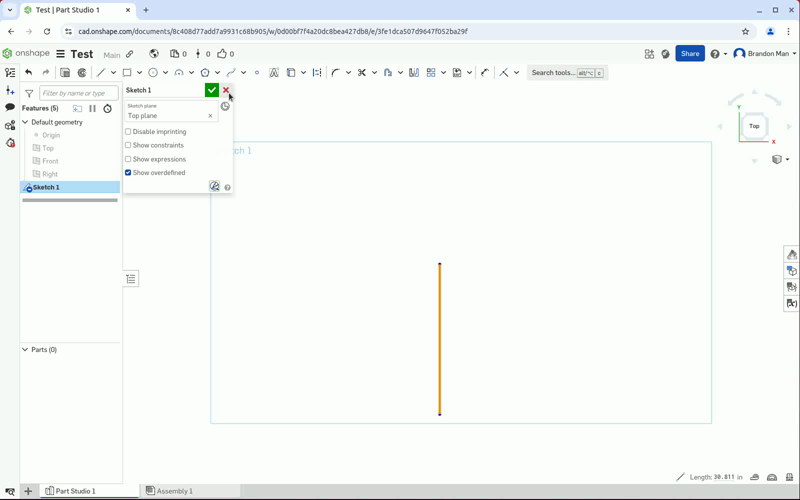
key(shift+h)
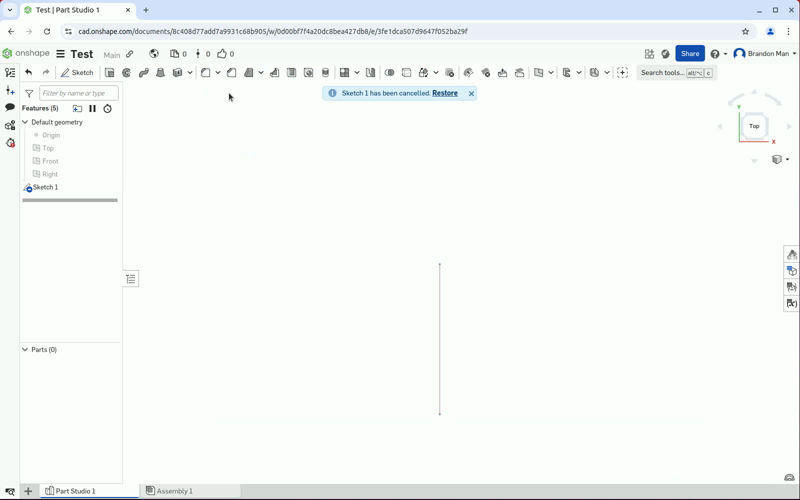
key(shift+s)
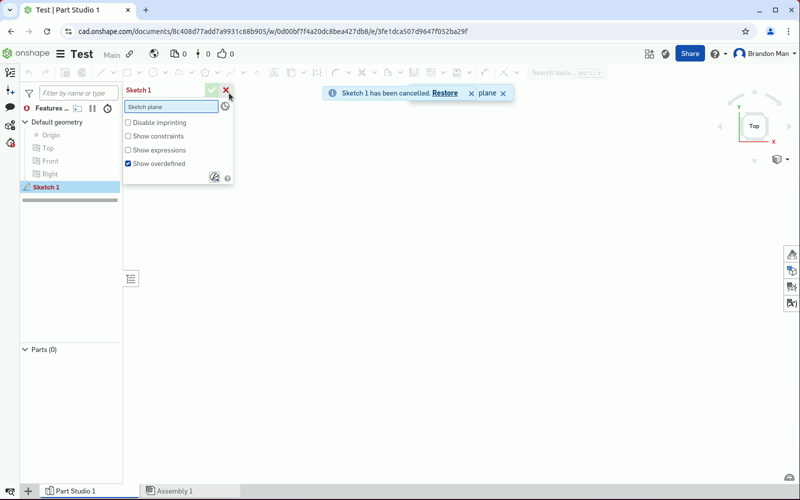
mouse_move(73, 150)
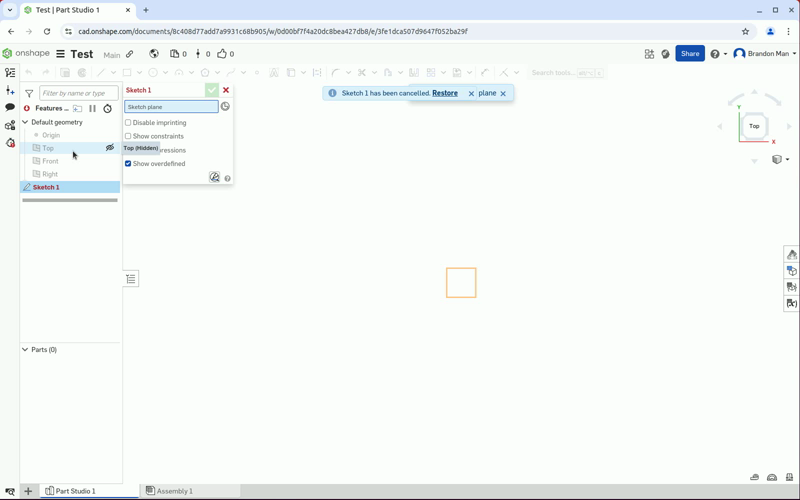
click(73, 150)
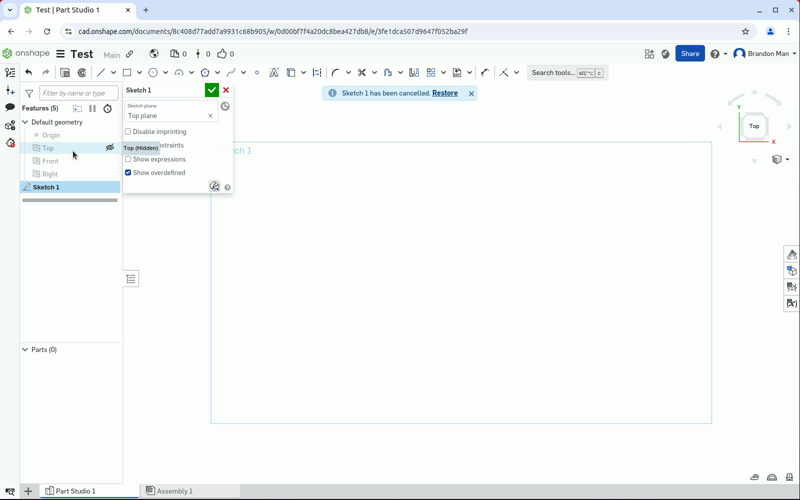
mouse_move(73, 352)
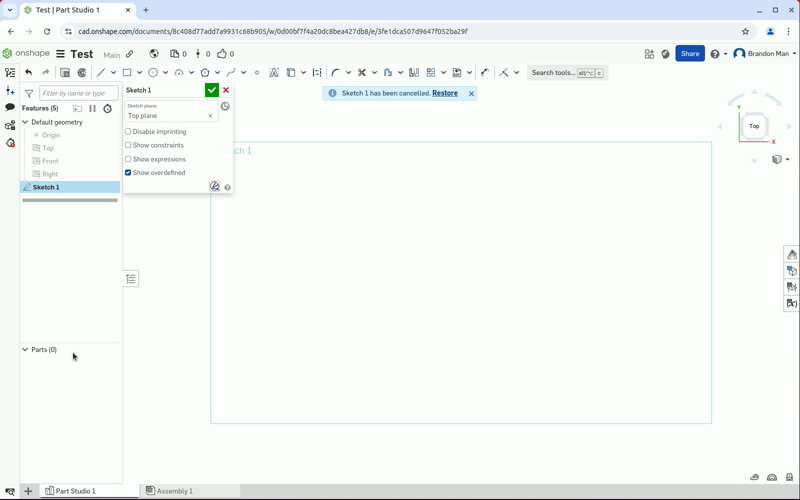
key(y)
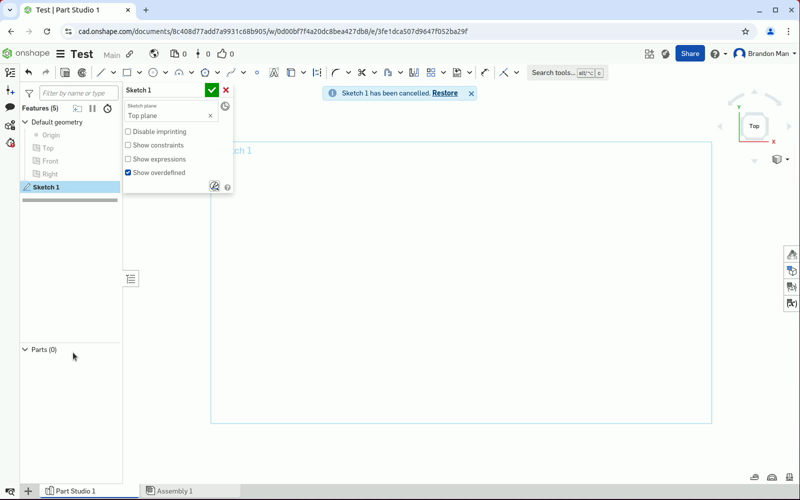
key(l)
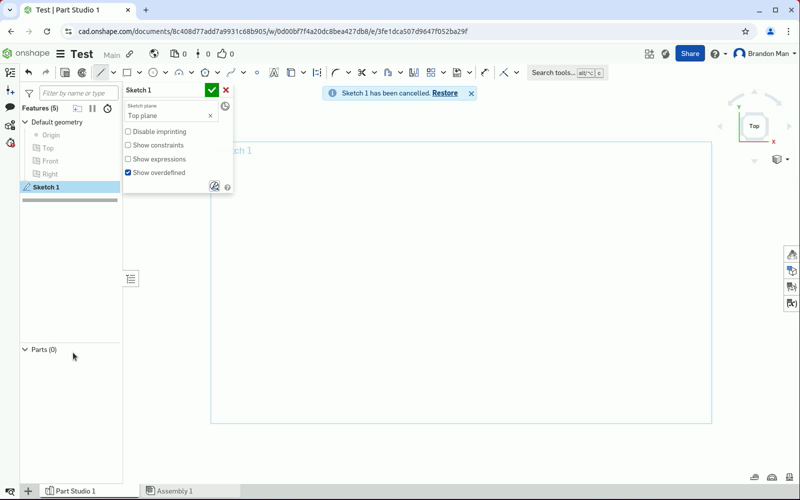
key_down(shift)
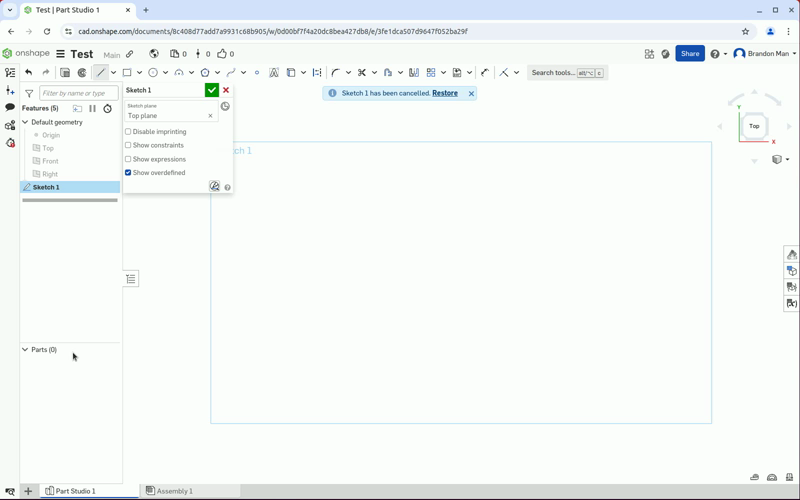
mouse_move(443, 293)
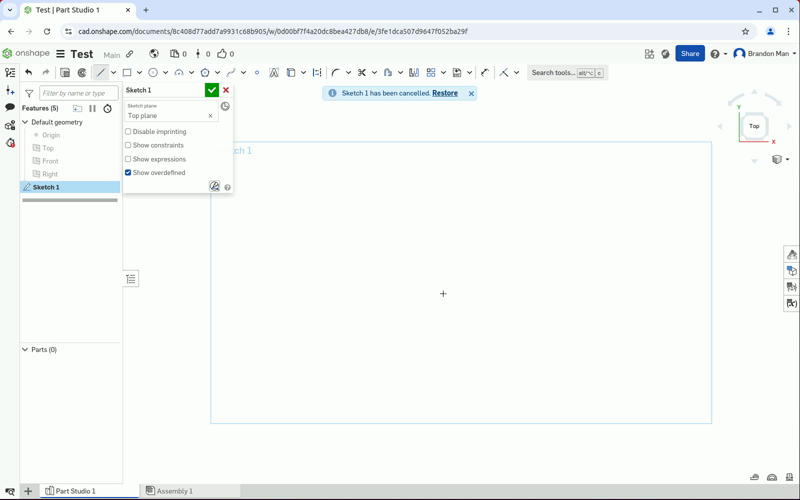
click(443, 293)
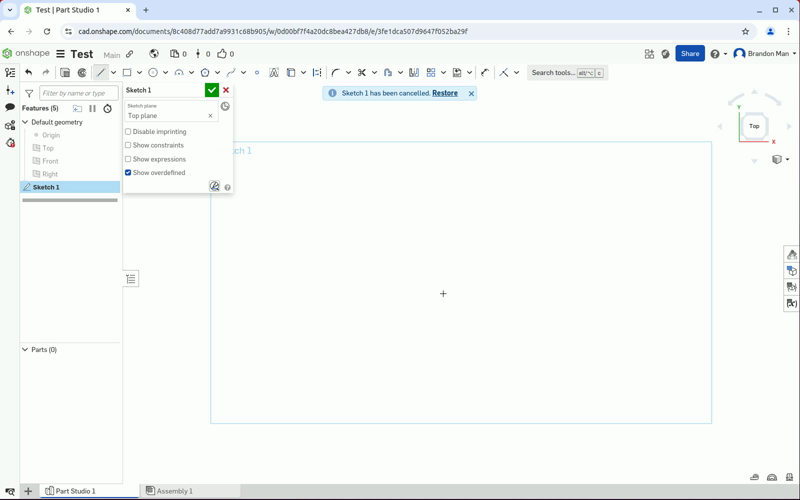
key_up(shift)
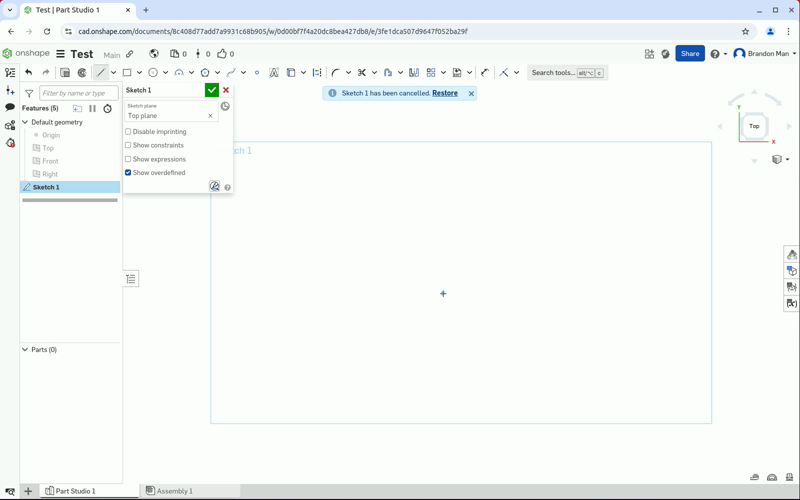
key_down(shift)
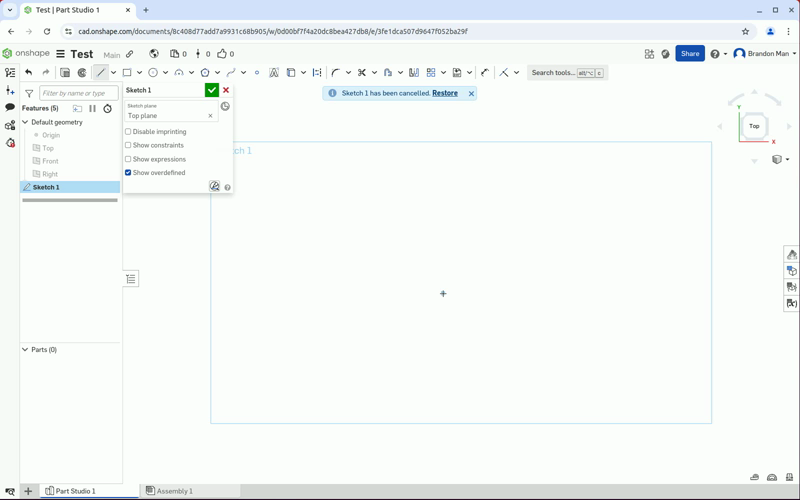
mouse_move(511, 293)
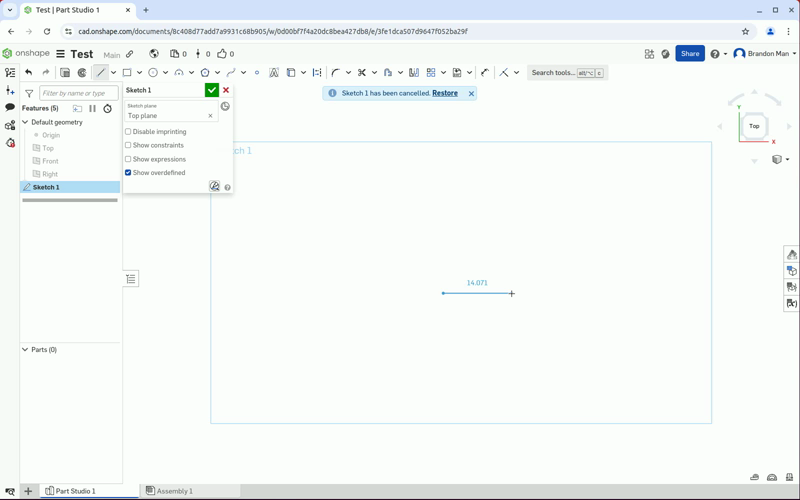
click(511, 293)
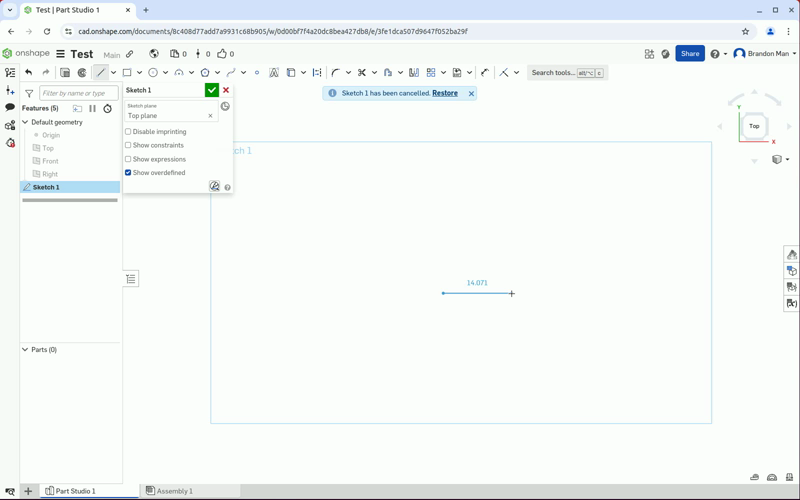
key_up(shift)
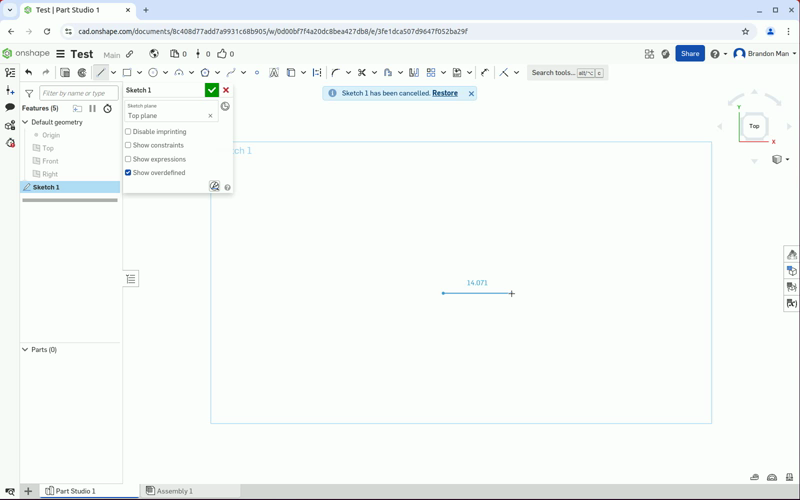
key_down(shift)
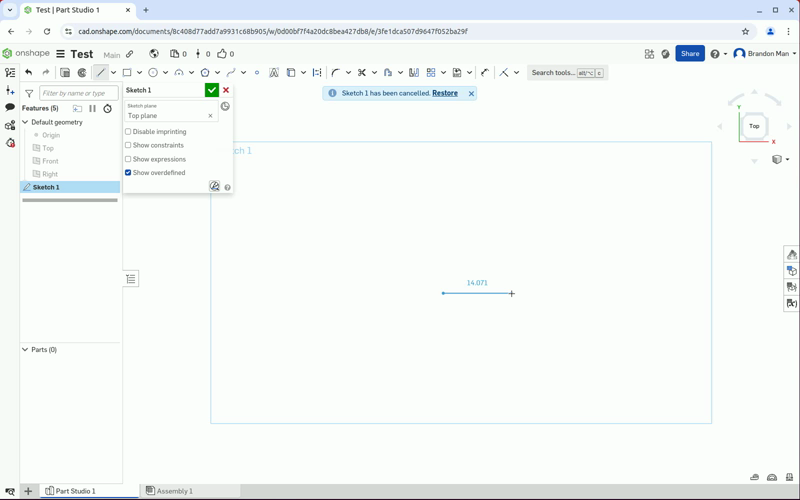
mouse_move(541, 293)
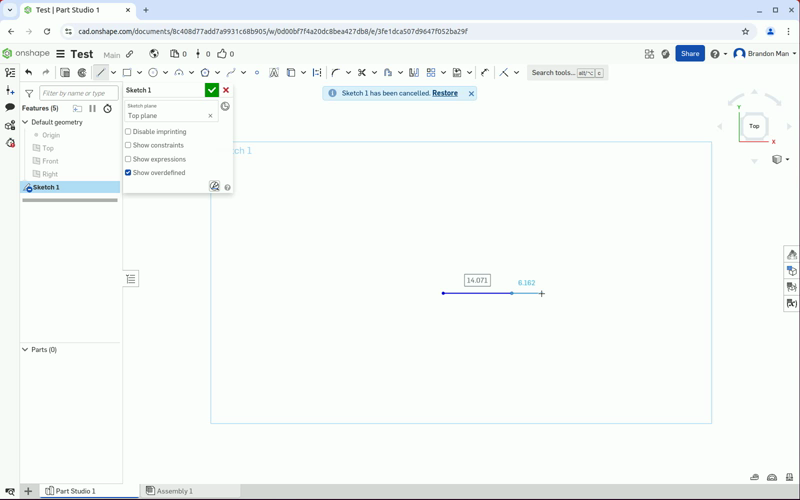
mouse_move(511, 282)
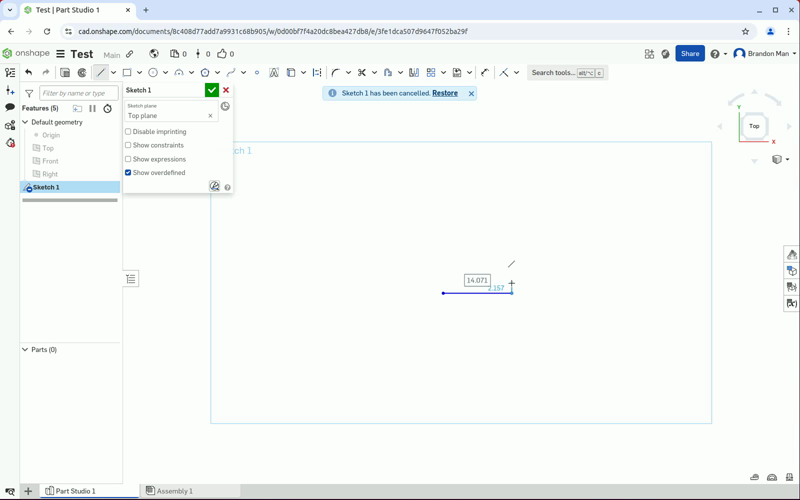
click(511, 282)
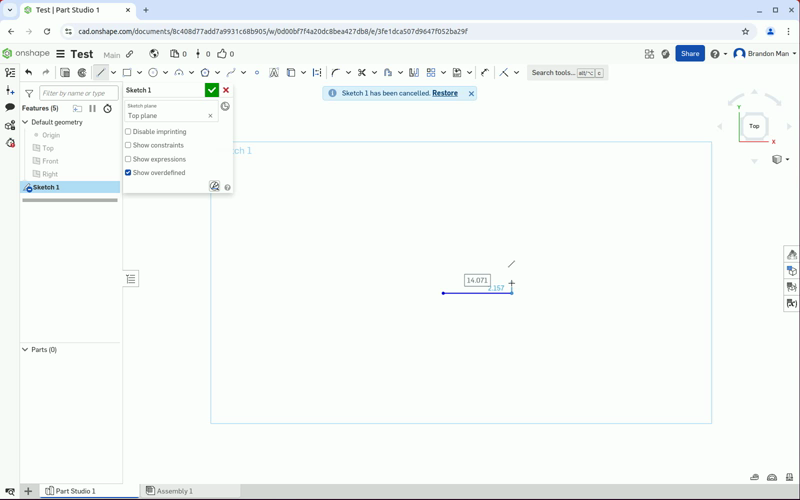
key_up(shift)
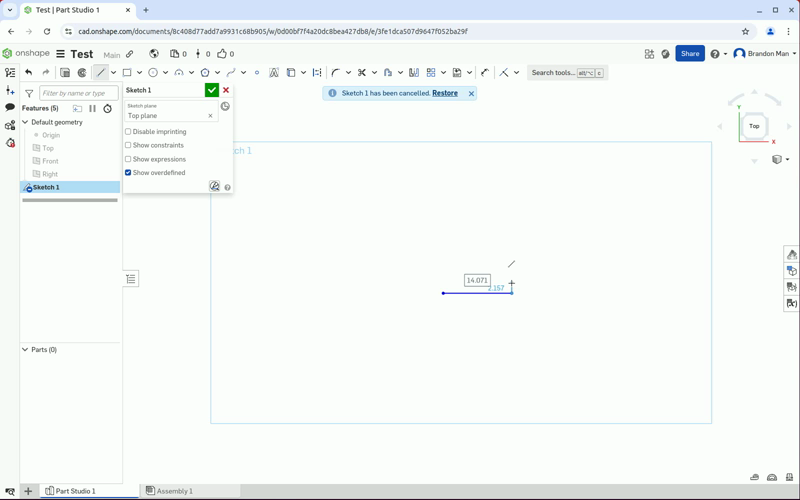
key_down(shift)
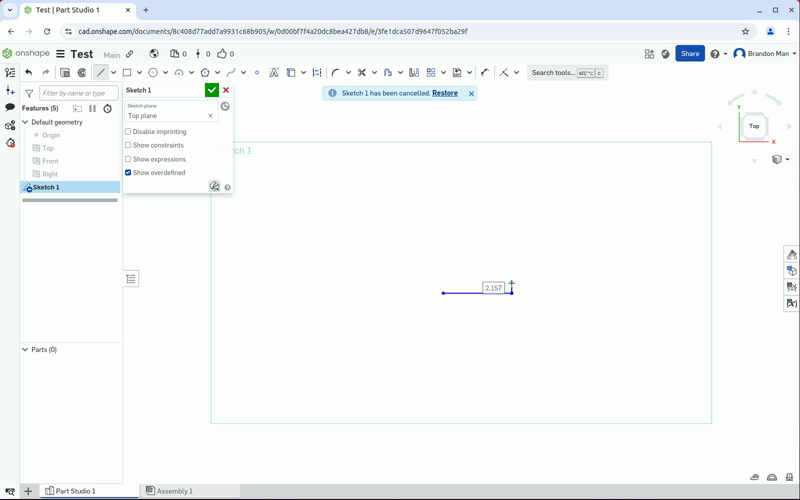
mouse_move(541, 282)
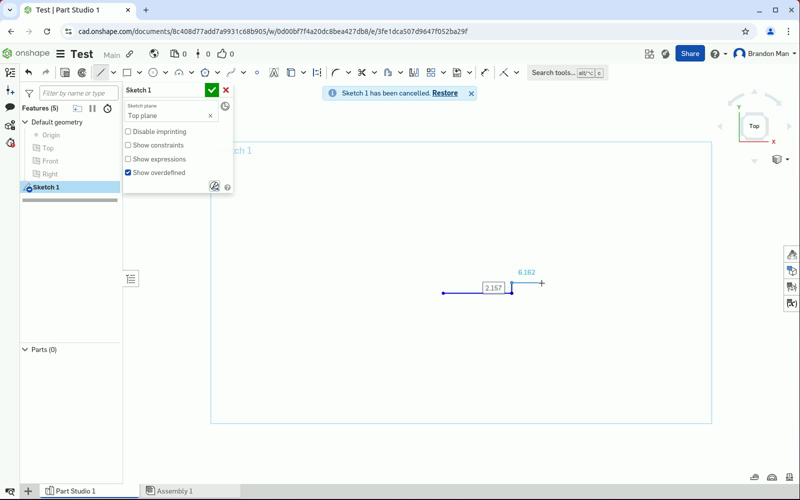
mouse_move(491, 282)
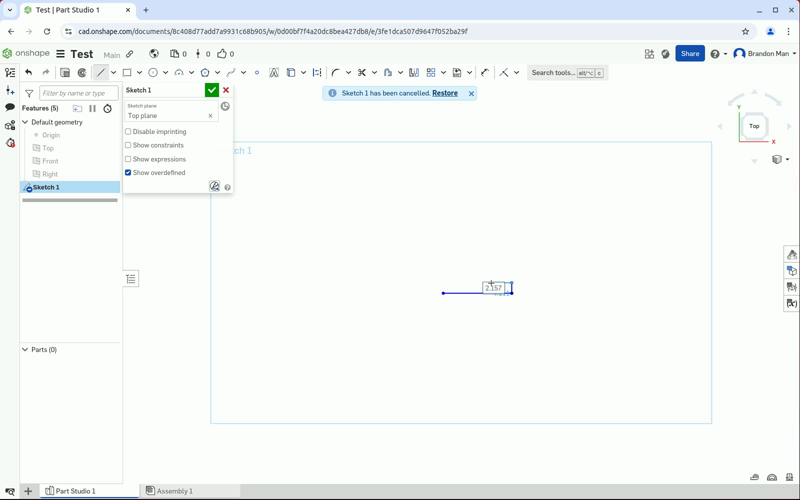
click(491, 282)
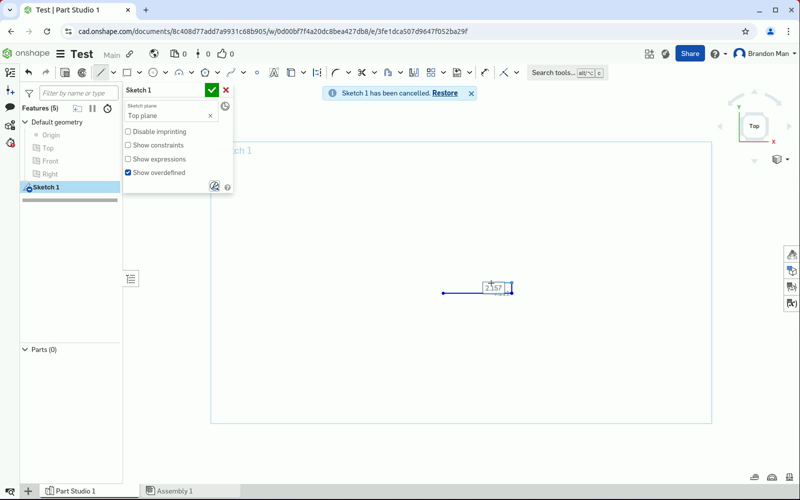
key_up(shift)
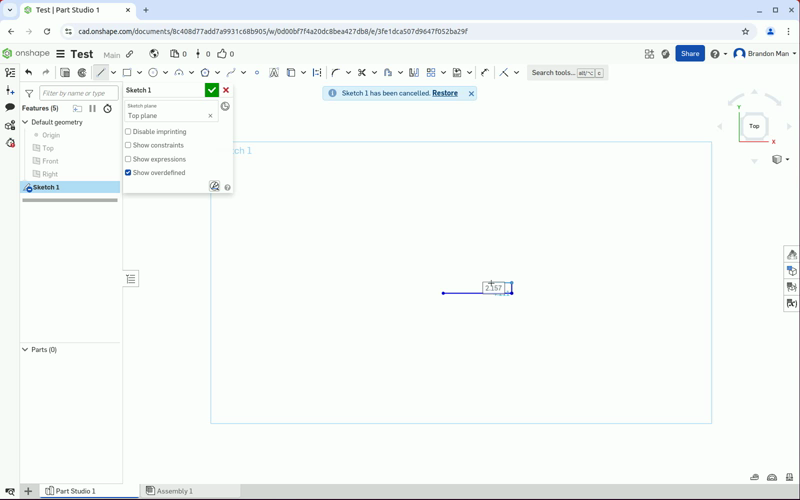
key_down(shift)
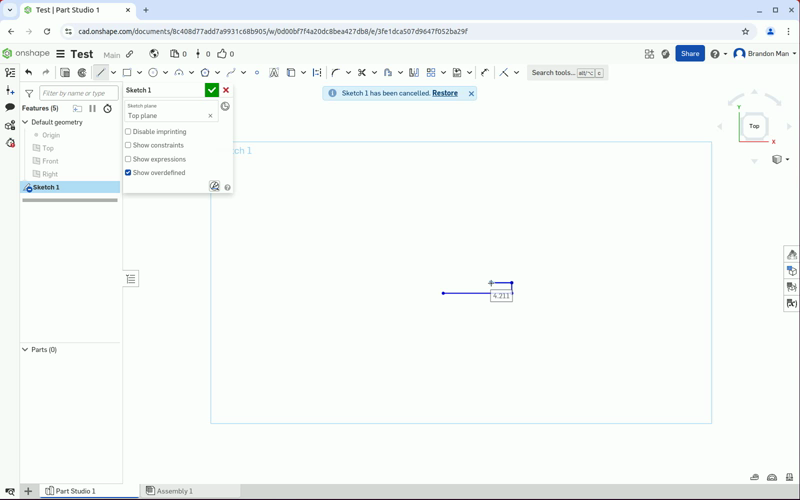
mouse_move(521, 282)
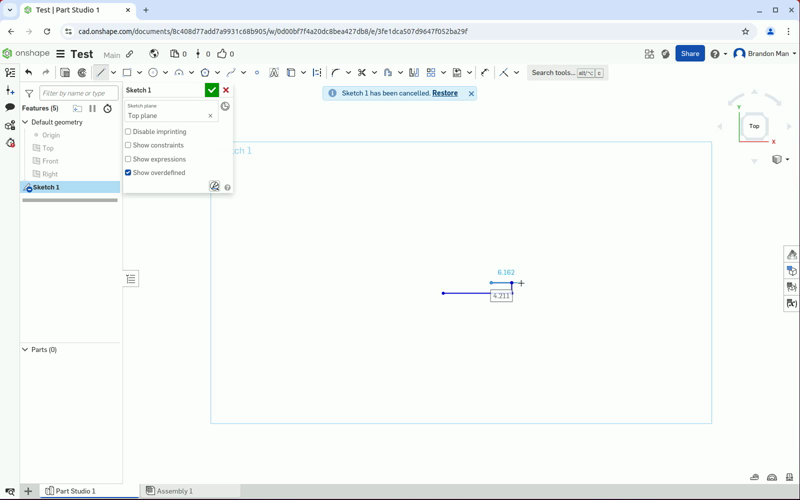
mouse_move(461, 282)
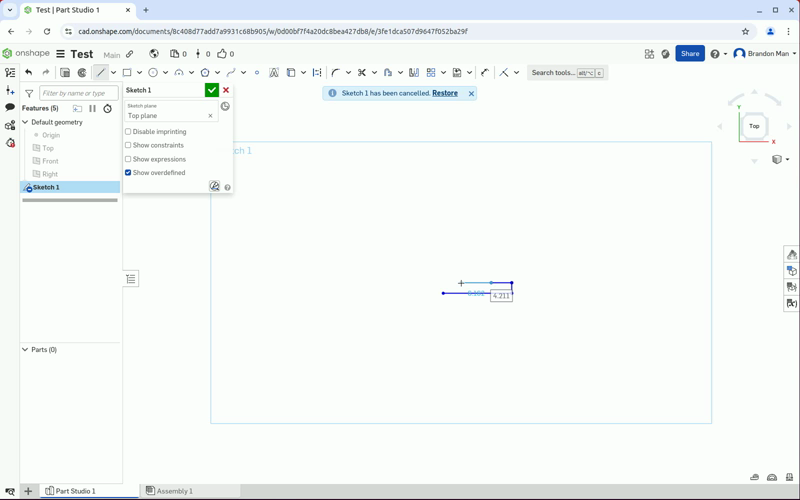
click(461, 282)
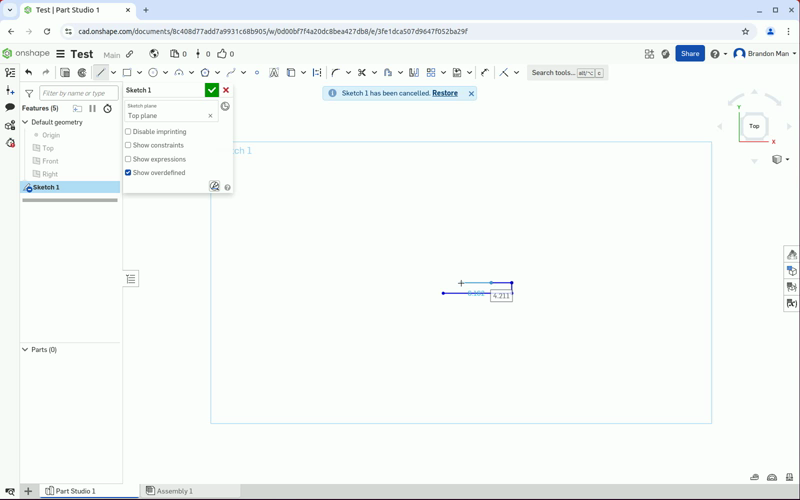
key_up(shift)
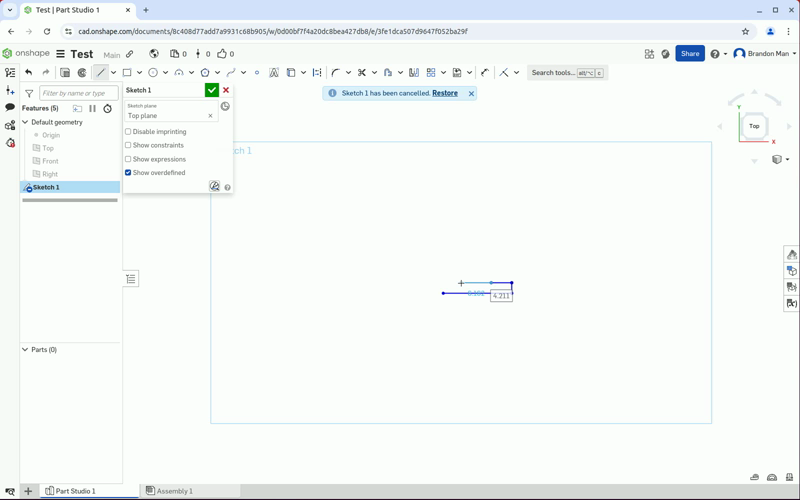
key_down(shift)
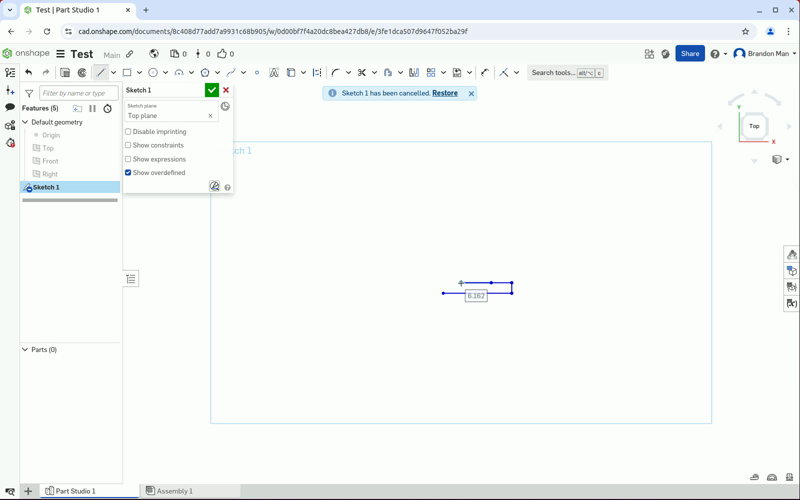
mouse_move(491, 282)
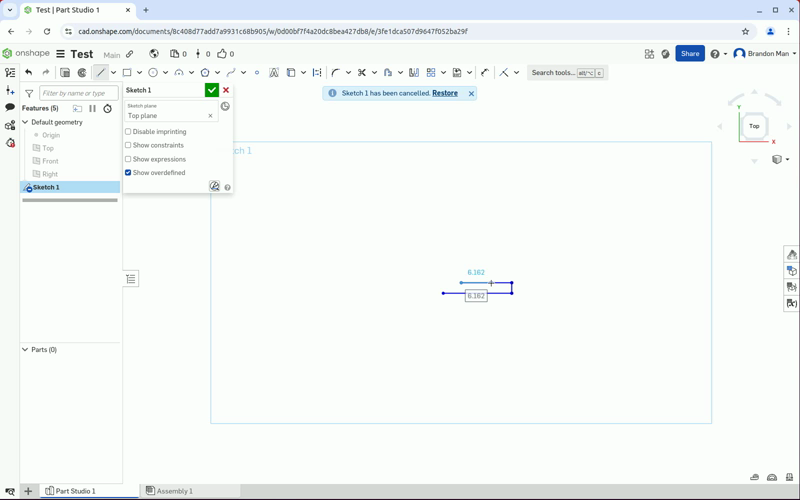
mouse_move(443, 282)
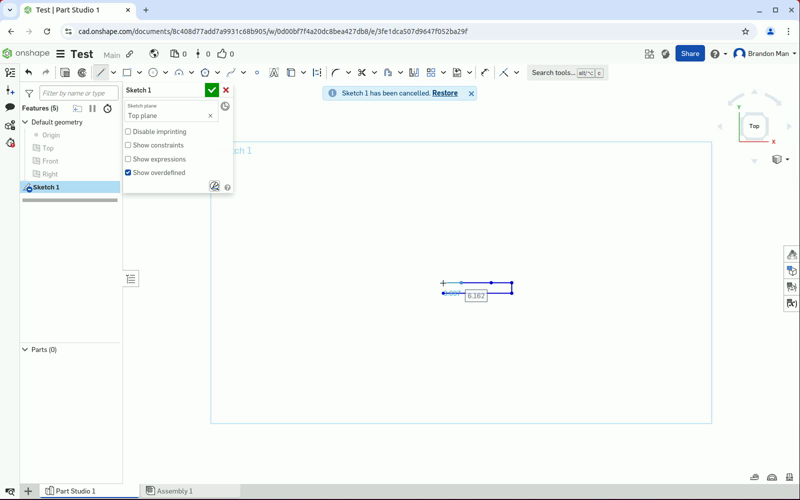
click(443, 282)
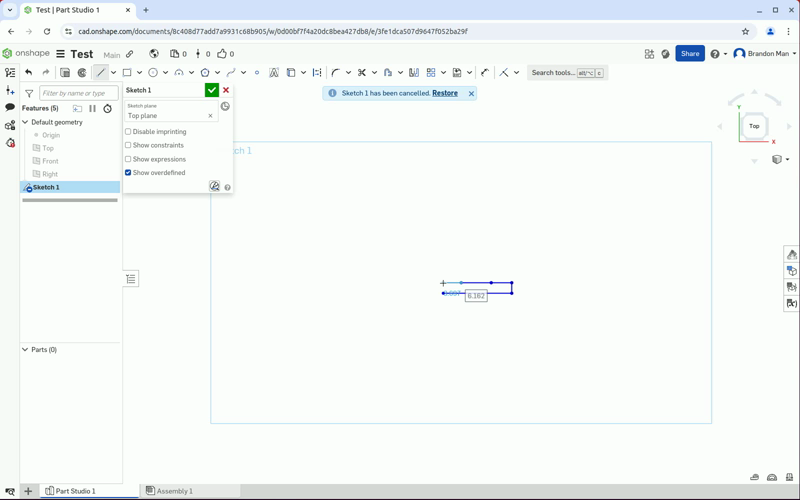
key_up(shift)
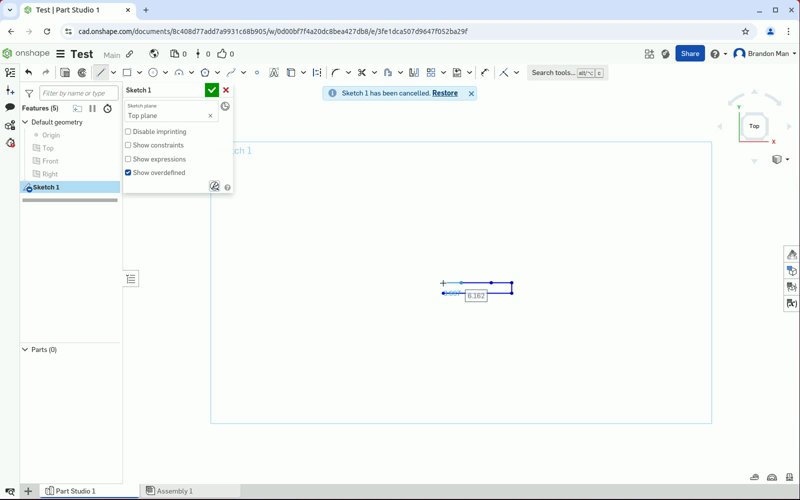
mouse_move(473, 282)
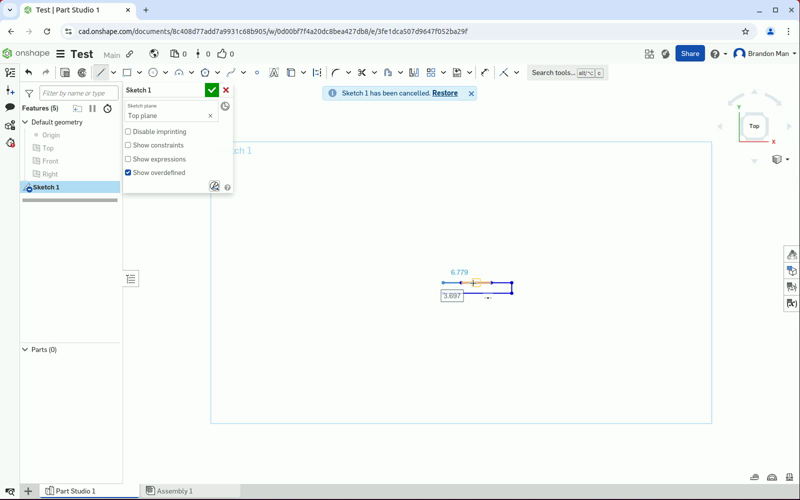
key_down(shift)
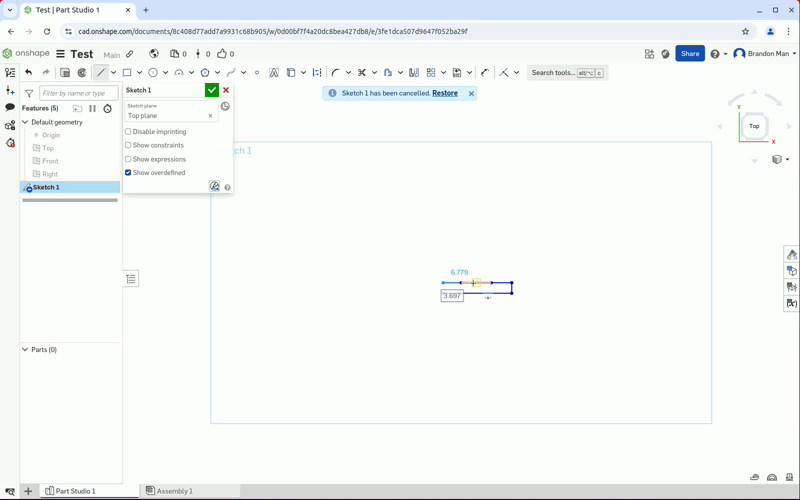
mouse_move(443, 293)
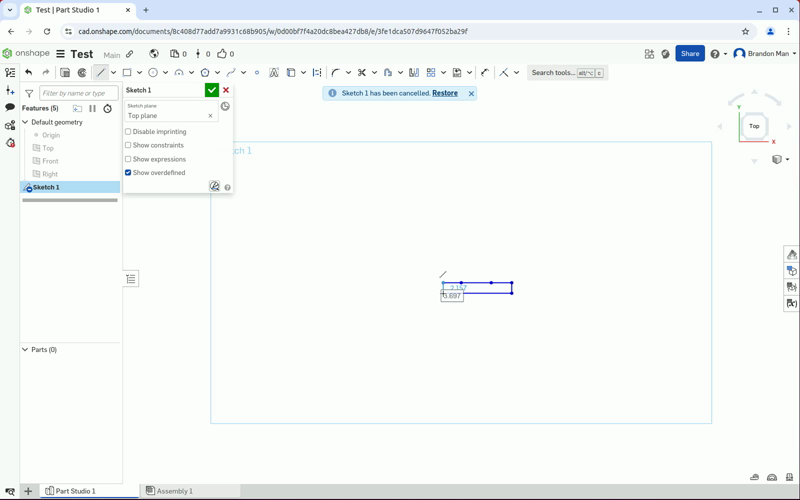
key_up(shift)
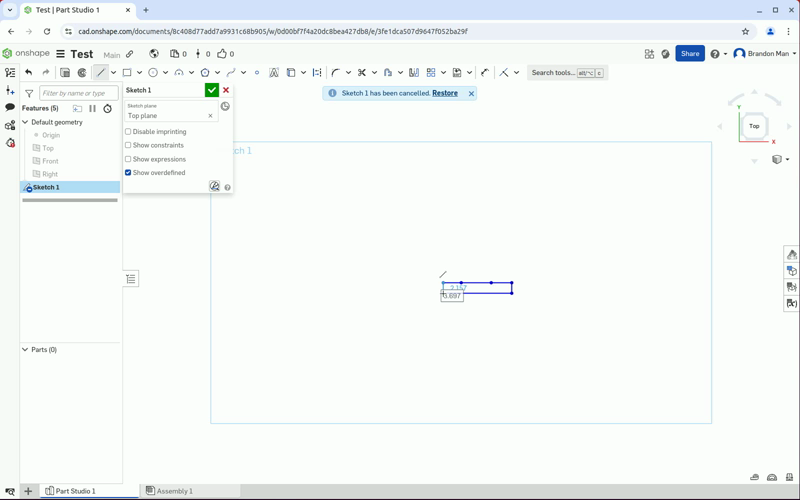
click(443, 293)
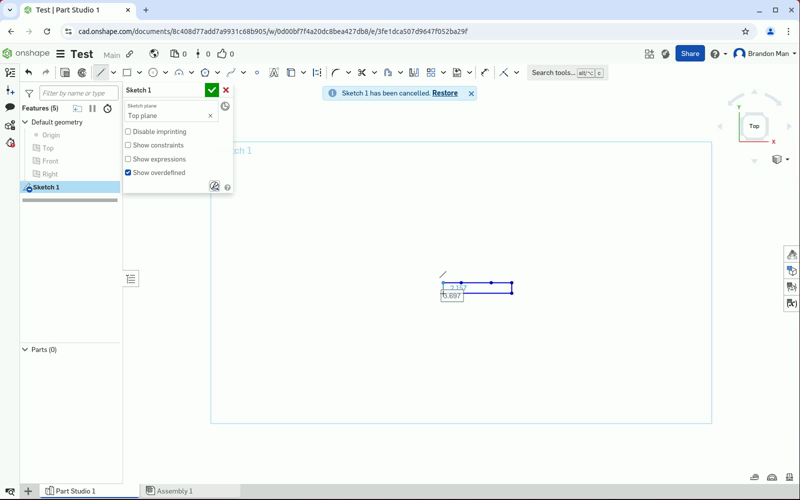
key(esc)
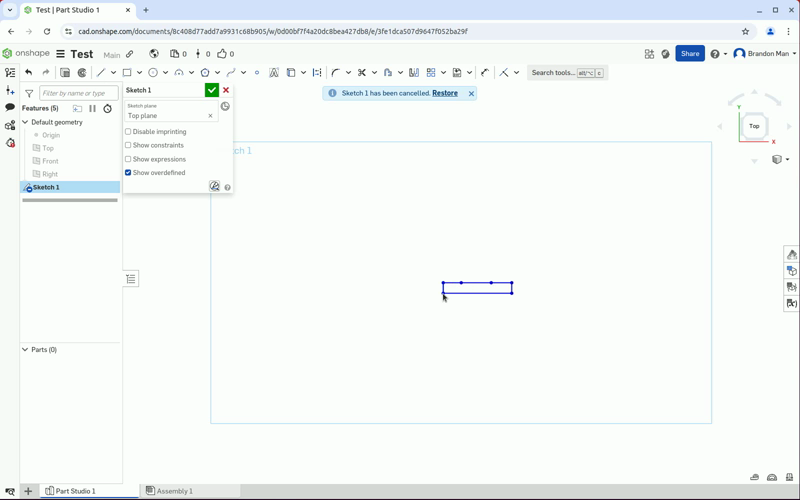
mouse_move(497, 287)
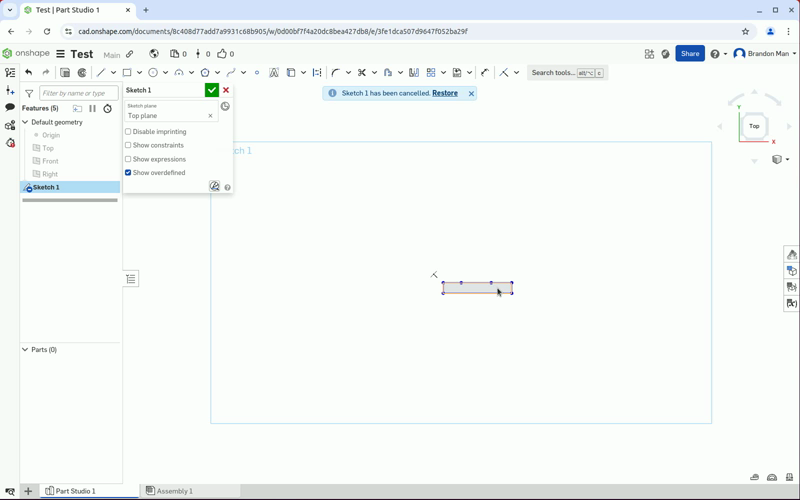
scroll(6)
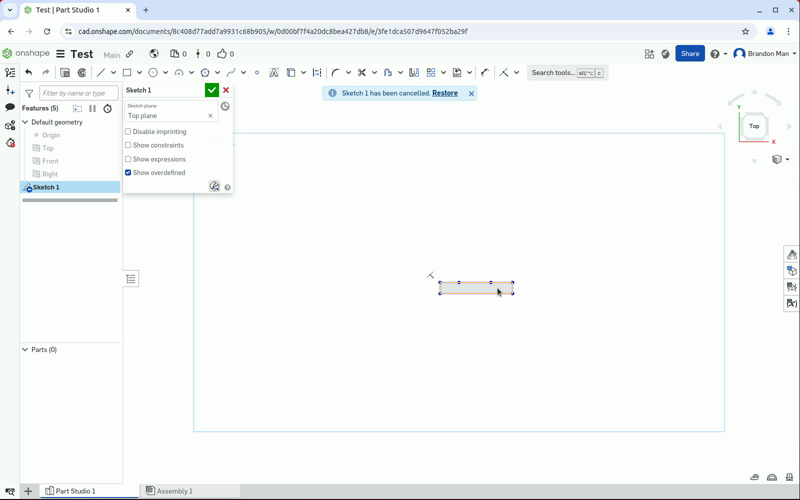
scroll(6)
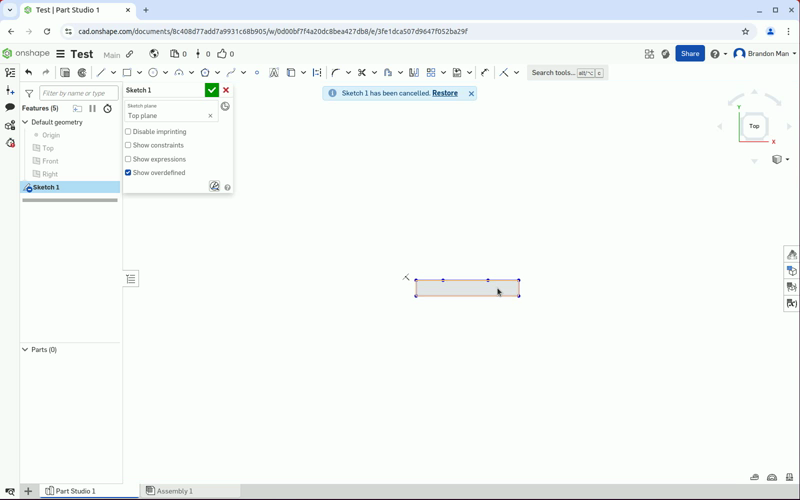
scroll(6)
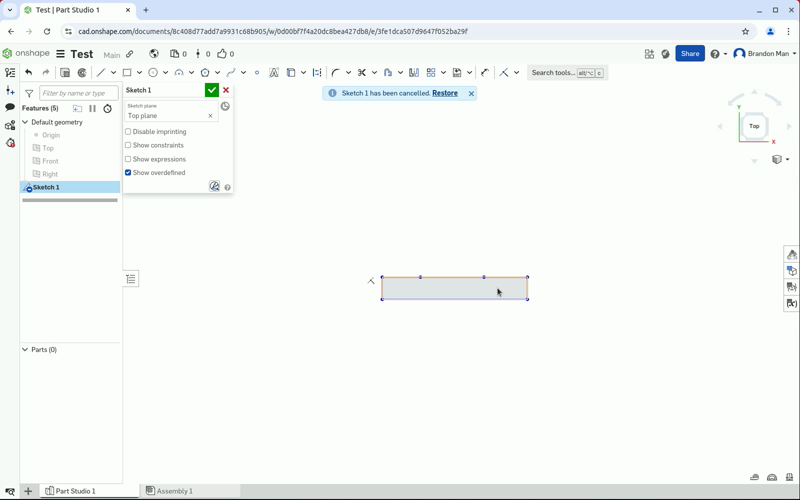
scroll(6)
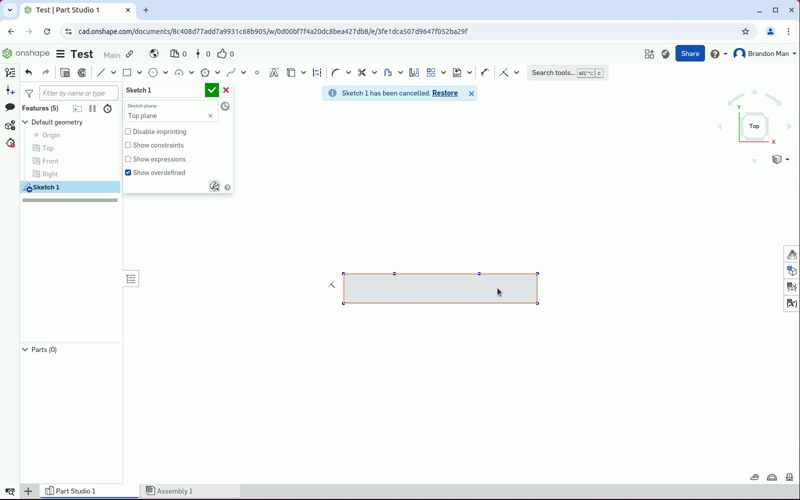
scroll(6)
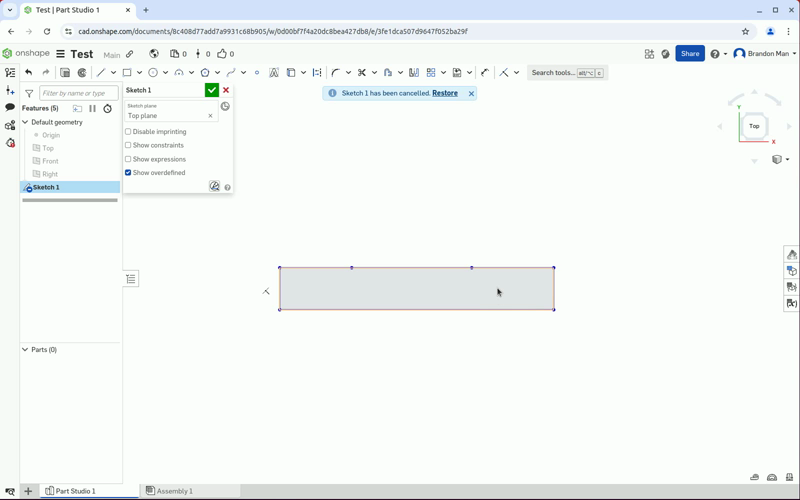
scroll(6)
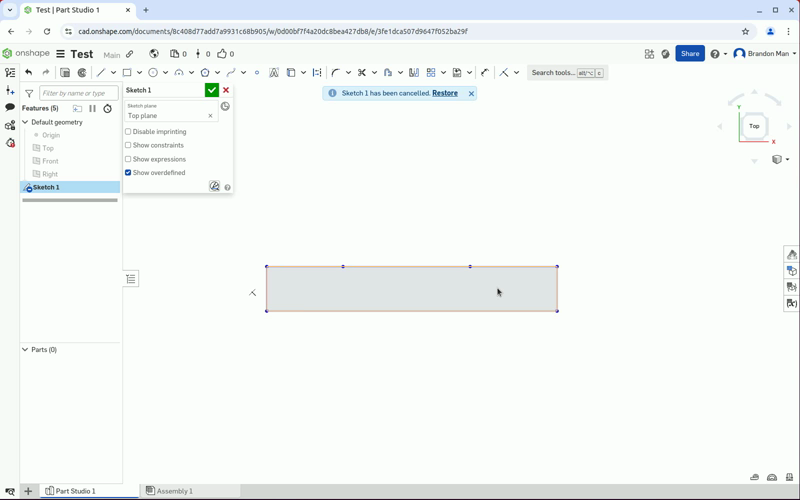
scroll(6)
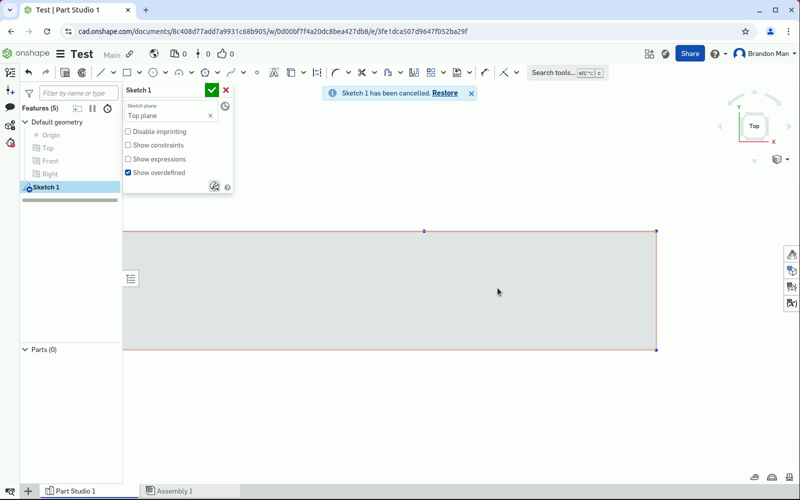
click(497, 287)
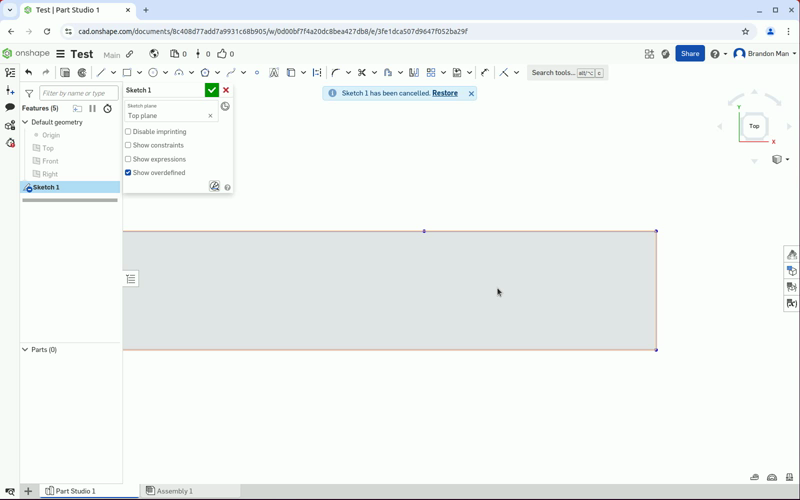
scroll(-6)
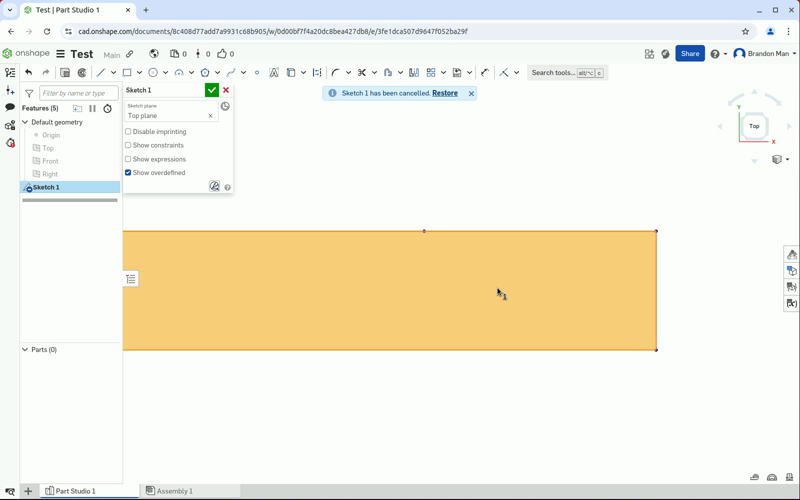
scroll(-6)
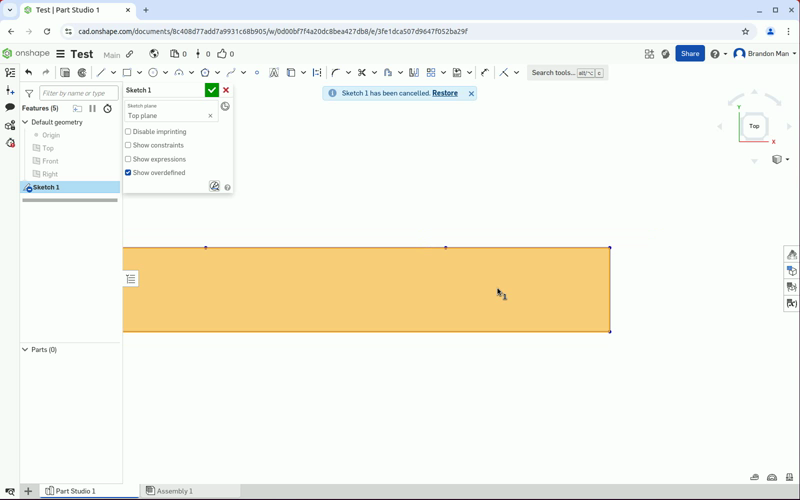
scroll(-6)
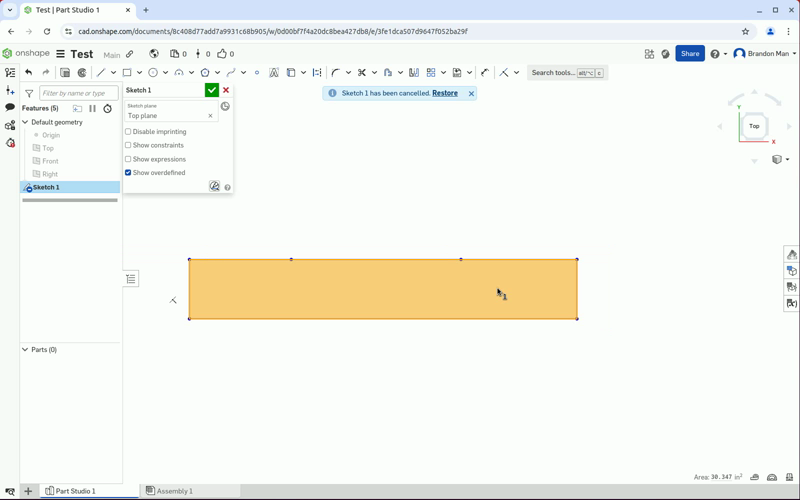
scroll(-6)
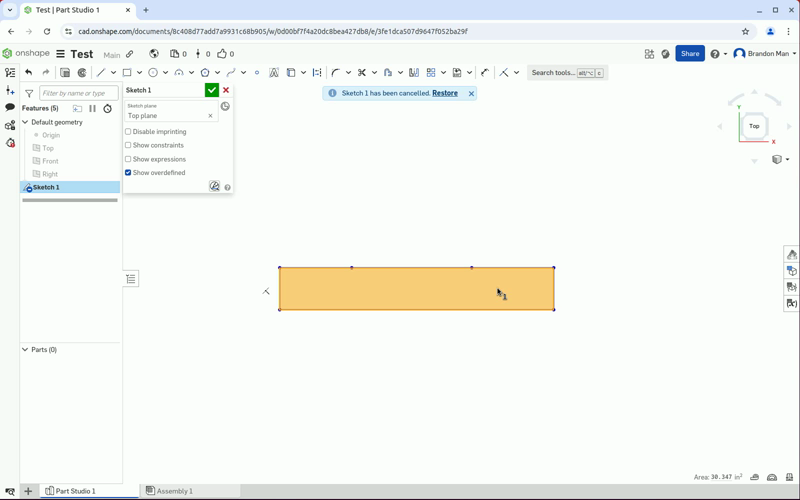
scroll(-6)
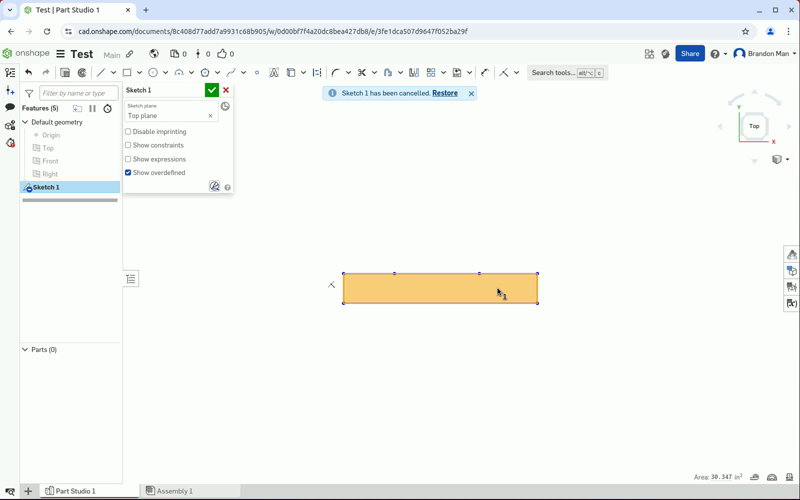
scroll(-6)
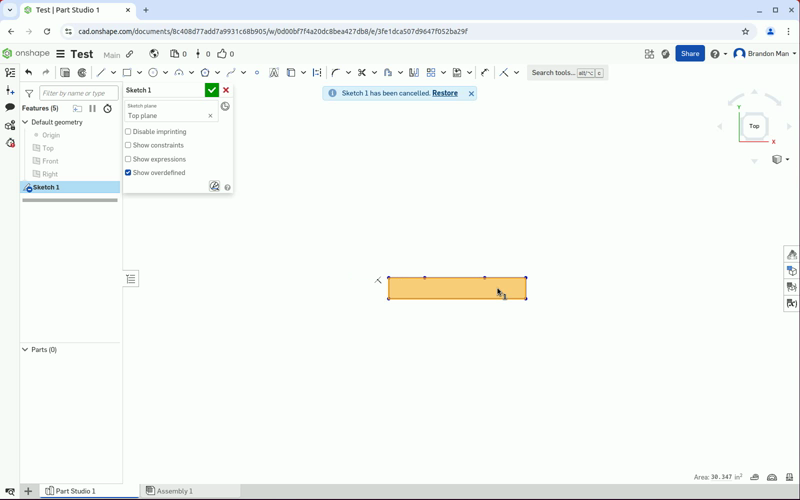
scroll(-6)
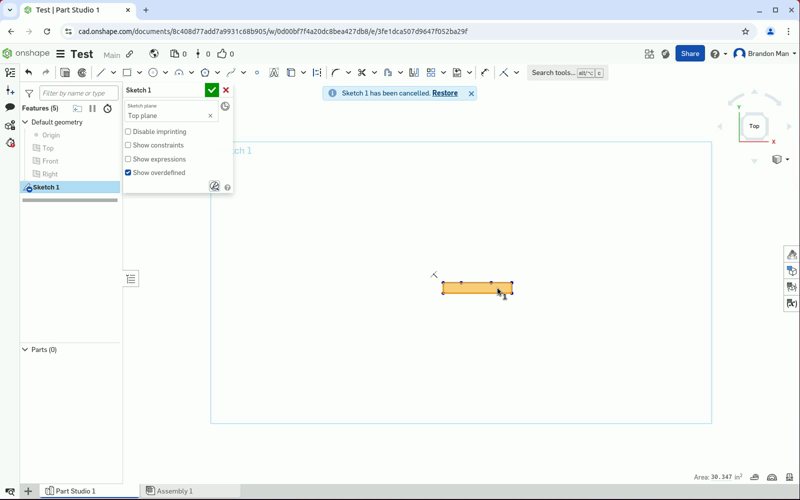
mouse_move(73, 352)
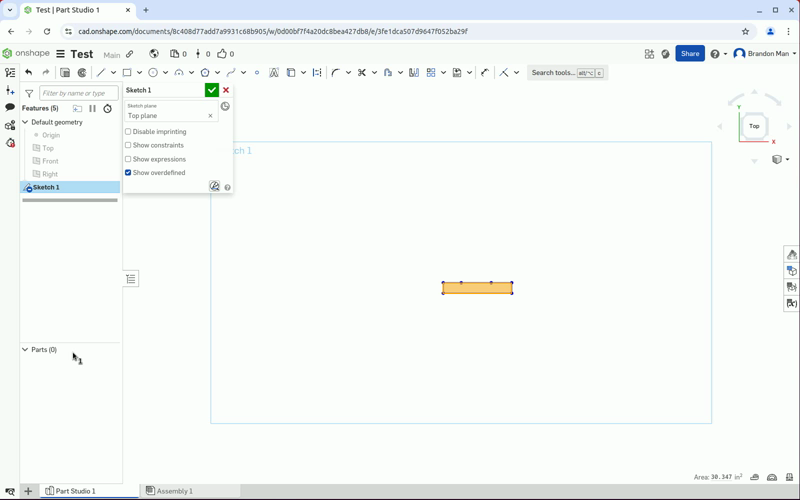
key(shift+y)
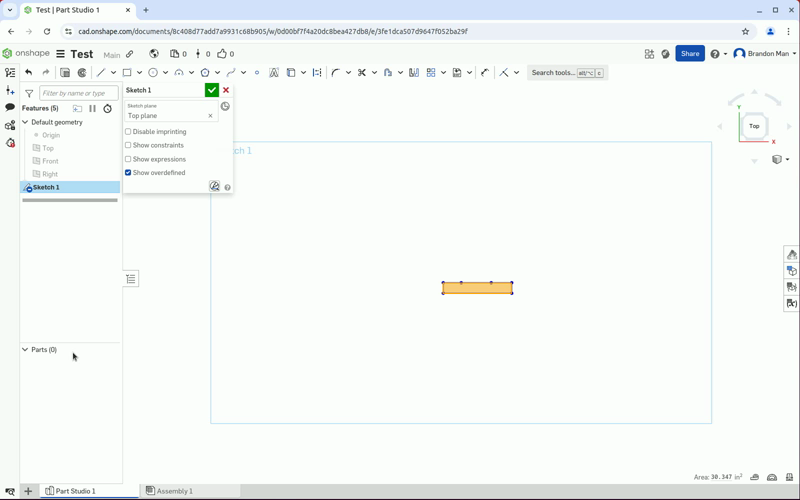
key(shift+e)
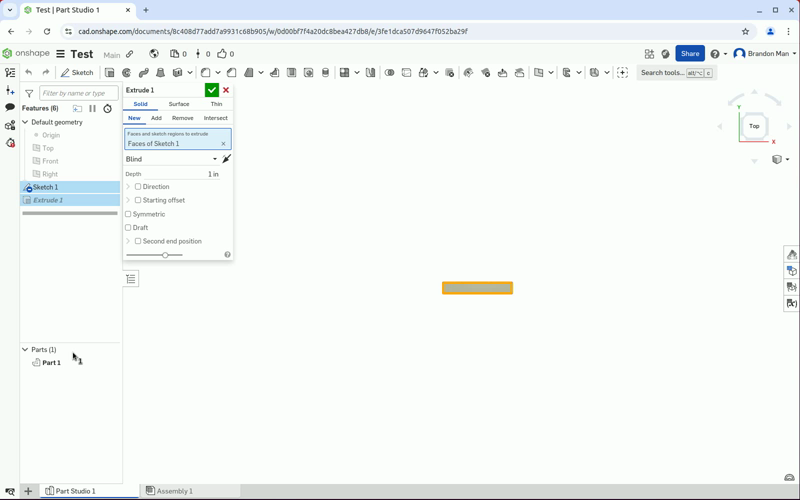
mouse_move(143, 106)
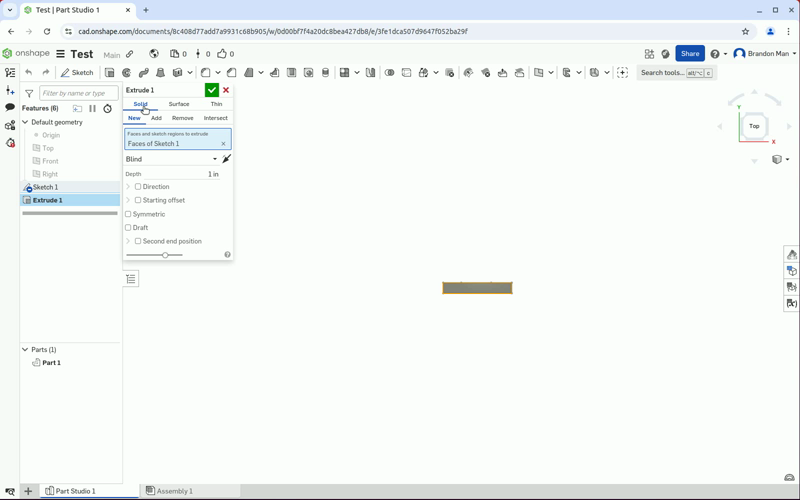
click(143, 106)
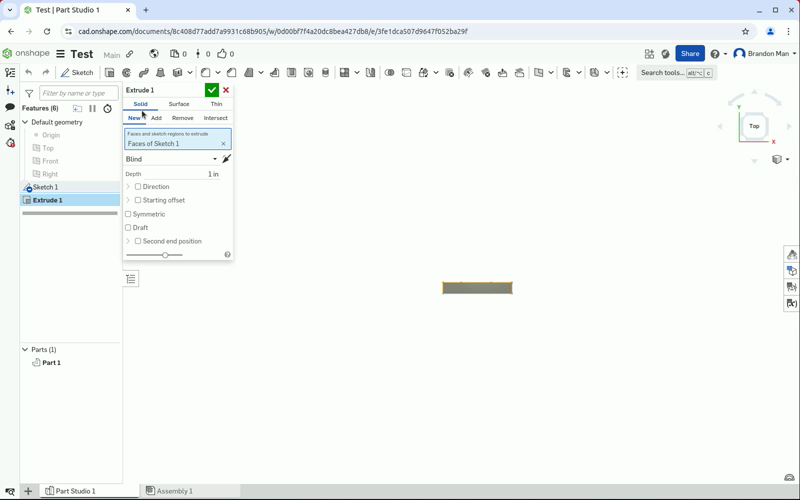
mouse_move(137, 120)
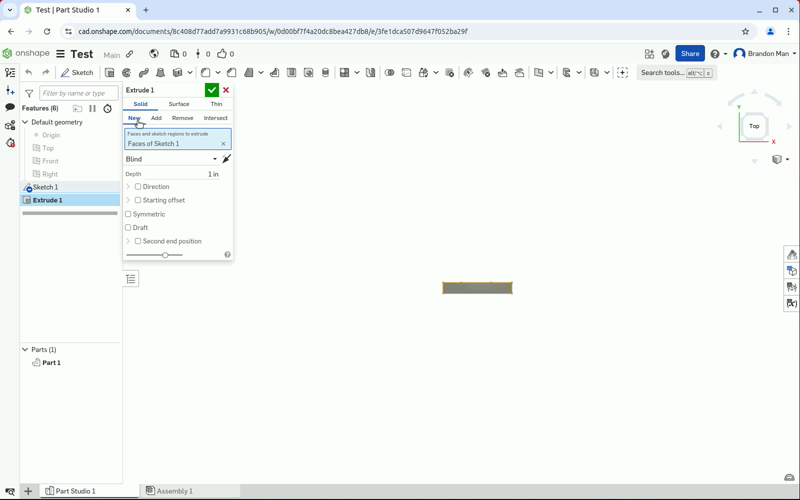
click(137, 120)
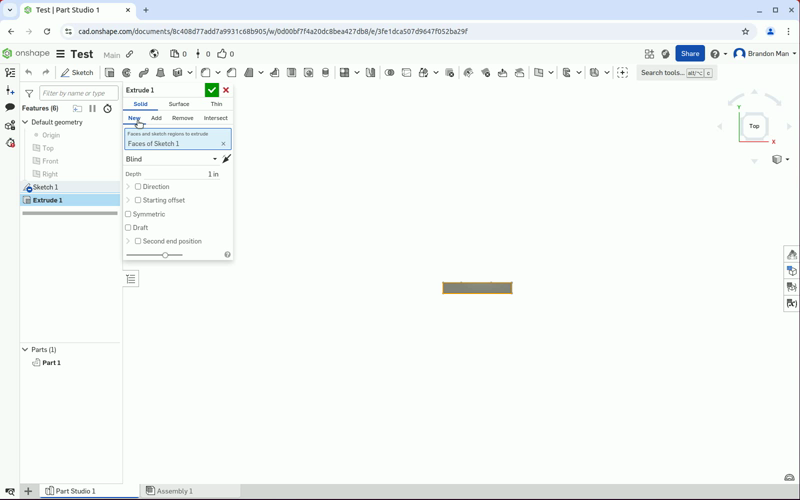
key(tab, 4)
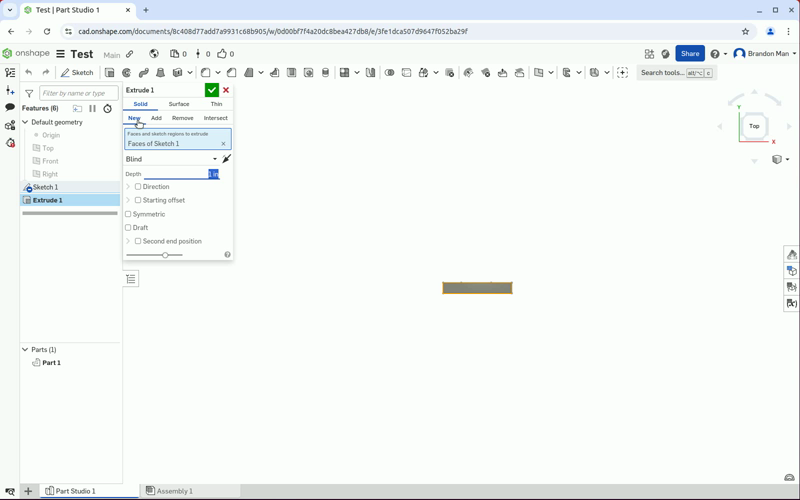
text(5.777)
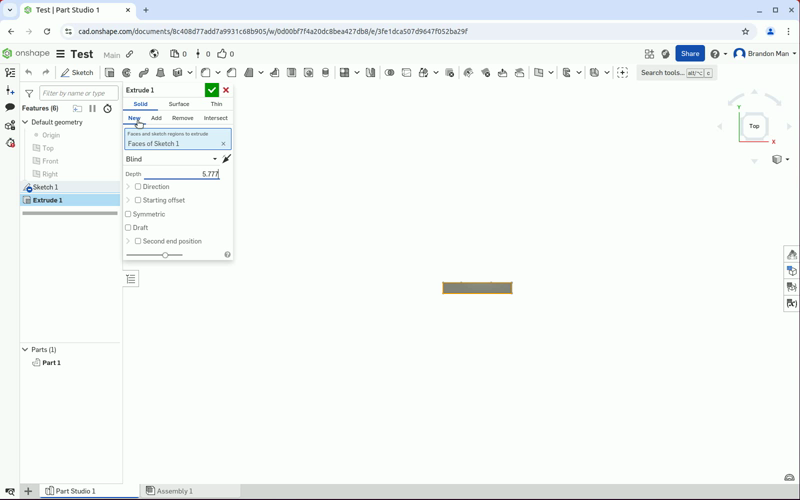
key(enter)
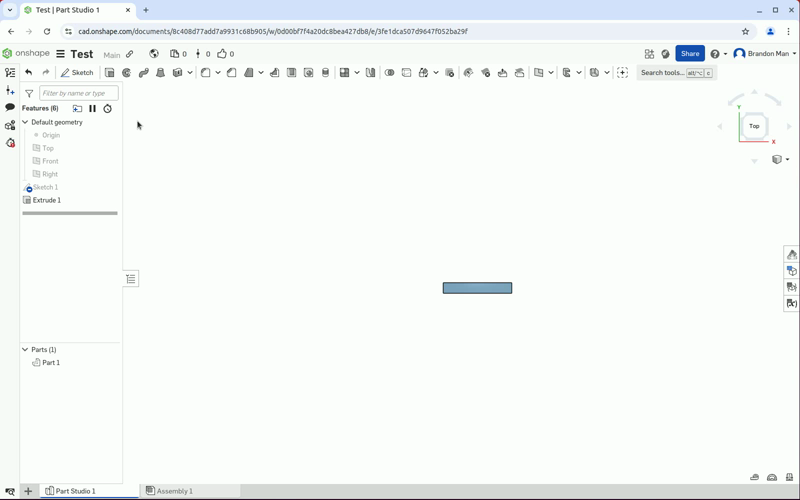
key(shift+h)
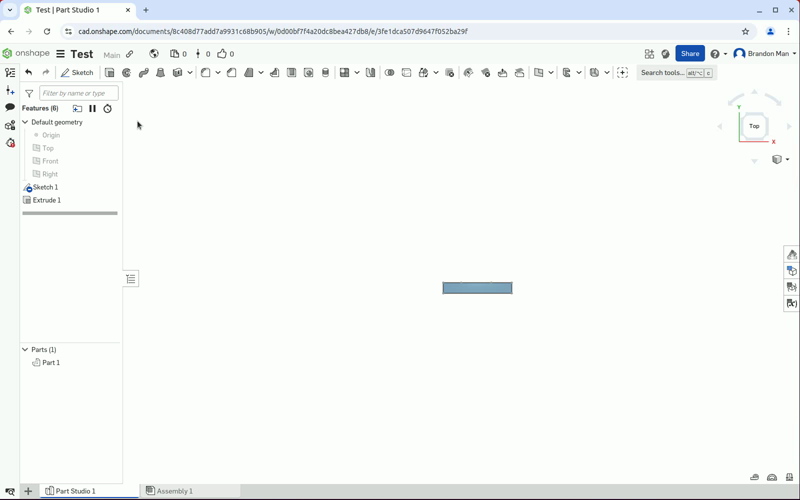
key(shift+h)
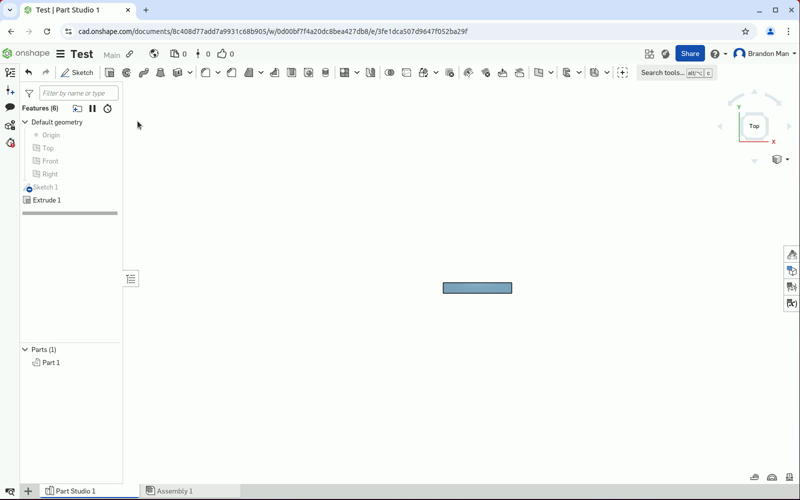
mouse_move(73, 189)
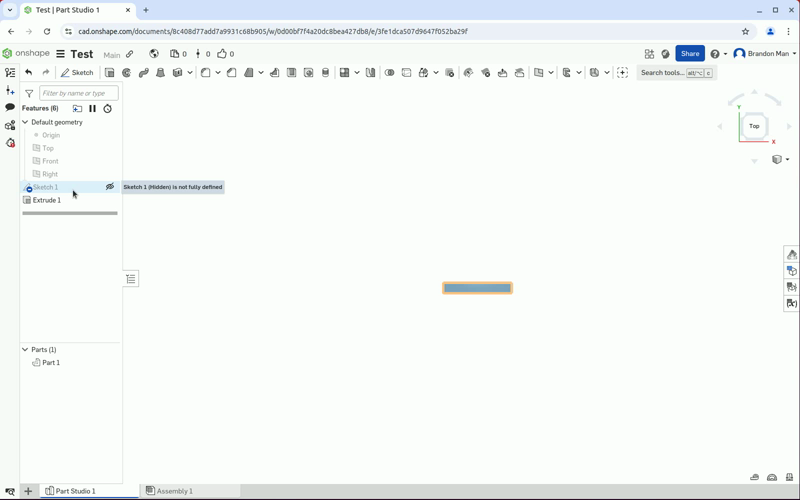
click(73, 189)
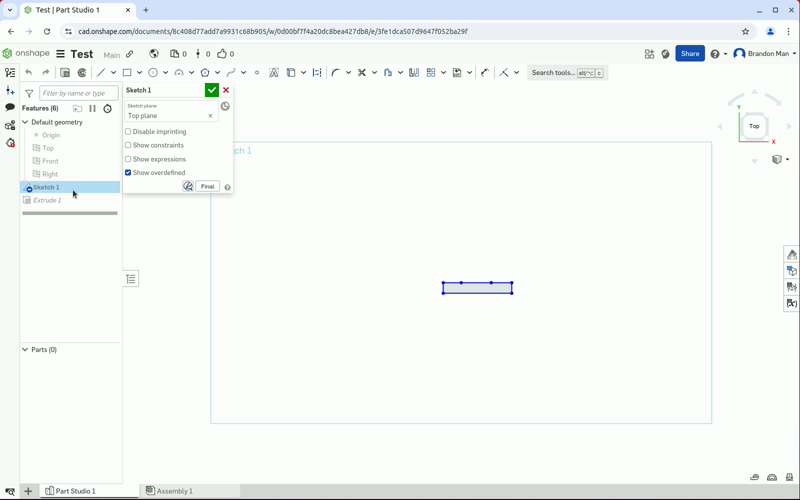
mouse_move(229, 92)
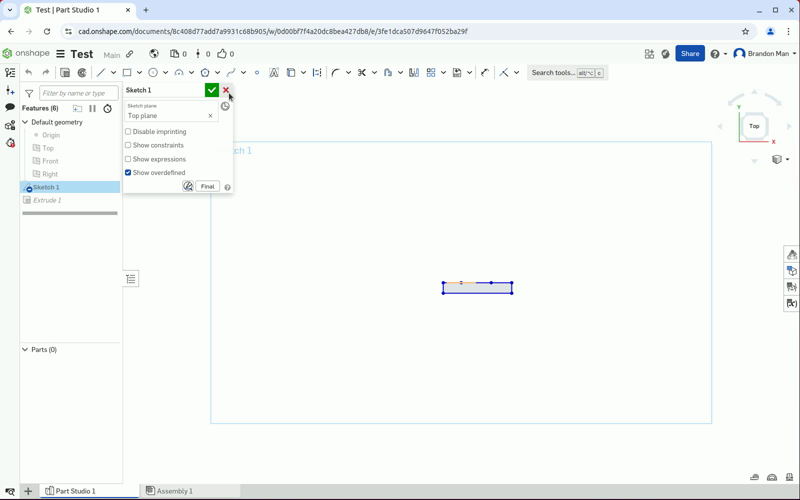
click(229, 92)
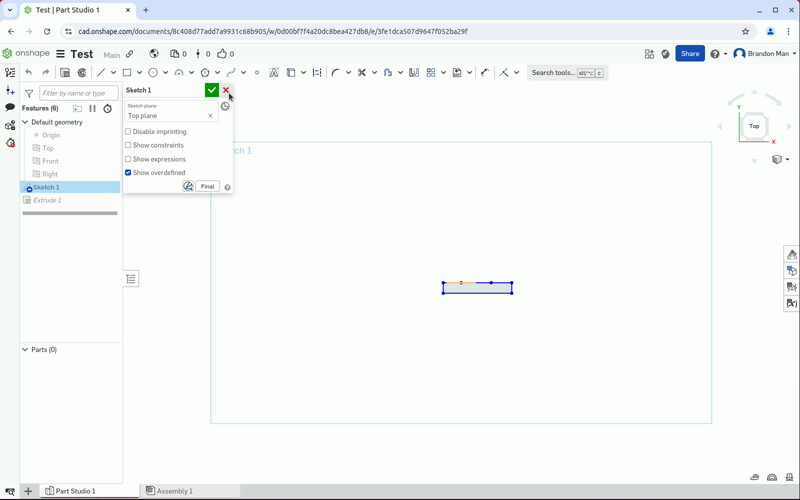
key(shift+s)
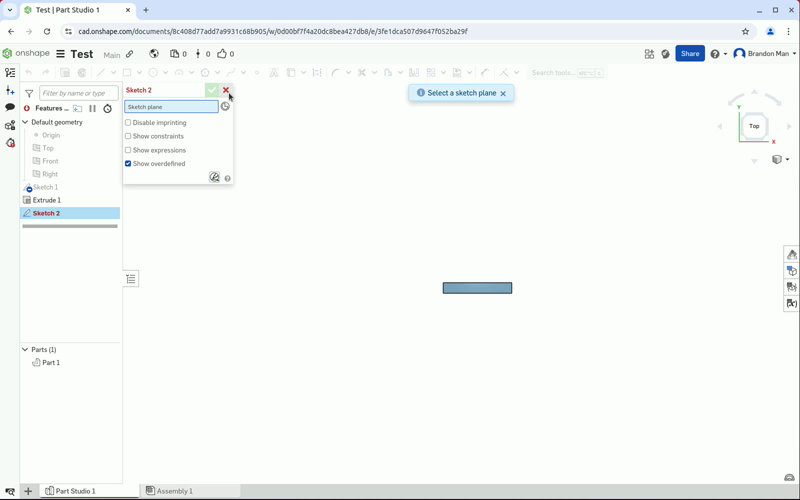
mouse_move(73, 150)
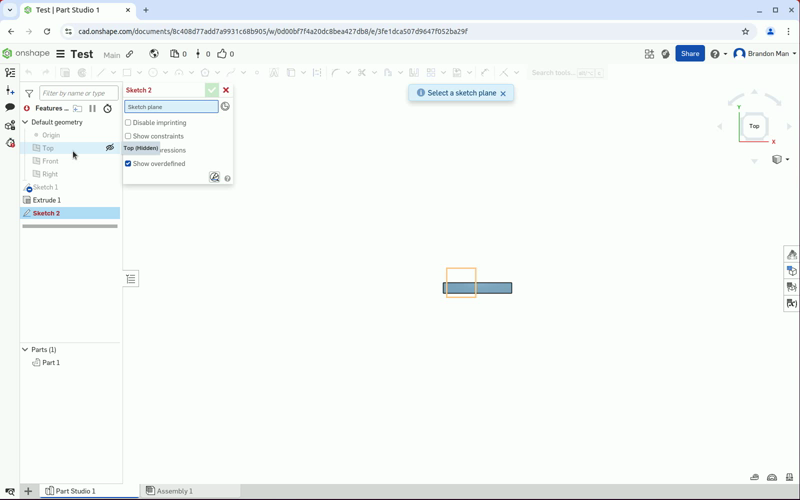
click(73, 150)
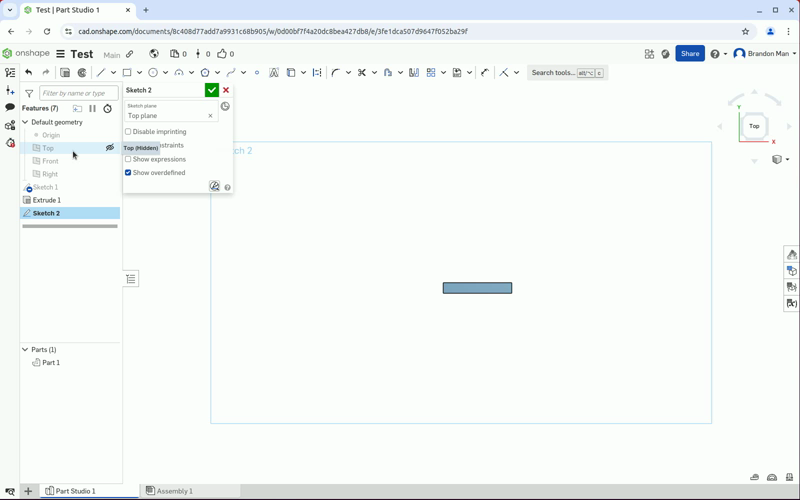
mouse_move(73, 352)
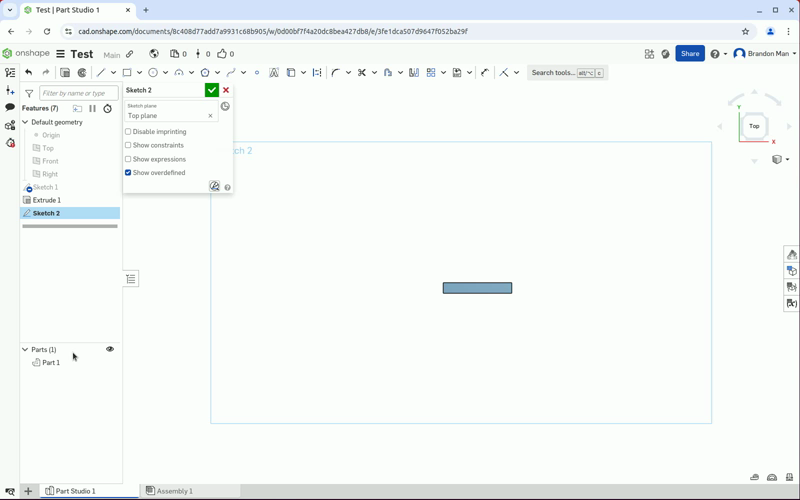
key(y)
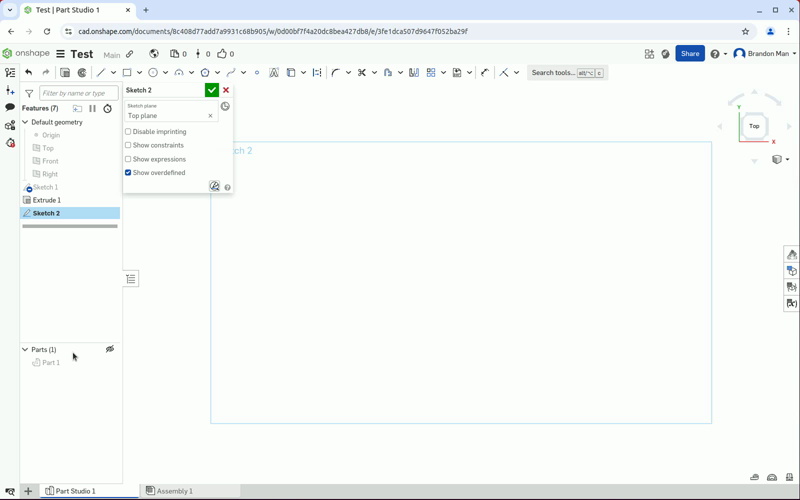
key(l)
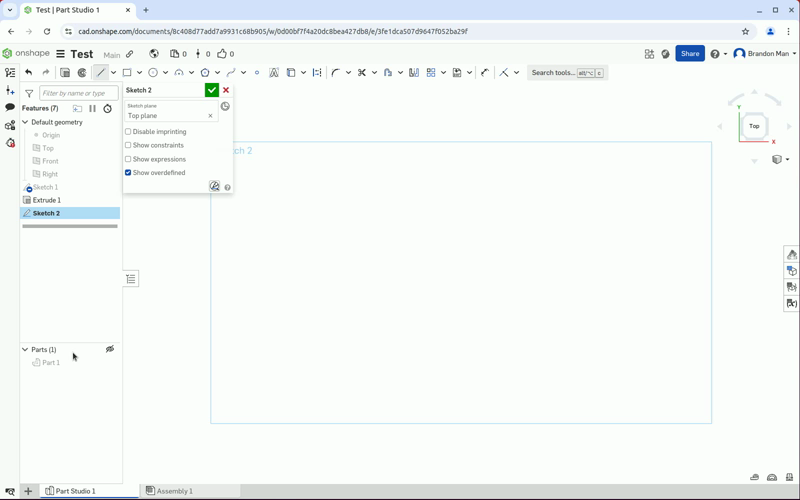
key_down(shift)
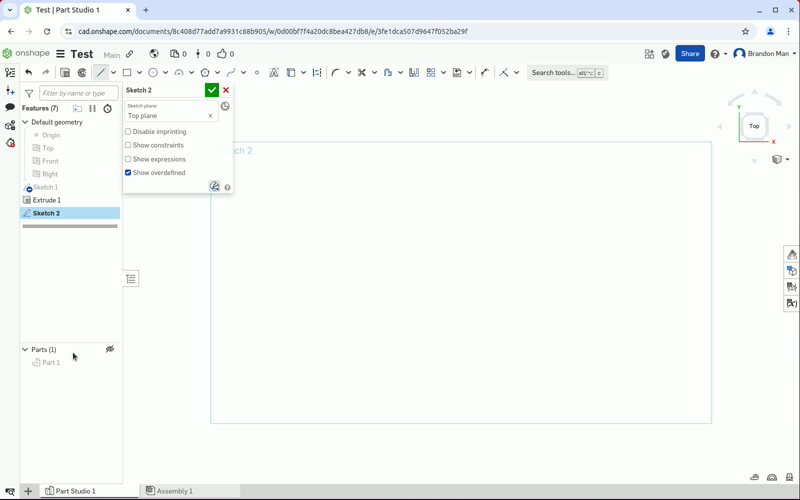
mouse_move(474, 238)
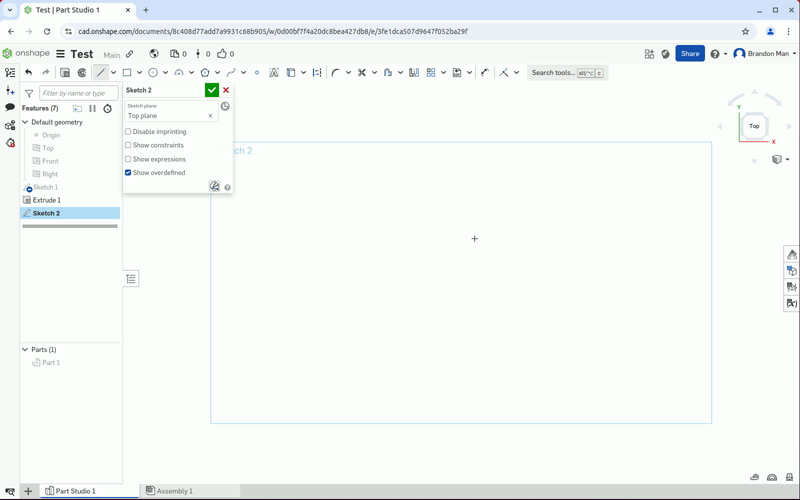
click(474, 238)
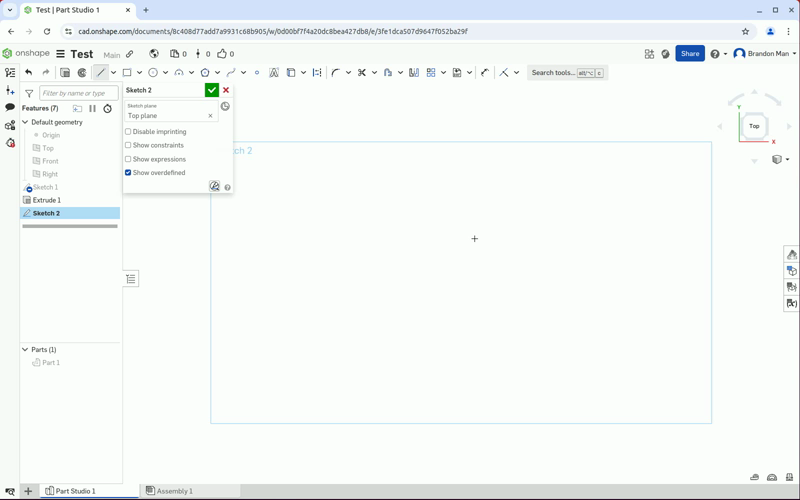
key_up(shift)
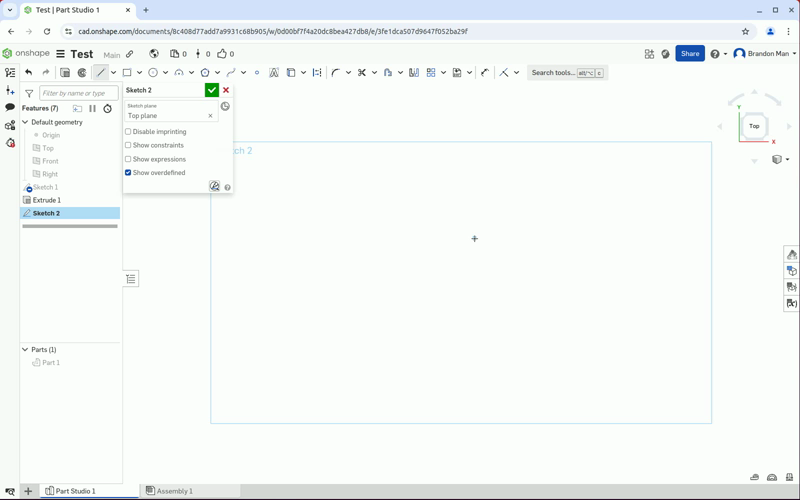
key_down(shift)
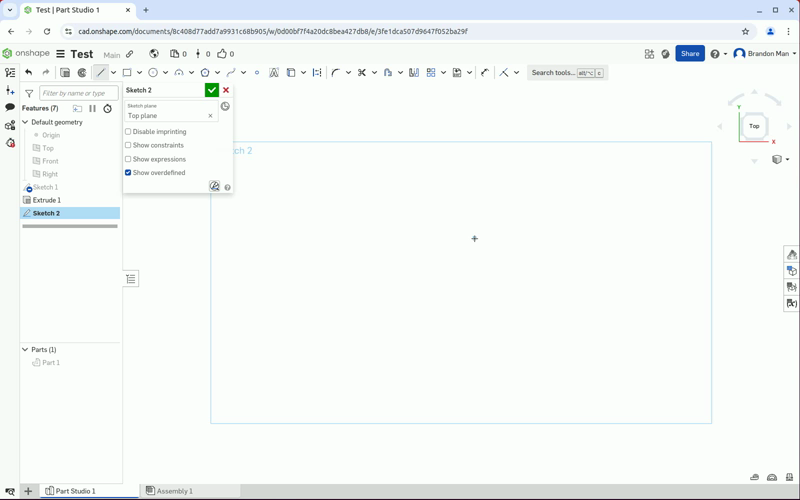
mouse_move(504, 238)
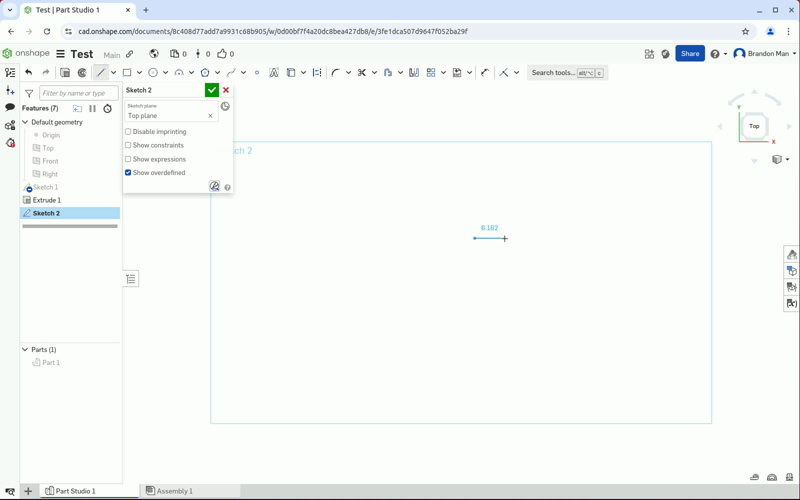
mouse_move(480, 238)
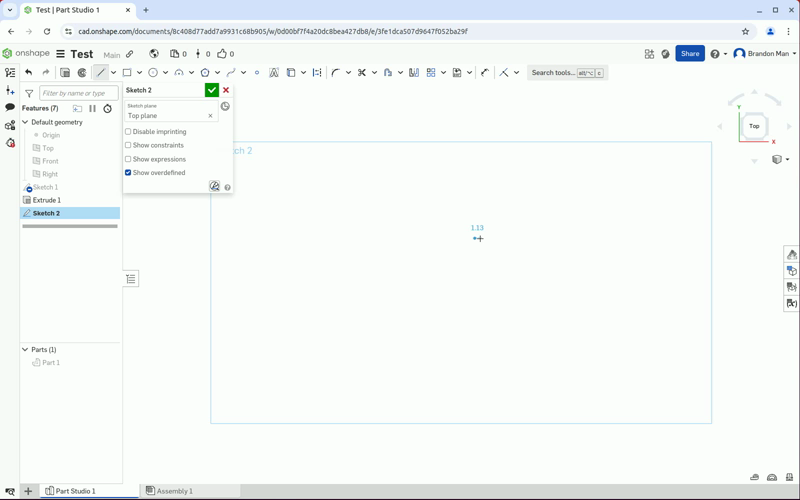
scroll(6)
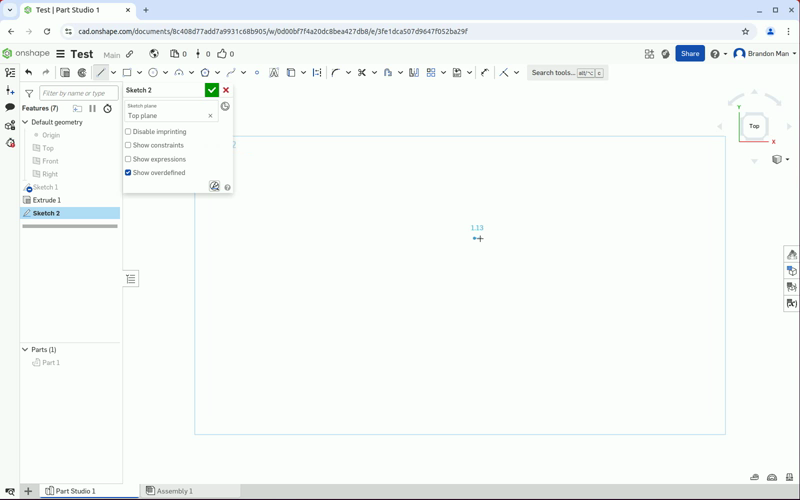
scroll(6)
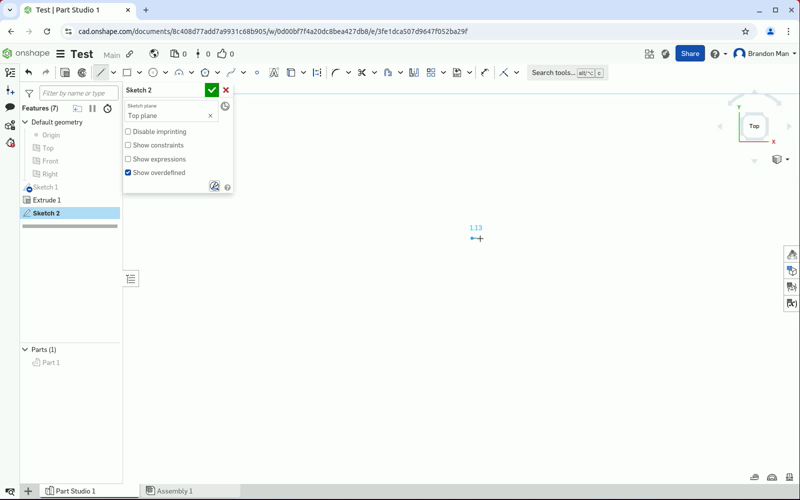
scroll(6)
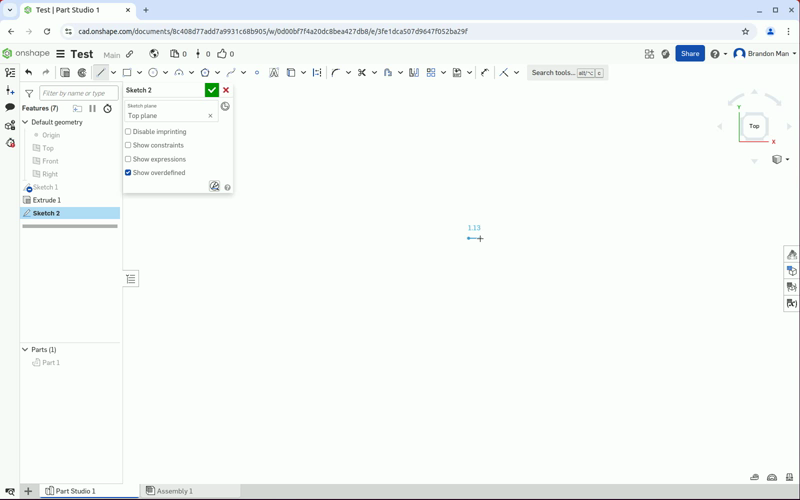
scroll(6)
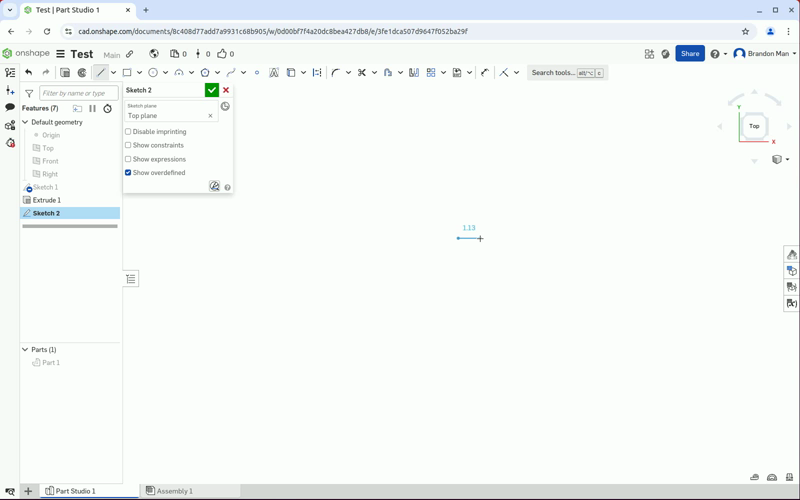
scroll(6)
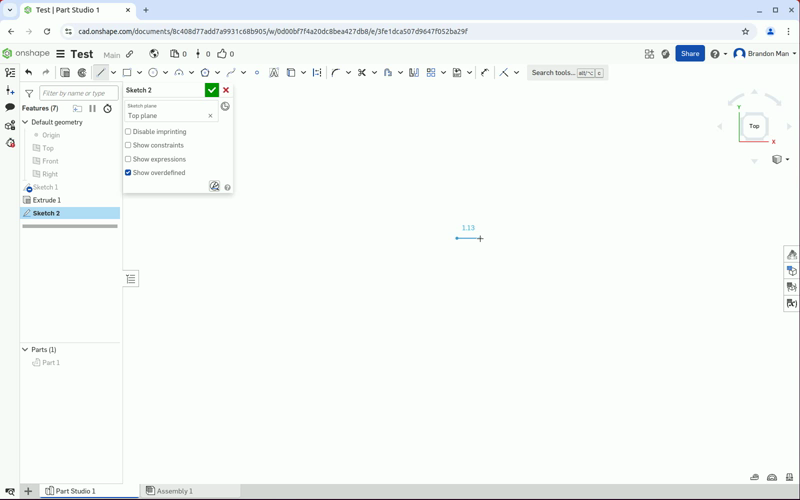
scroll(6)
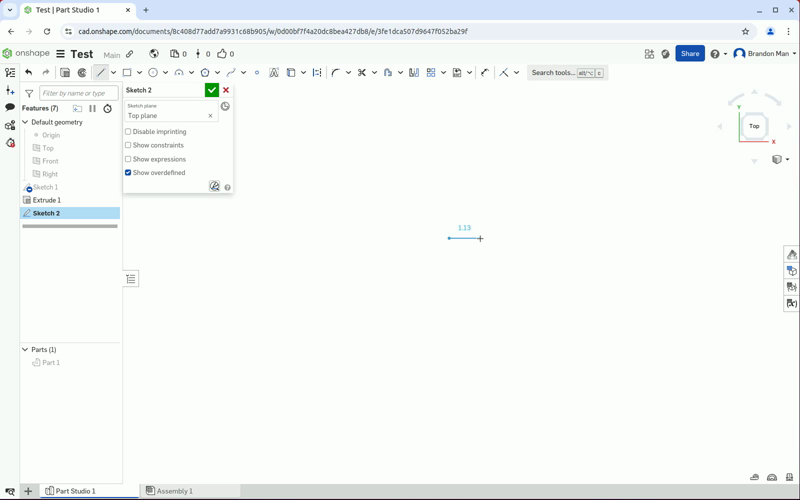
scroll(6)
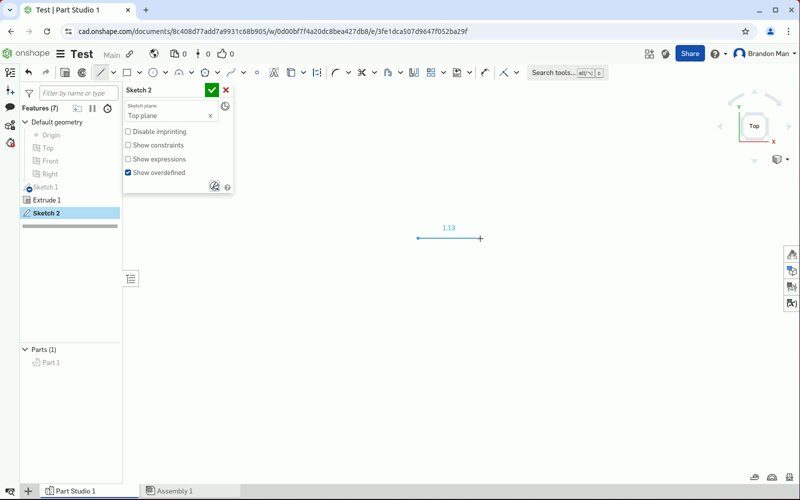
click(480, 238)
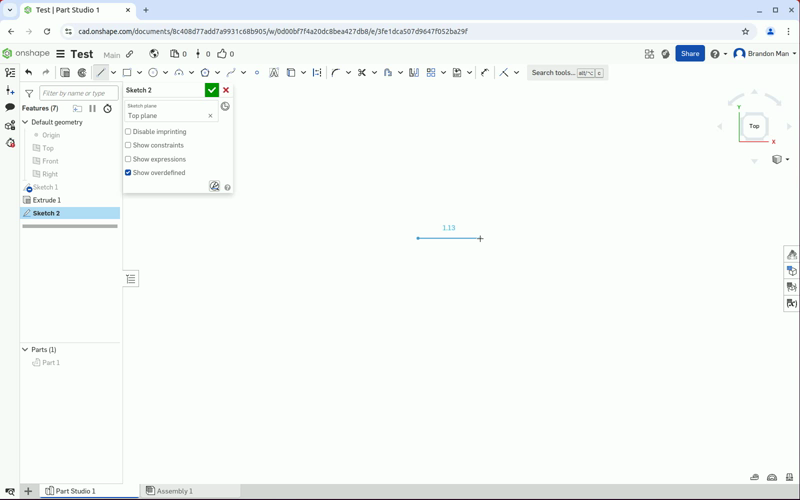
scroll(-6)
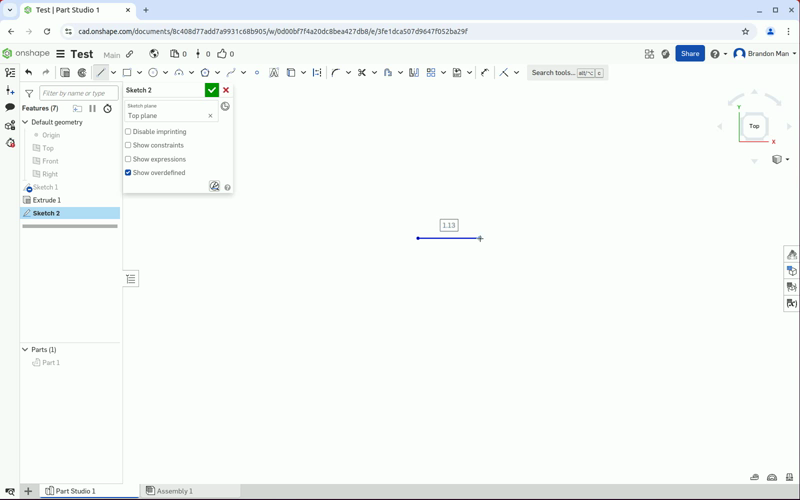
scroll(-6)
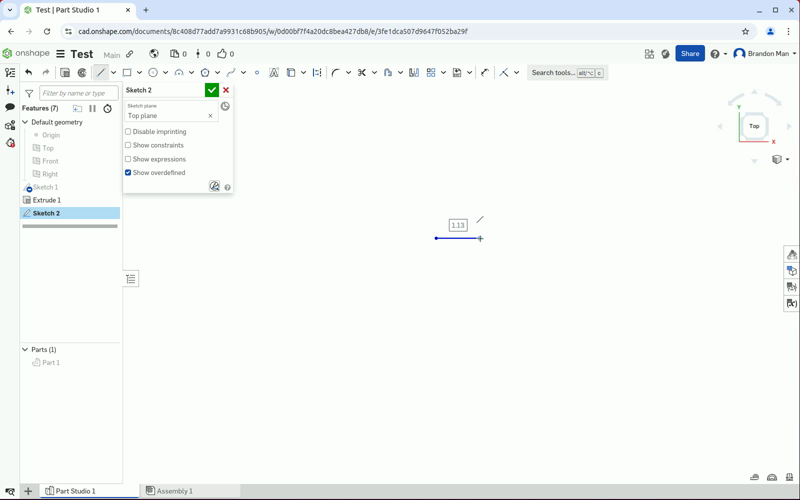
scroll(-6)
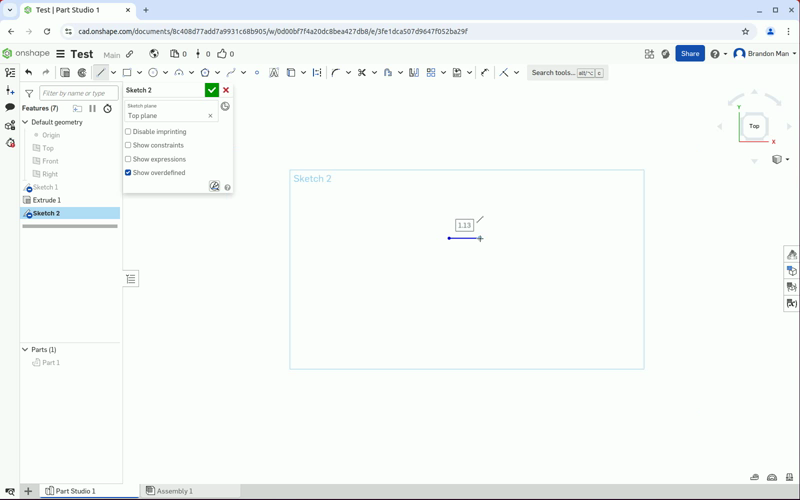
scroll(-6)
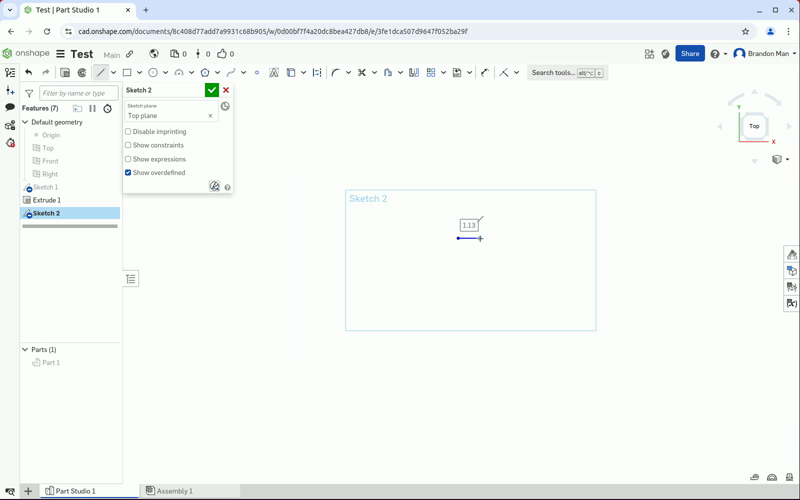
scroll(-6)
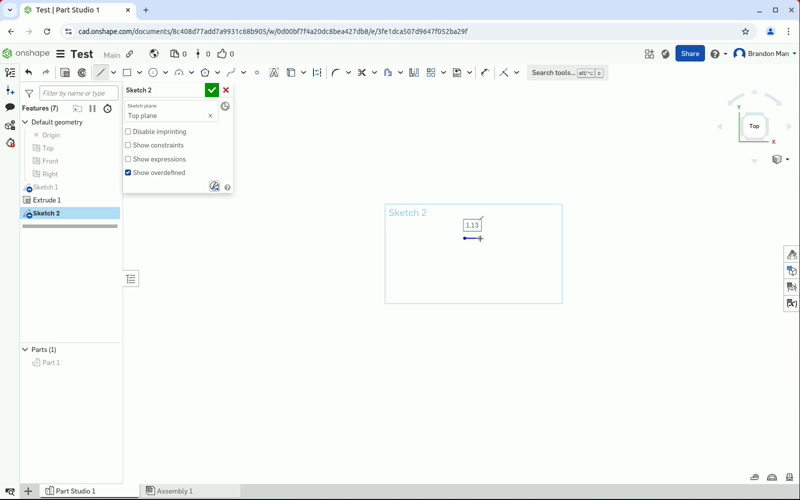
scroll(-6)
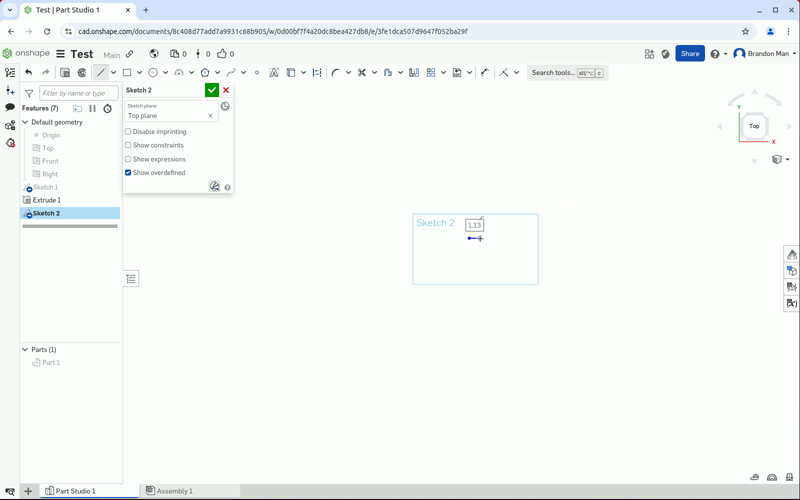
scroll(-6)
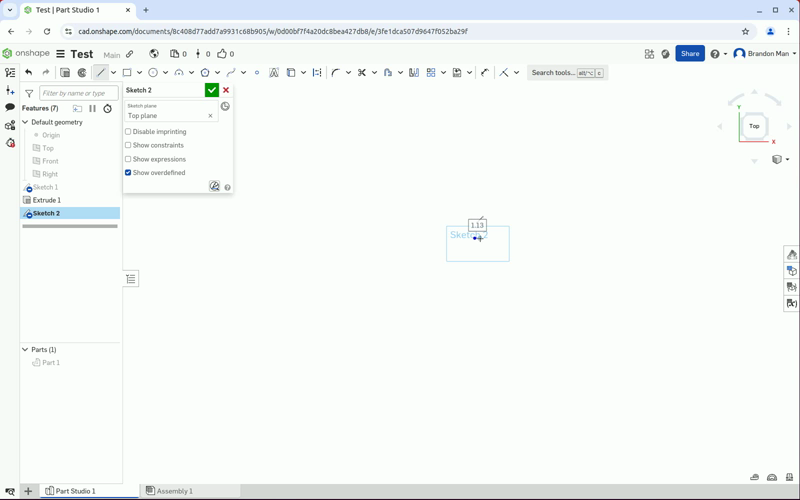
key_up(shift)
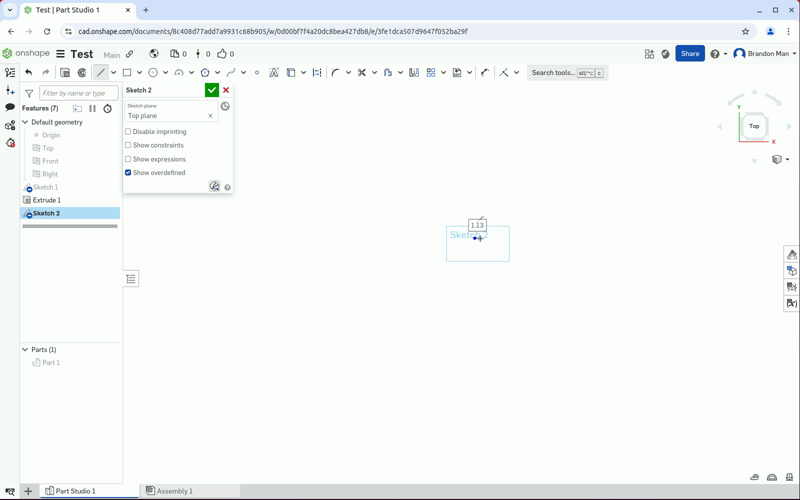
key_down(shift)
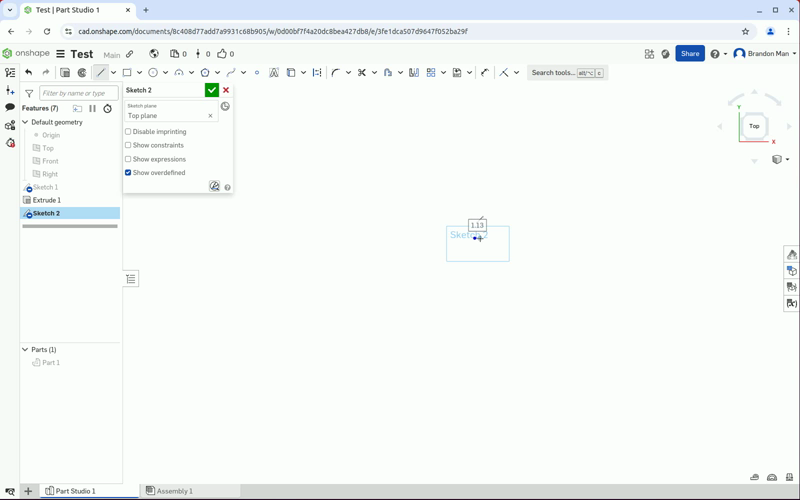
mouse_move(480, 169)
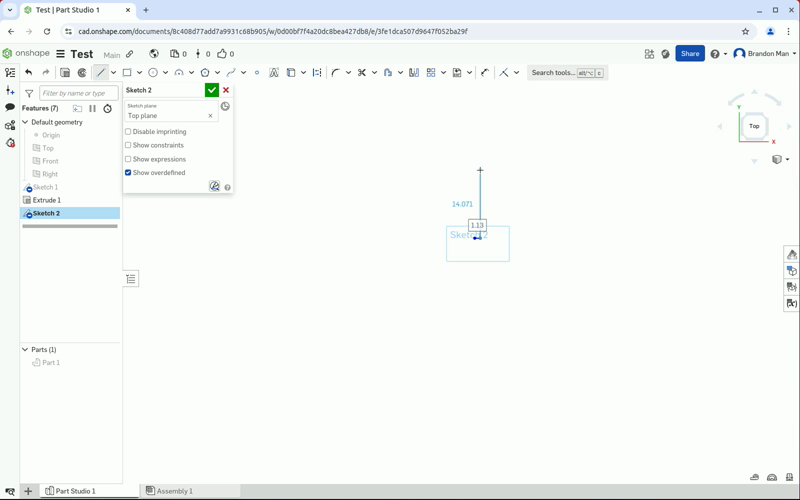
click(480, 169)
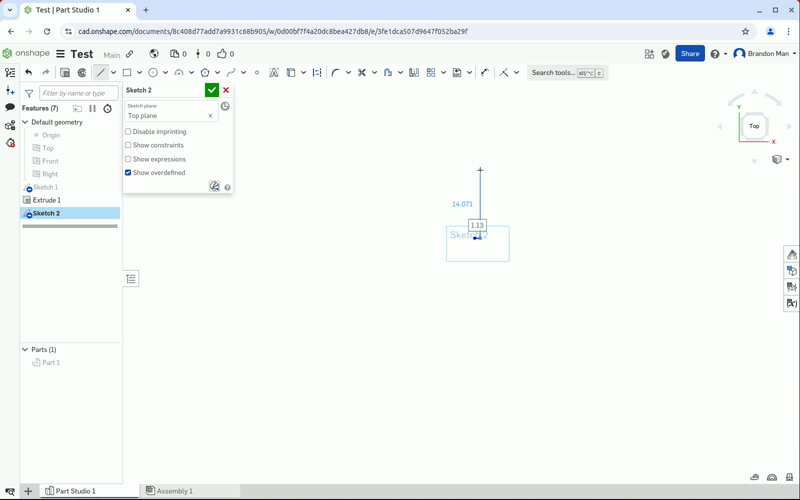
key_up(shift)
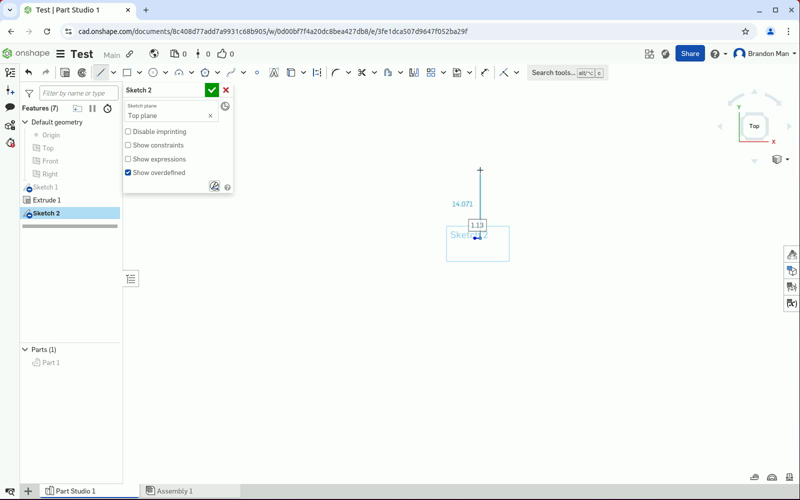
key_down(shift)
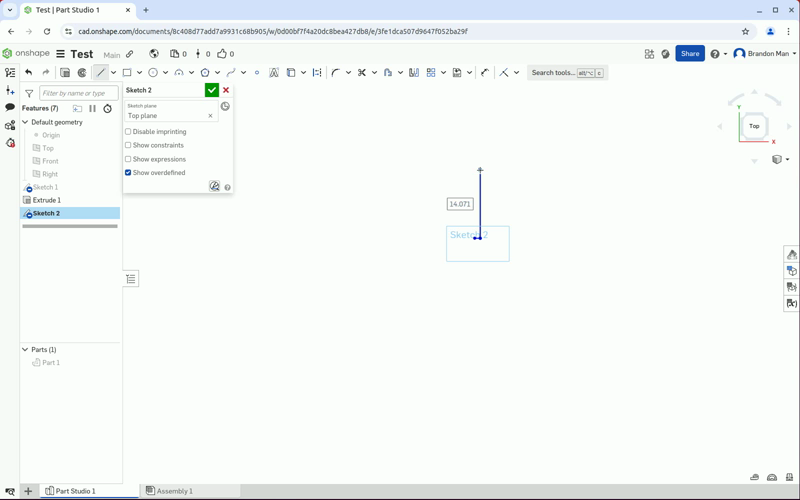
mouse_move(510, 169)
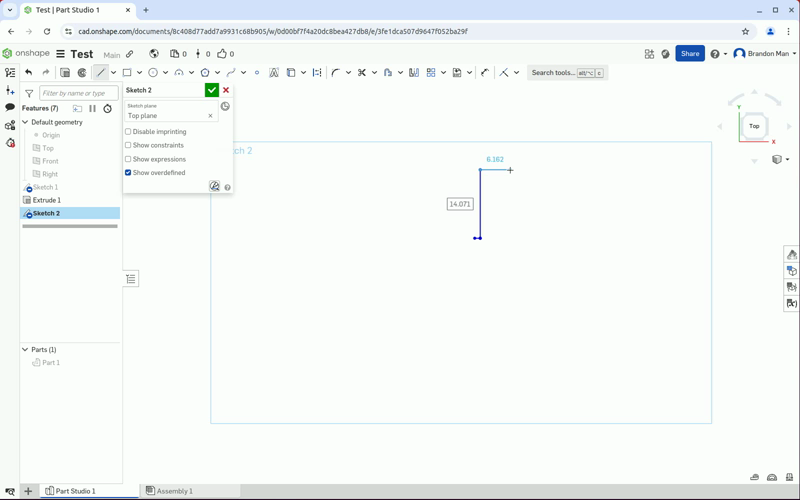
mouse_move(474, 169)
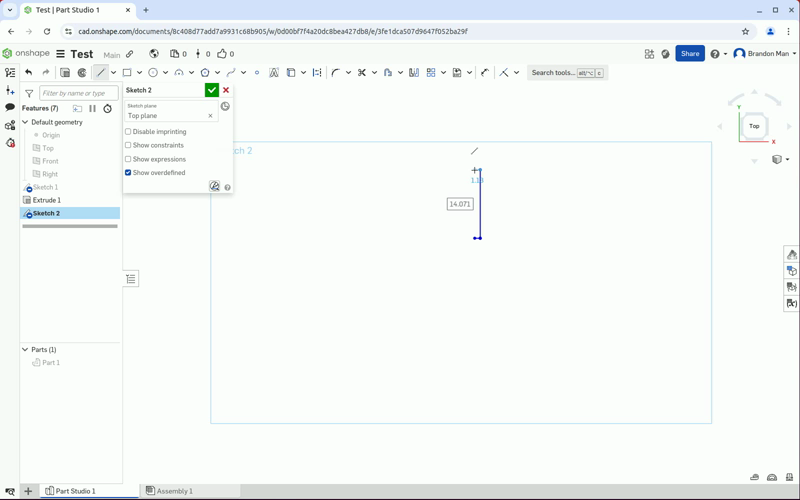
scroll(6)
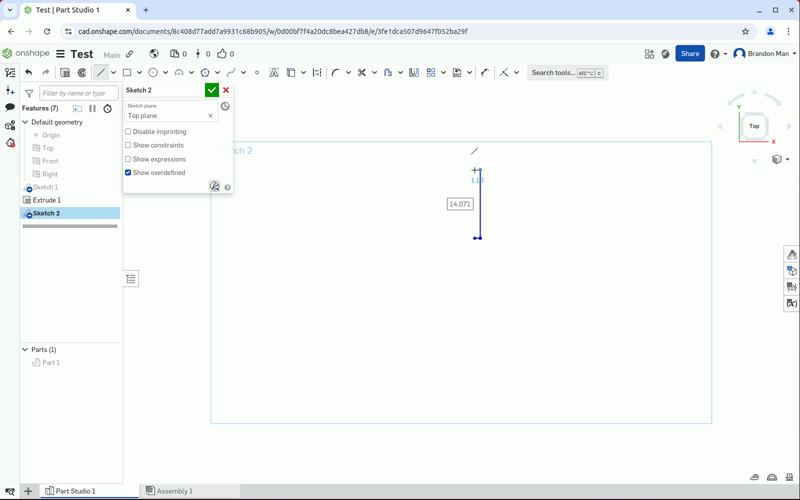
scroll(6)
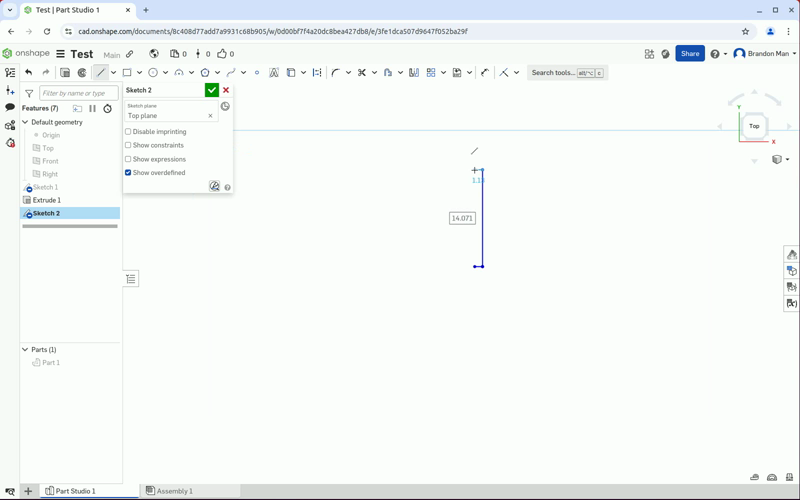
scroll(6)
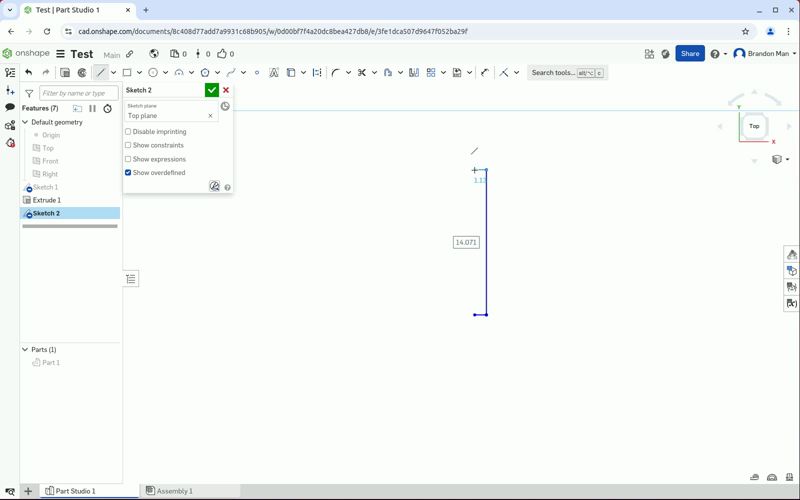
scroll(6)
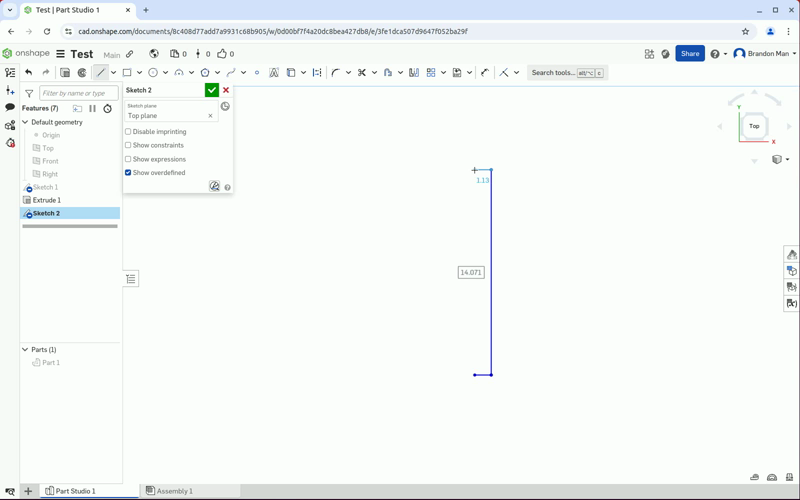
scroll(6)
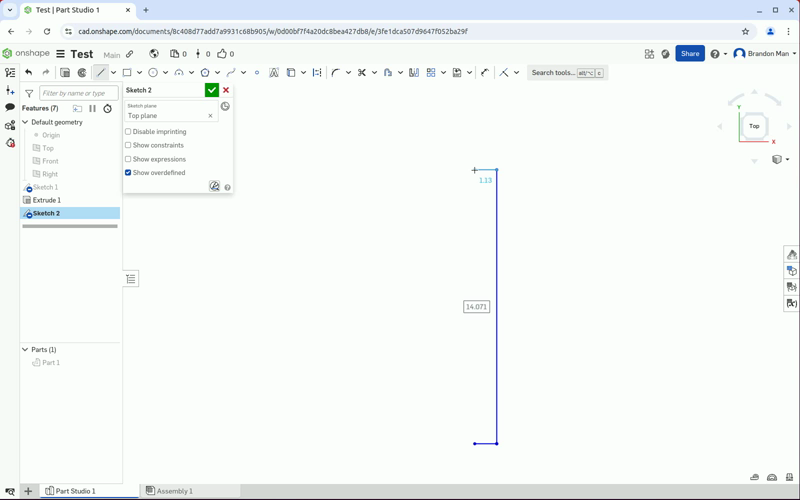
scroll(6)
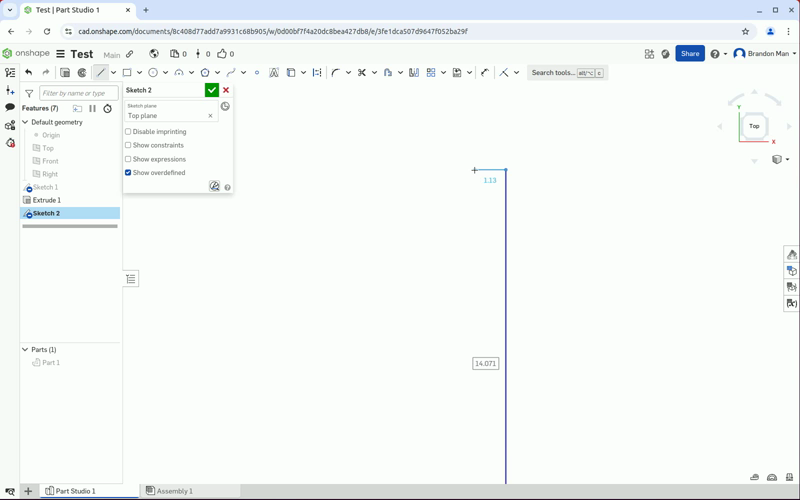
scroll(6)
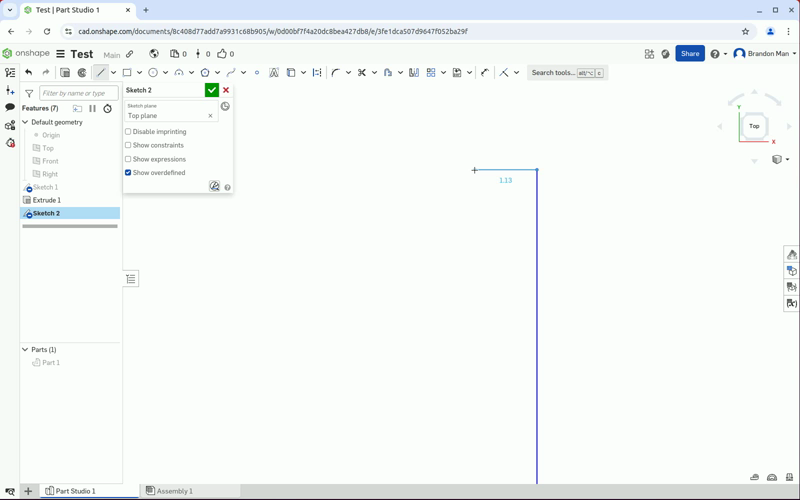
click(474, 169)
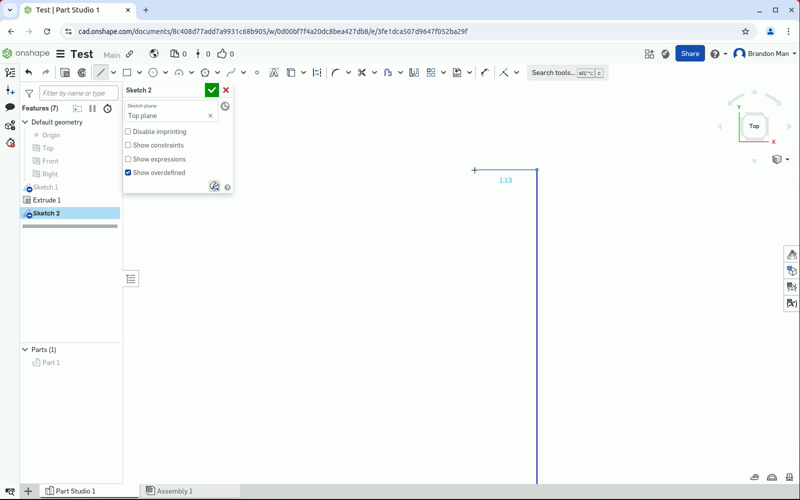
scroll(-6)
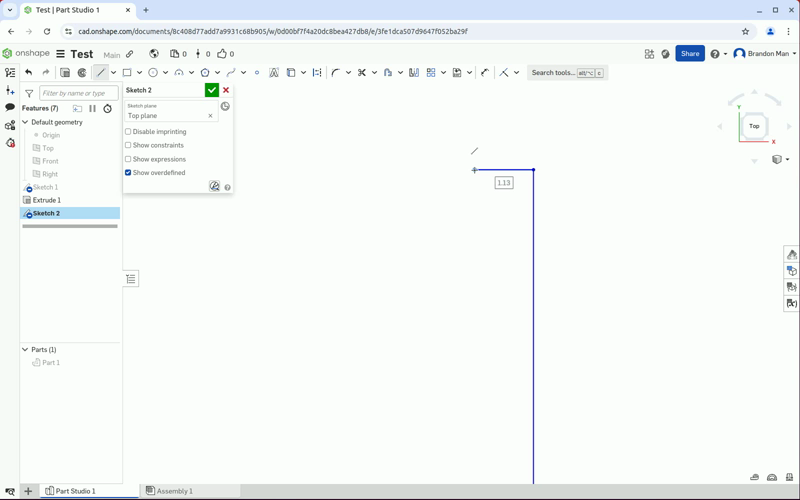
scroll(-6)
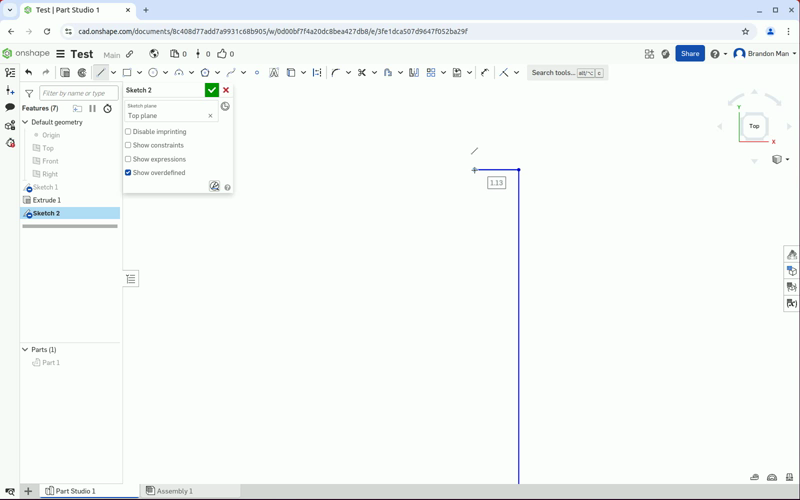
scroll(-6)
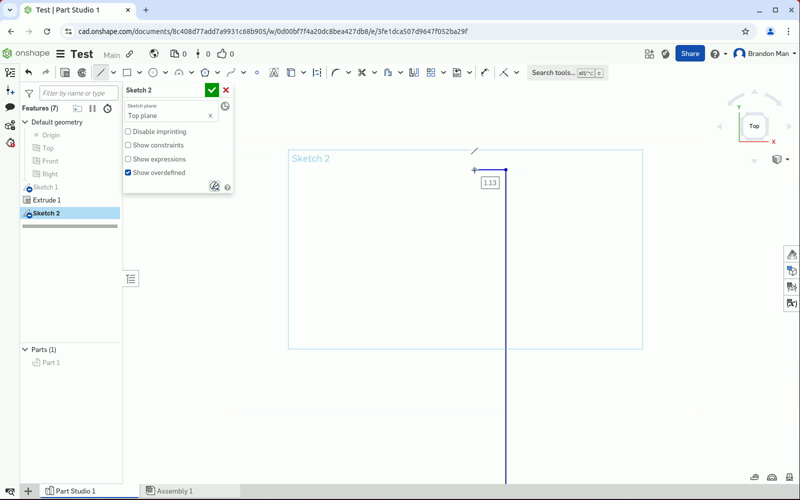
scroll(-6)
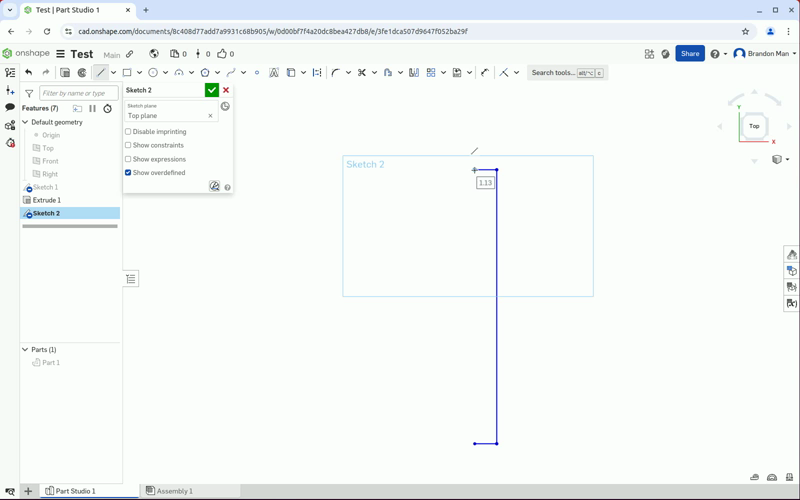
scroll(-6)
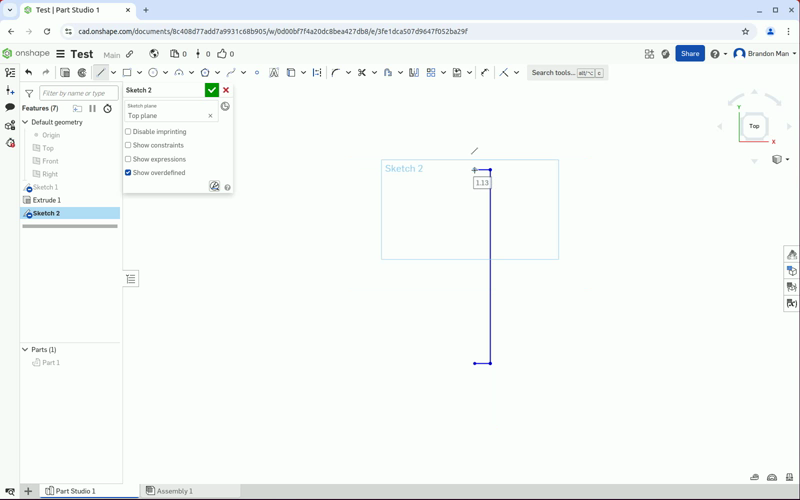
scroll(-6)
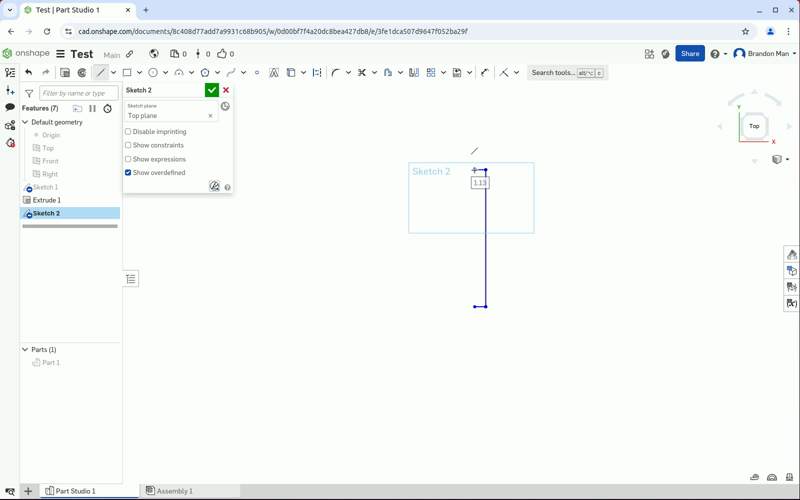
scroll(-6)
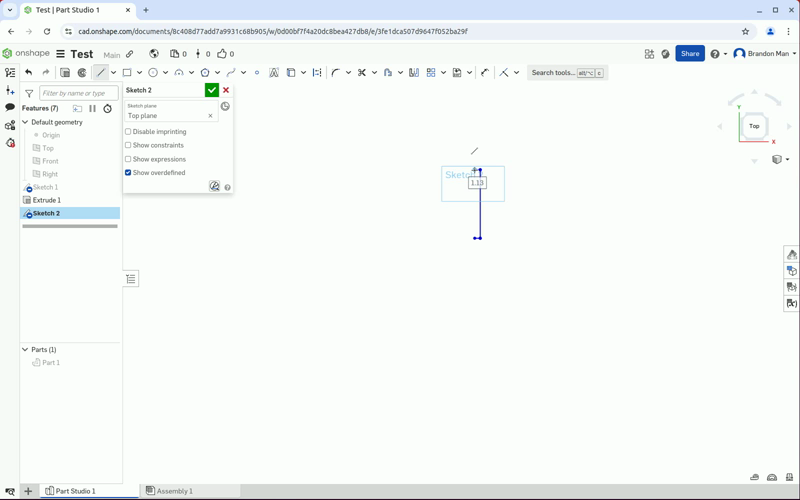
key_up(shift)
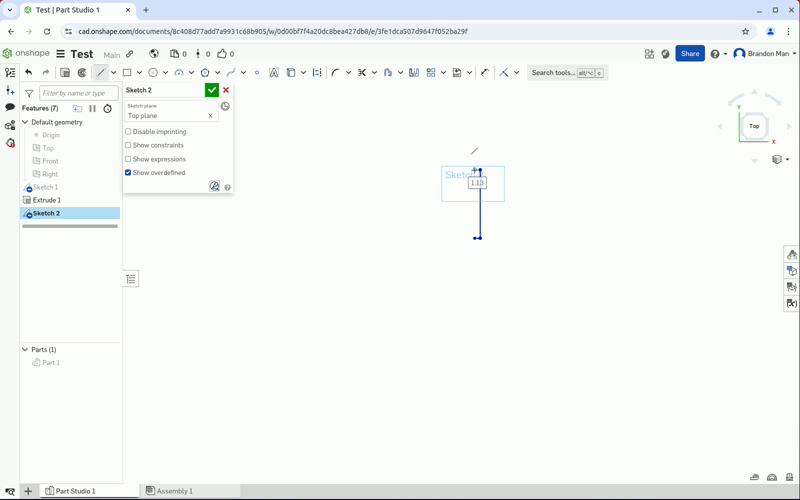
key_down(shift)
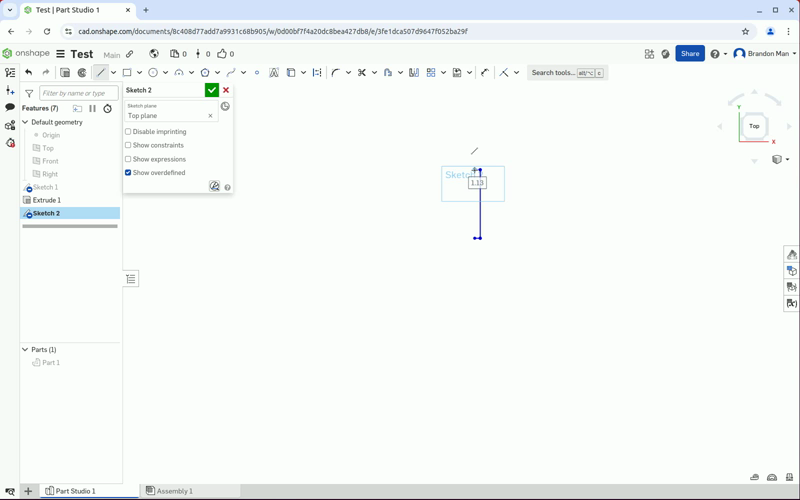
mouse_move(474, 238)
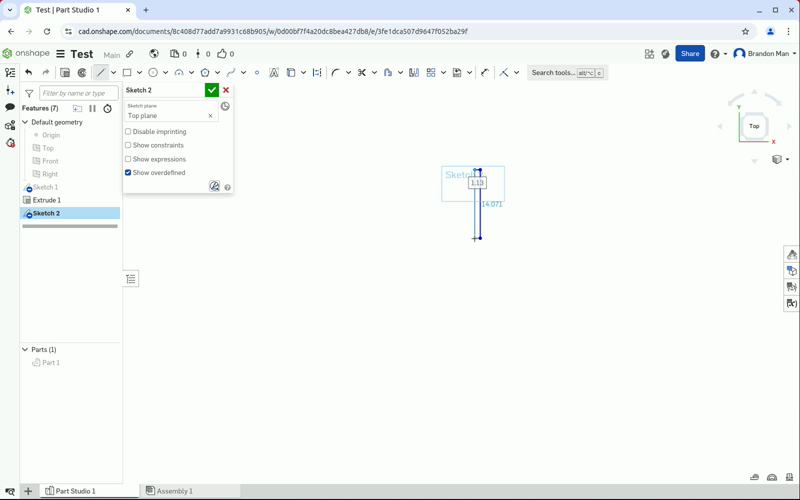
key_up(shift)
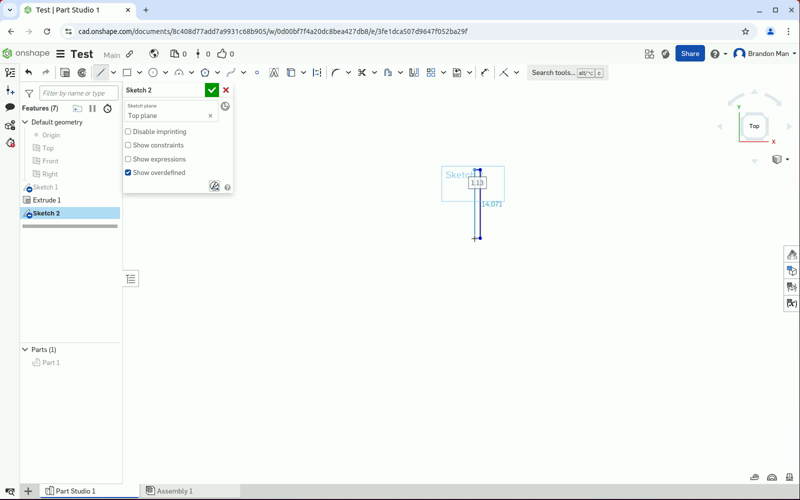
click(474, 238)
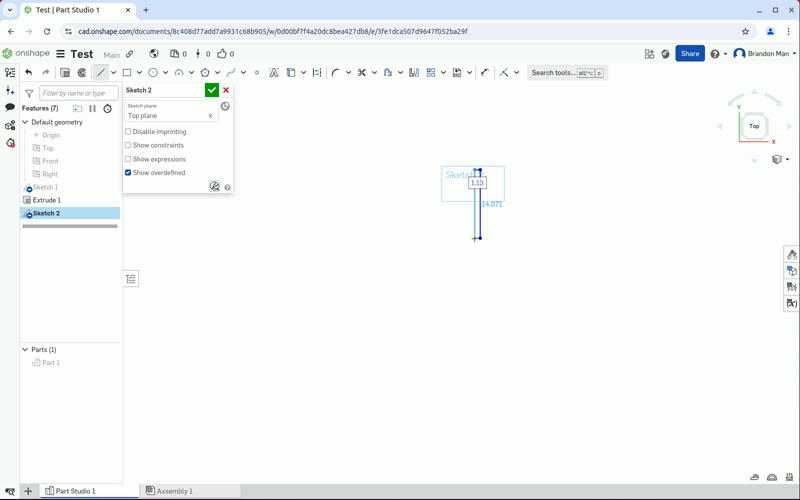
key(esc)
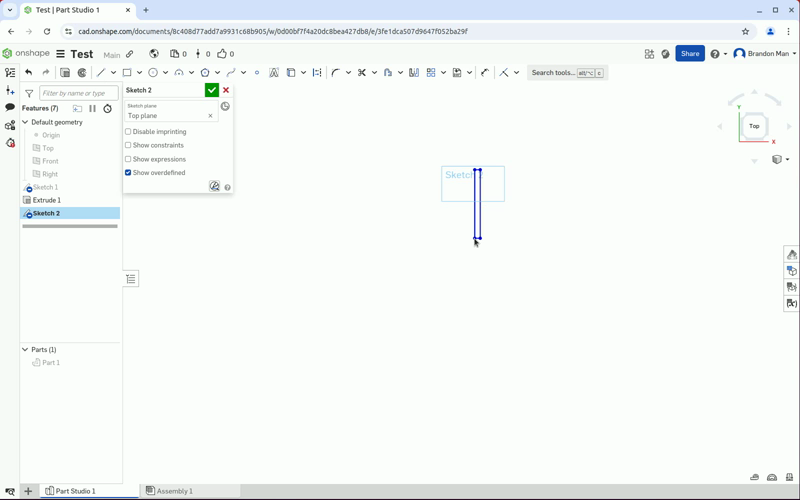
mouse_move(477, 185)
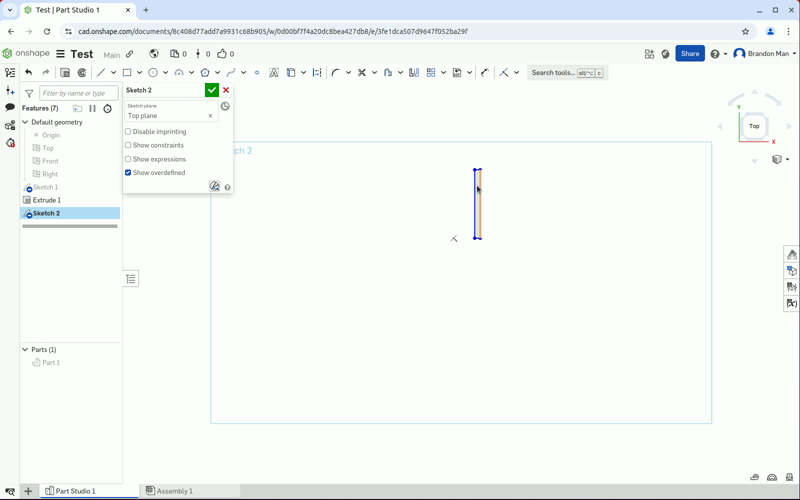
scroll(6)
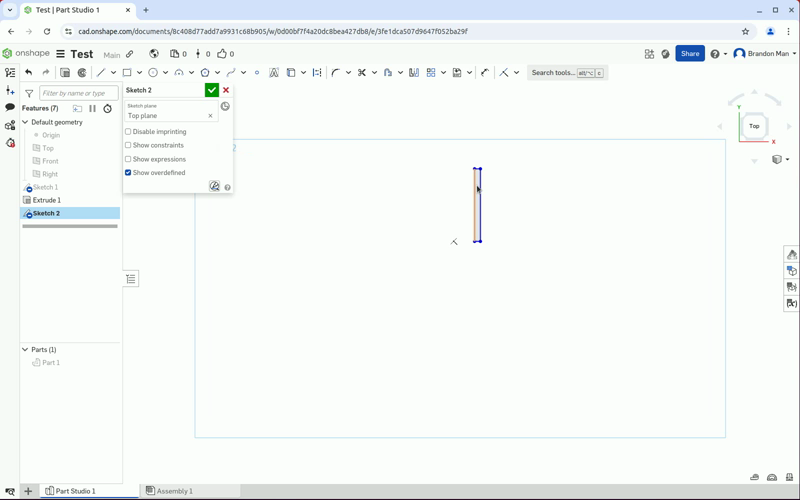
scroll(6)
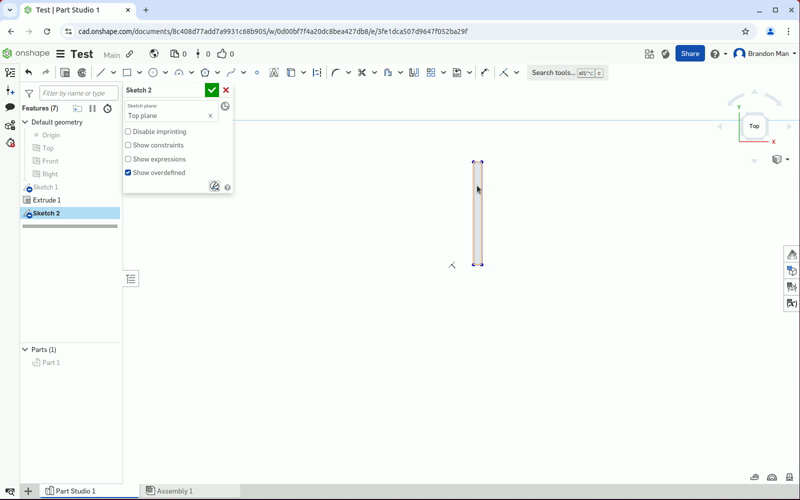
scroll(6)
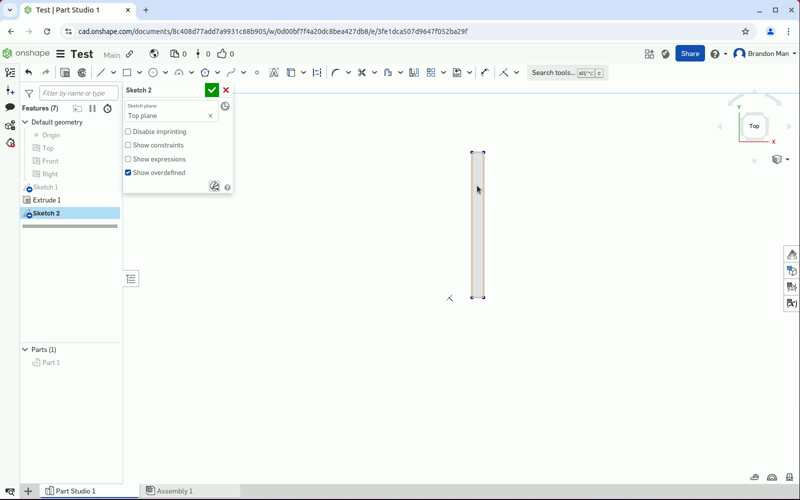
scroll(6)
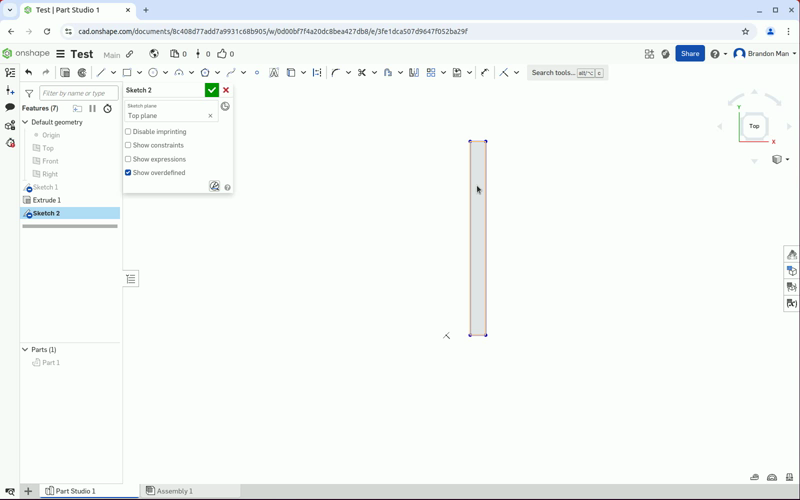
scroll(6)
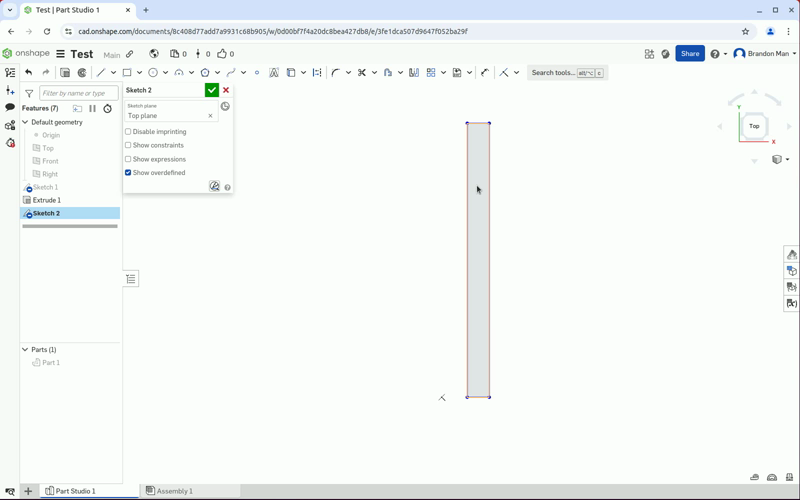
scroll(6)
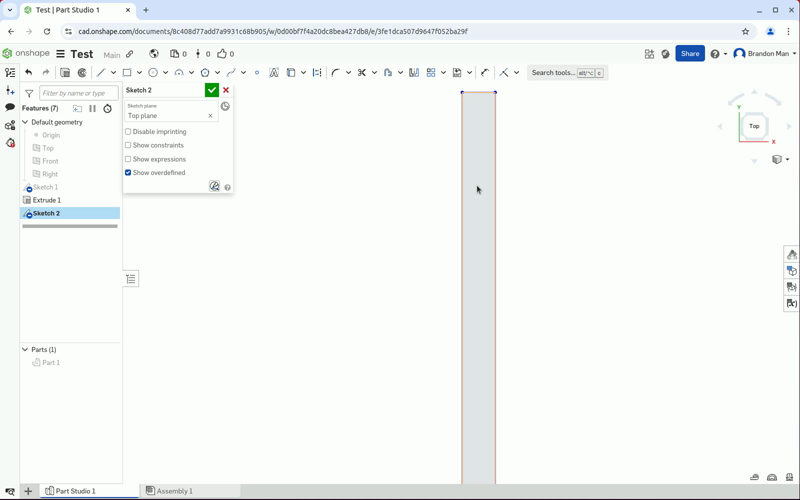
scroll(6)
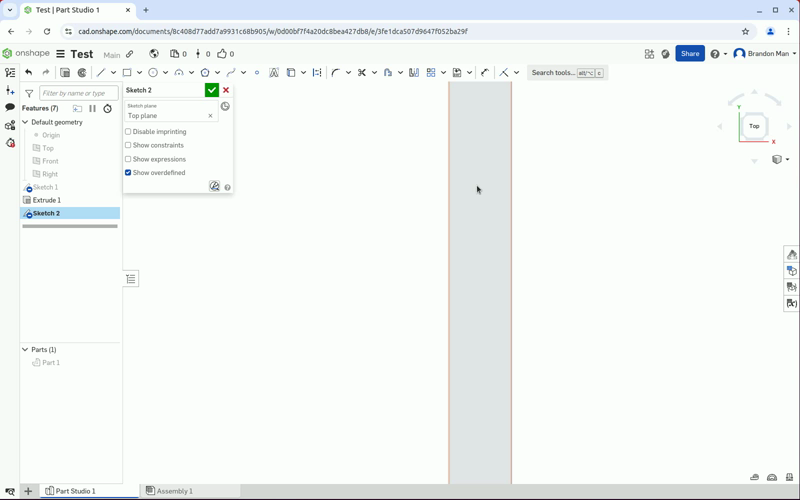
click(477, 185)
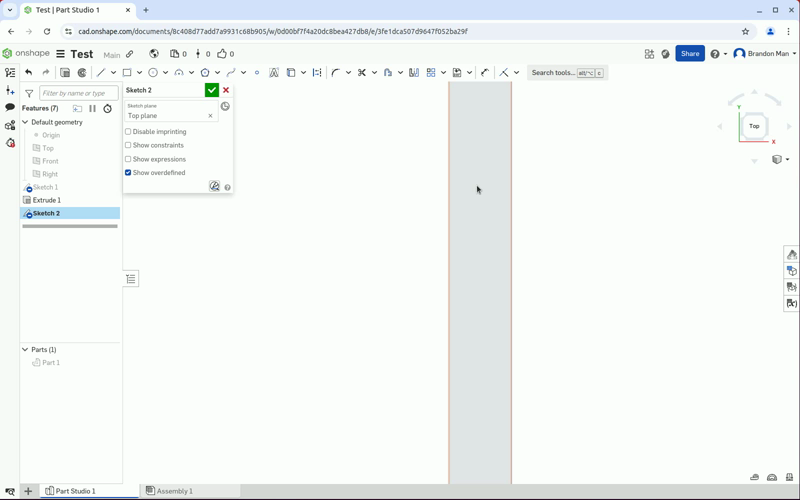
scroll(-6)
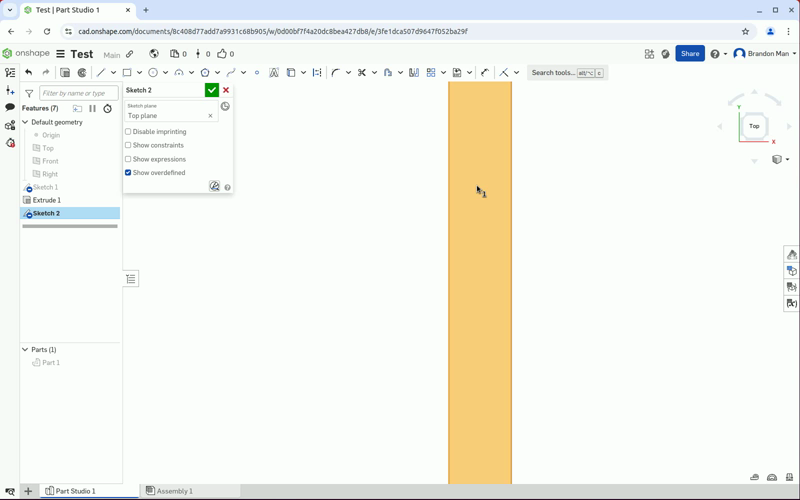
scroll(-6)
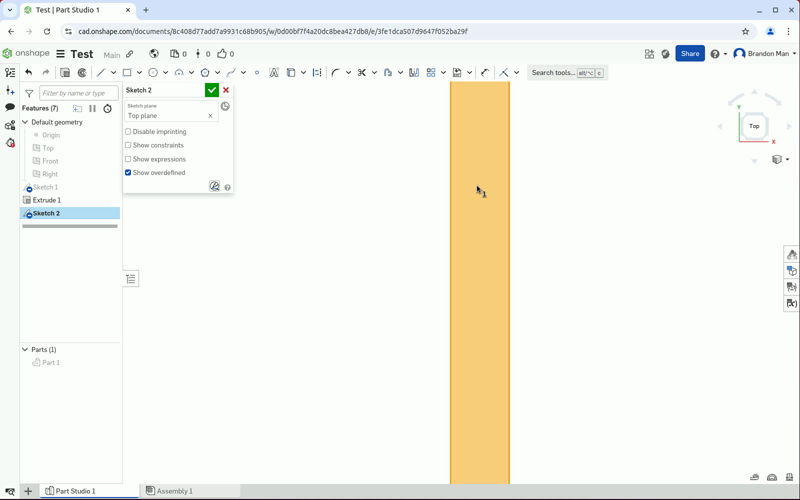
scroll(-6)
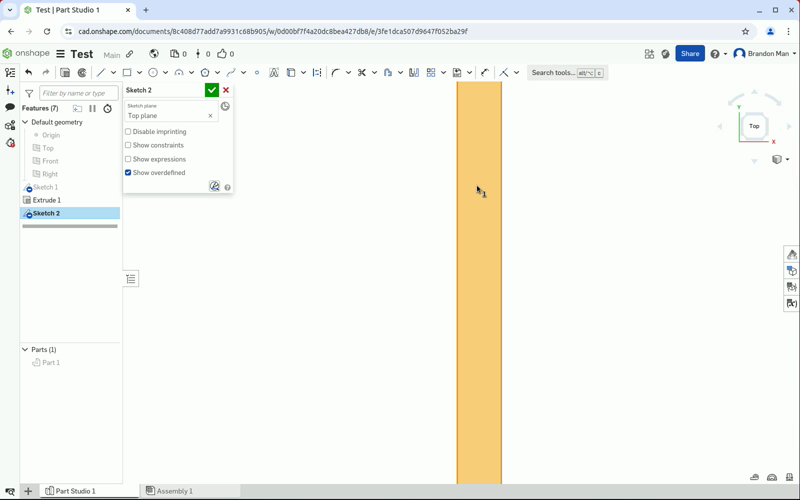
scroll(-6)
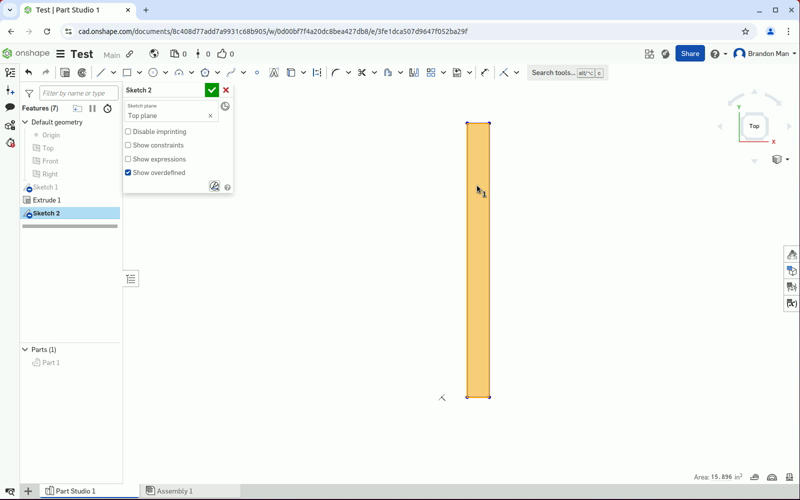
scroll(-6)
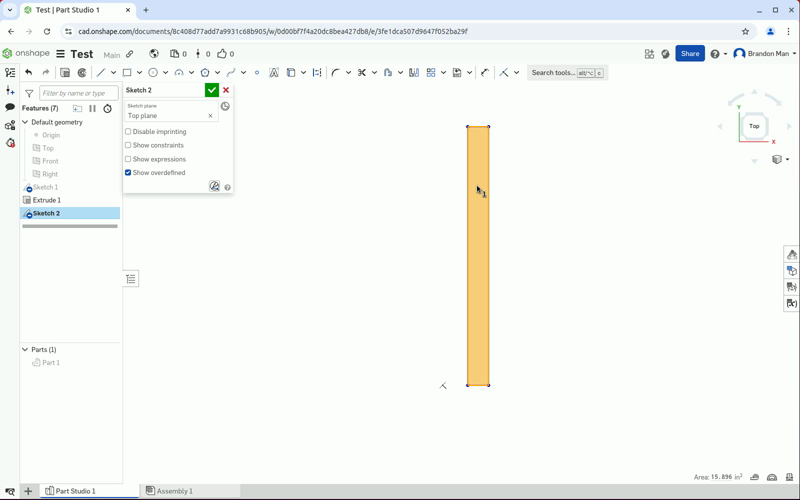
scroll(-6)
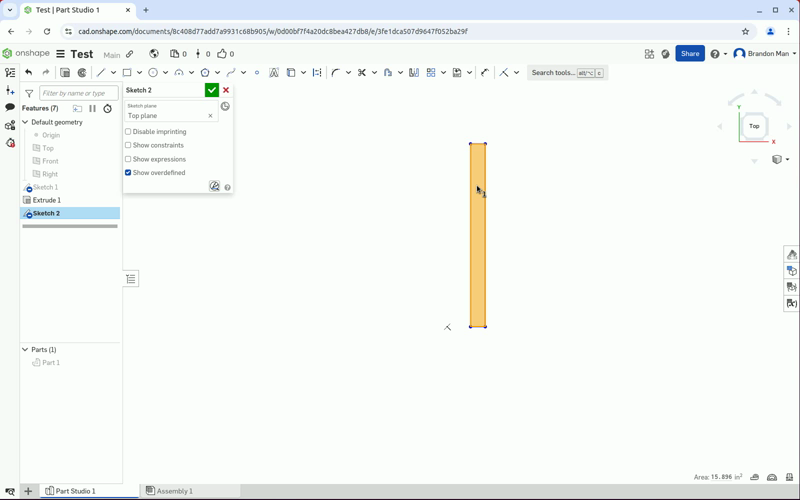
scroll(-6)
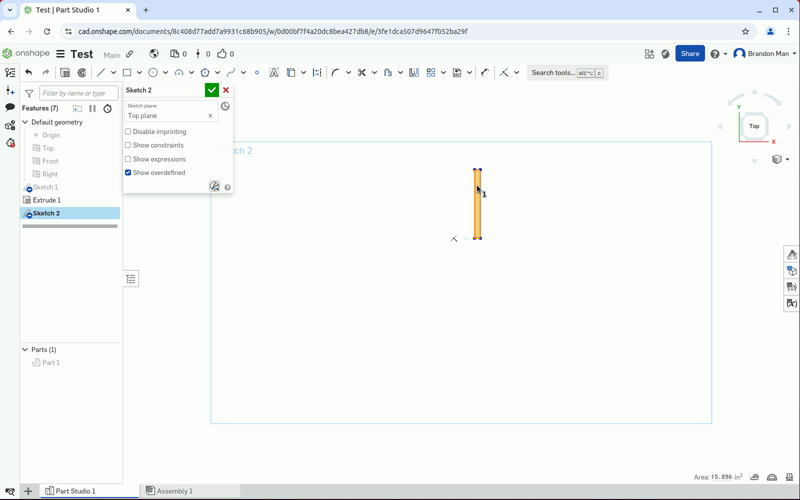
mouse_move(73, 352)
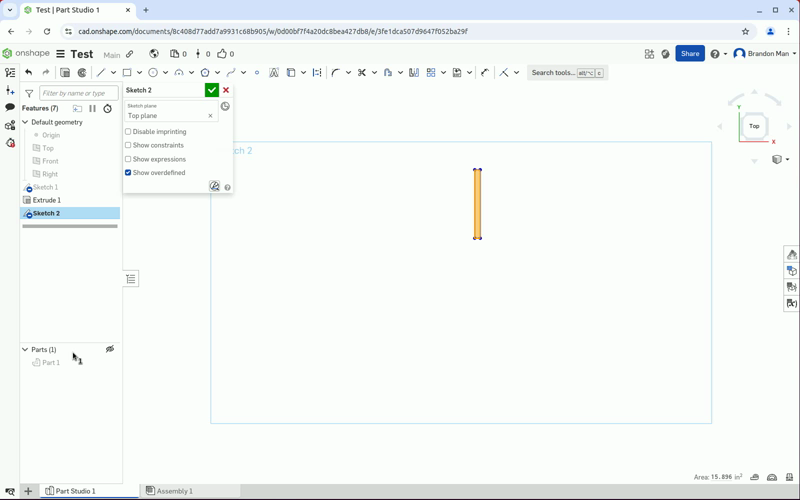
key(shift+y)
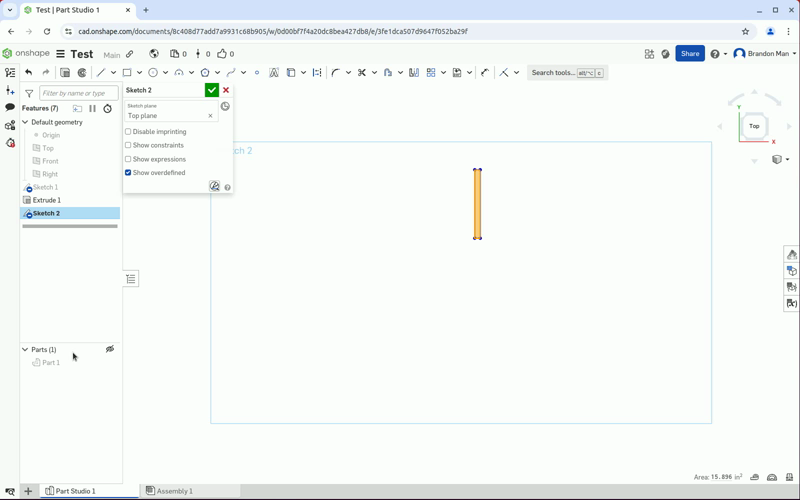
key(shift+e)
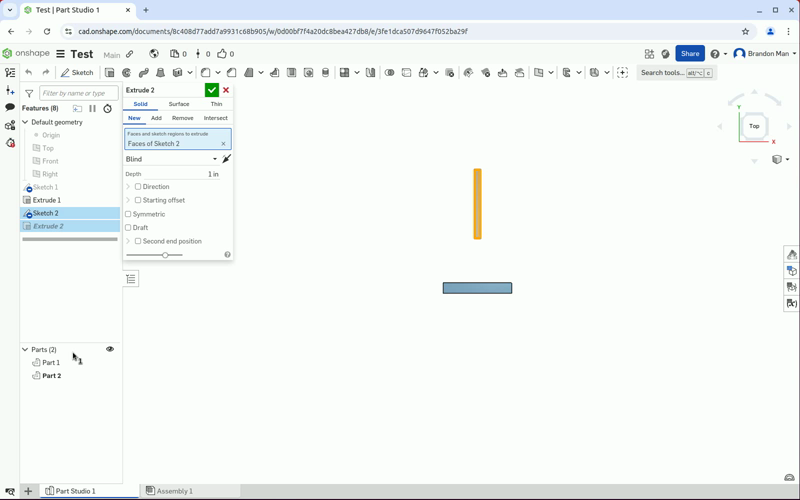
mouse_move(143, 106)
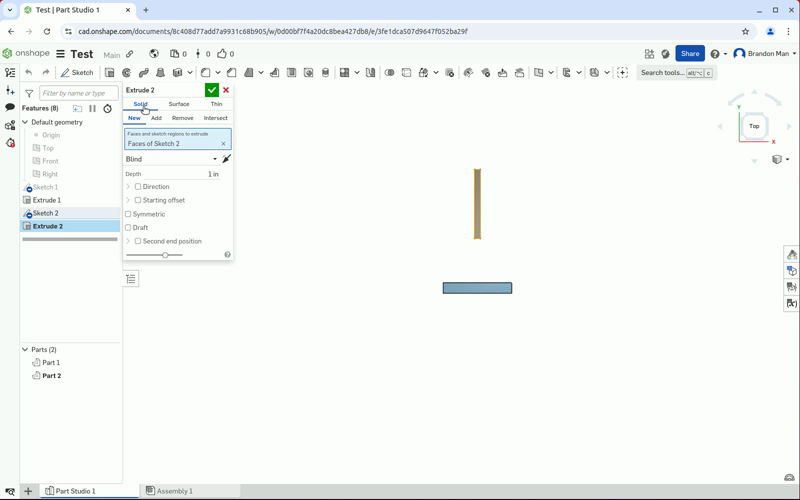
click(143, 106)
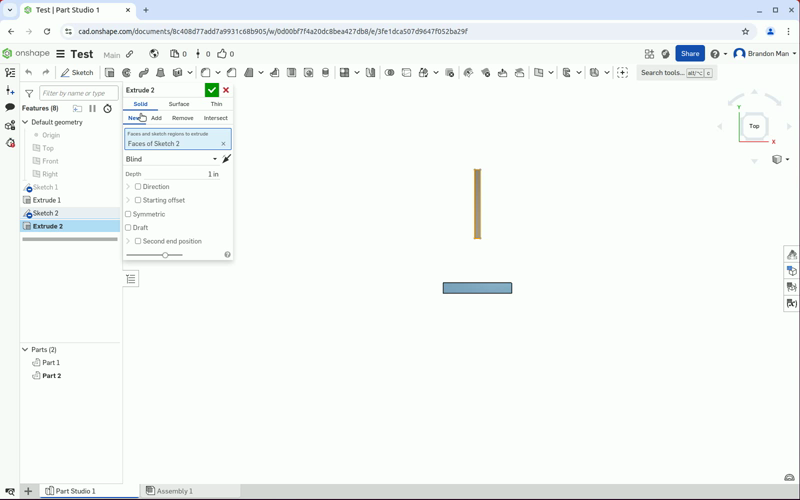
mouse_move(137, 120)
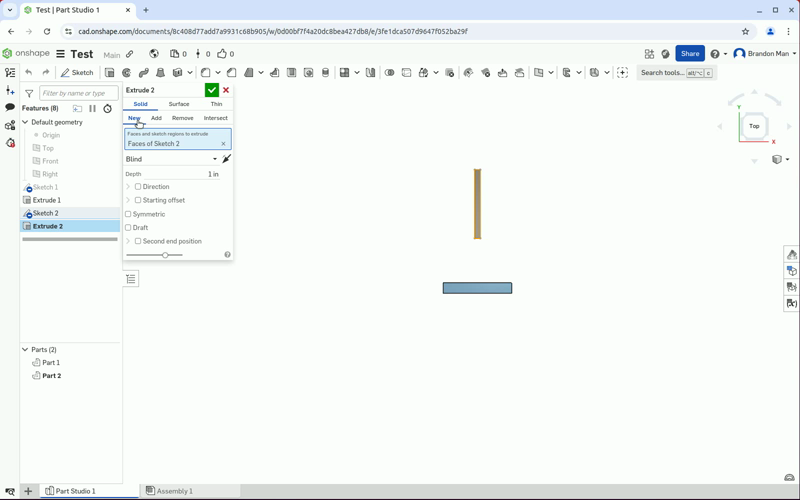
click(137, 120)
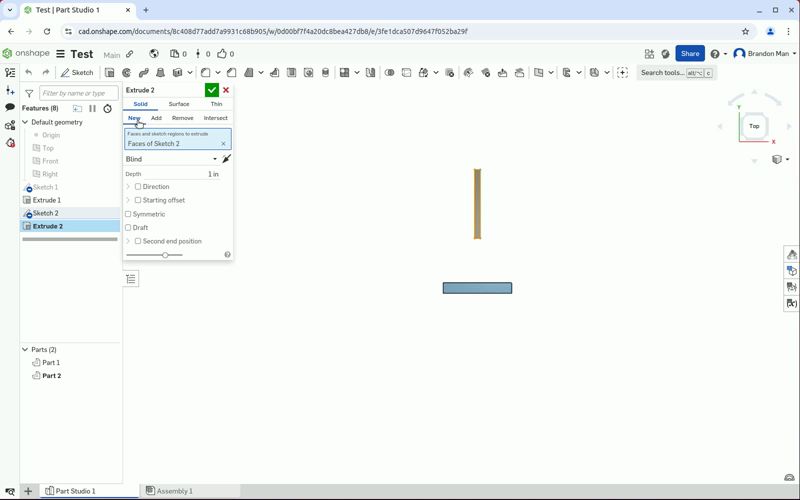
key(tab, 4)
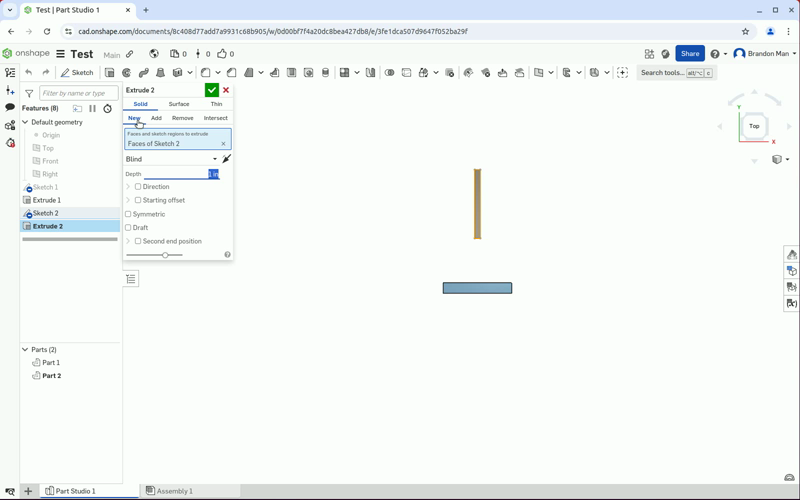
text(5.777)
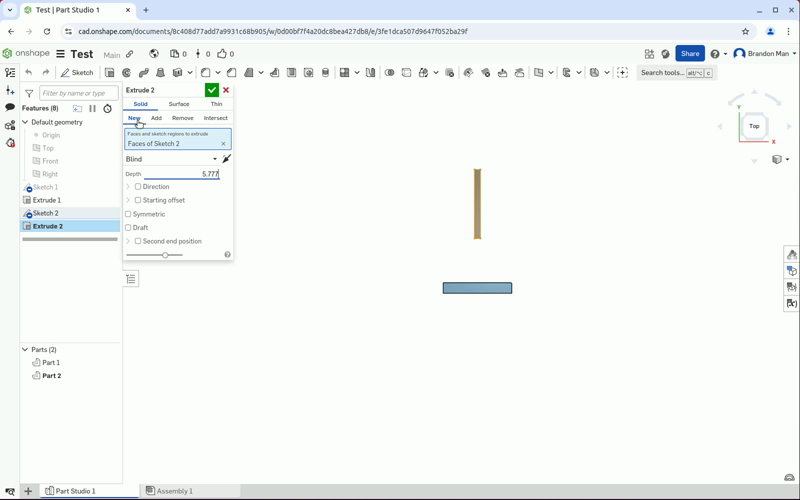
key(enter)
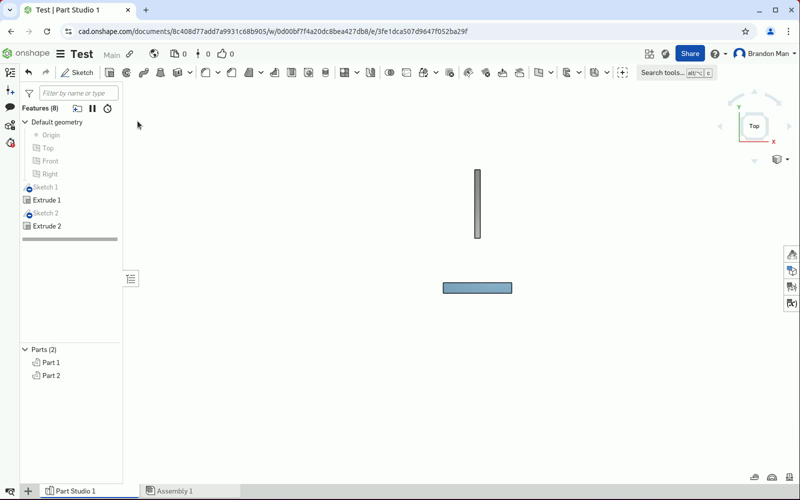
key(shift+h)
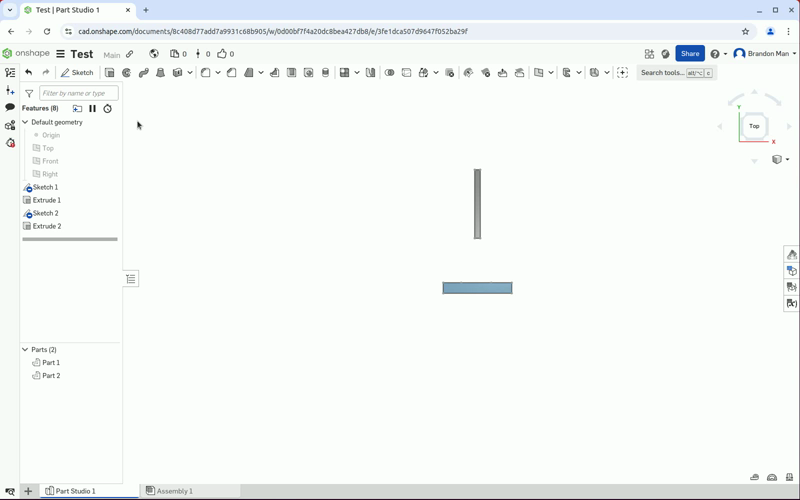
key(shift+h)
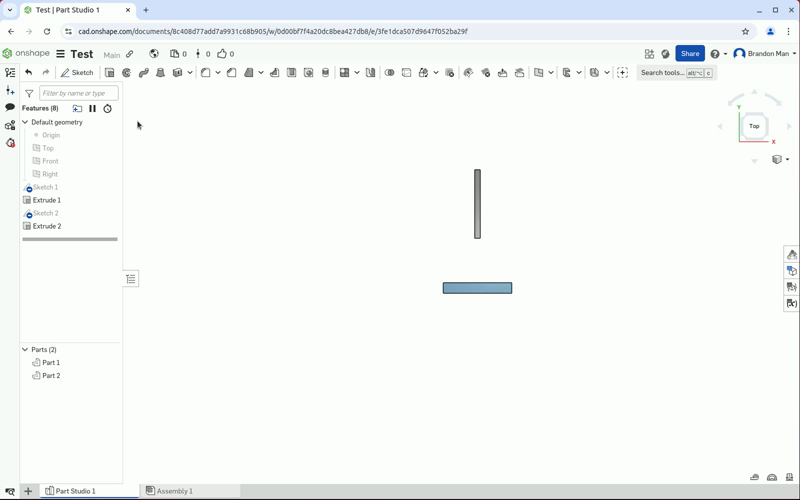
mouse_move(73, 189)
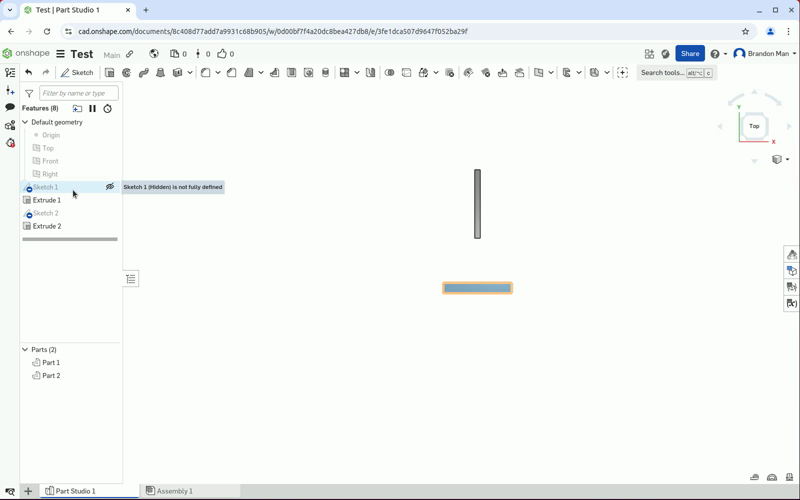
click(73, 189)
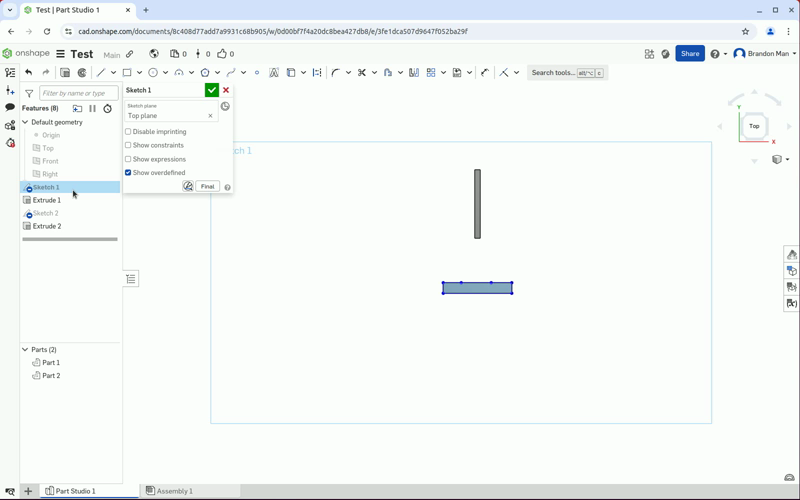
mouse_move(229, 92)
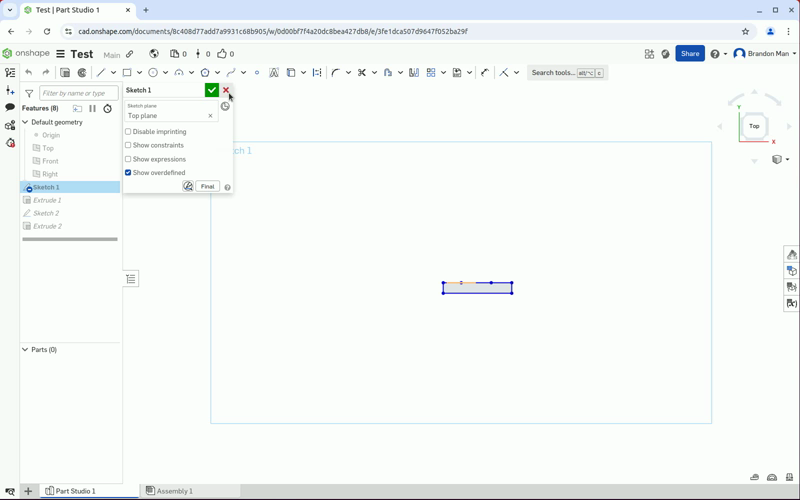
click(229, 92)
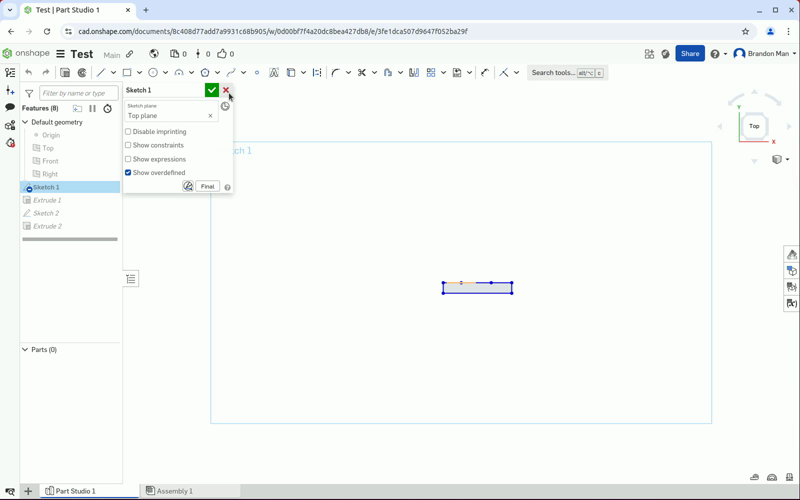
key(shift+s)
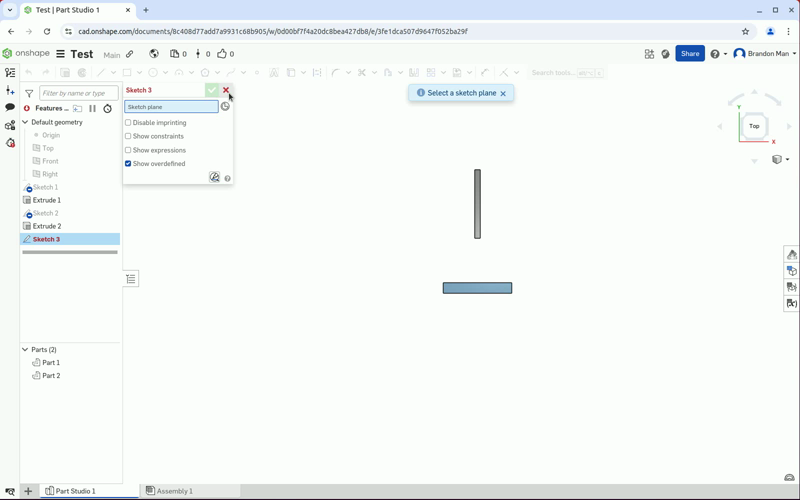
mouse_move(73, 150)
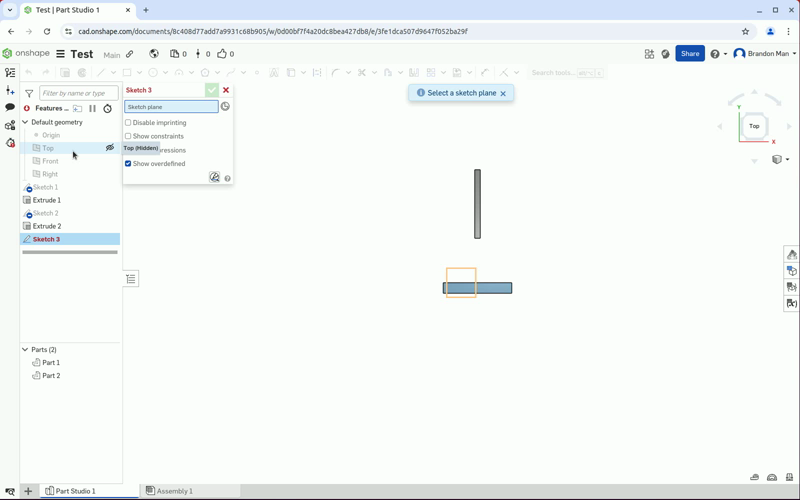
click(73, 150)
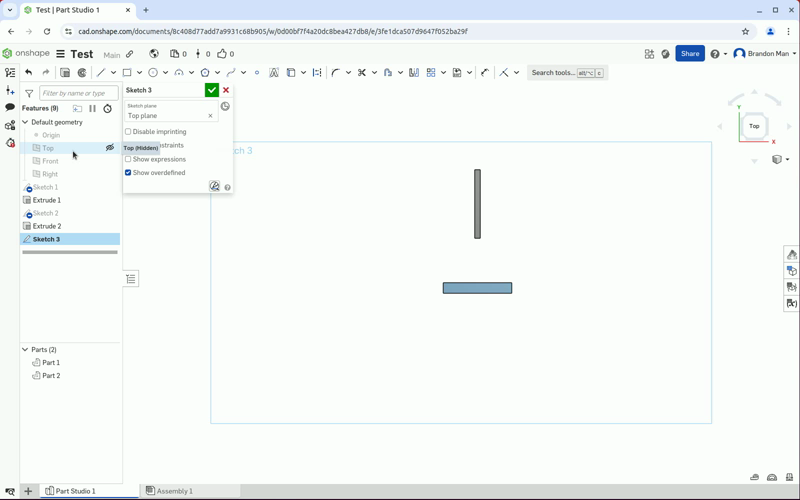
mouse_move(73, 352)
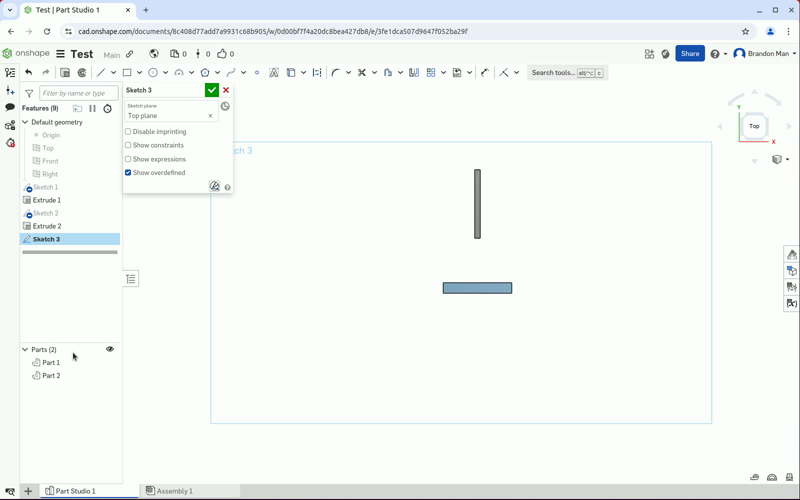
key(y)
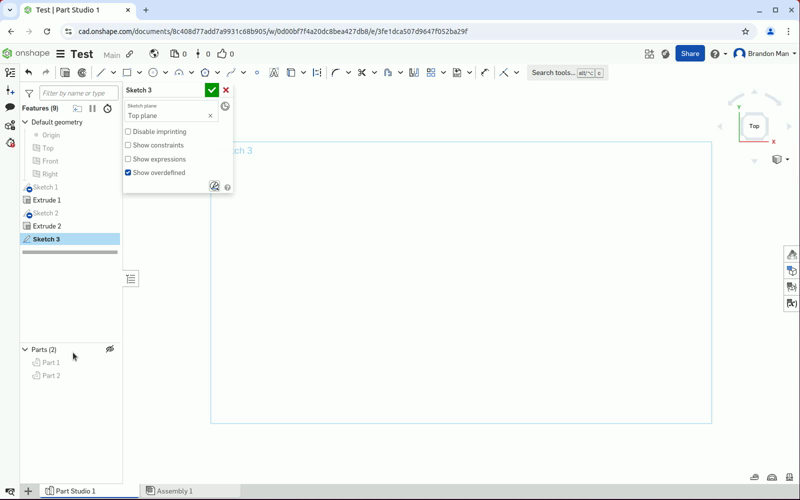
key(l)
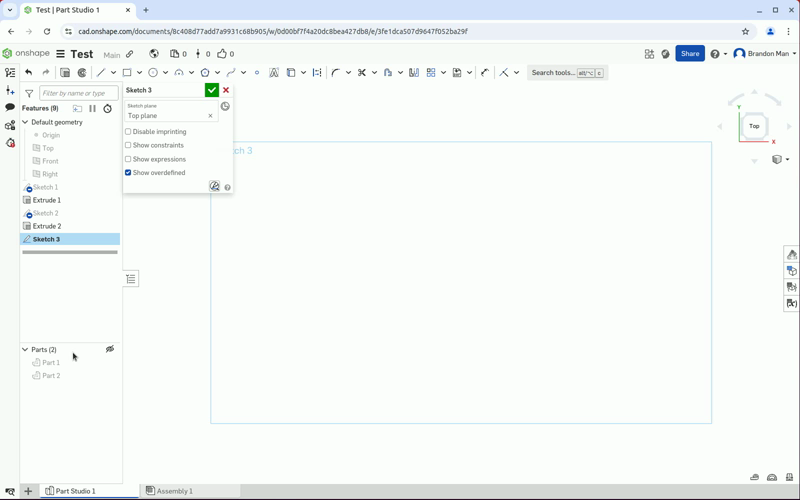
key_down(shift)
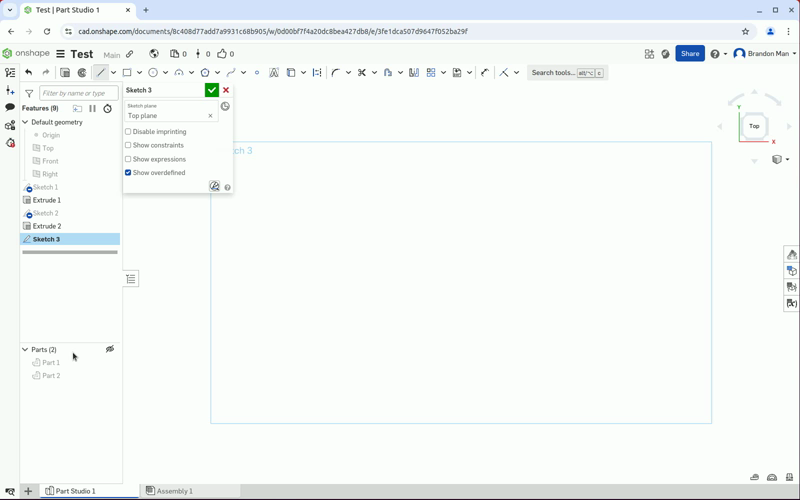
mouse_move(460, 282)
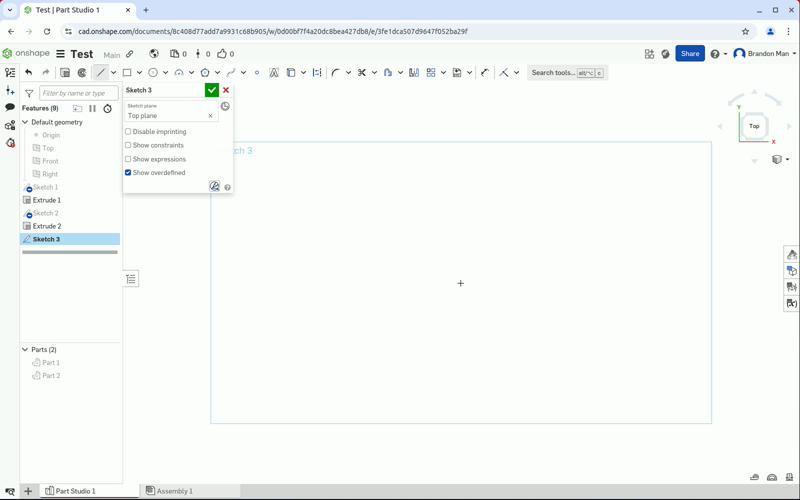
click(460, 282)
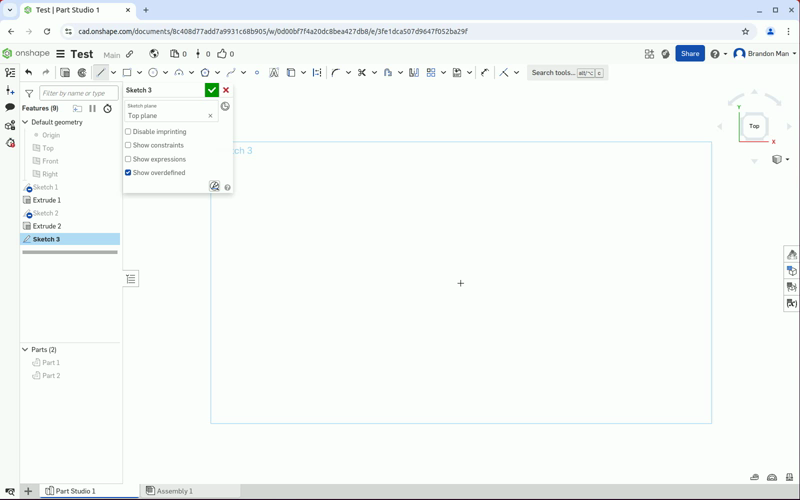
key_up(shift)
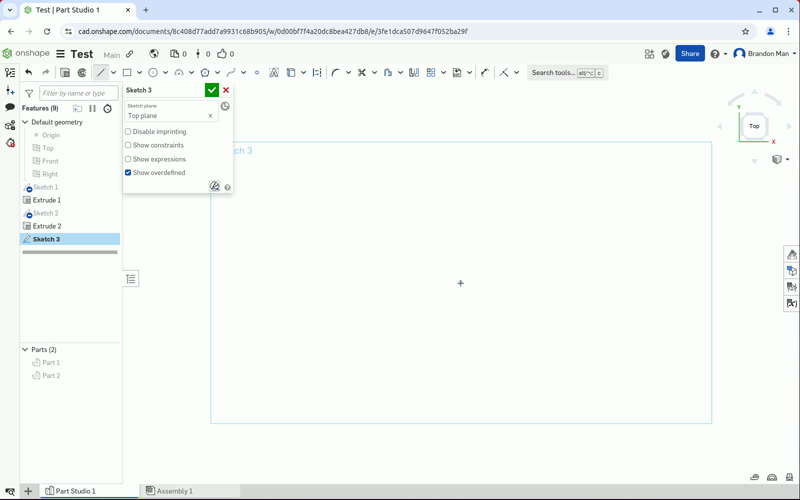
key_down(shift)
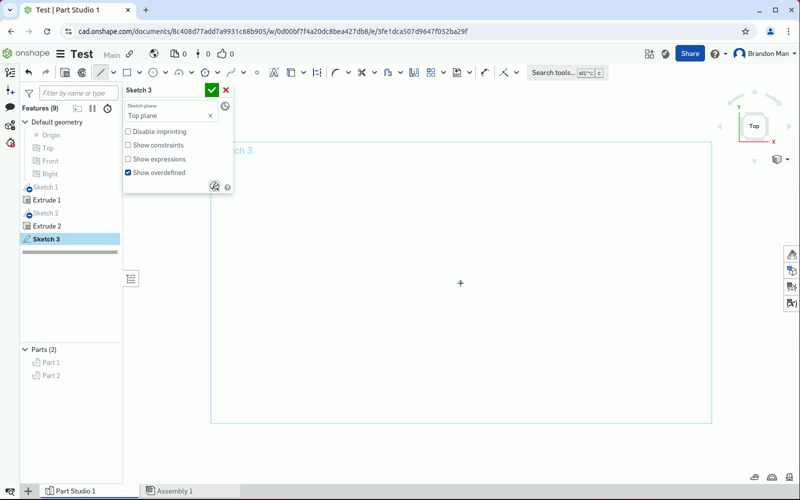
mouse_move(490, 282)
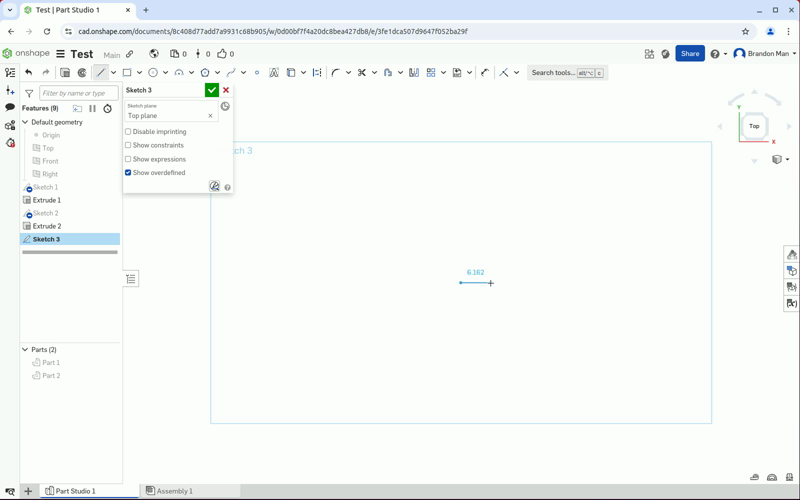
mouse_move(492, 282)
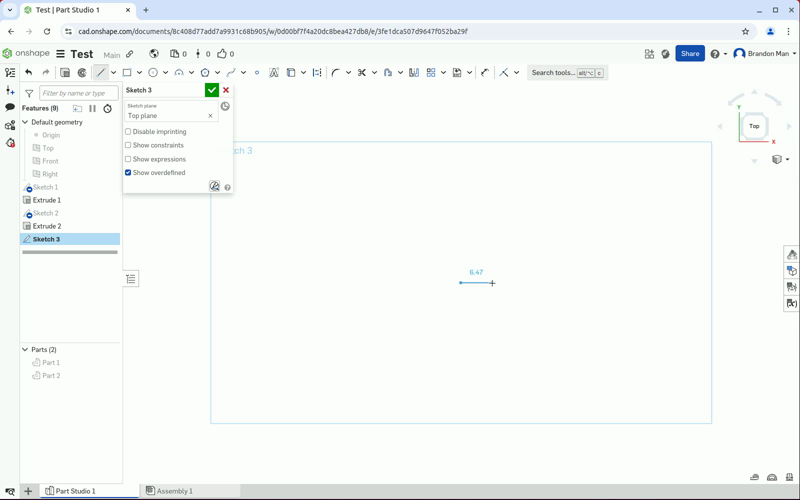
click(492, 282)
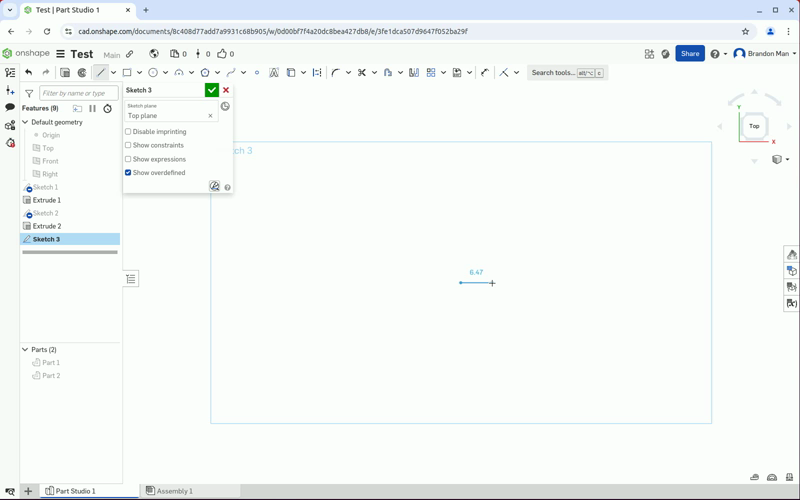
key_up(shift)
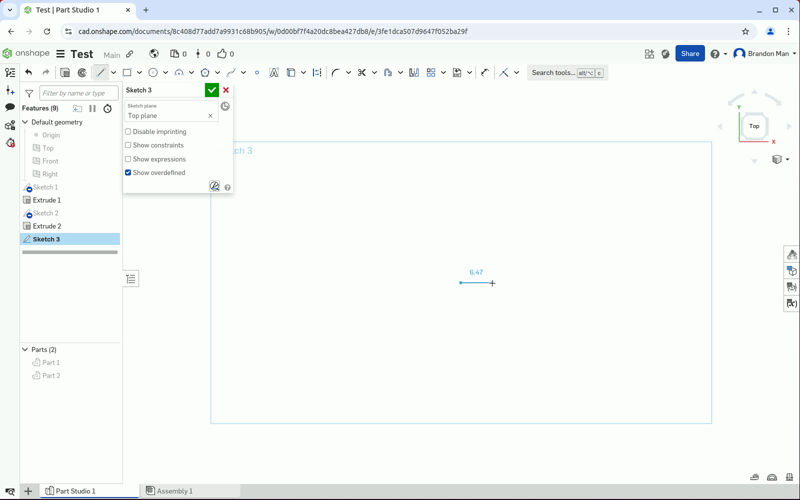
key_down(shift)
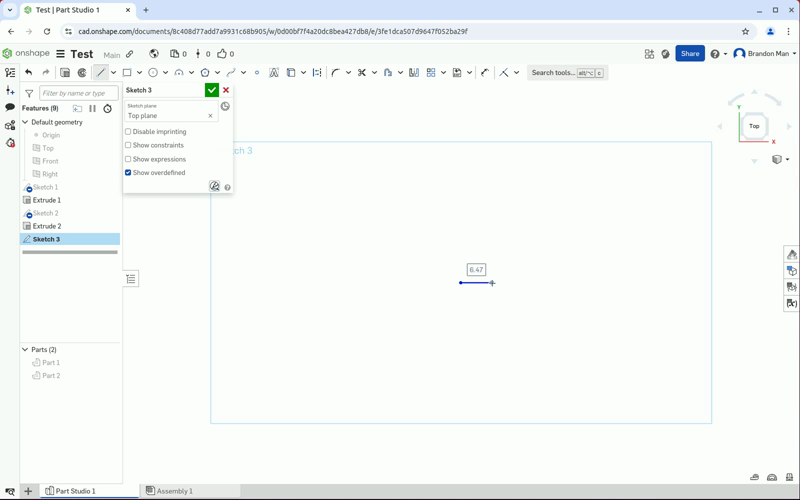
mouse_move(522, 282)
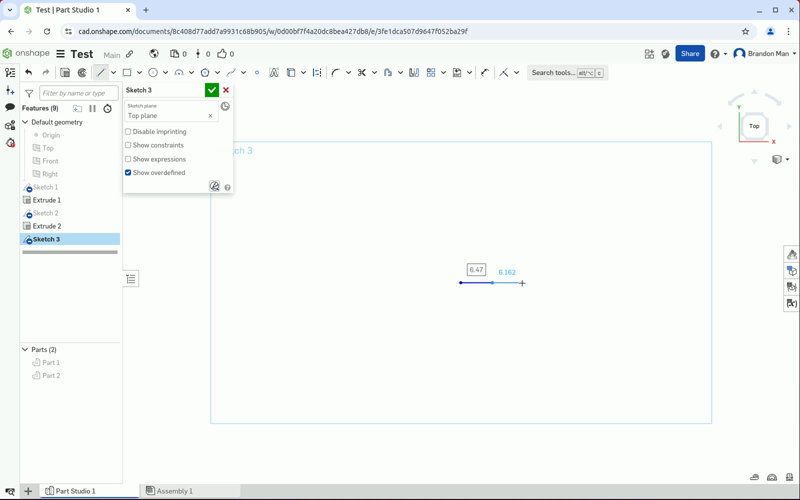
mouse_move(492, 237)
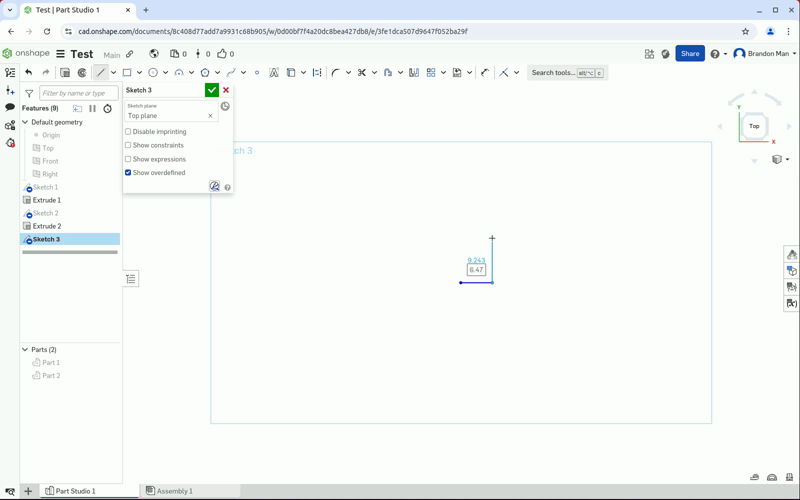
click(492, 237)
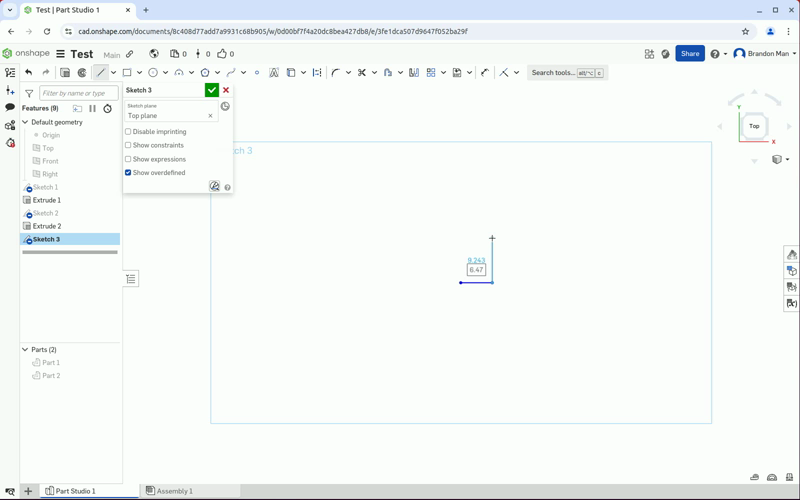
key_up(shift)
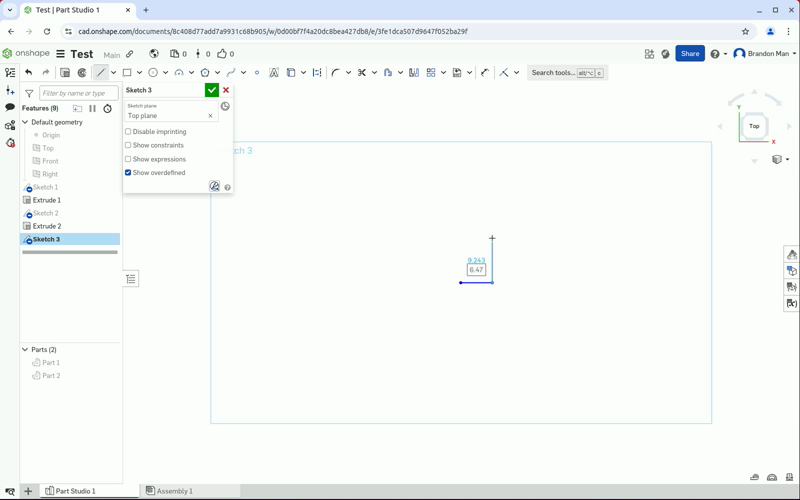
key_down(shift)
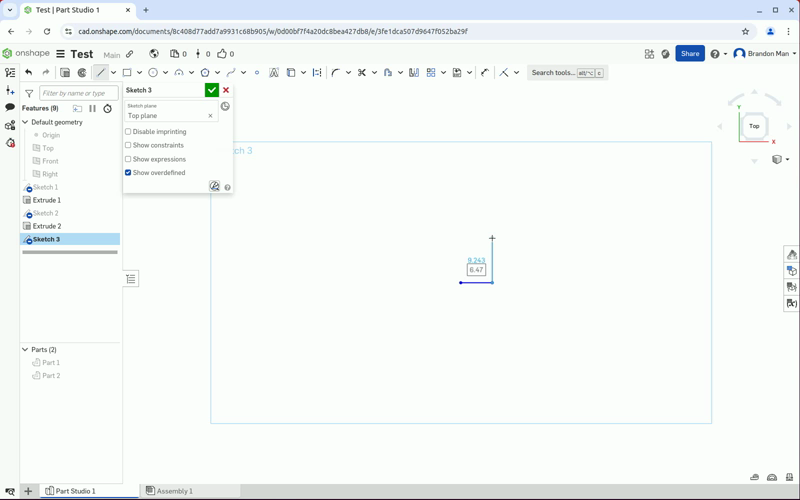
mouse_move(522, 237)
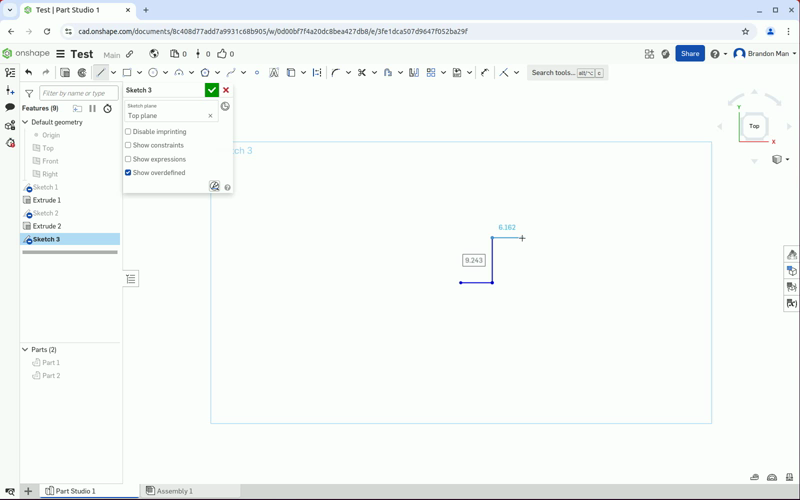
mouse_move(481, 237)
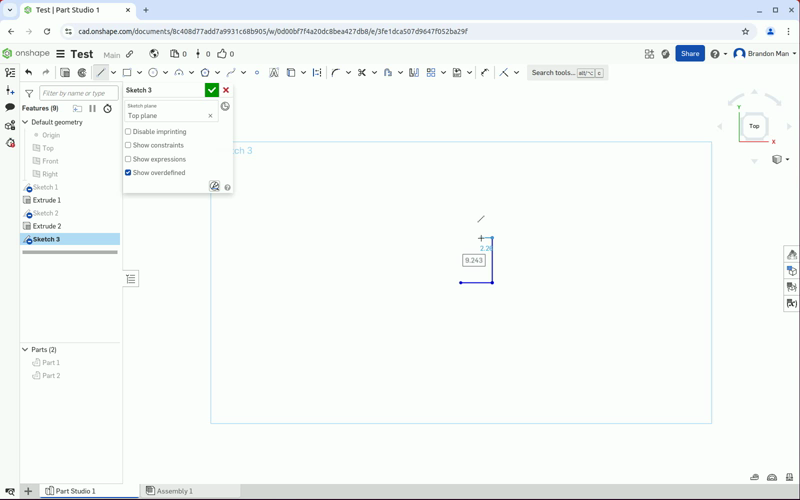
click(481, 237)
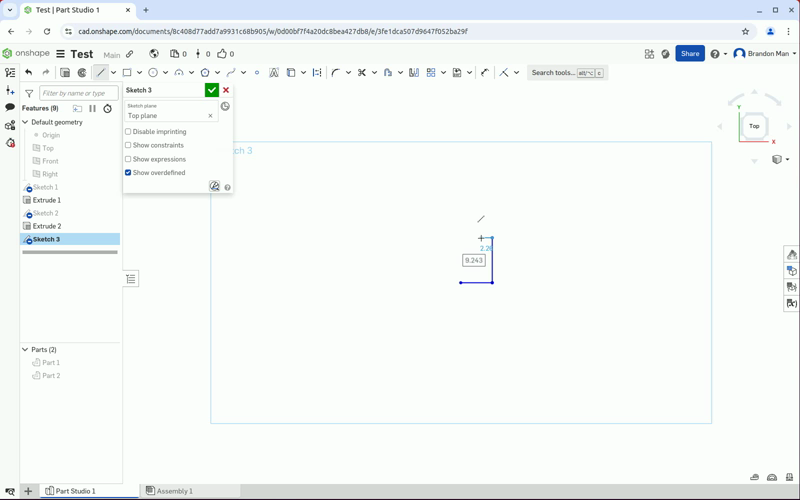
key_up(shift)
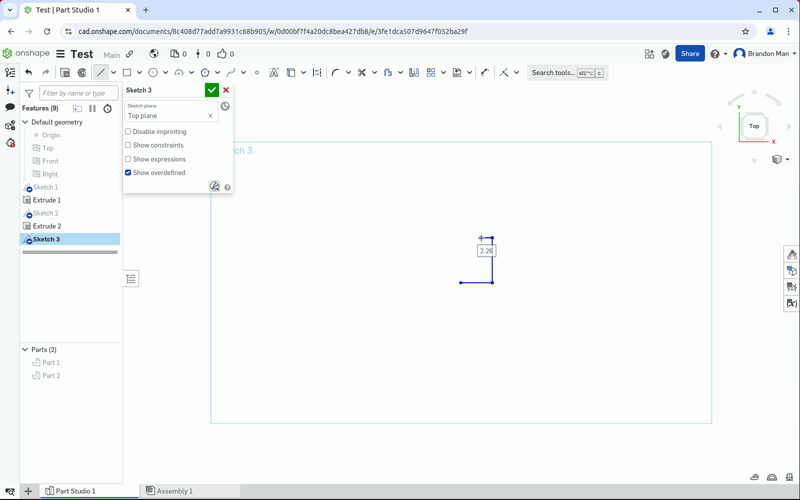
key_down(shift)
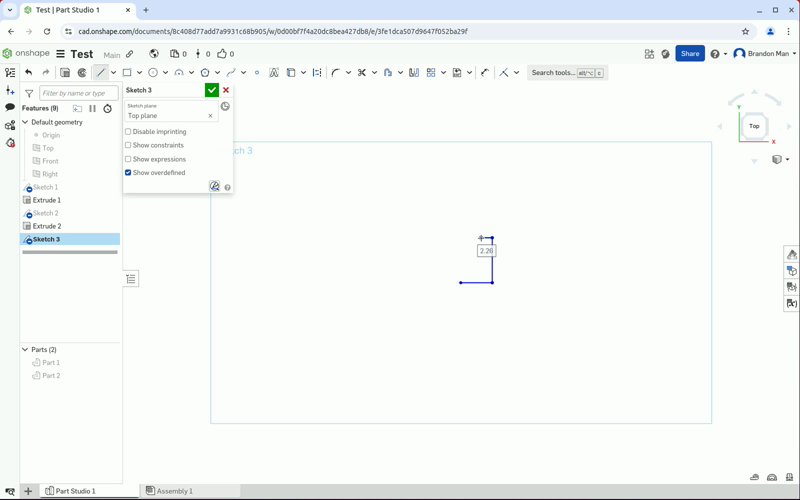
mouse_move(511, 237)
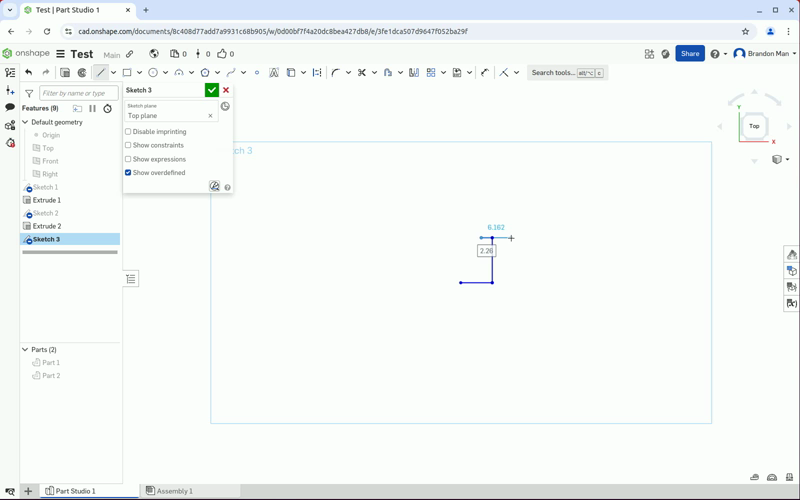
mouse_move(481, 245)
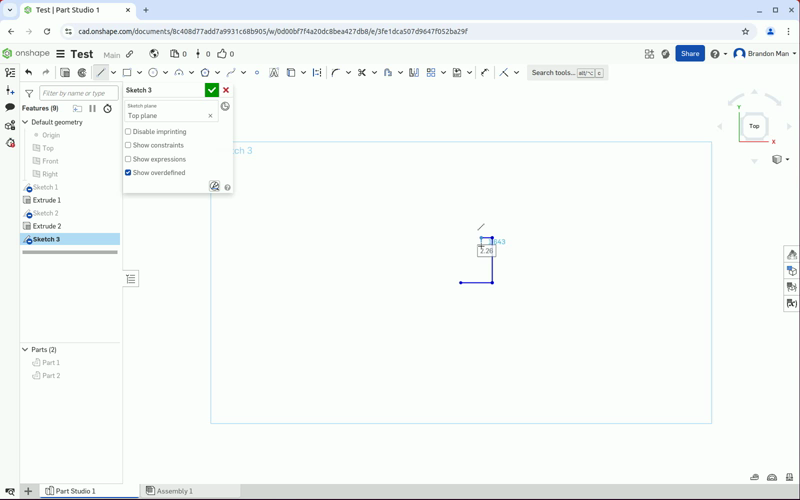
click(481, 245)
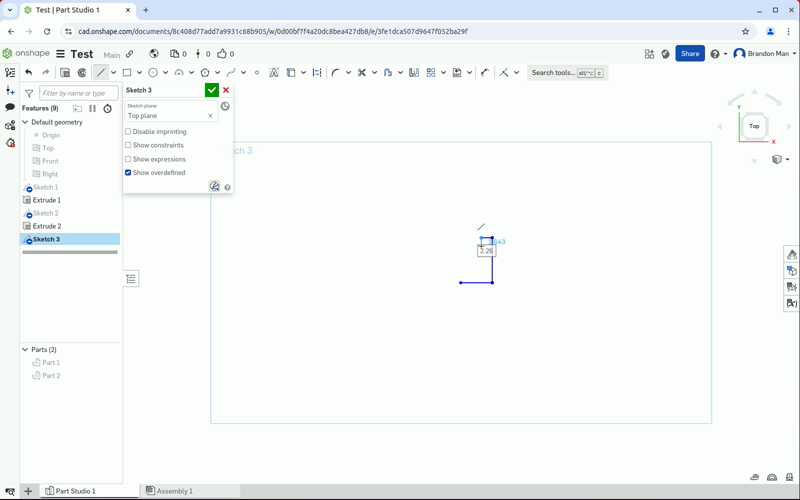
key_up(shift)
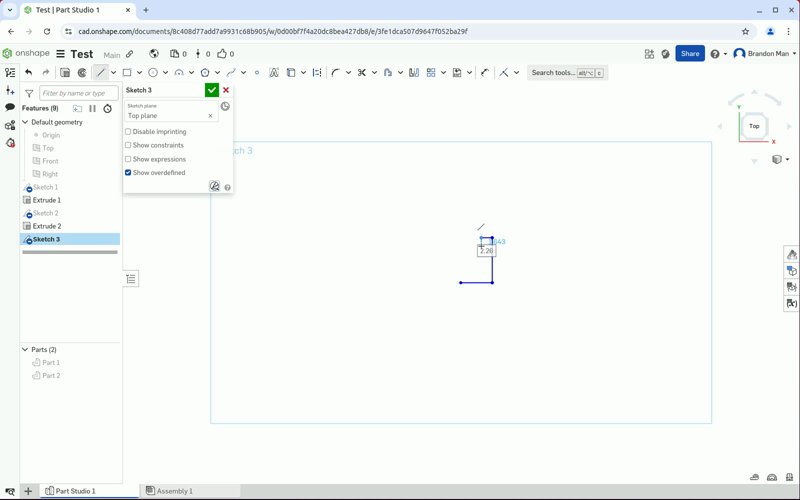
key_down(shift)
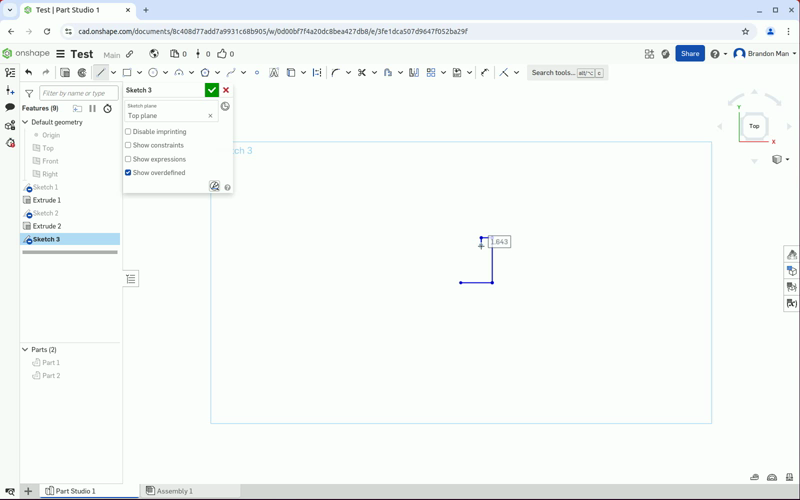
mouse_move(511, 245)
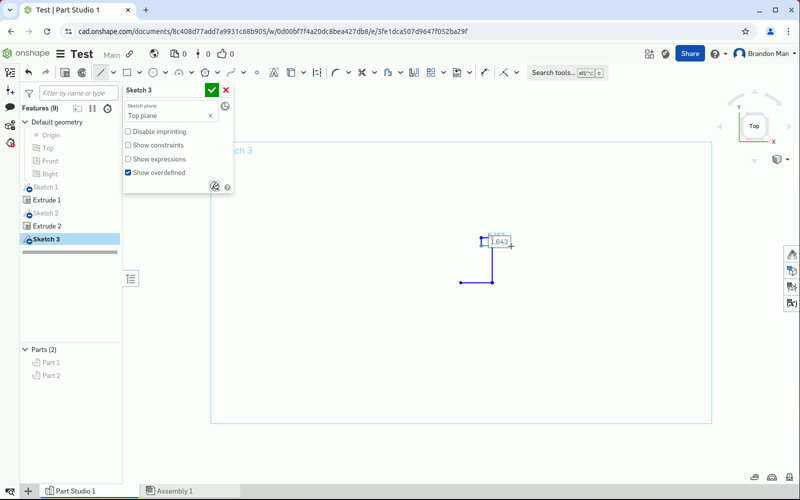
mouse_move(475, 245)
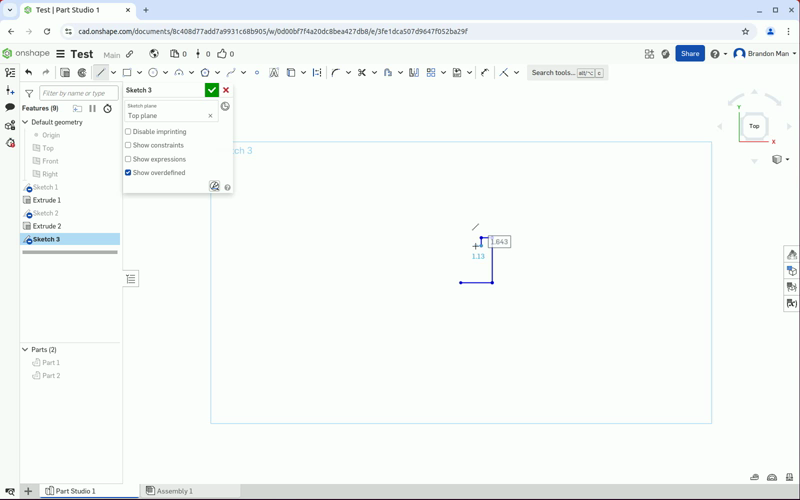
scroll(6)
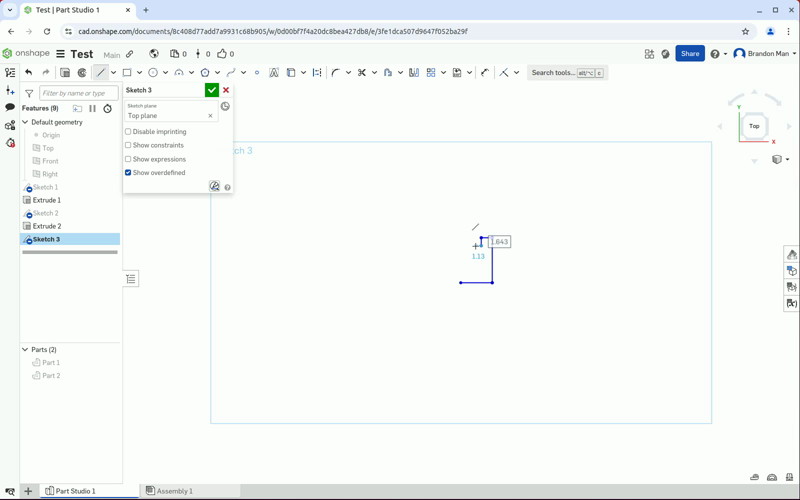
scroll(6)
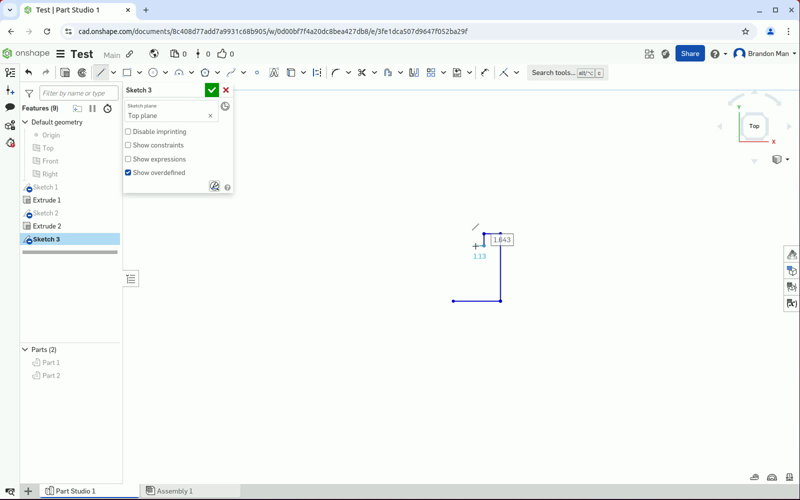
scroll(6)
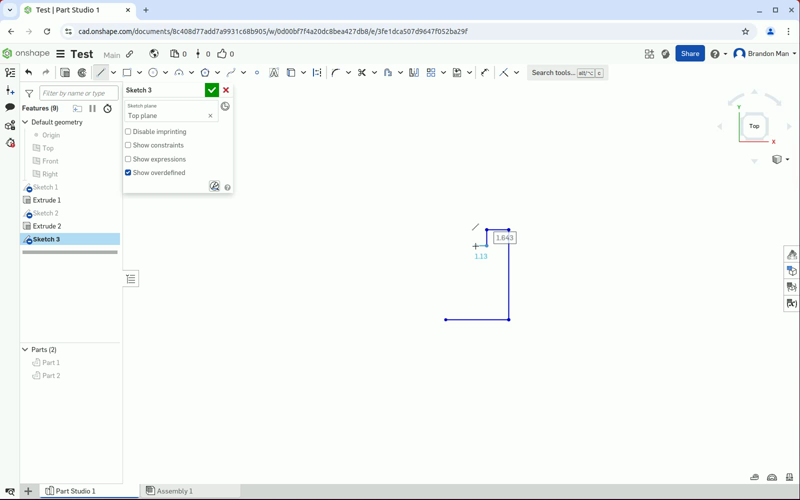
scroll(6)
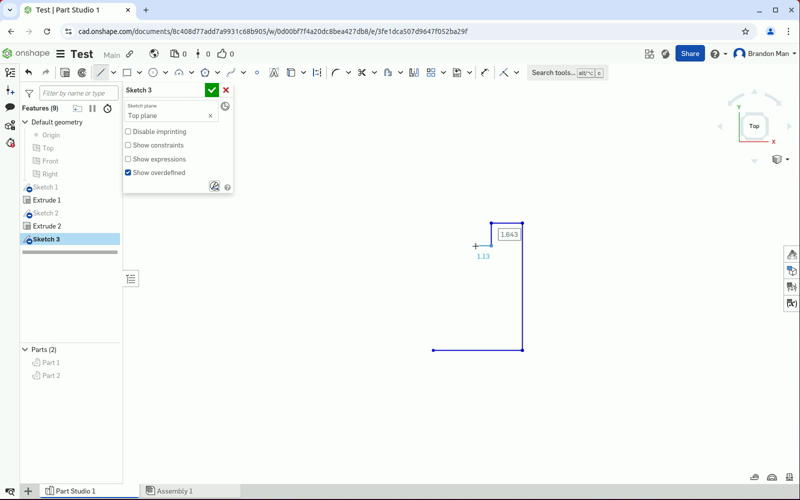
scroll(6)
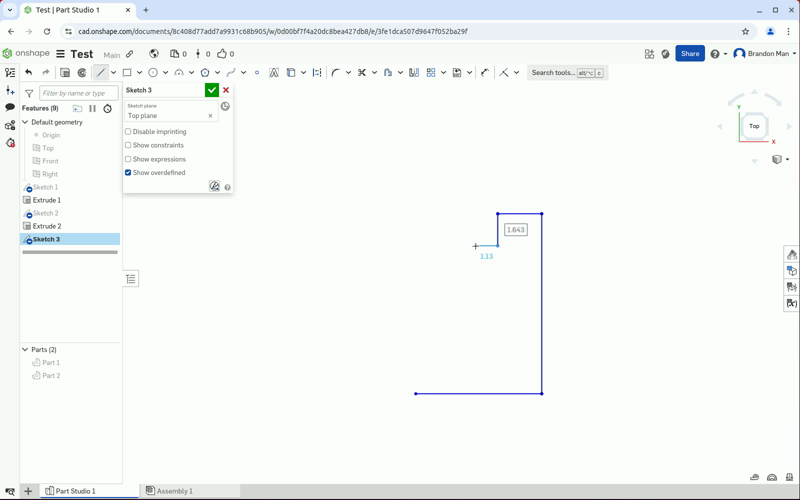
scroll(6)
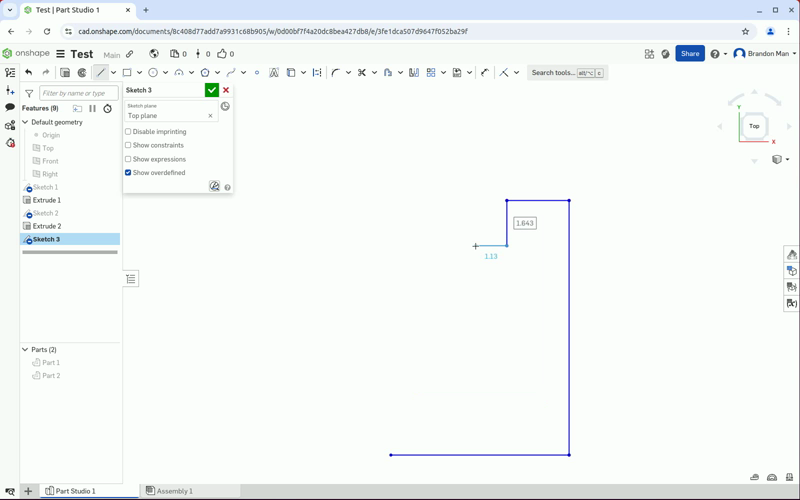
scroll(6)
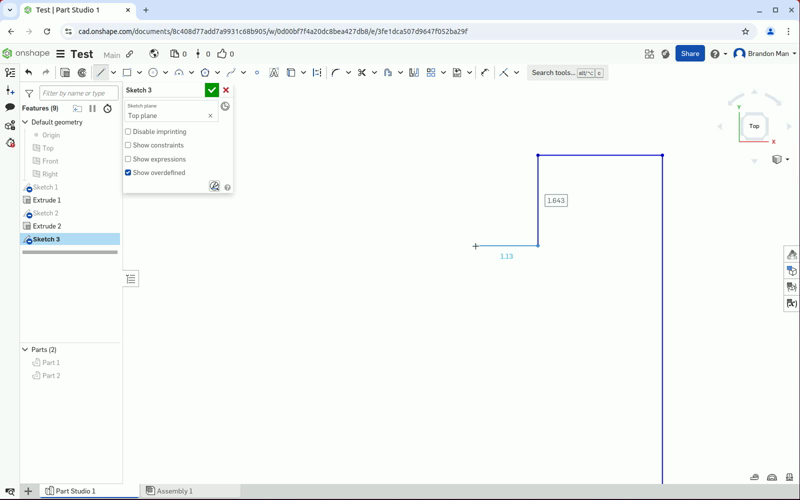
click(475, 245)
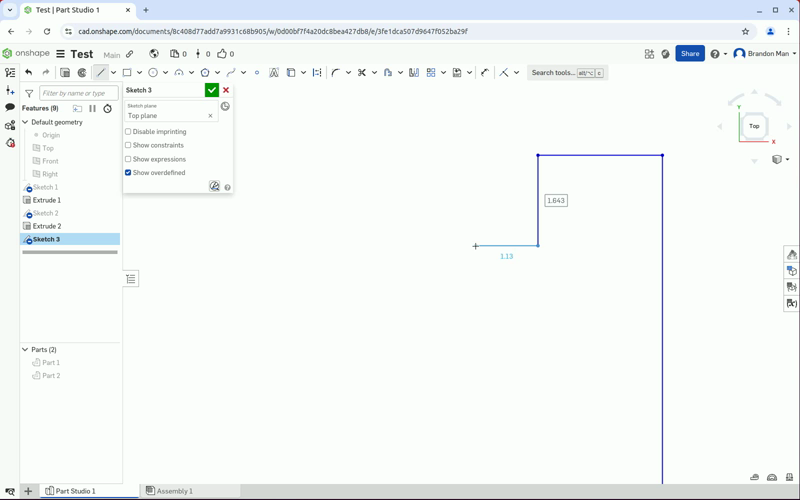
scroll(-6)
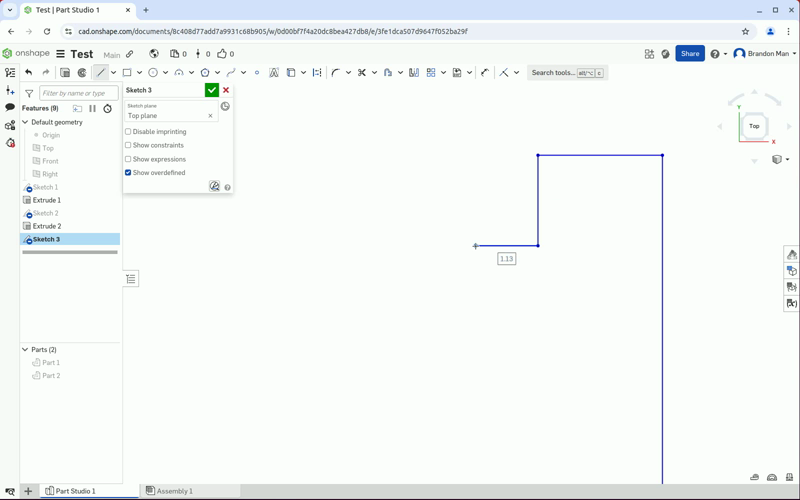
scroll(-6)
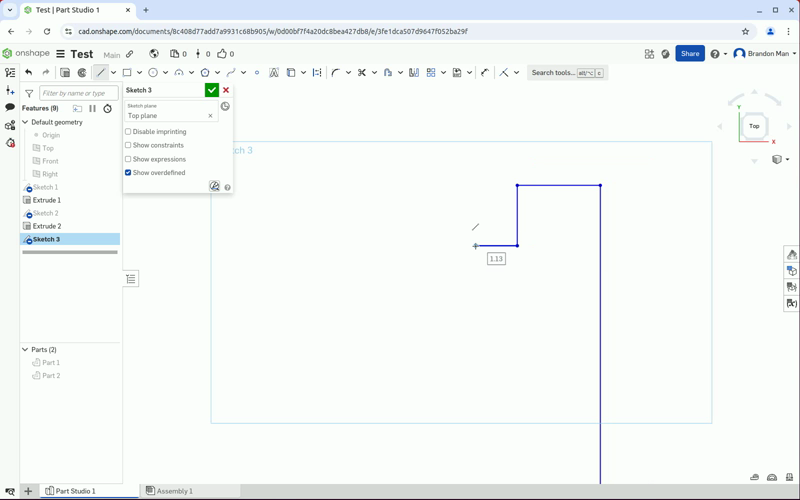
scroll(-6)
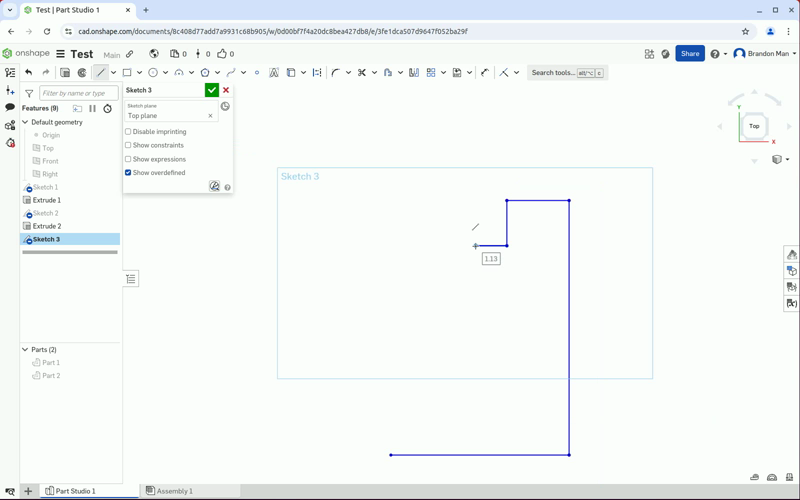
scroll(-6)
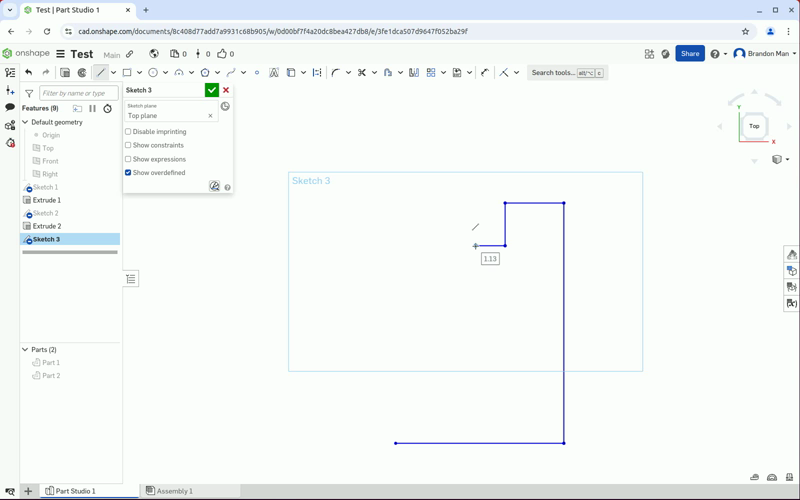
scroll(-6)
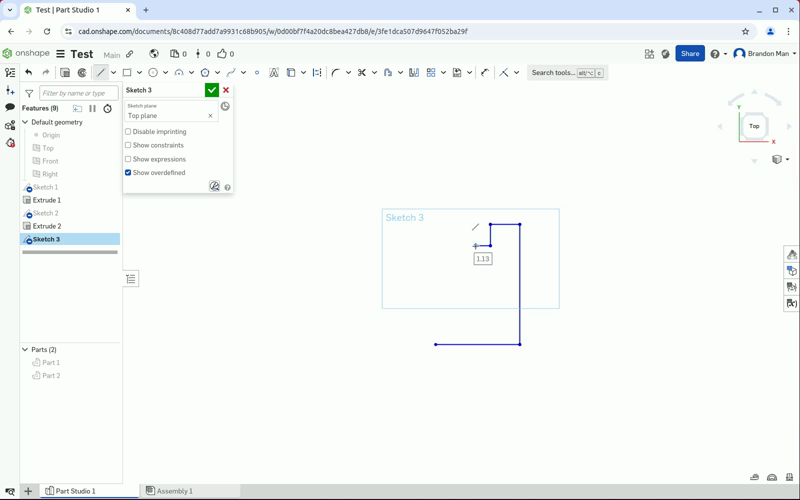
scroll(-6)
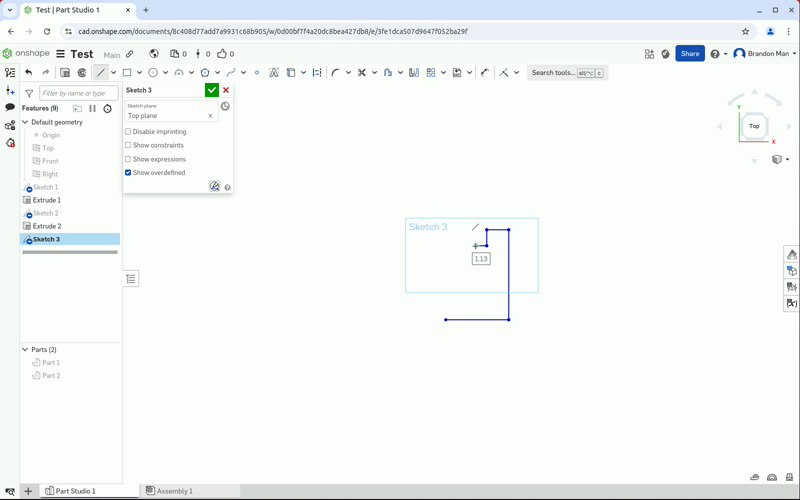
scroll(-6)
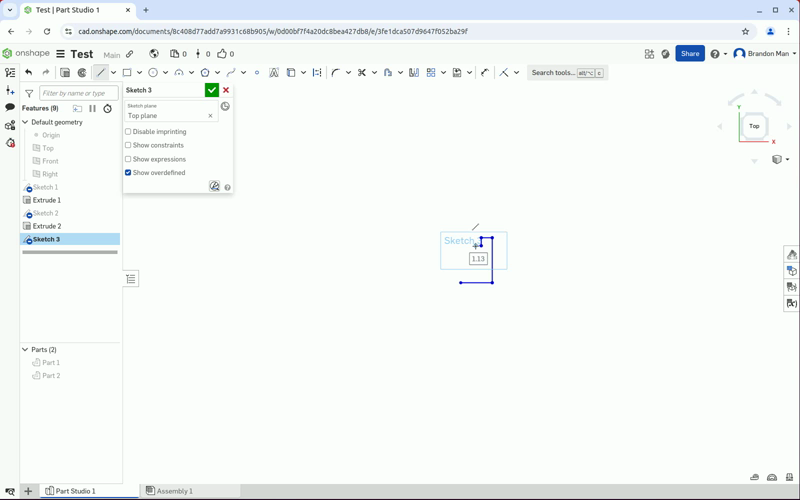
key_up(shift)
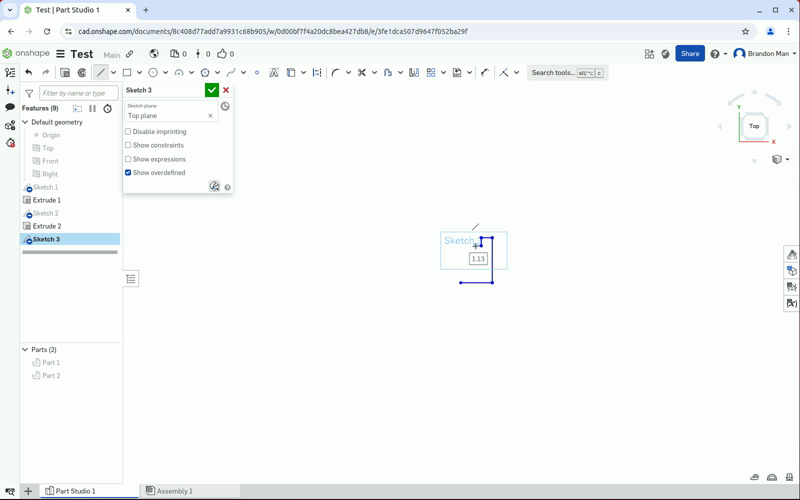
key_down(shift)
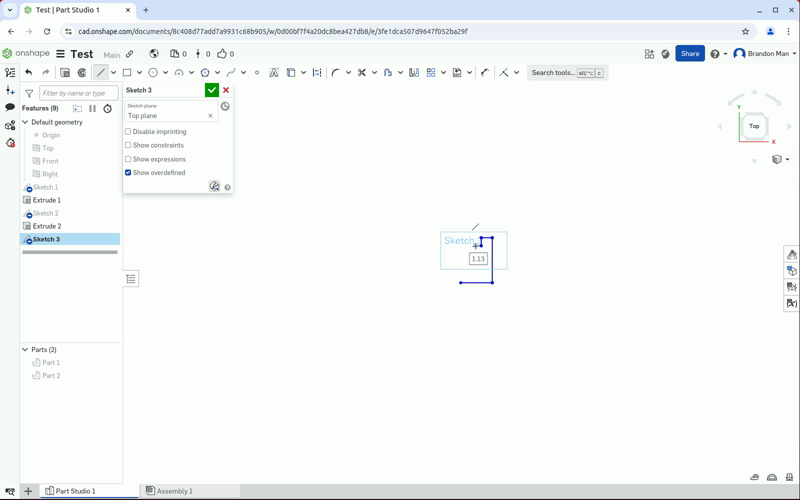
mouse_move(505, 245)
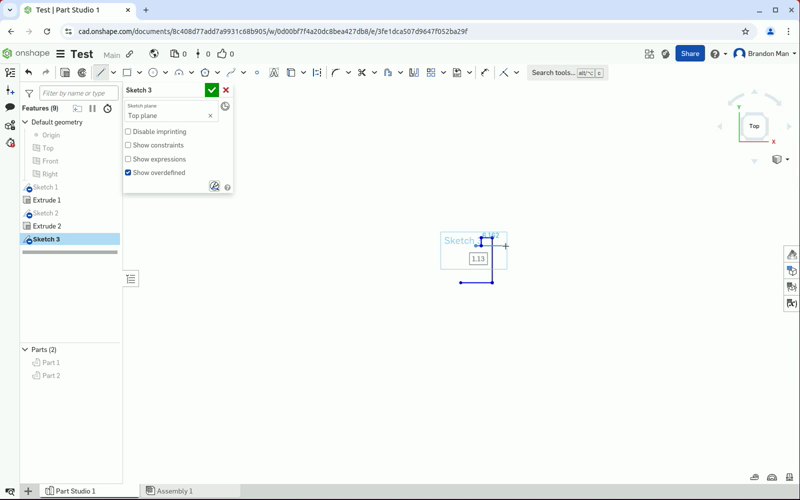
mouse_move(475, 237)
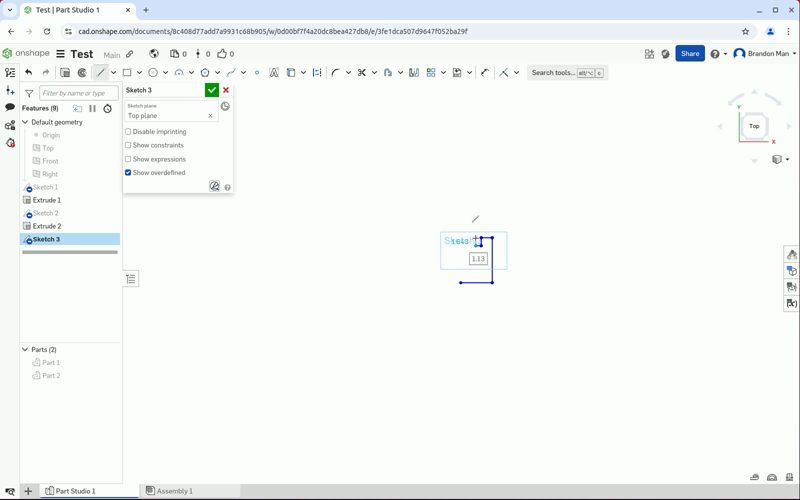
click(475, 237)
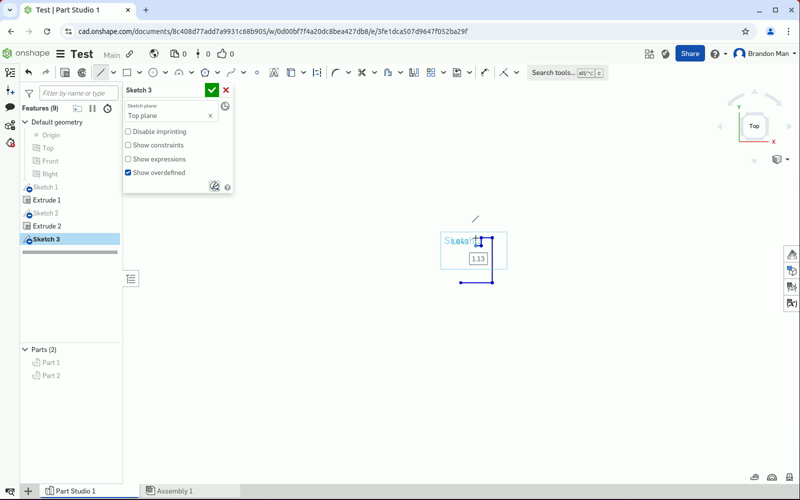
key_up(shift)
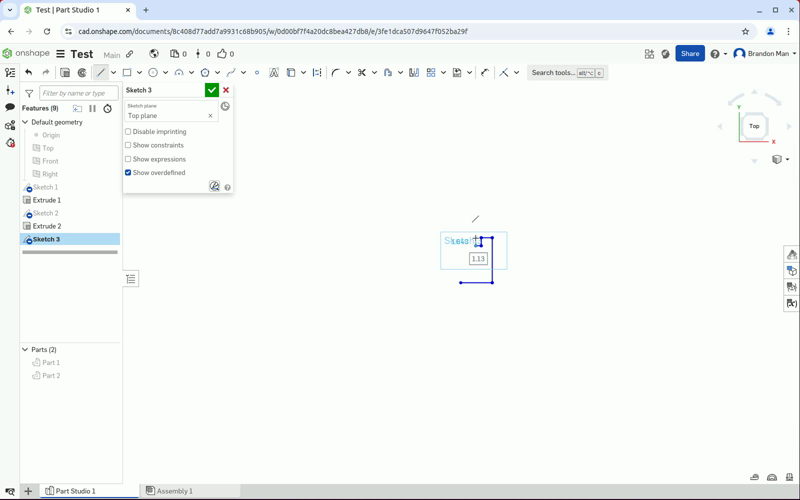
key_down(shift)
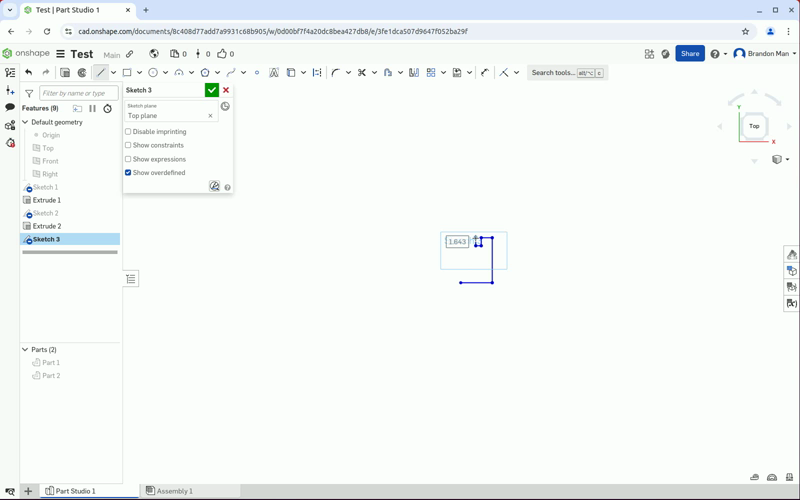
mouse_move(505, 237)
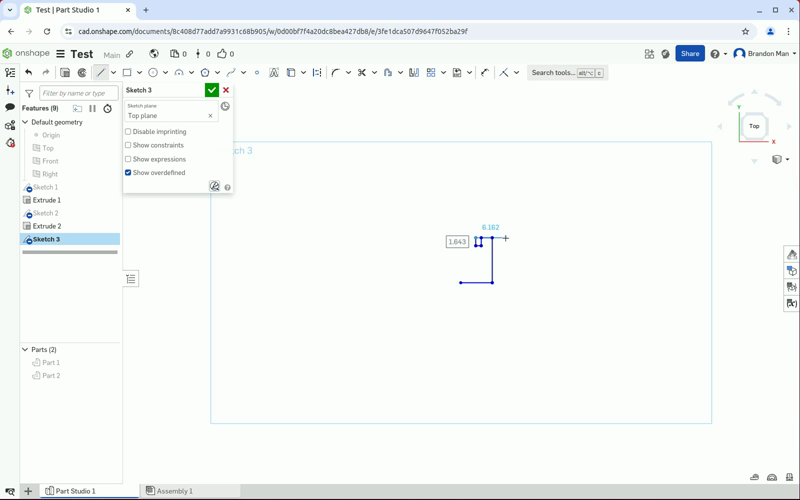
mouse_move(460, 237)
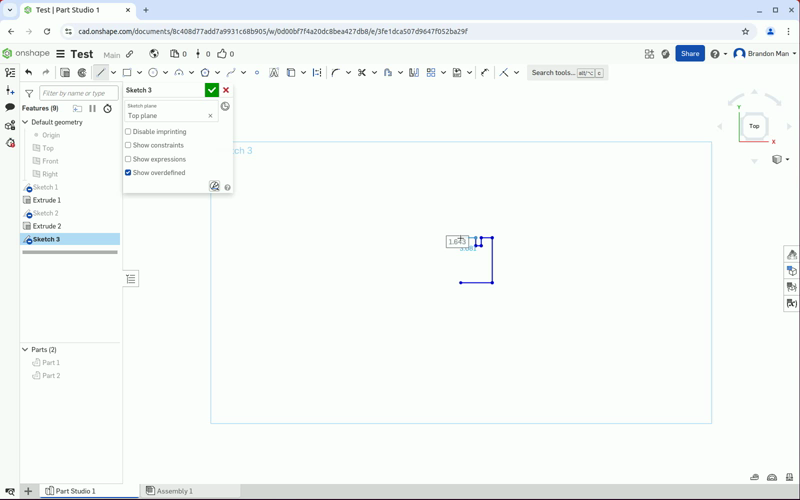
click(460, 237)
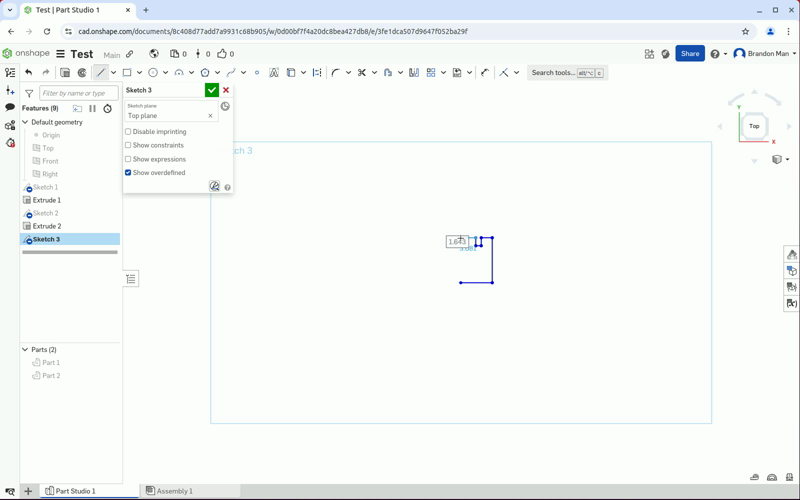
key_up(shift)
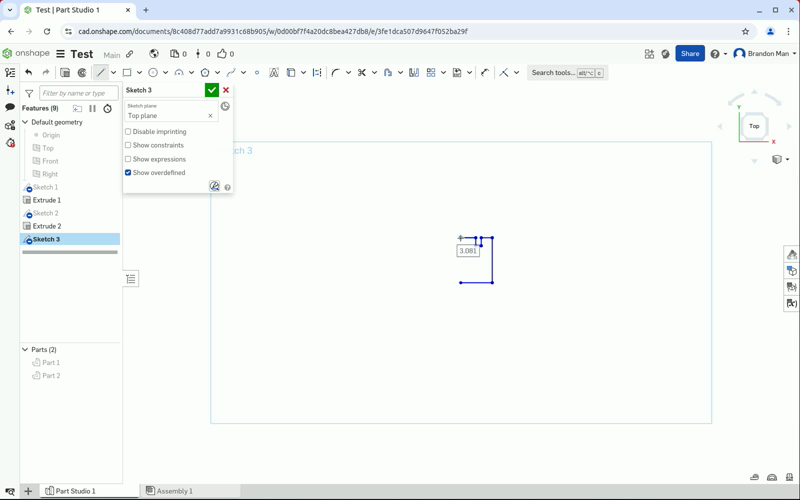
mouse_move(490, 237)
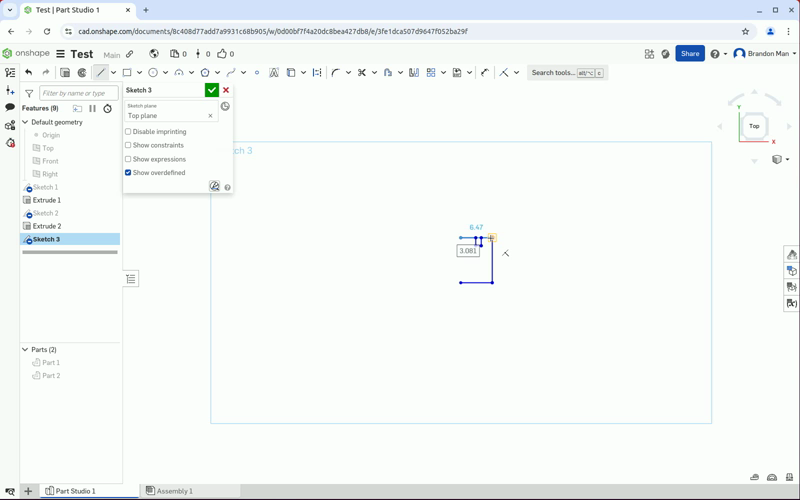
key_down(shift)
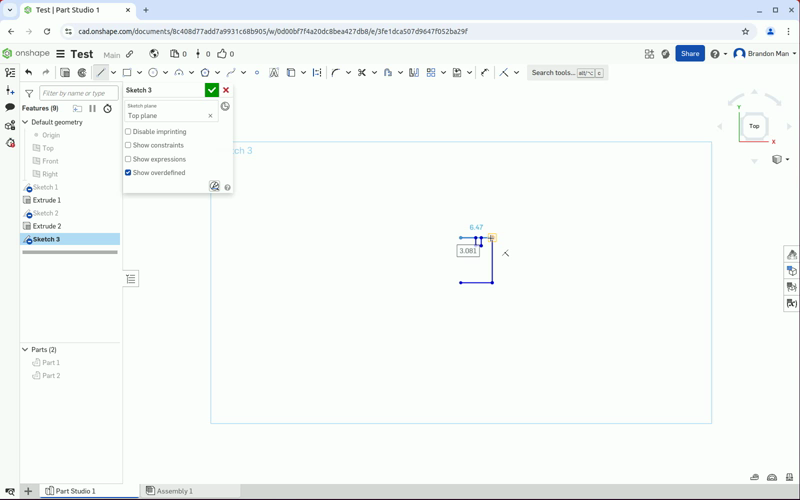
mouse_move(460, 282)
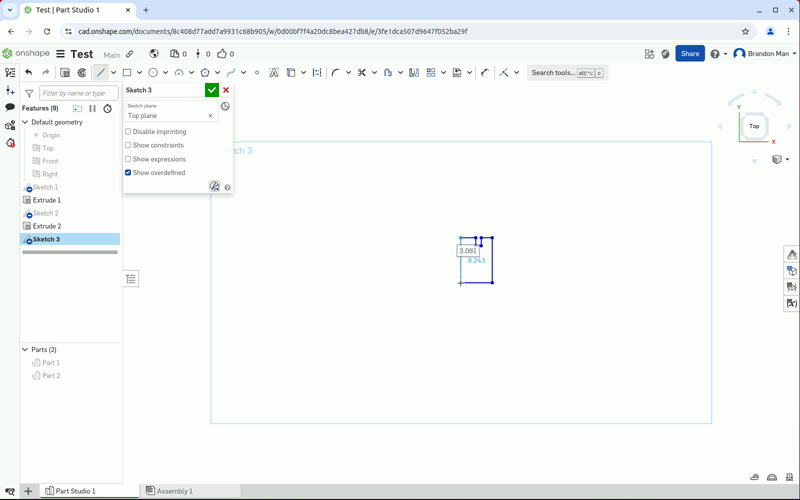
key_up(shift)
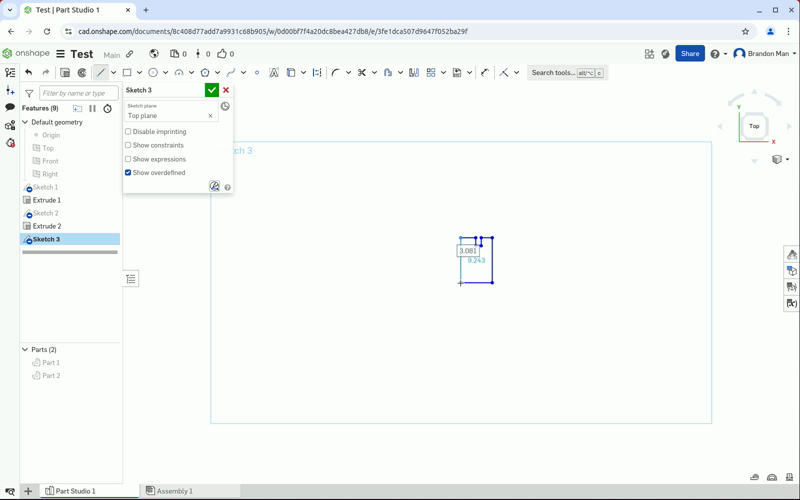
click(460, 282)
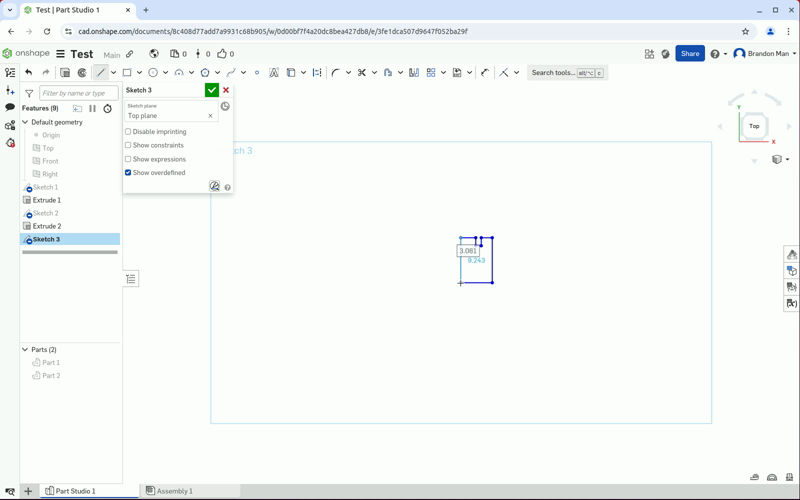
key(esc)
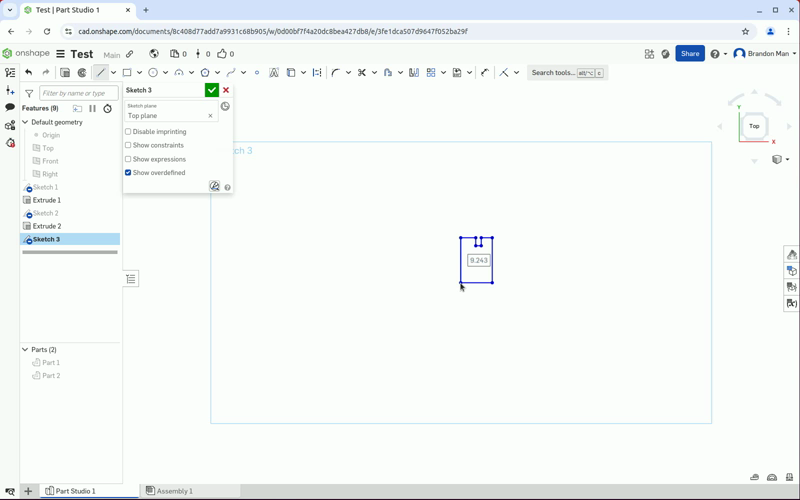
mouse_move(490, 245)
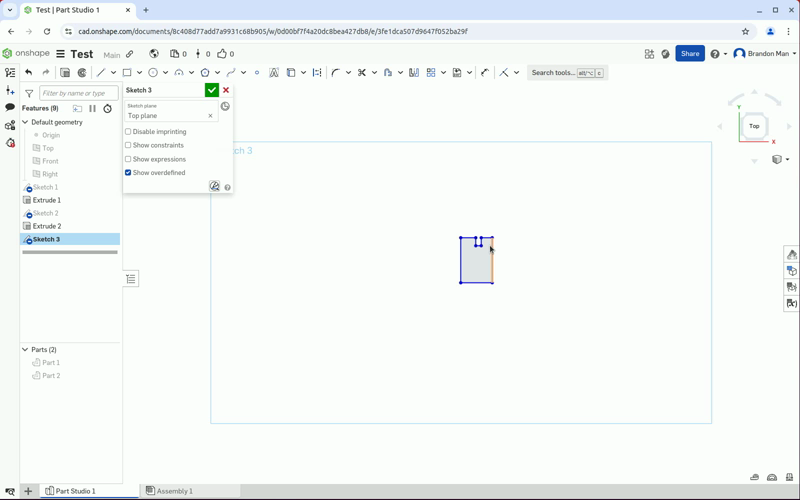
scroll(6)
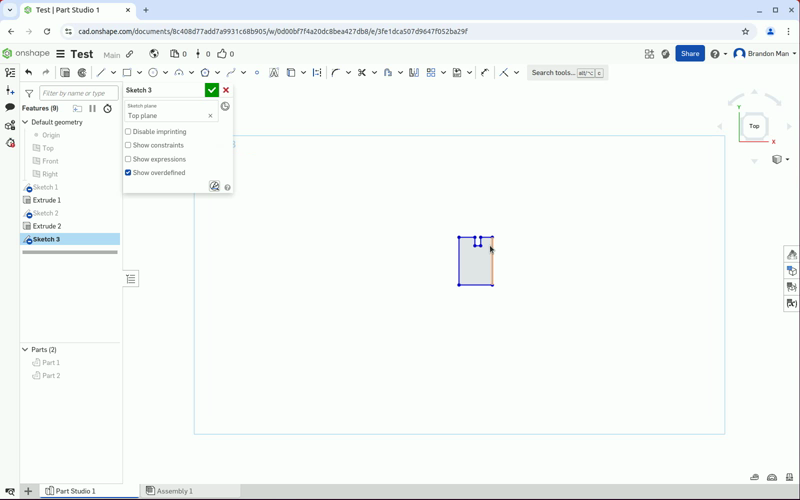
scroll(6)
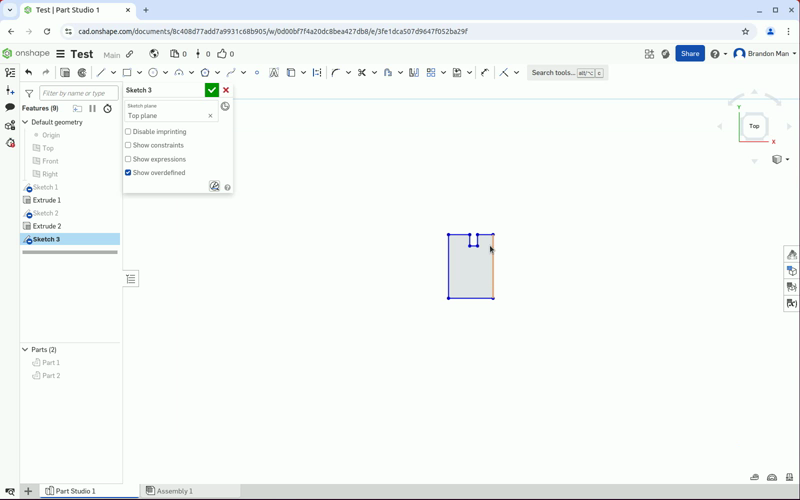
scroll(6)
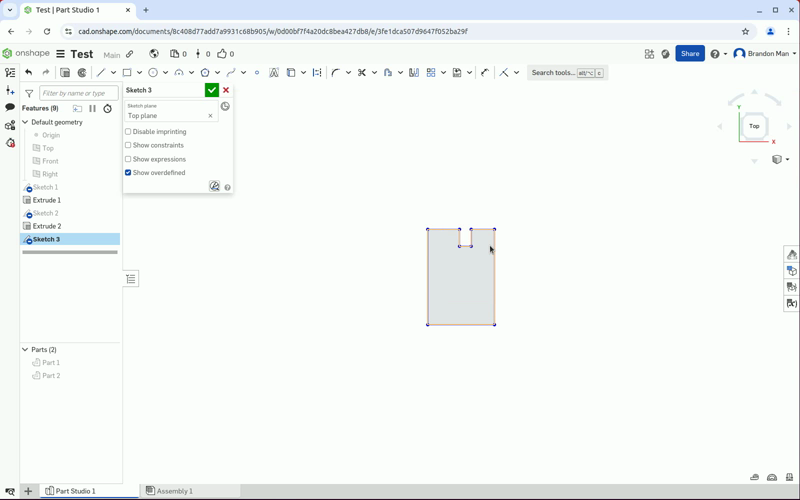
scroll(6)
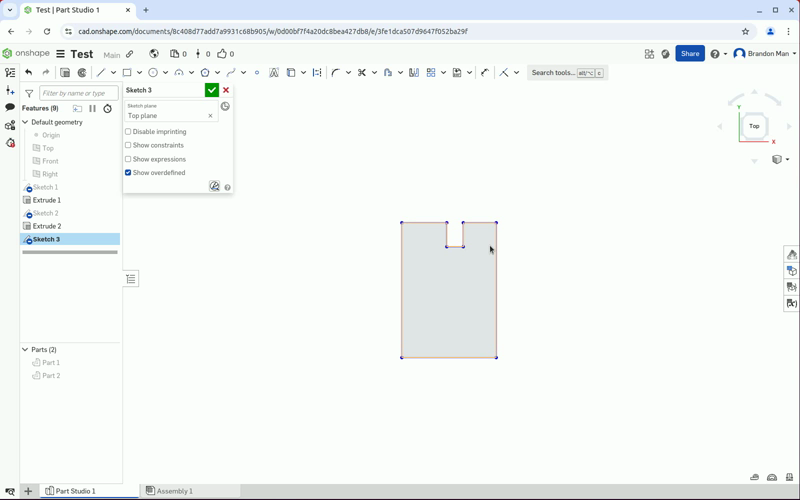
scroll(6)
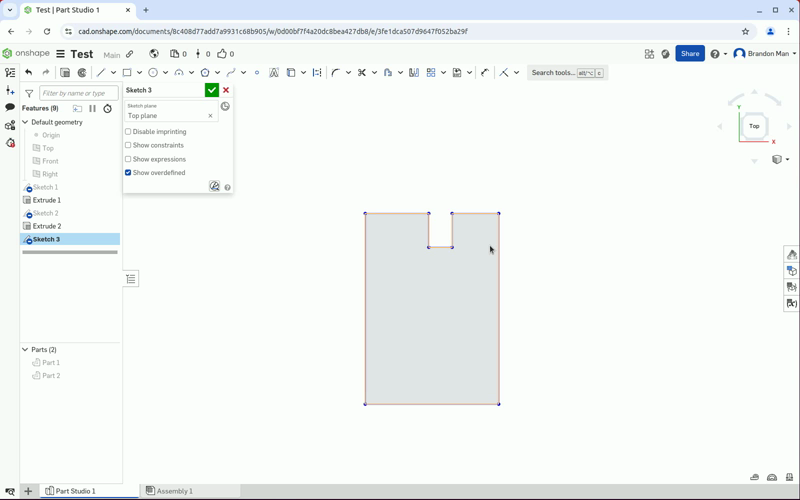
scroll(6)
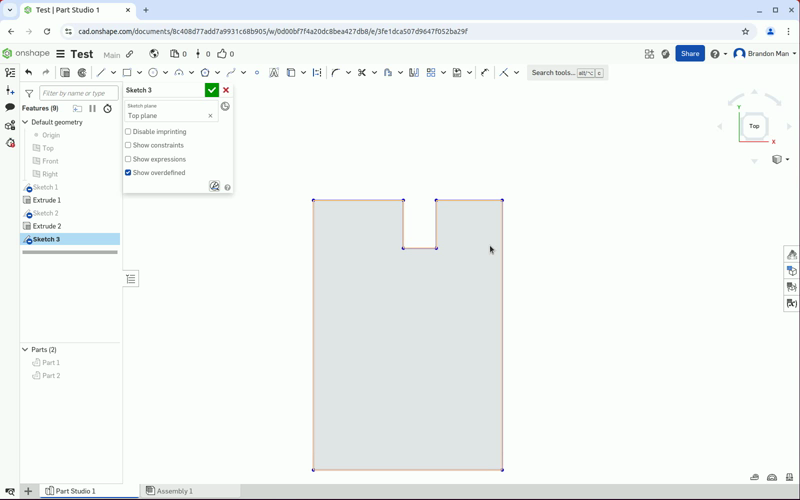
scroll(6)
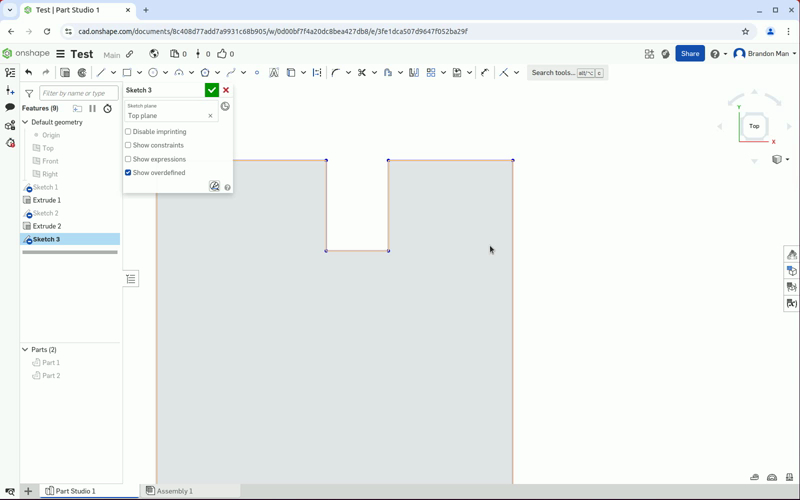
click(490, 245)
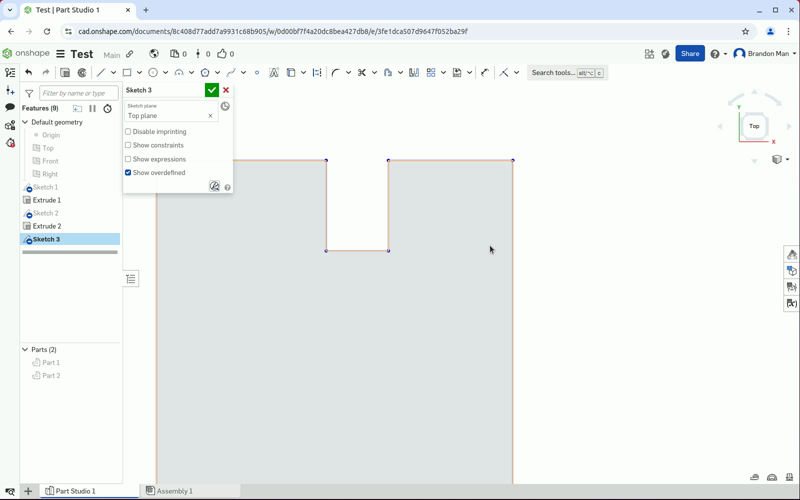
scroll(-6)
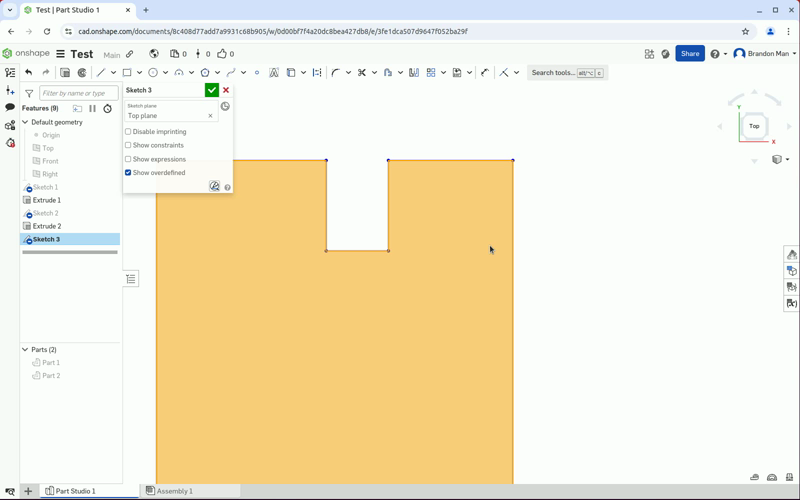
scroll(-6)
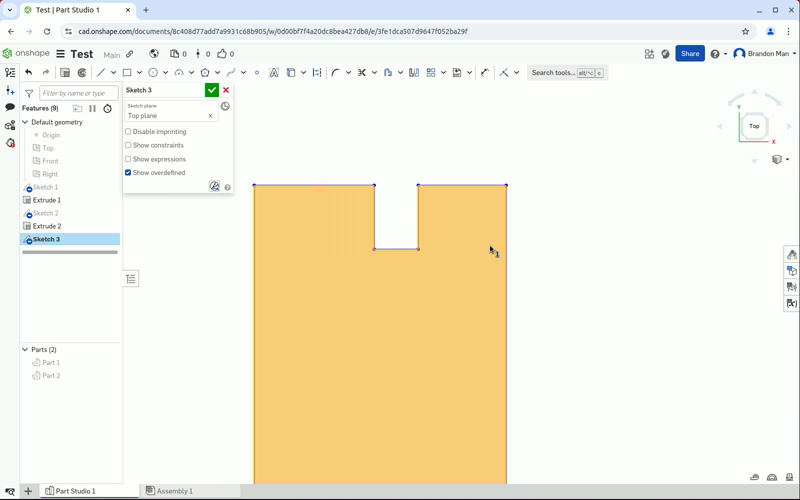
scroll(-6)
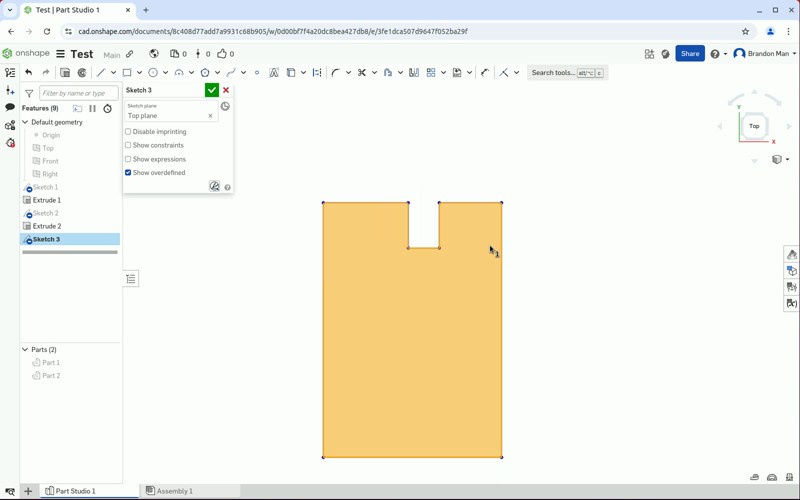
scroll(-6)
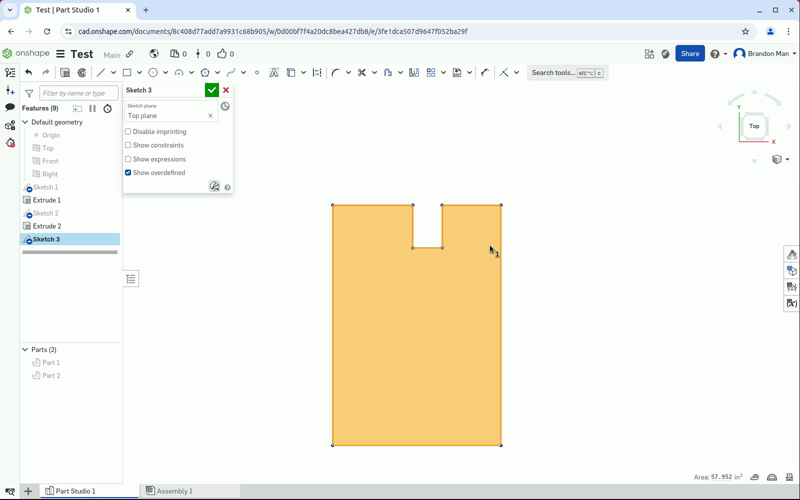
scroll(-6)
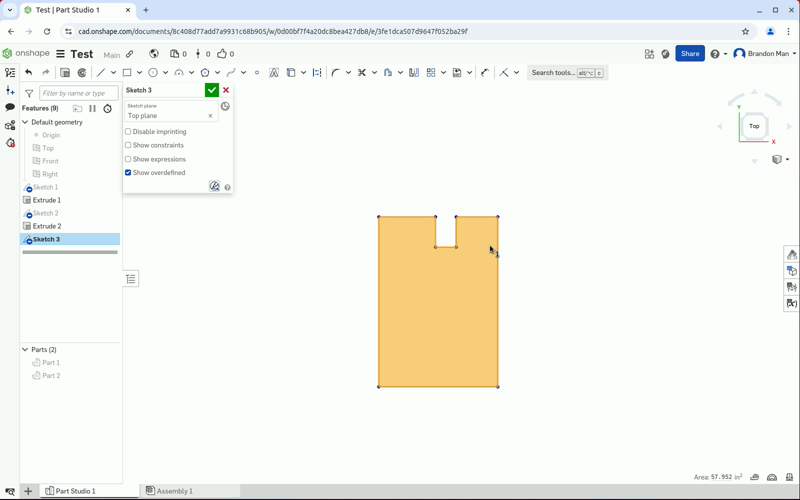
scroll(-6)
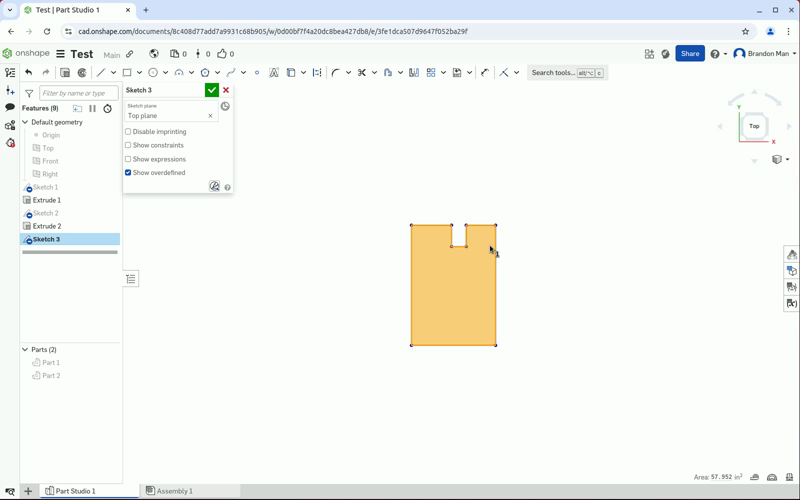
scroll(-6)
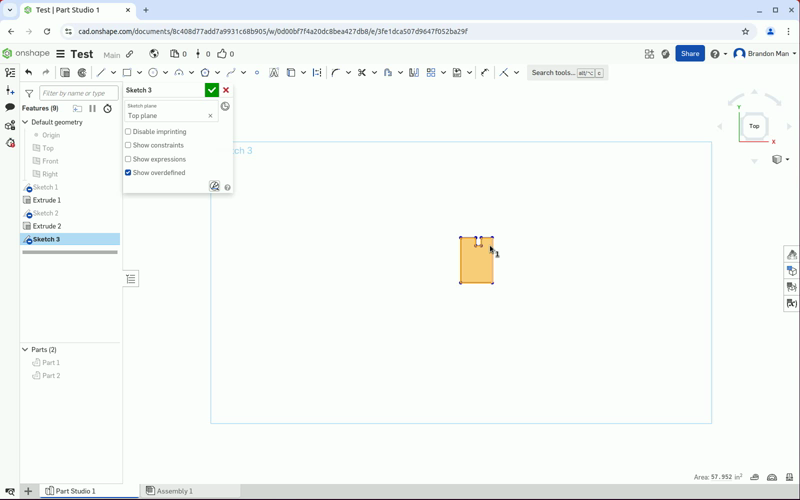
mouse_move(73, 352)
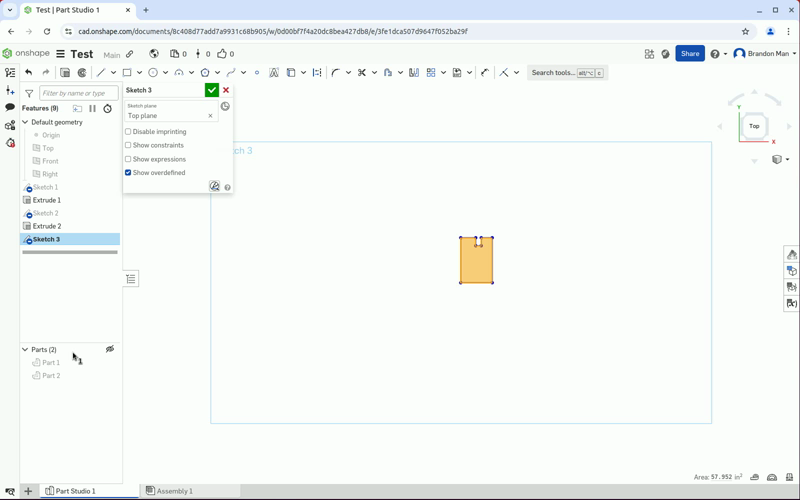
key(shift+y)
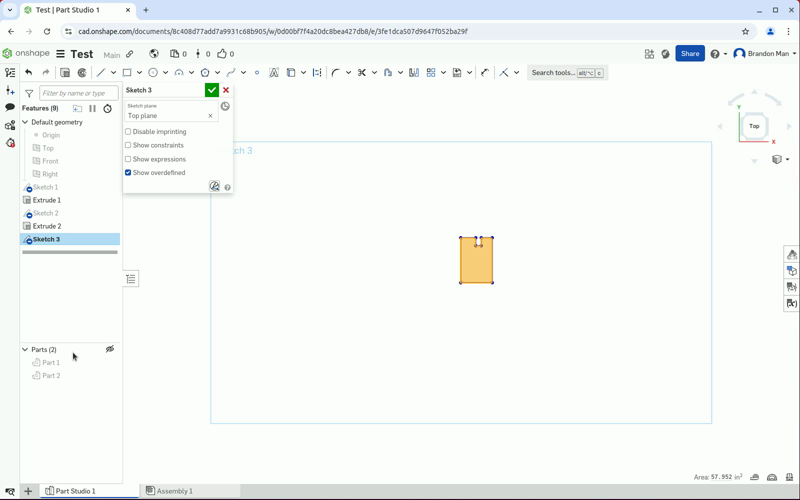
key(shift+e)
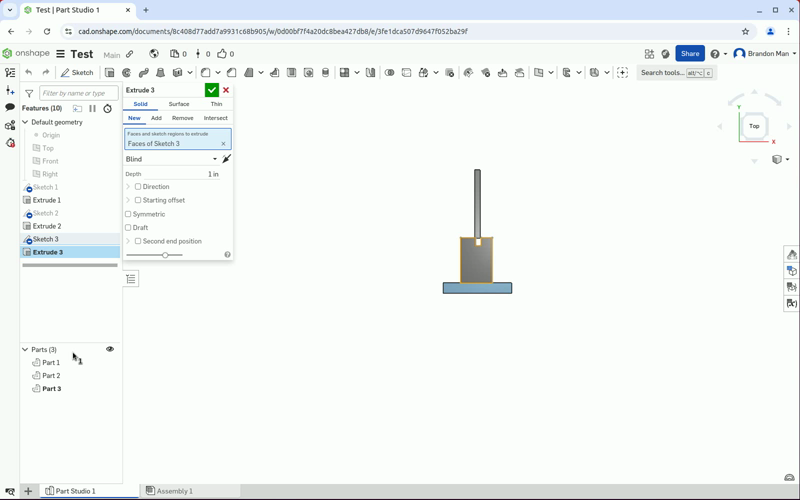
mouse_move(143, 106)
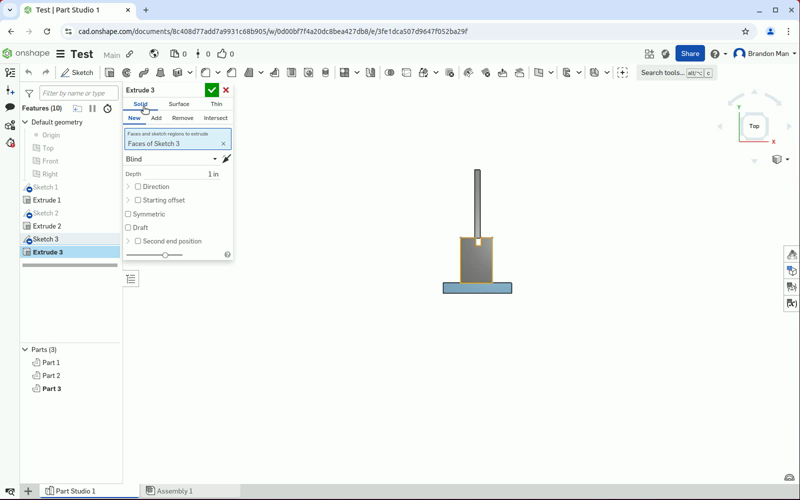
click(143, 106)
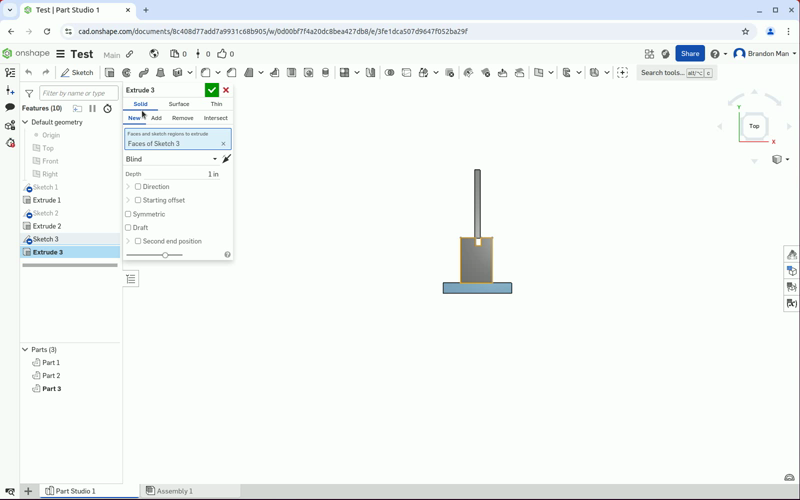
mouse_move(137, 120)
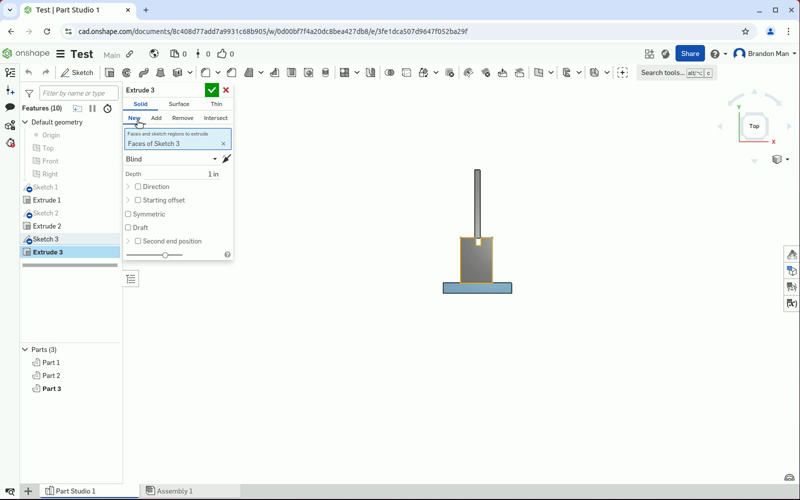
click(137, 120)
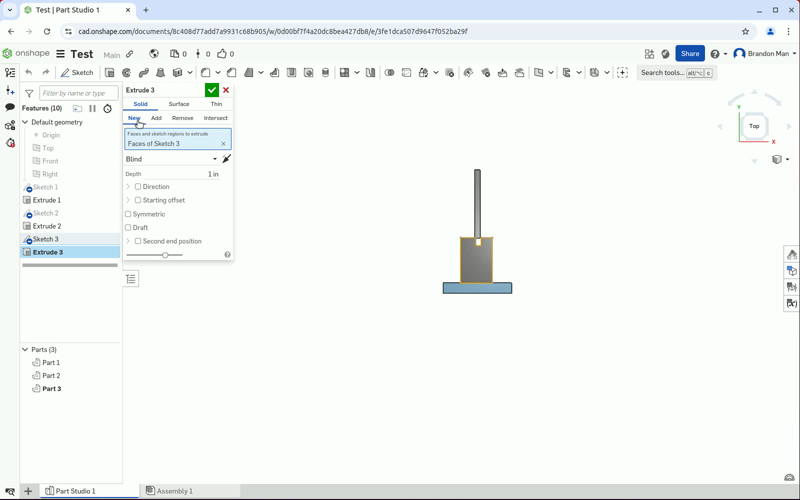
key(tab, 4)
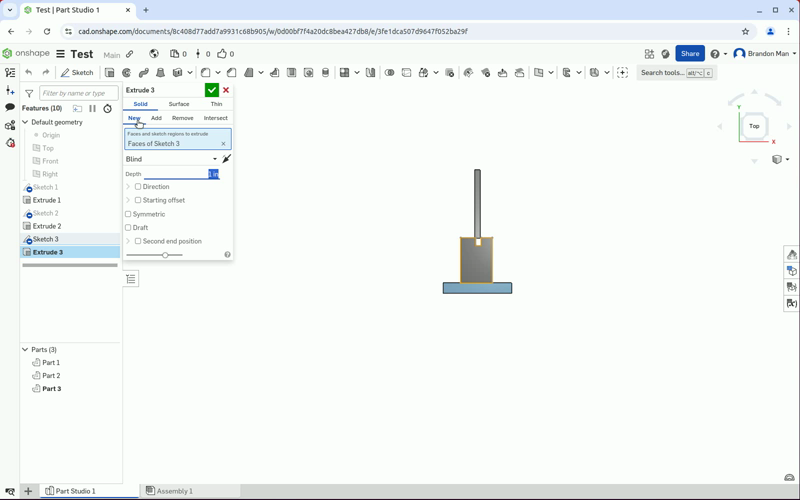
text(5.777)
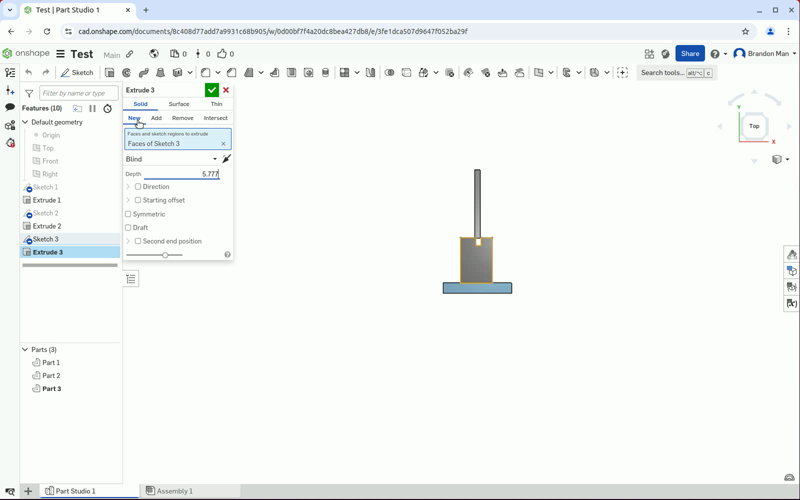
key(enter)
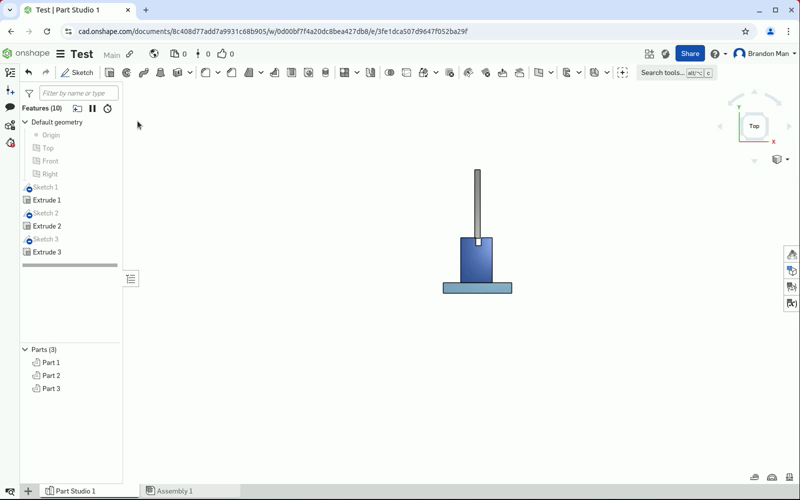
key(shift+h)
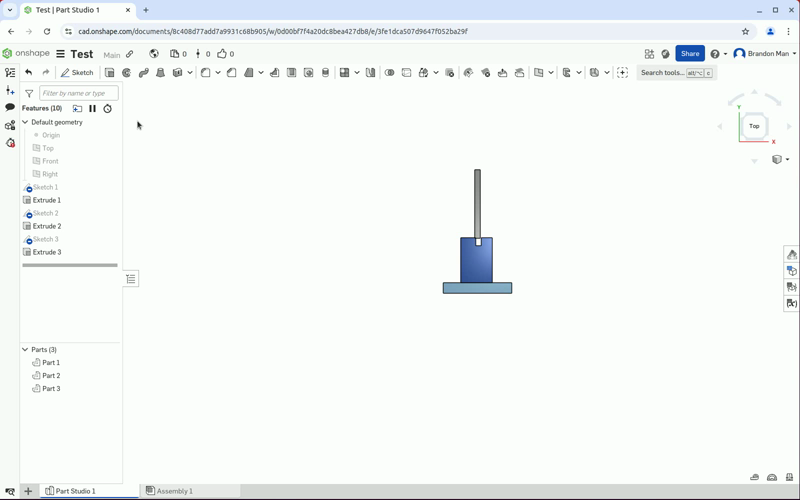
key(shift+h)
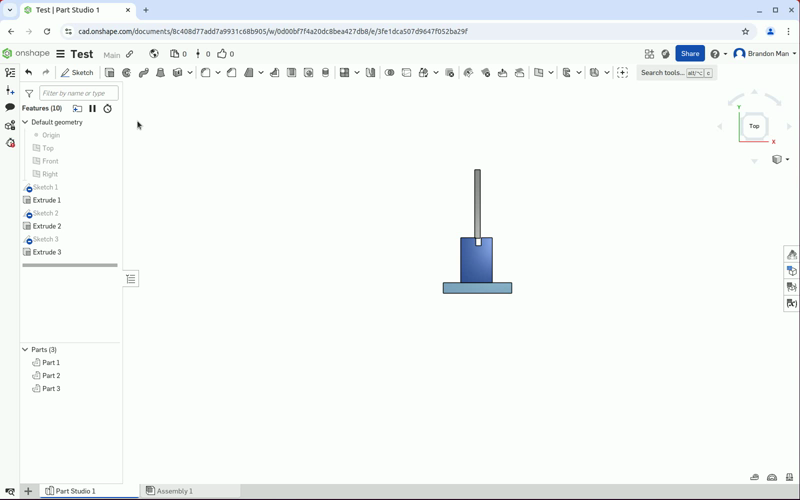
mouse_move(73, 189)
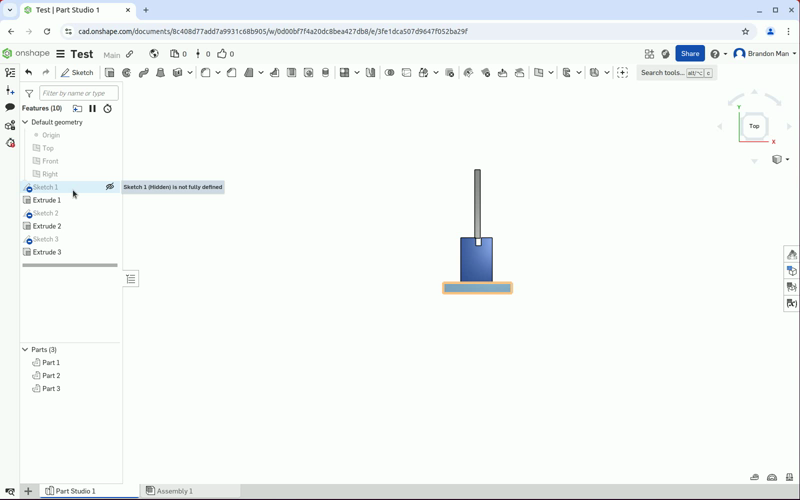
click(73, 189)
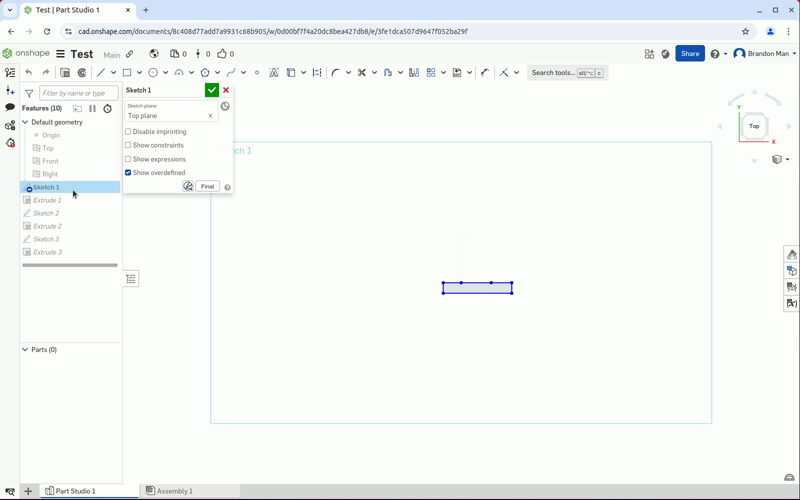
mouse_move(229, 92)
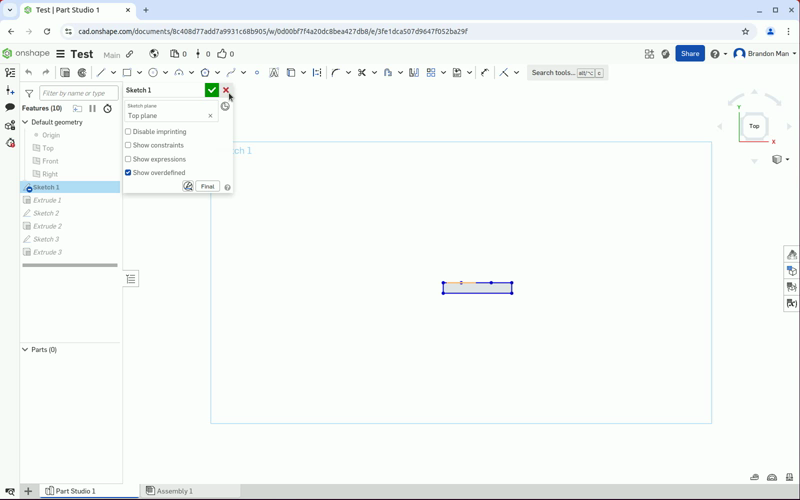
click(229, 92)
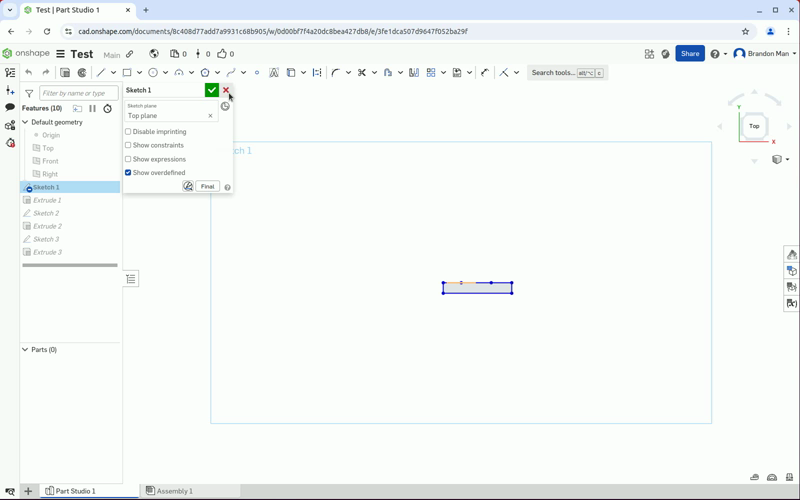
key(shift+s)
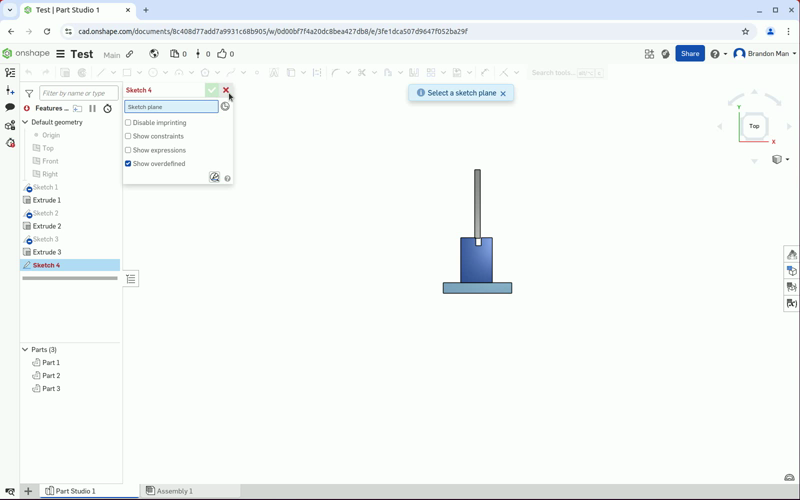
mouse_move(73, 150)
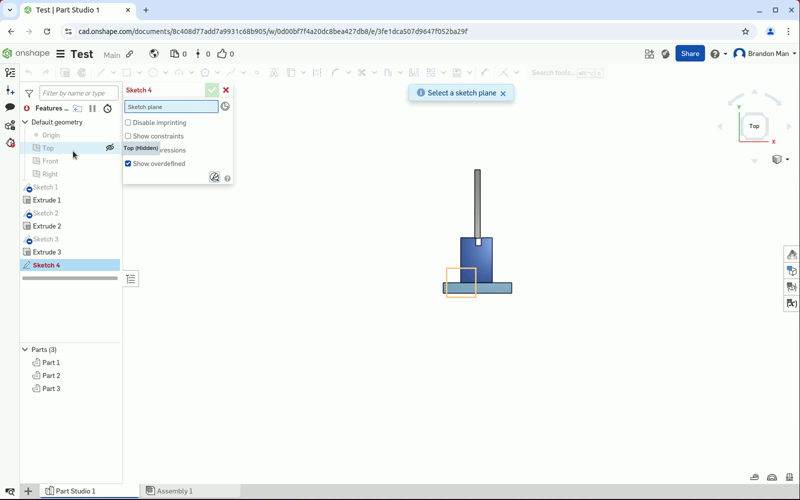
click(73, 150)
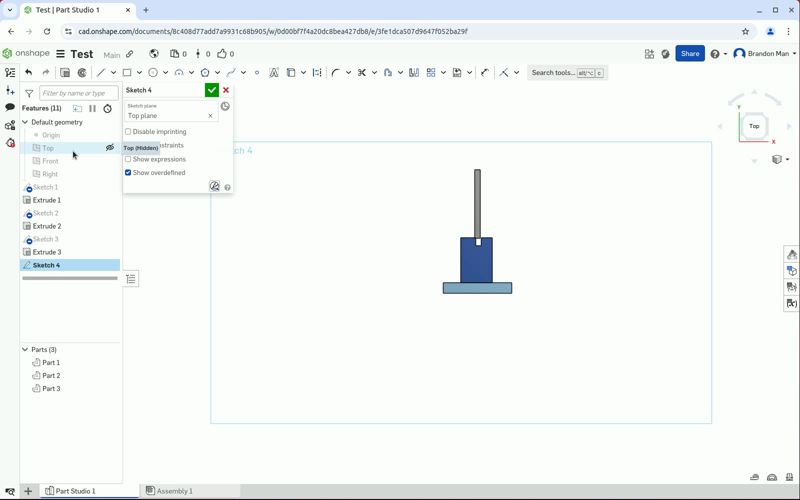
mouse_move(73, 352)
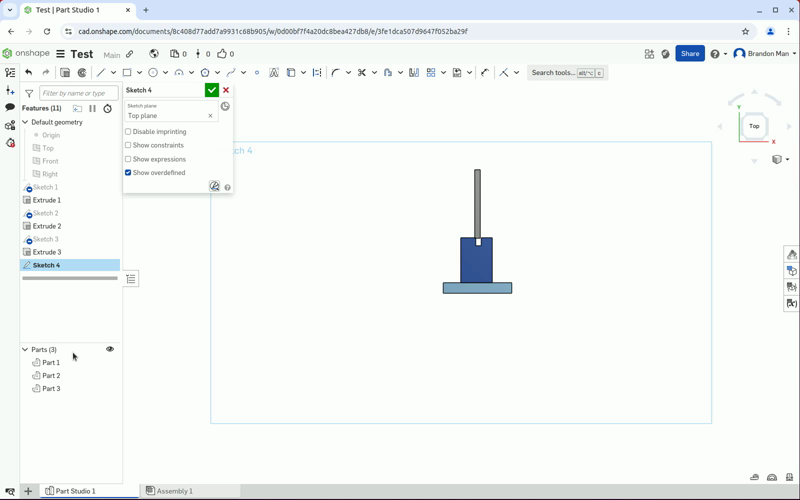
key(y)
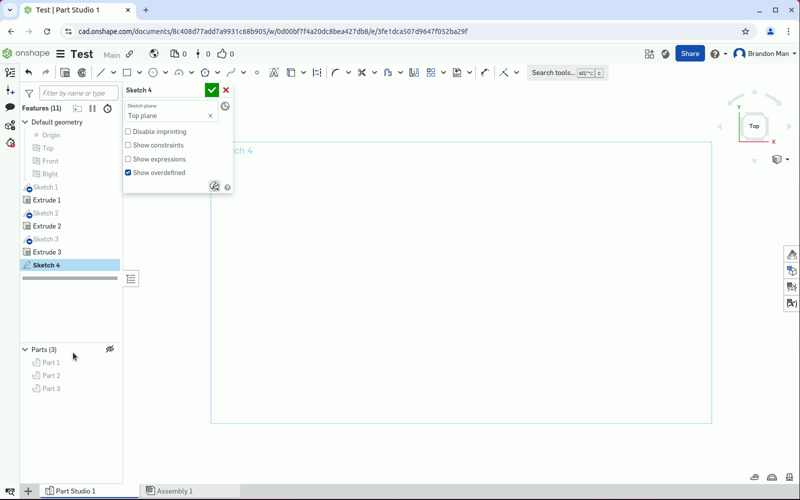
key(l)
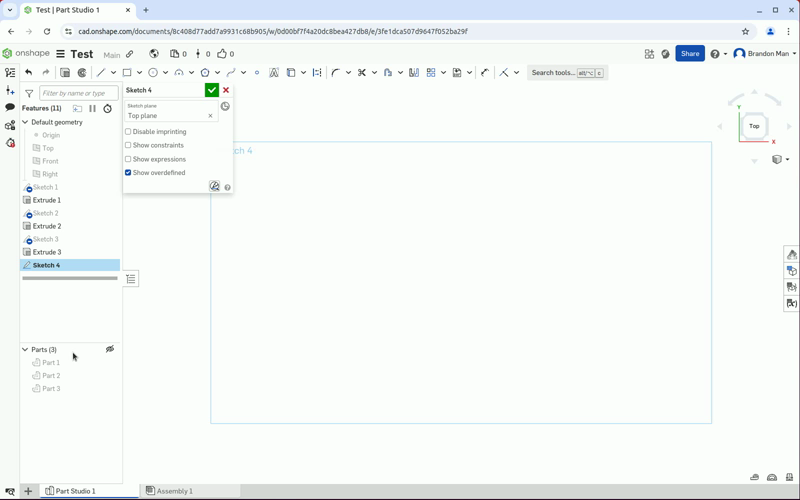
key_down(shift)
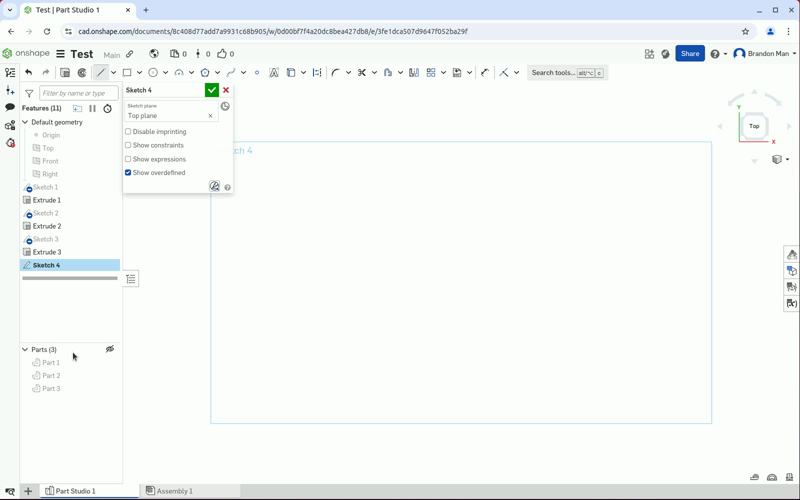
mouse_move(474, 246)
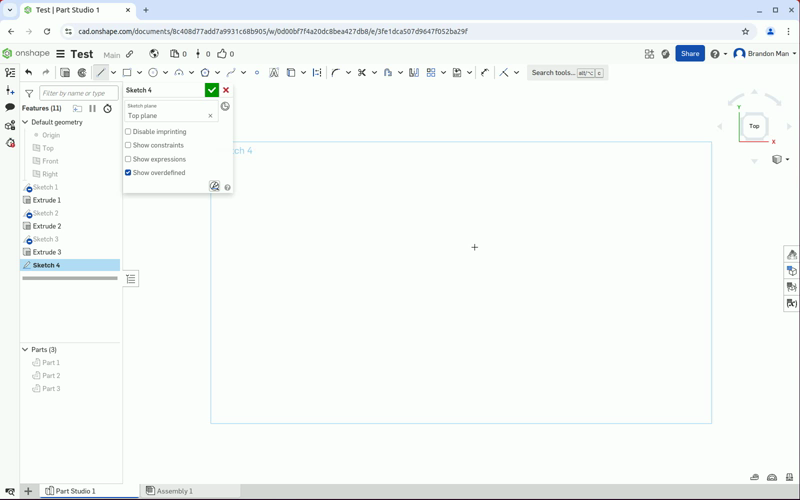
click(474, 246)
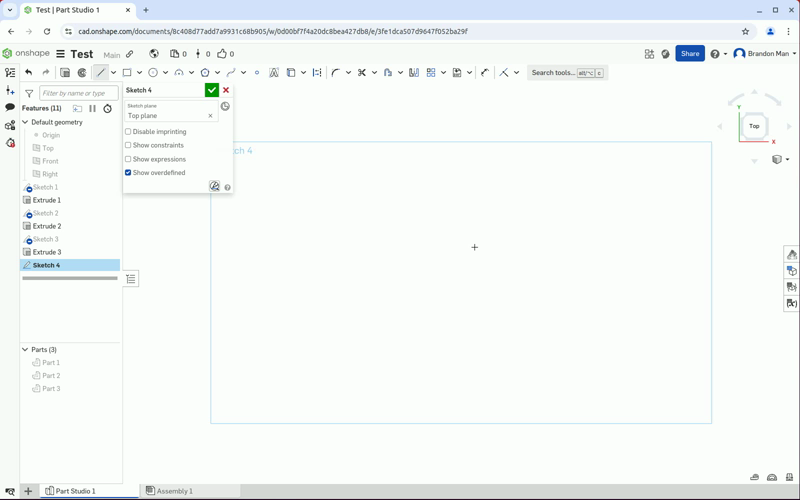
key_up(shift)
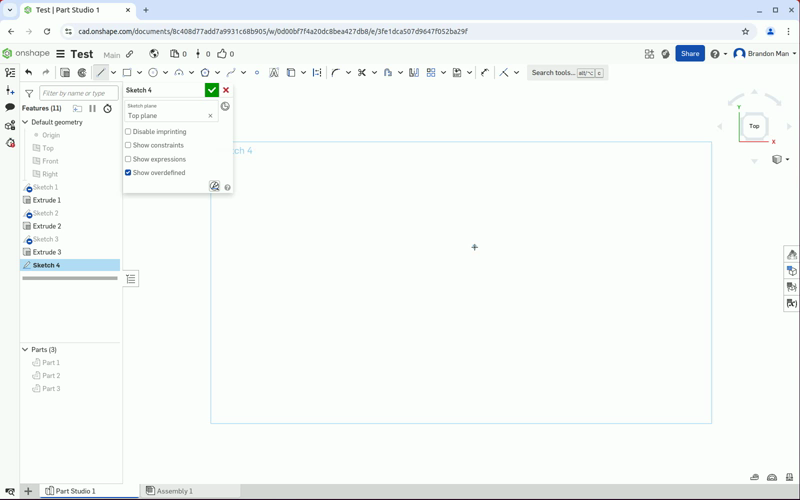
key_down(shift)
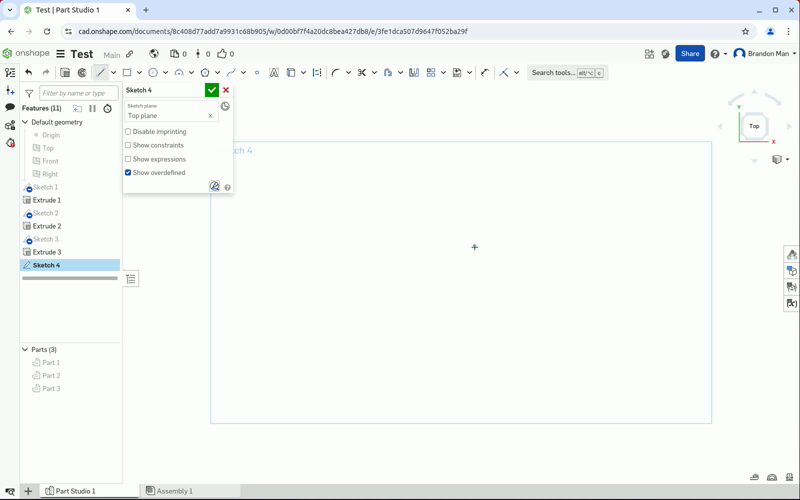
mouse_move(504, 246)
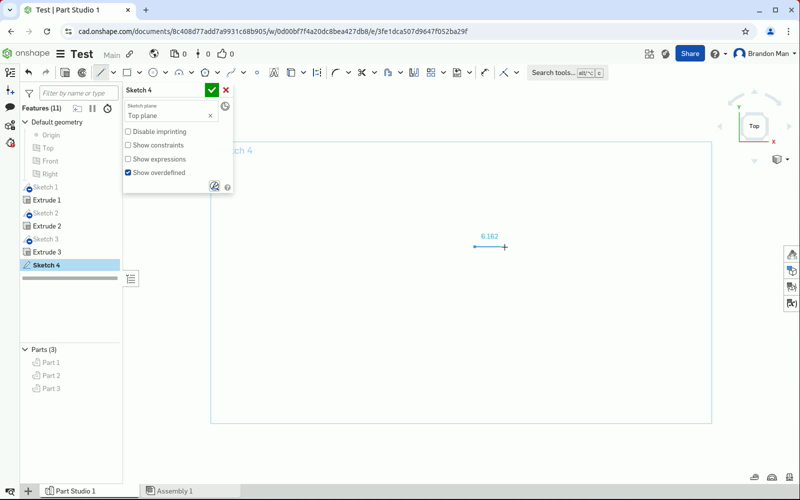
mouse_move(481, 246)
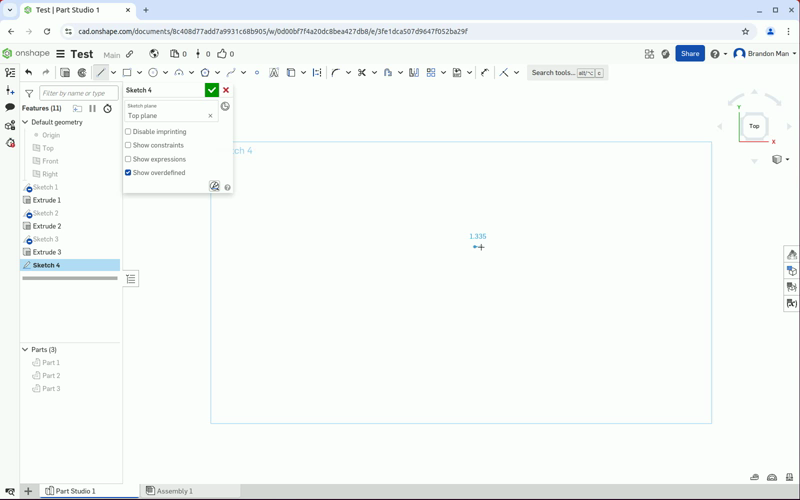
scroll(6)
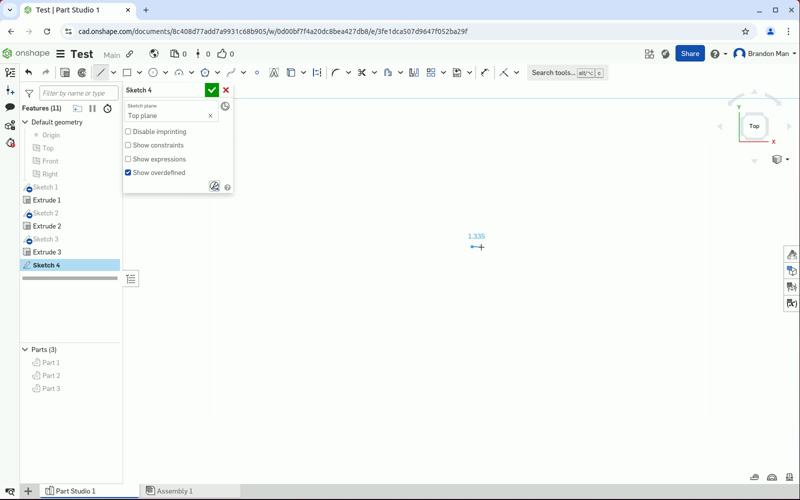
scroll(6)
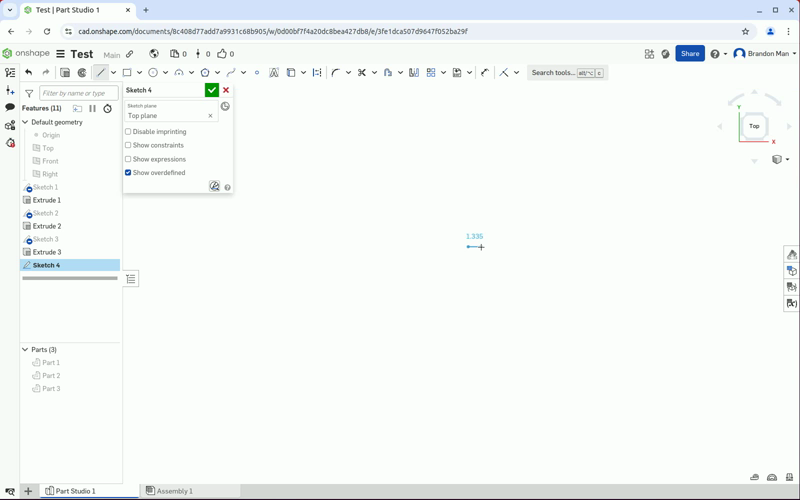
scroll(6)
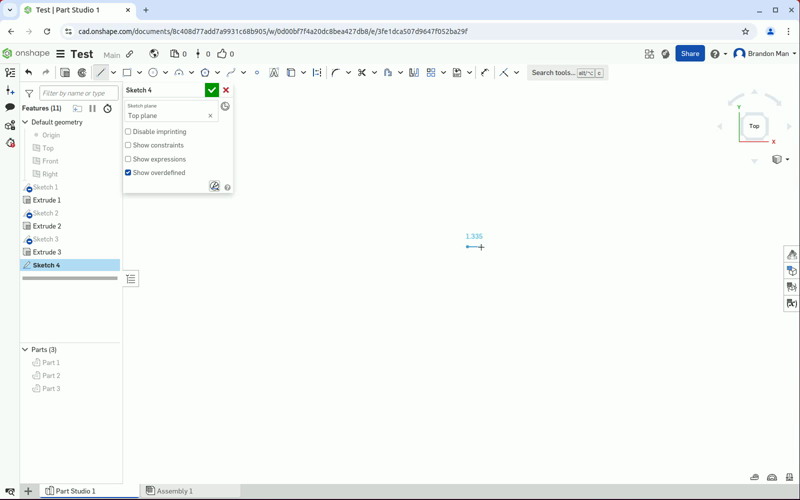
scroll(6)
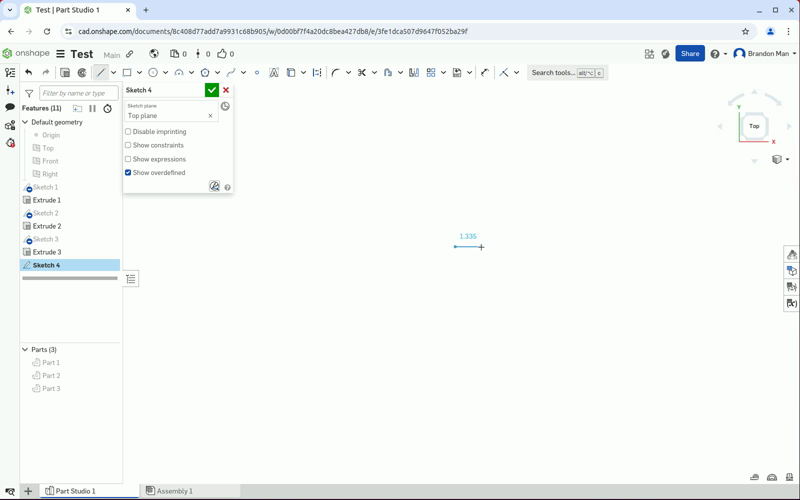
scroll(6)
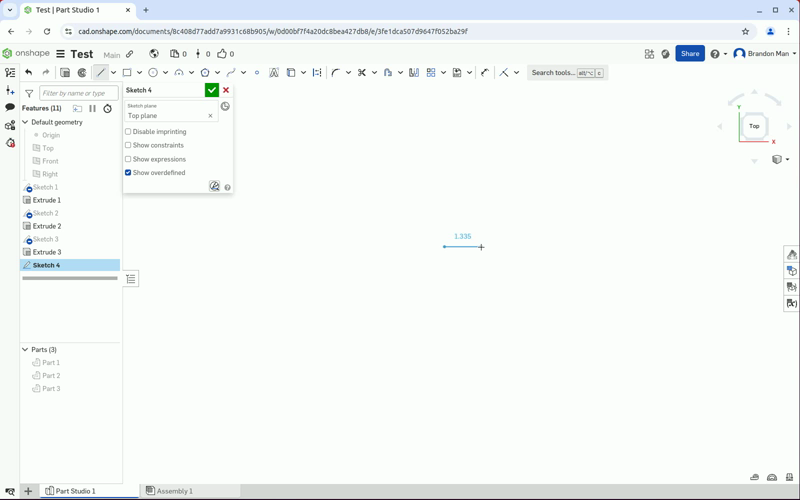
scroll(6)
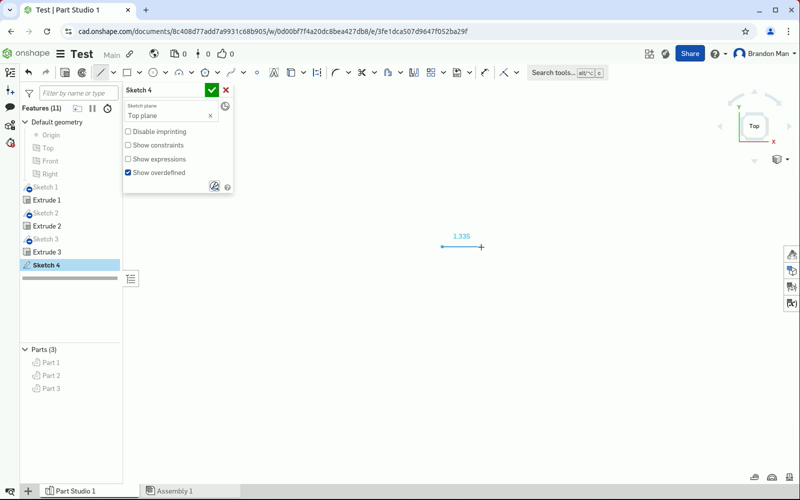
scroll(6)
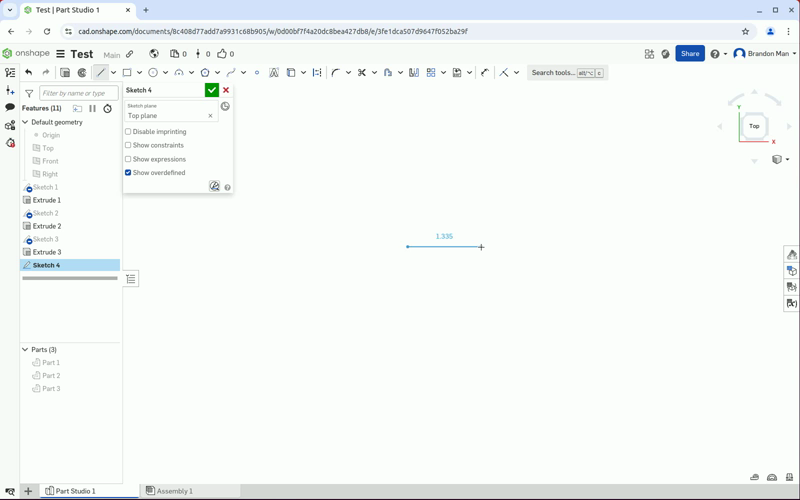
click(481, 246)
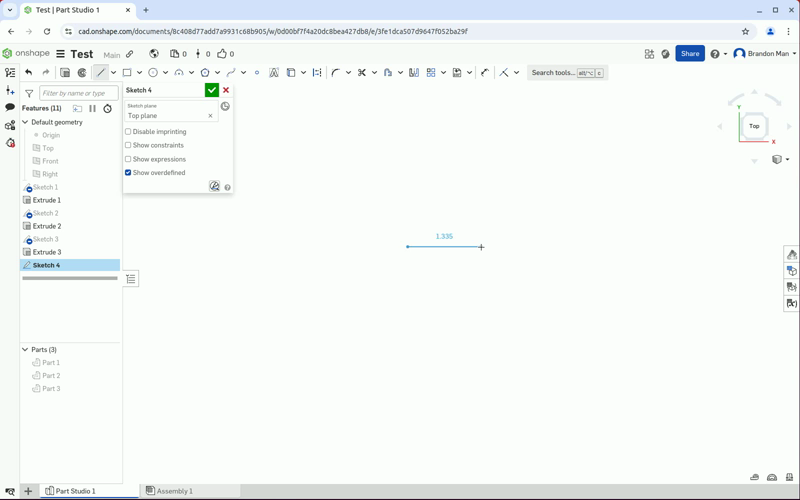
scroll(-6)
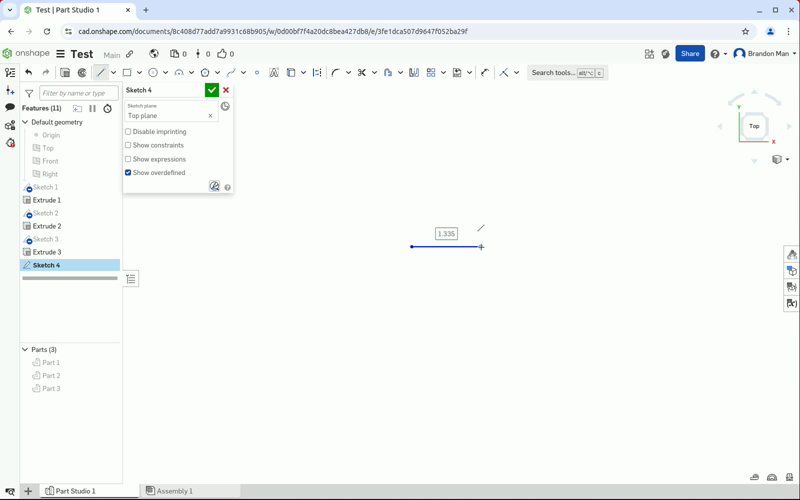
scroll(-6)
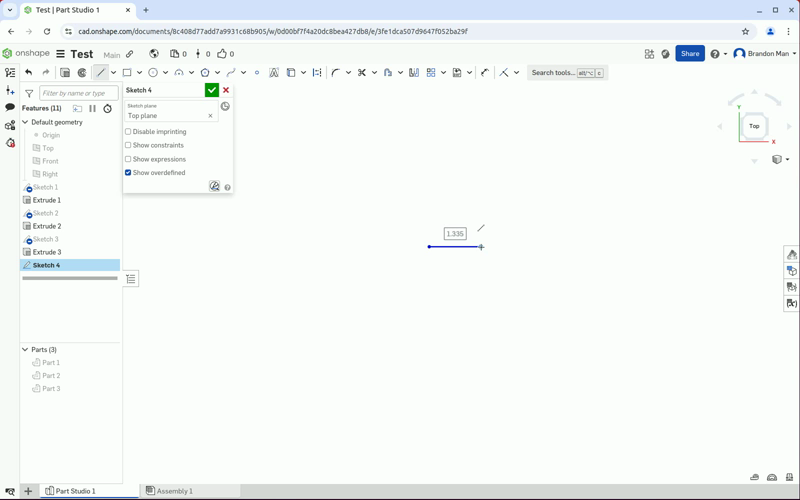
scroll(-6)
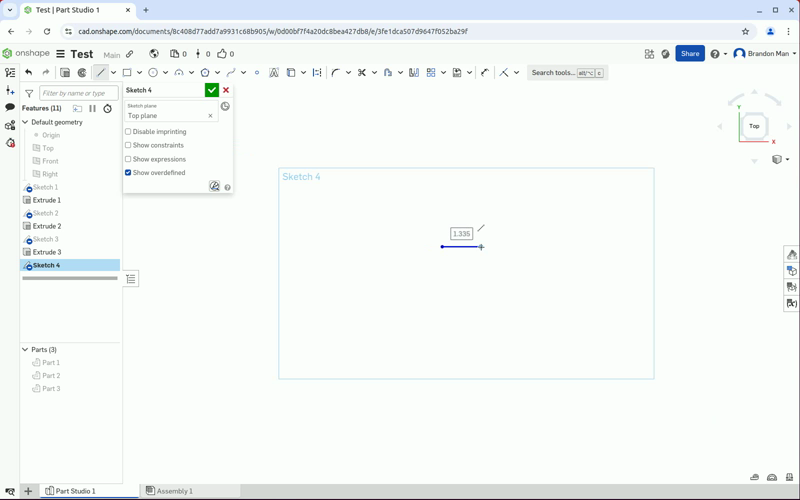
scroll(-6)
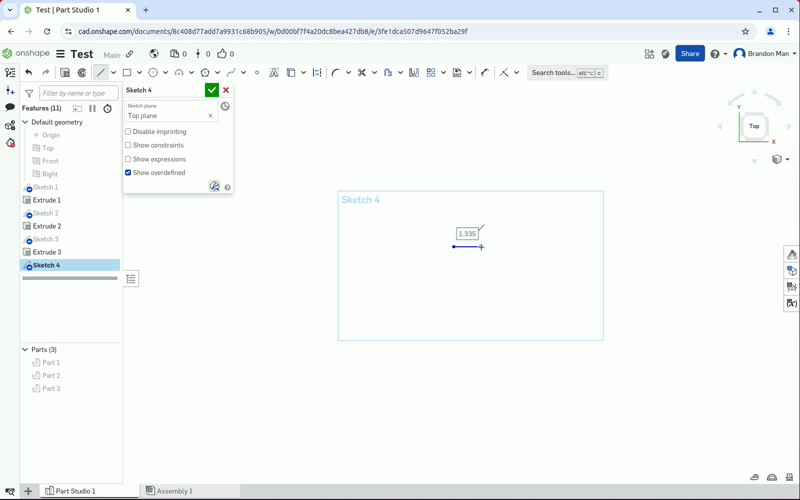
scroll(-6)
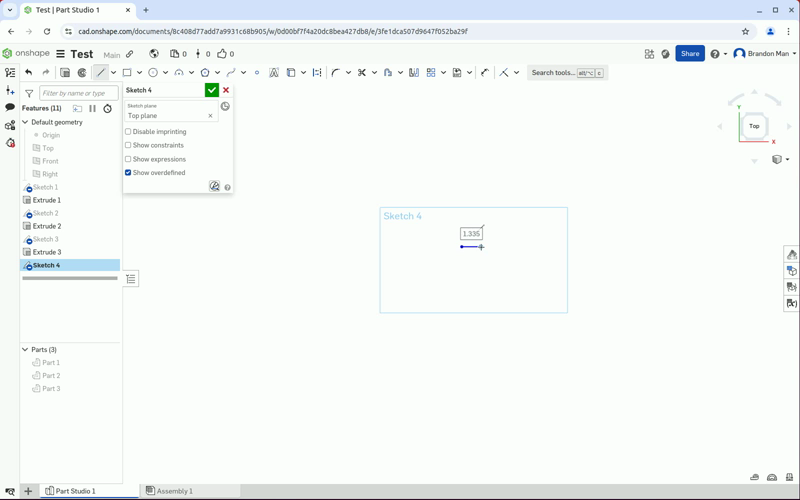
scroll(-6)
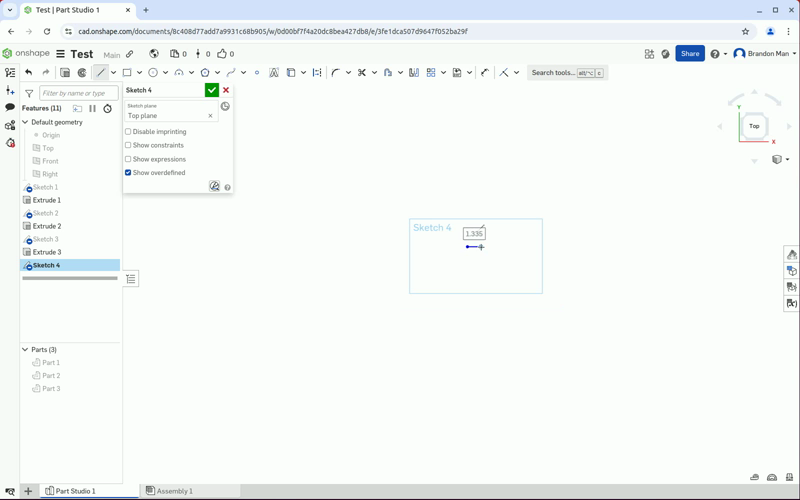
scroll(-6)
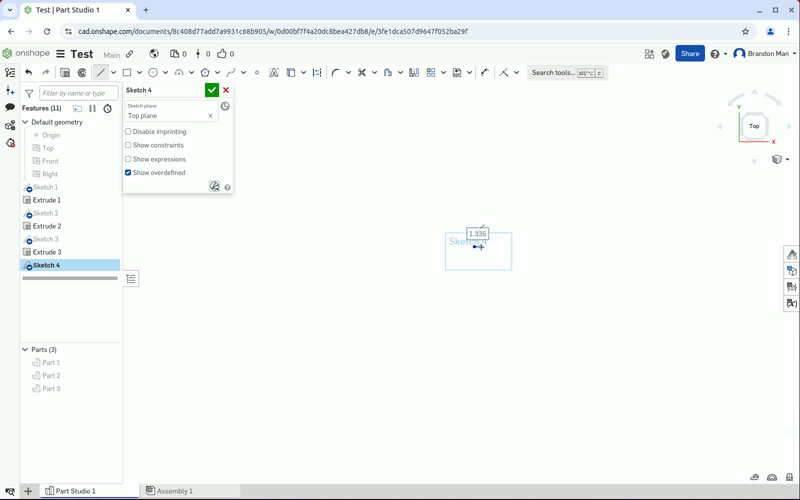
key_up(shift)
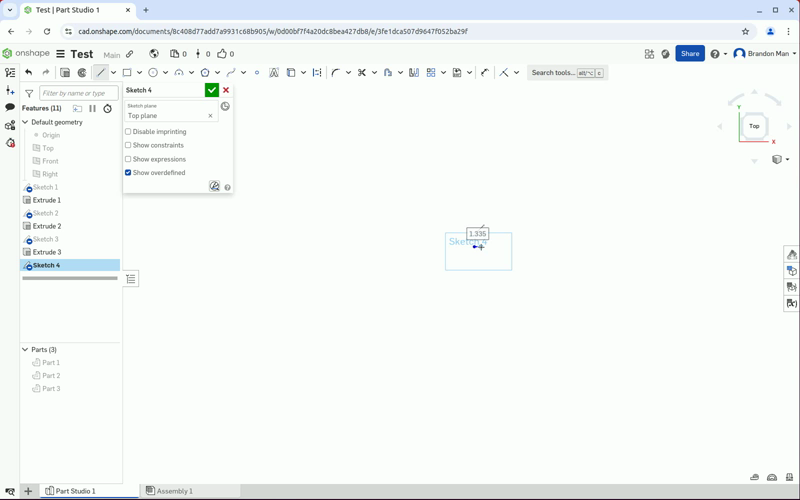
key_down(shift)
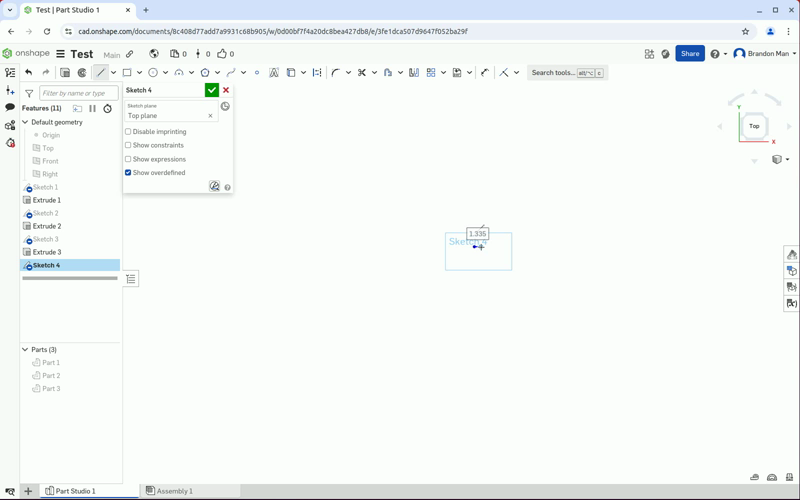
mouse_move(511, 246)
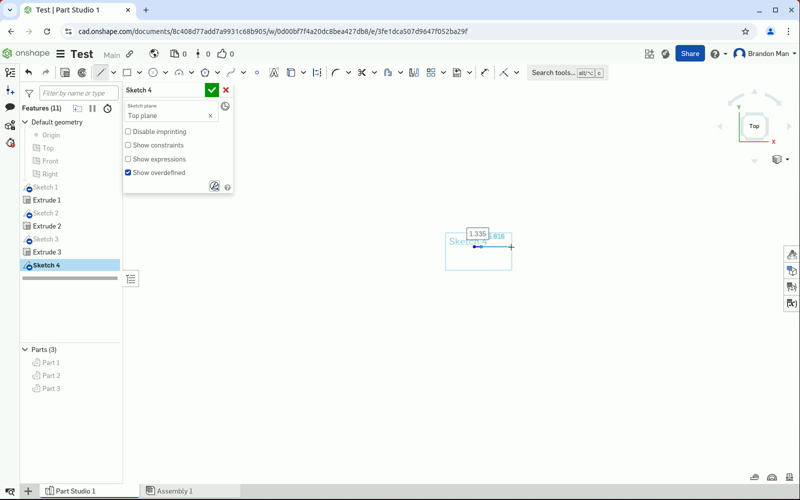
mouse_move(481, 237)
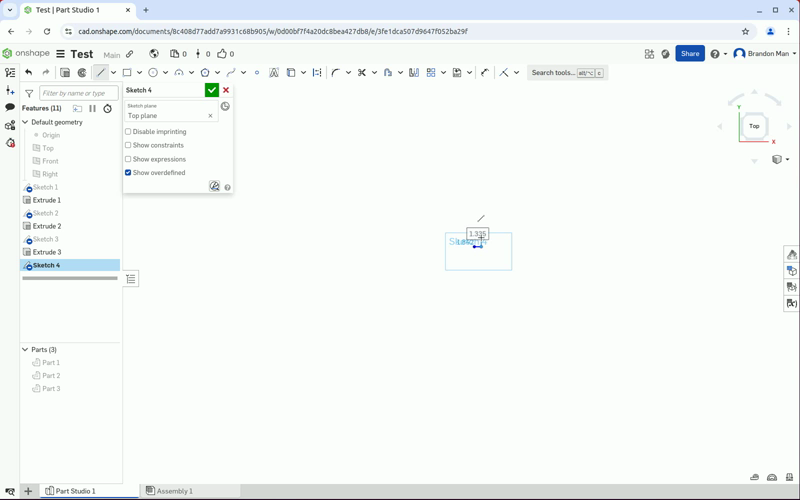
click(481, 237)
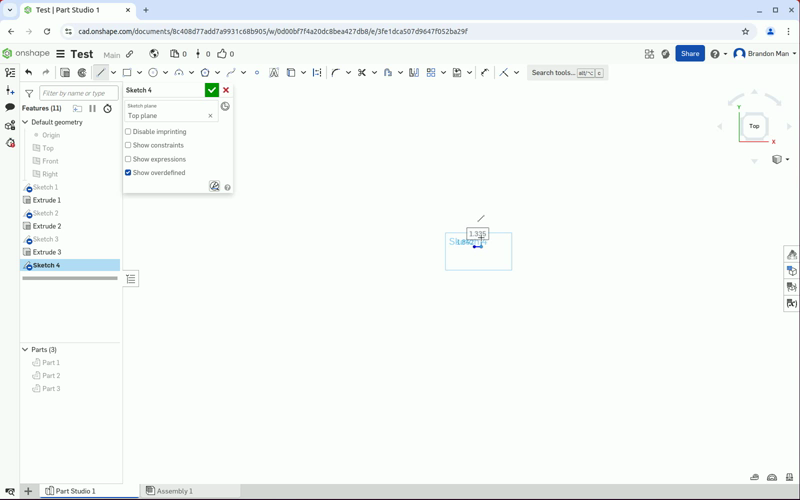
key_up(shift)
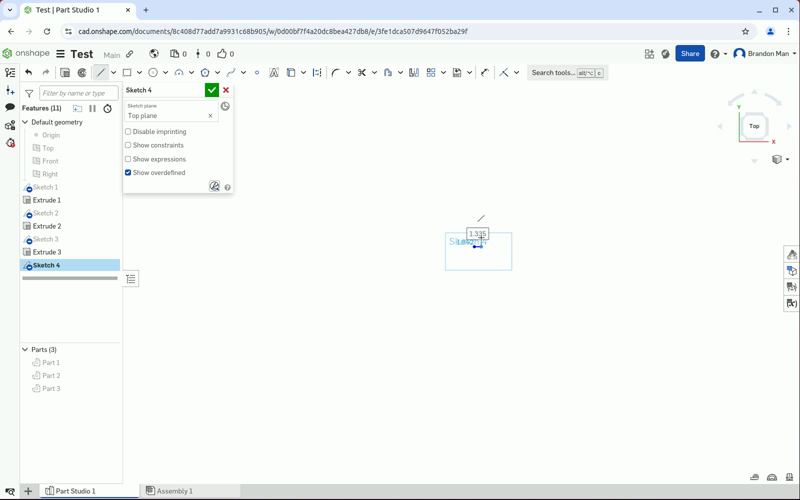
key_down(shift)
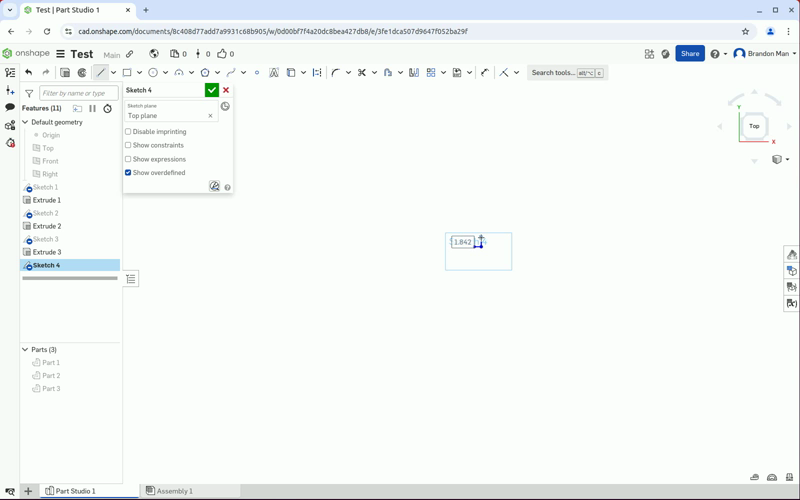
mouse_move(511, 237)
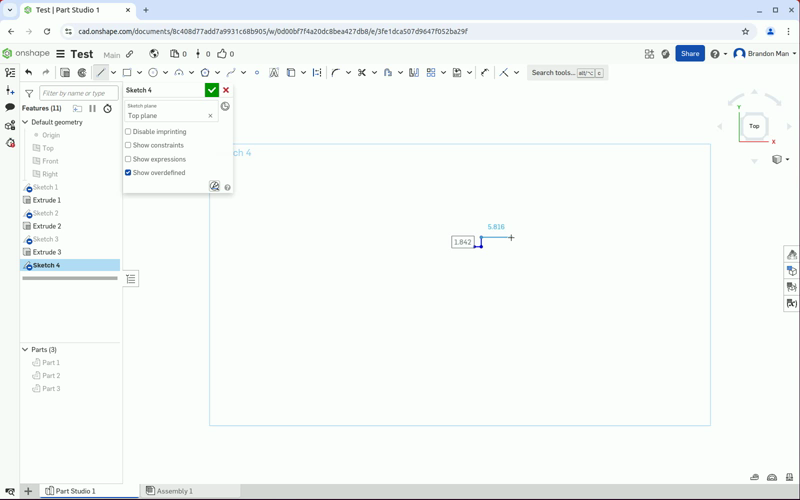
mouse_move(474, 237)
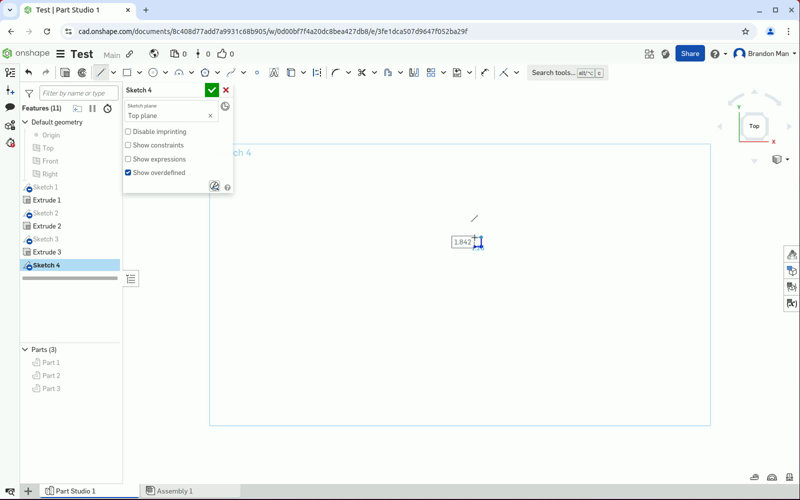
scroll(6)
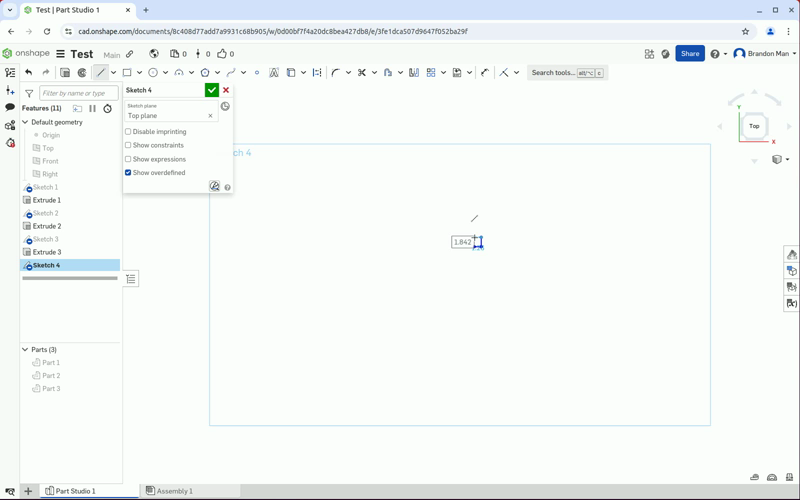
scroll(6)
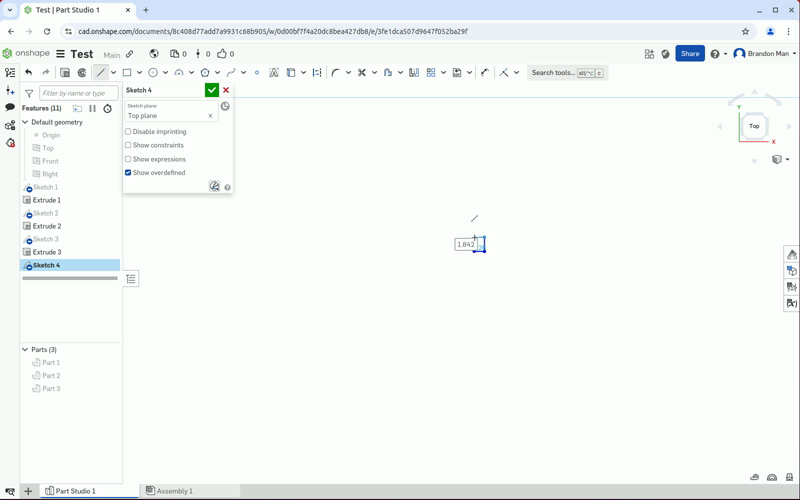
scroll(6)
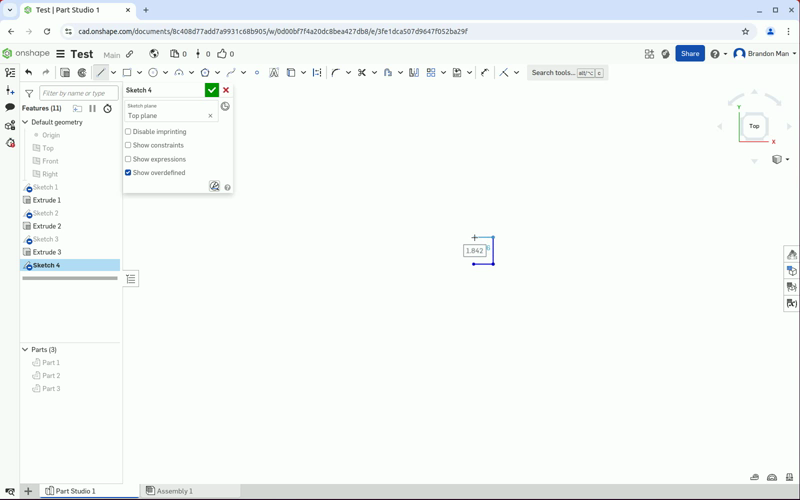
scroll(6)
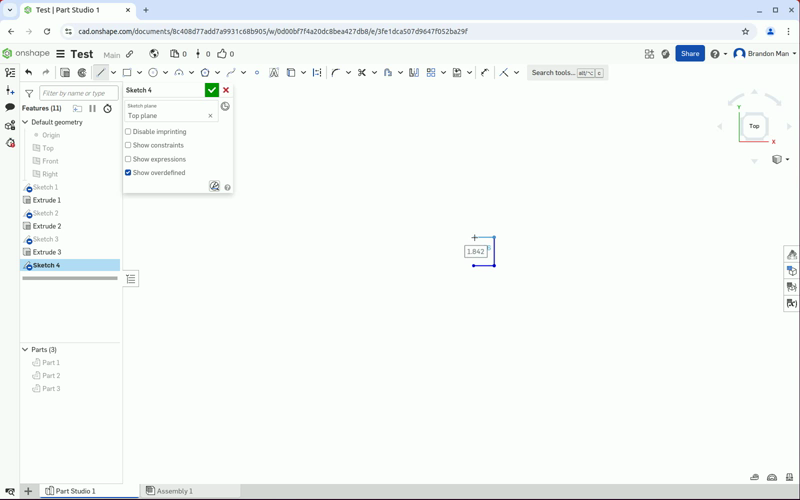
scroll(6)
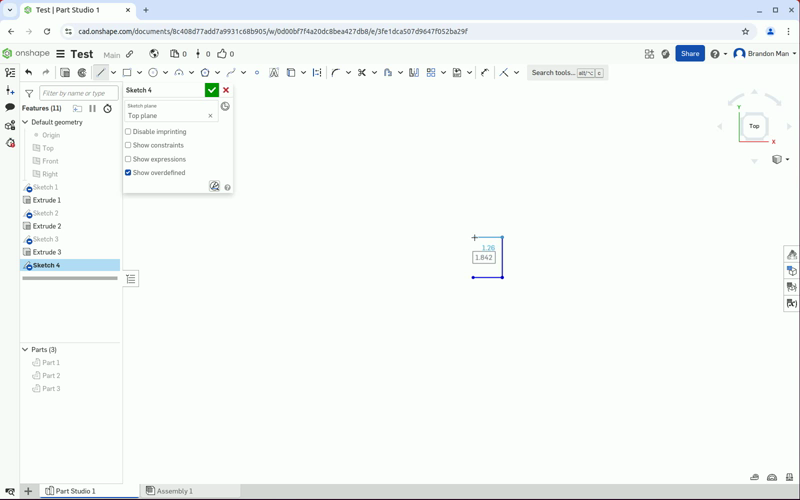
scroll(6)
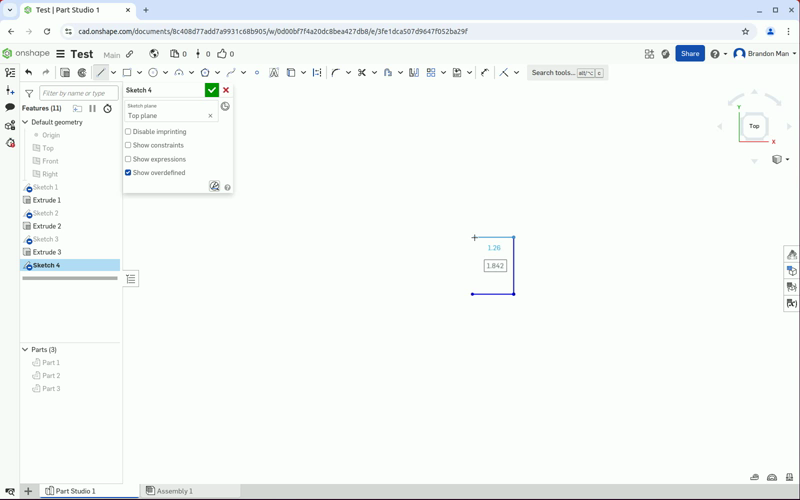
scroll(6)
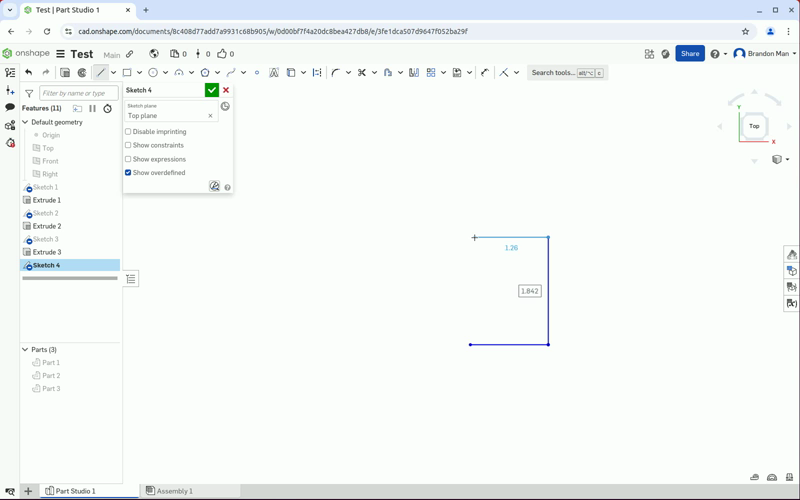
click(474, 237)
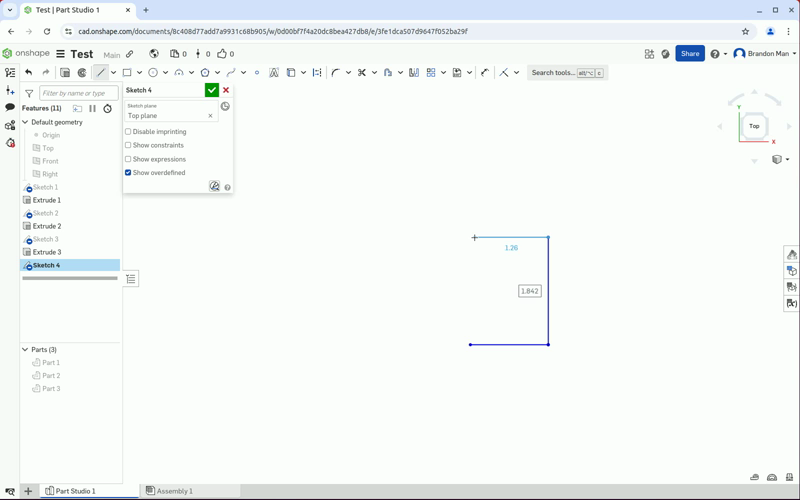
scroll(-6)
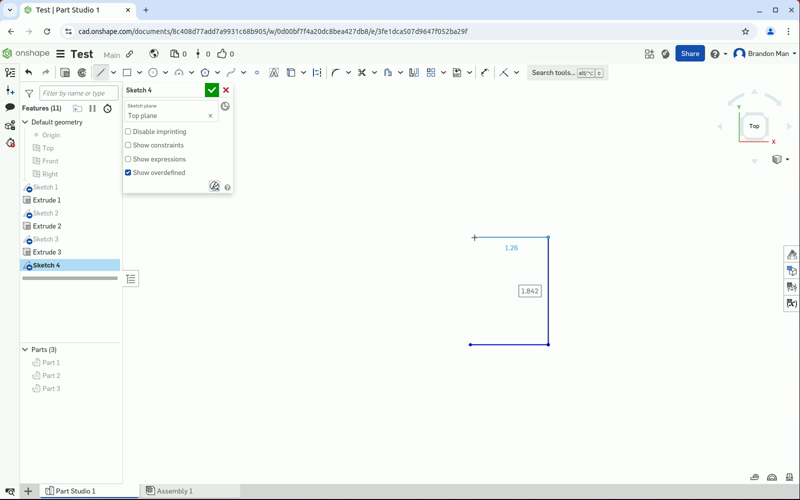
scroll(-6)
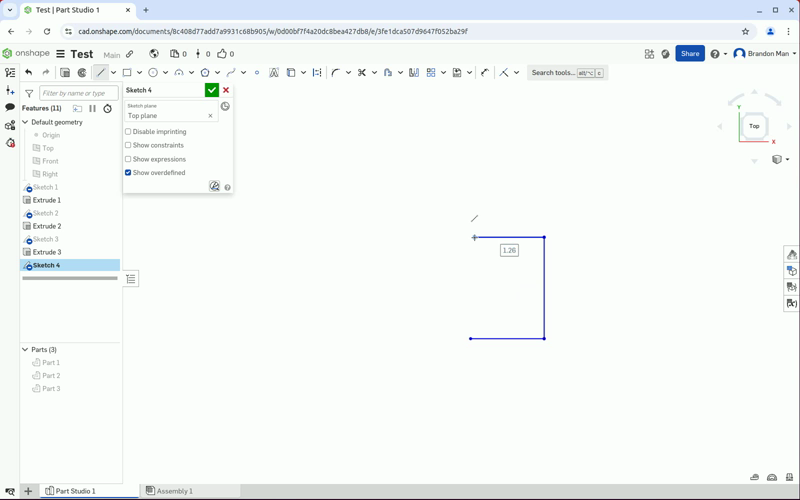
scroll(-6)
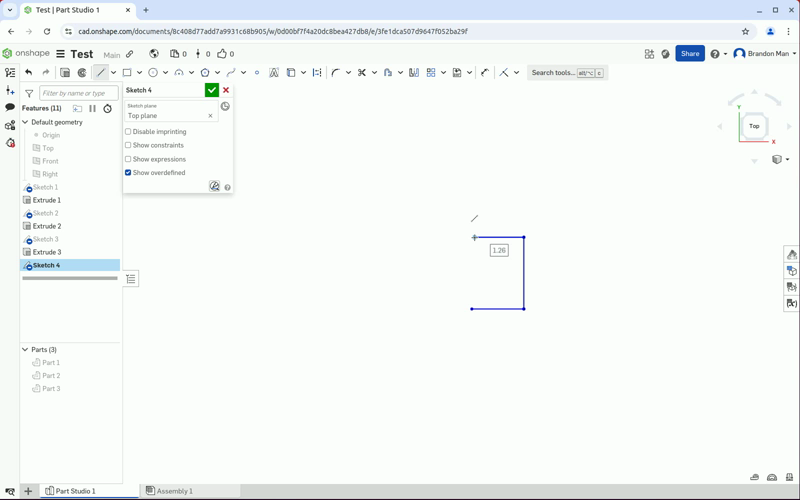
scroll(-6)
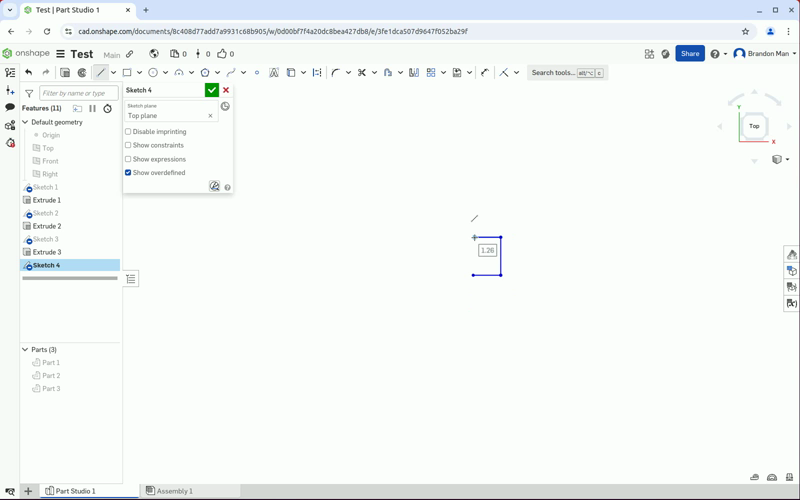
scroll(-6)
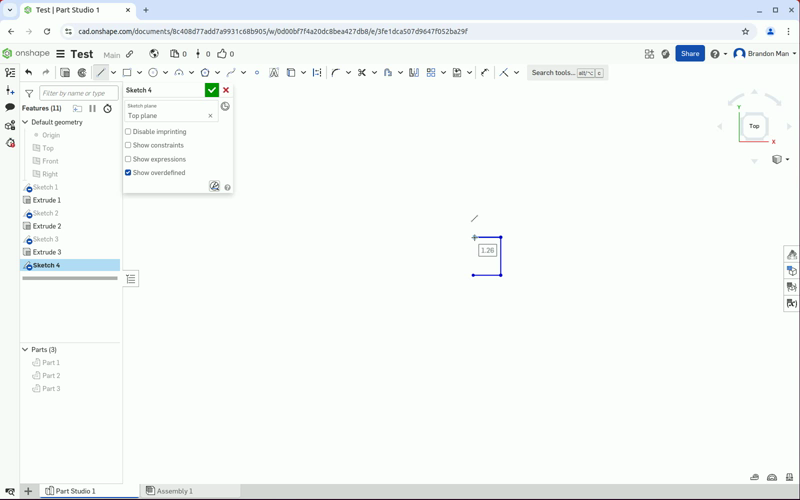
scroll(-6)
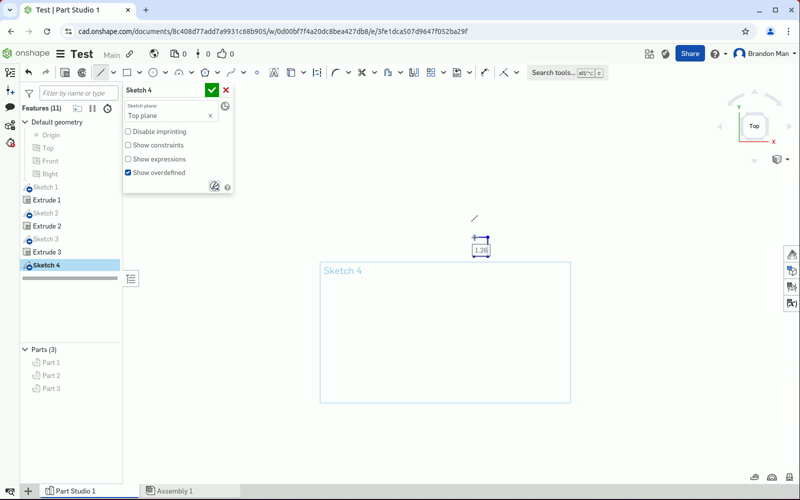
scroll(-6)
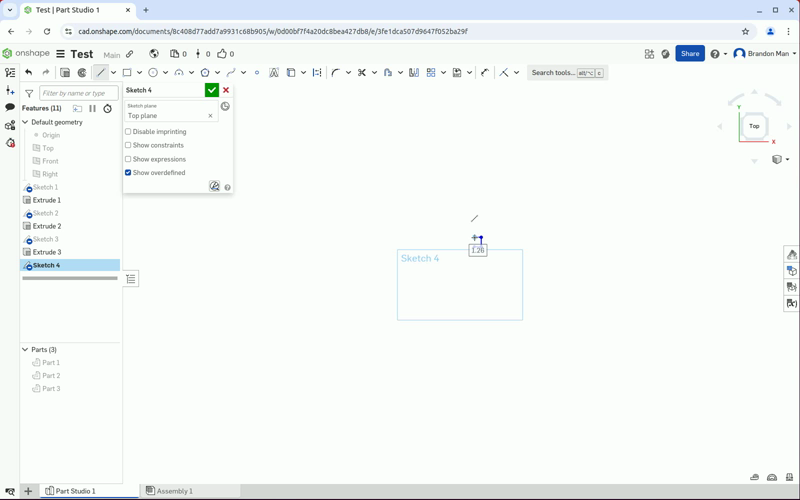
key_up(shift)
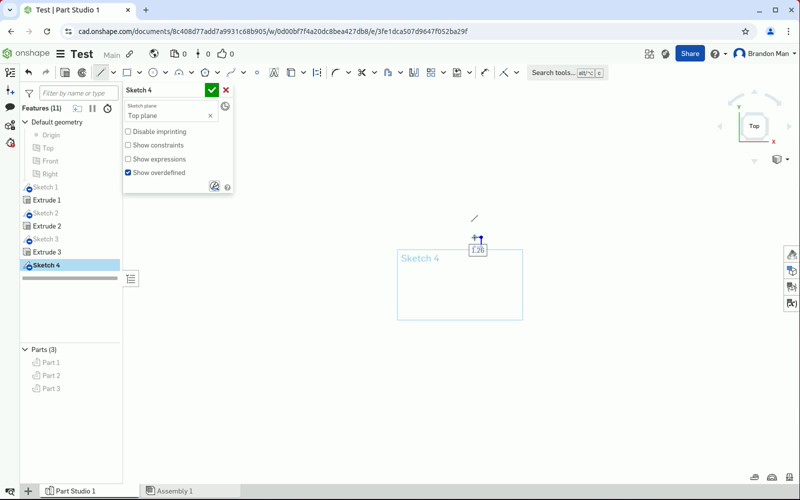
mouse_move(504, 237)
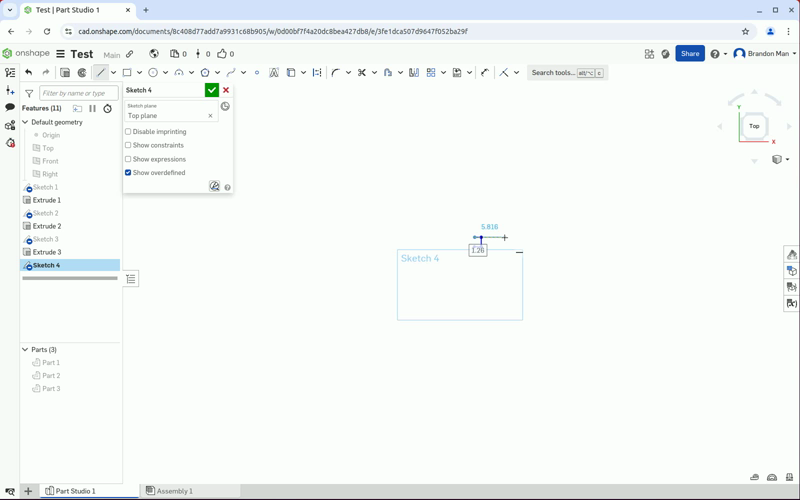
key_down(shift)
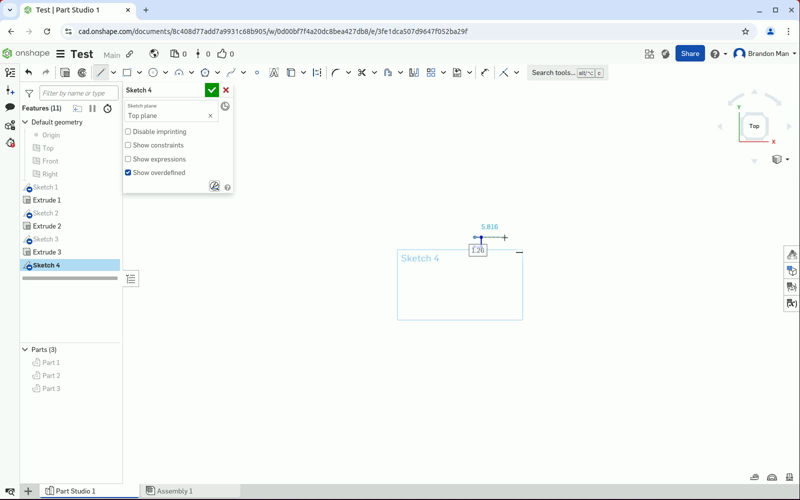
mouse_move(474, 246)
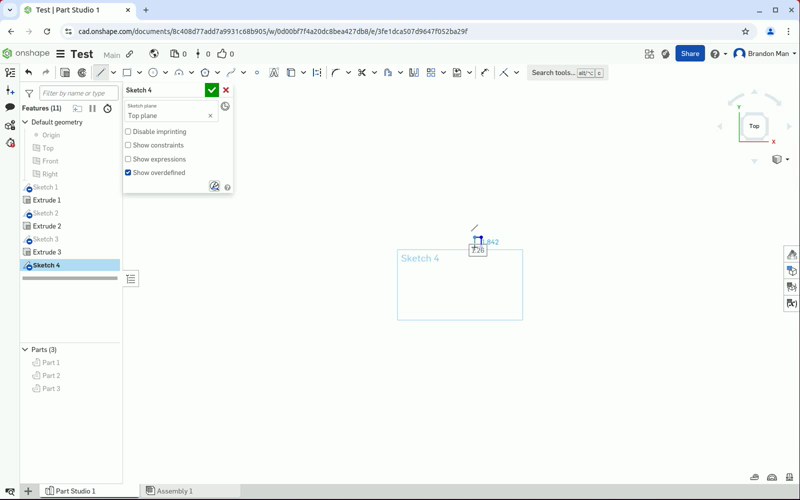
key_up(shift)
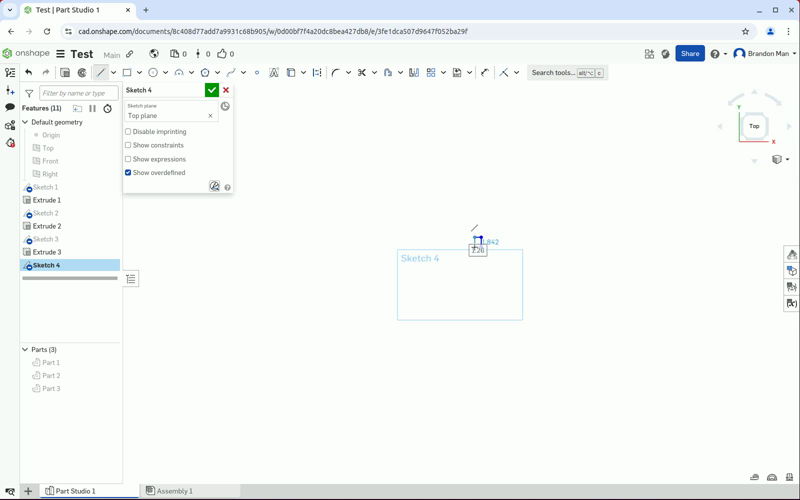
click(474, 246)
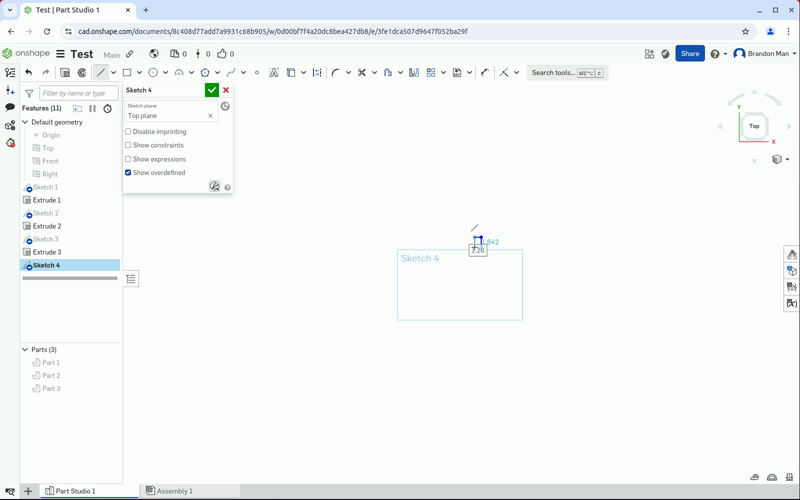
key(esc)
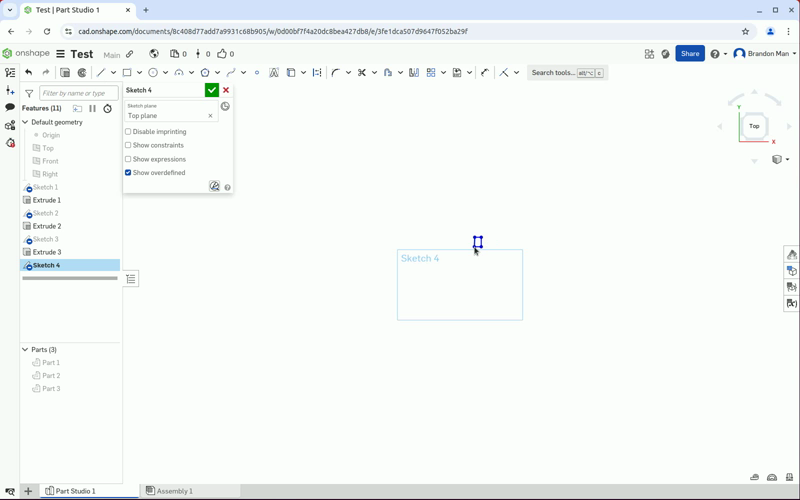
mouse_move(480, 241)
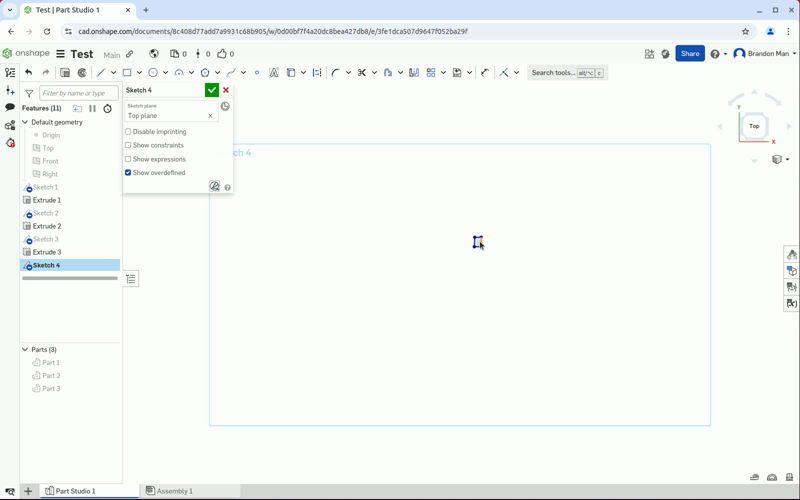
scroll(6)
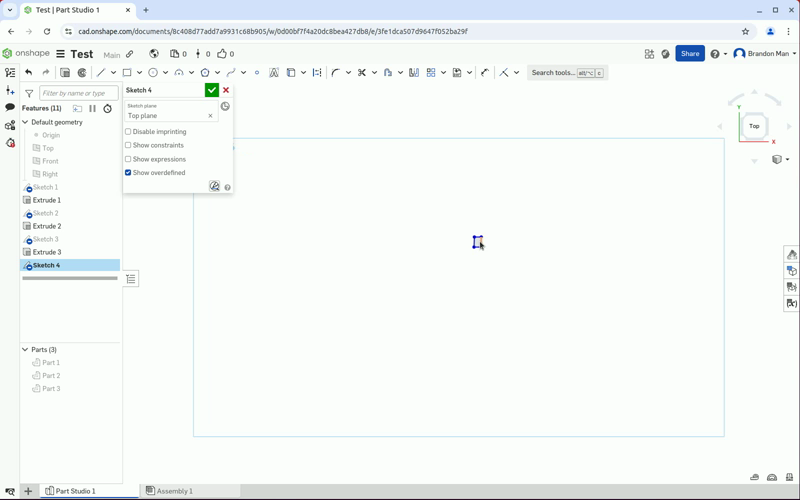
scroll(6)
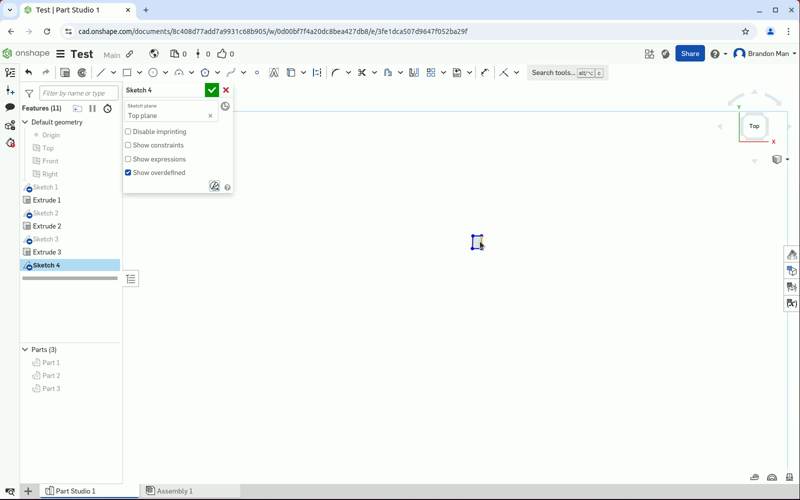
scroll(6)
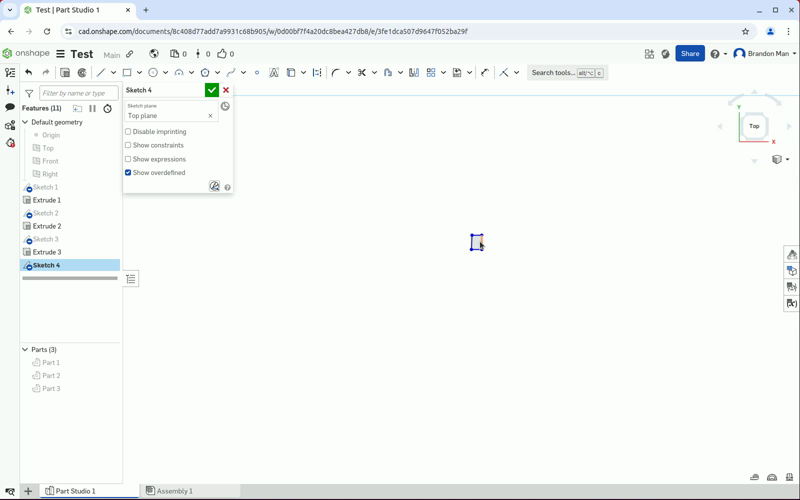
scroll(6)
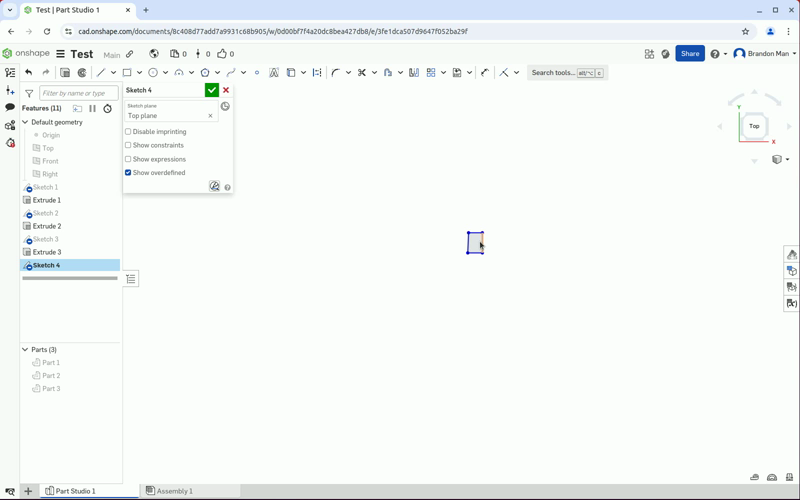
scroll(6)
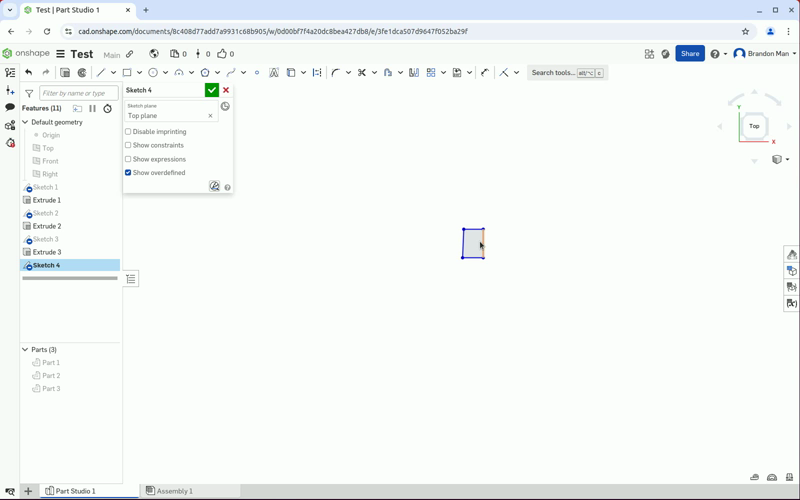
scroll(6)
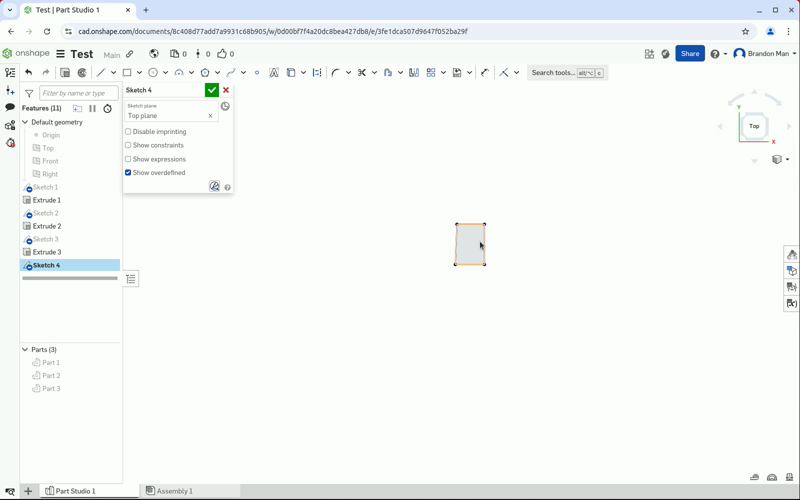
scroll(6)
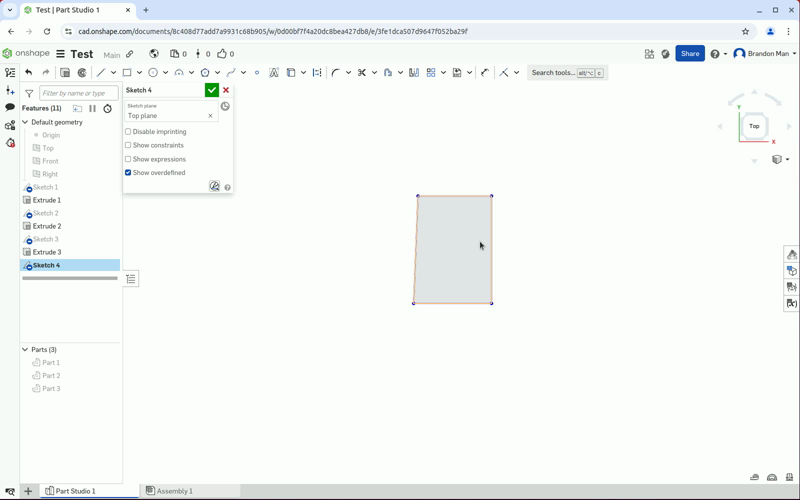
click(480, 241)
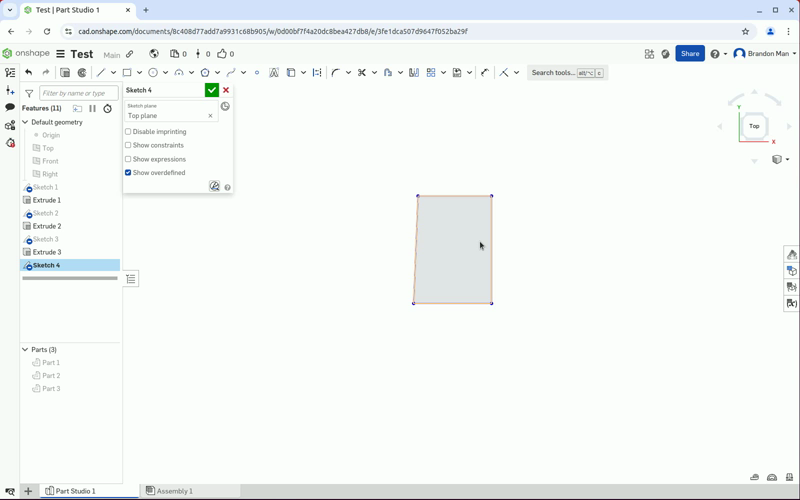
scroll(-6)
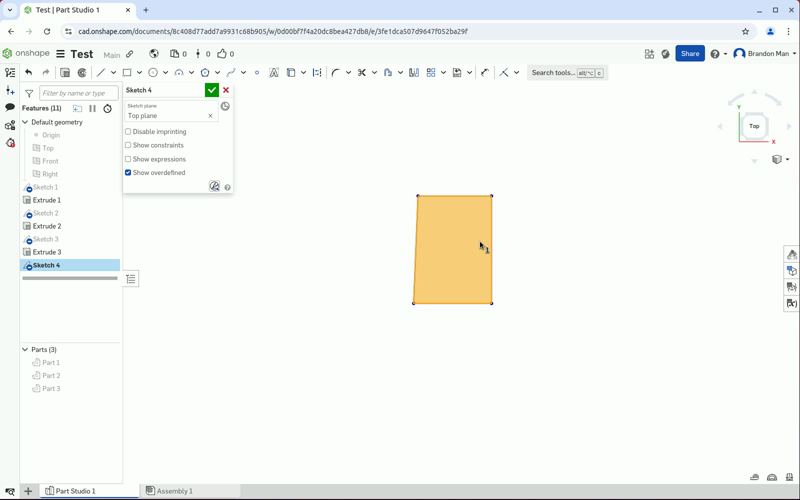
scroll(-6)
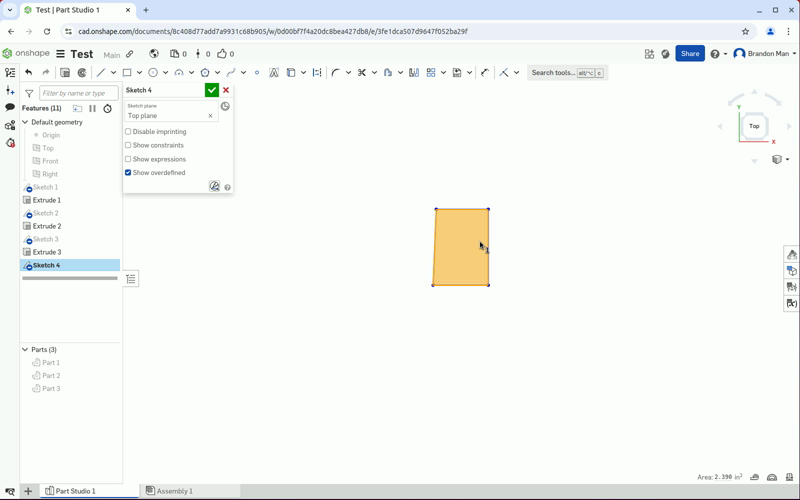
scroll(-6)
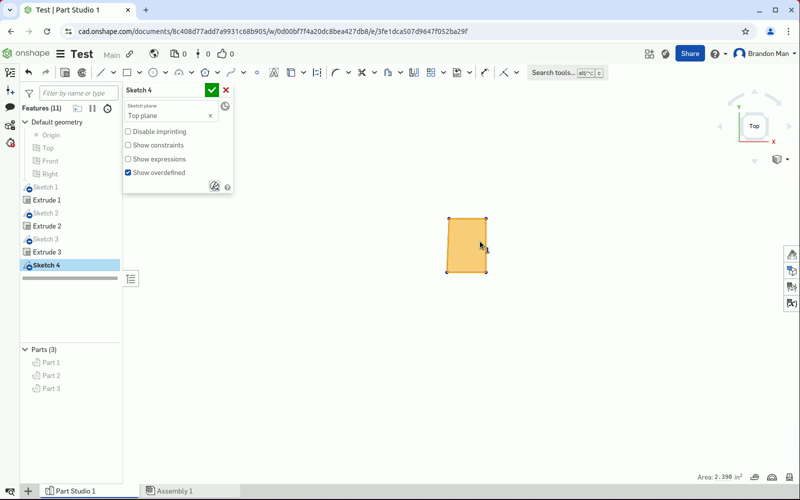
scroll(-6)
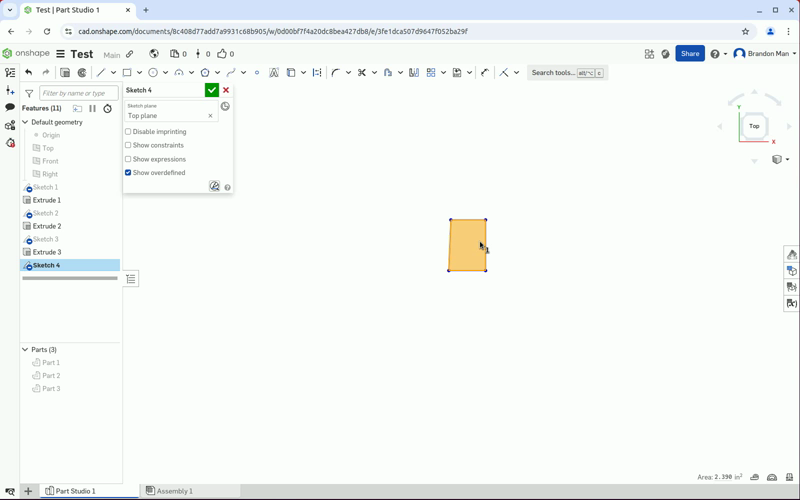
scroll(-6)
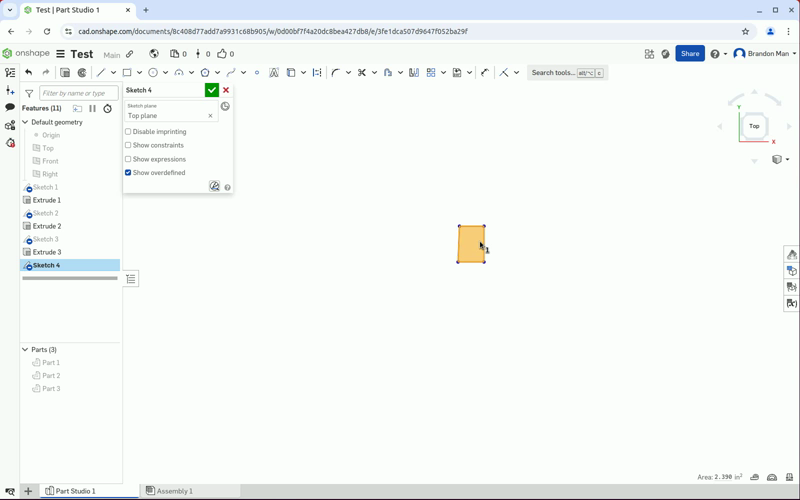
scroll(-6)
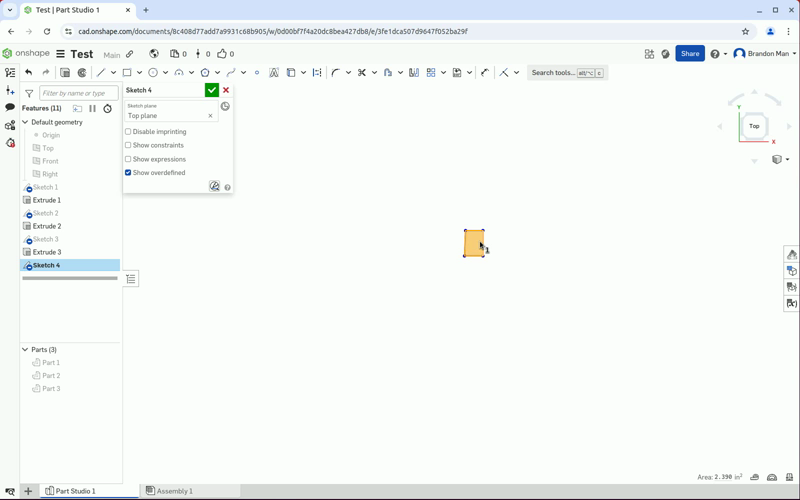
scroll(-6)
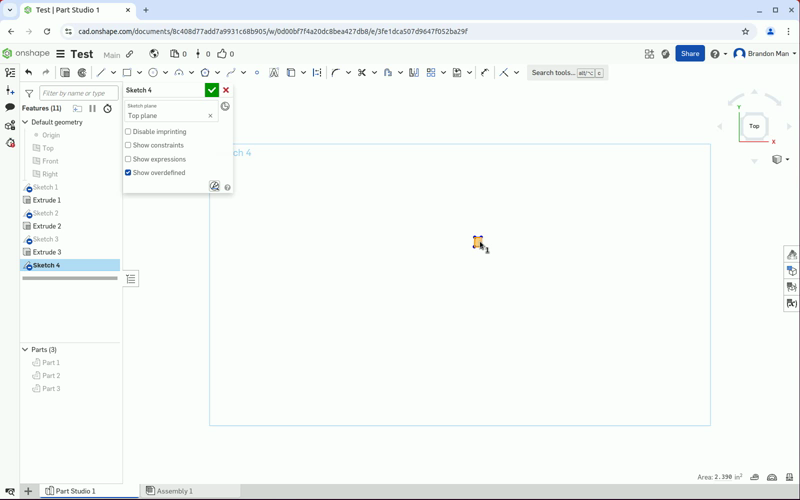
mouse_move(73, 352)
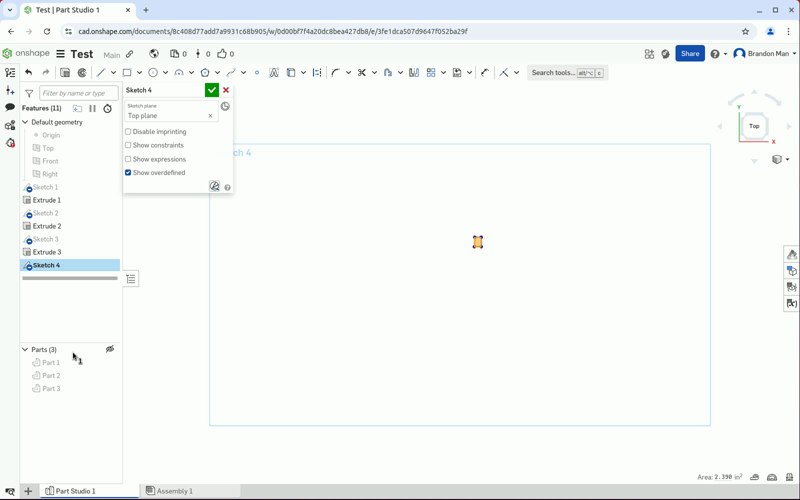
key(shift+y)
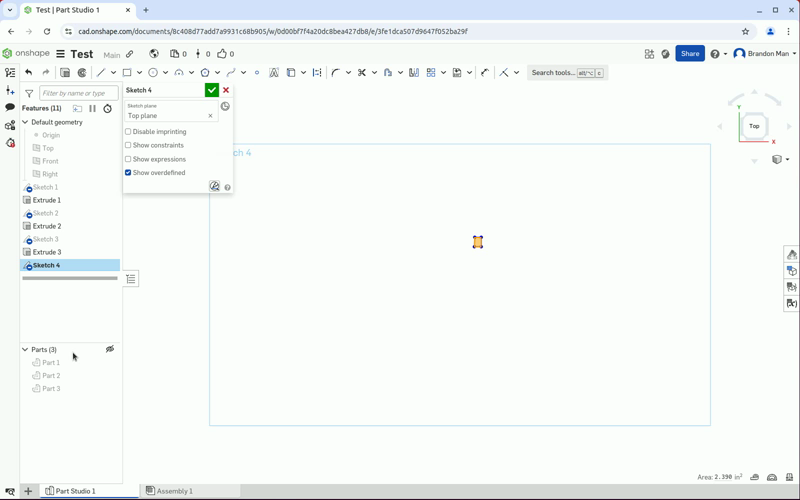
key(shift+e)
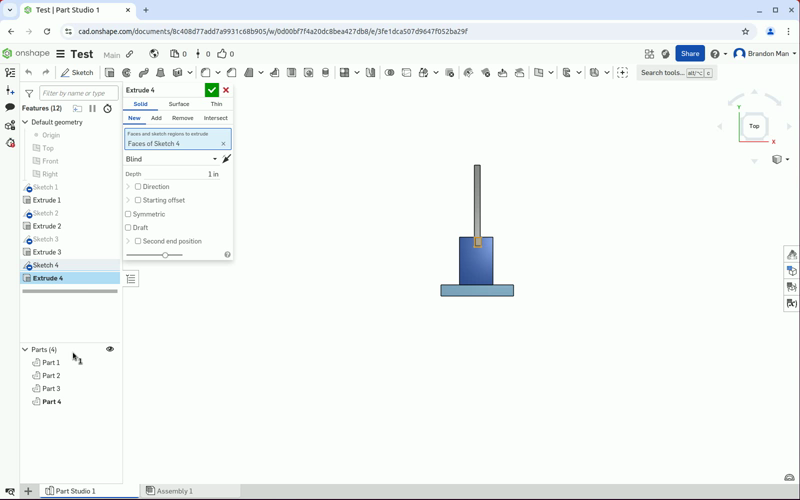
mouse_move(143, 106)
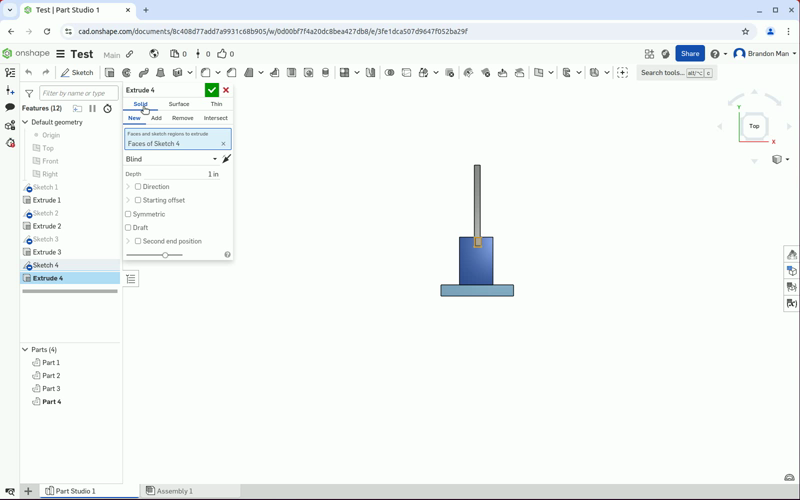
click(143, 106)
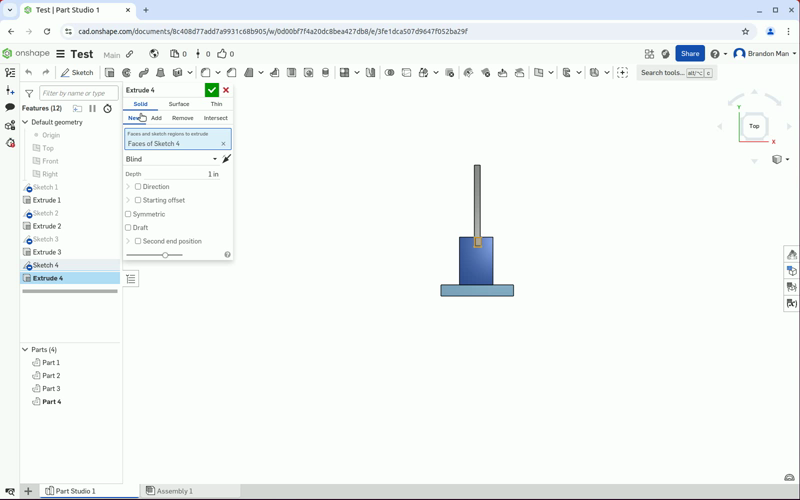
mouse_move(137, 120)
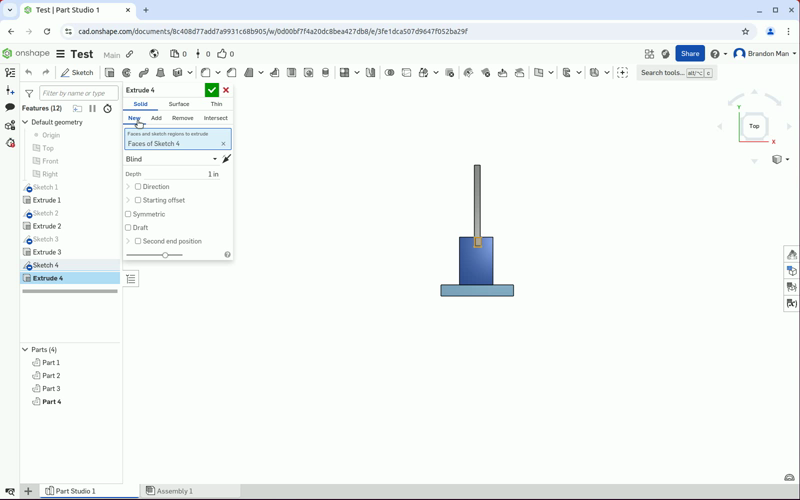
click(137, 120)
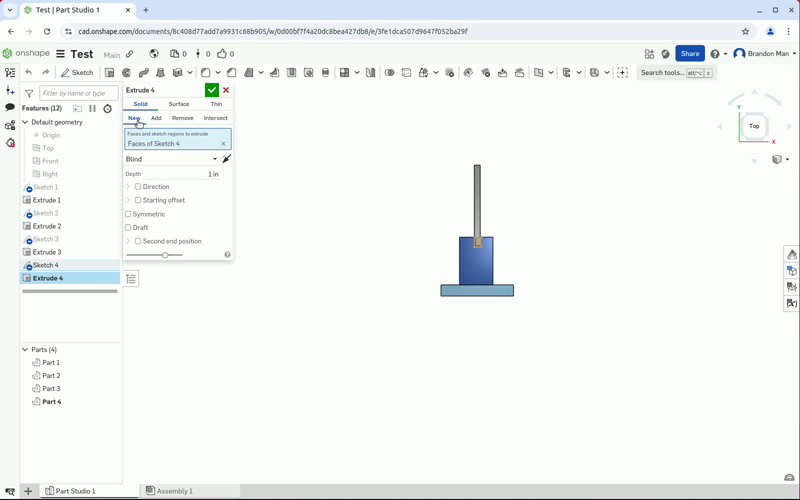
key(tab, 4)
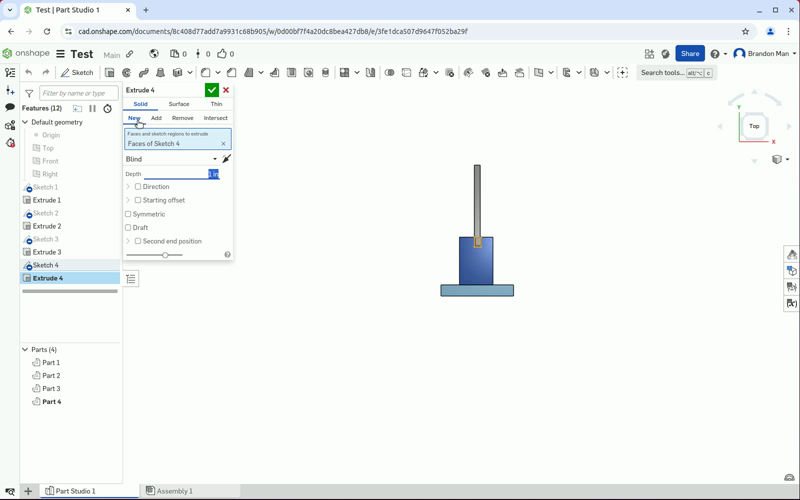
text(5.777)
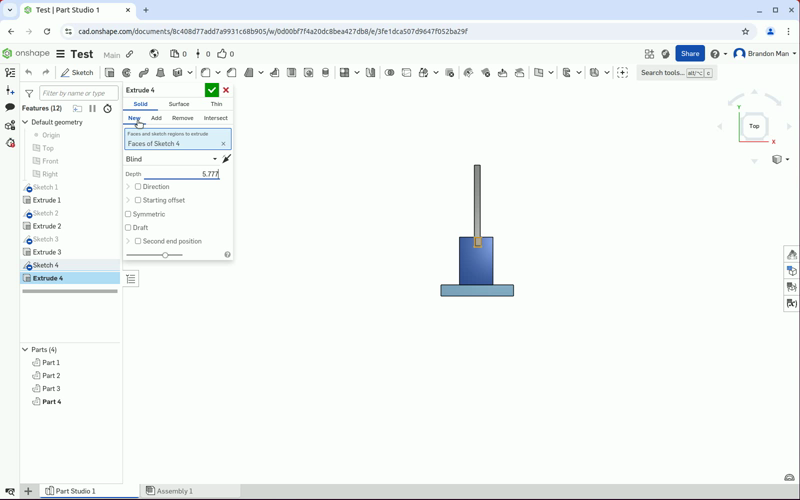
key(enter)
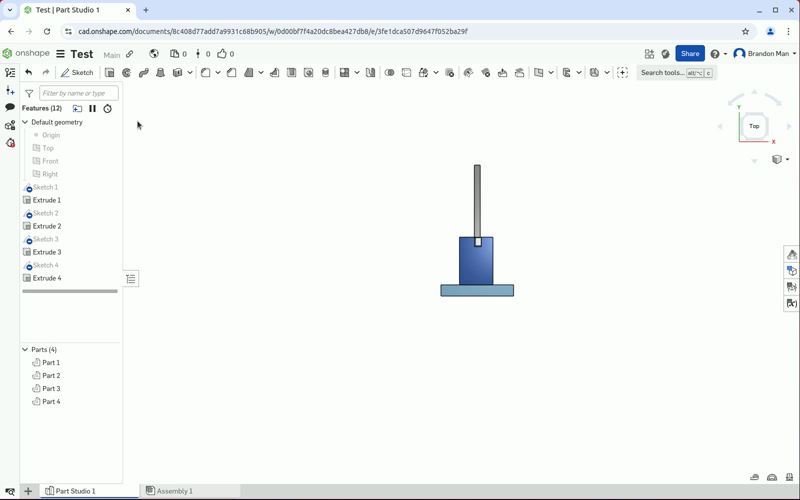
key(shift+h)
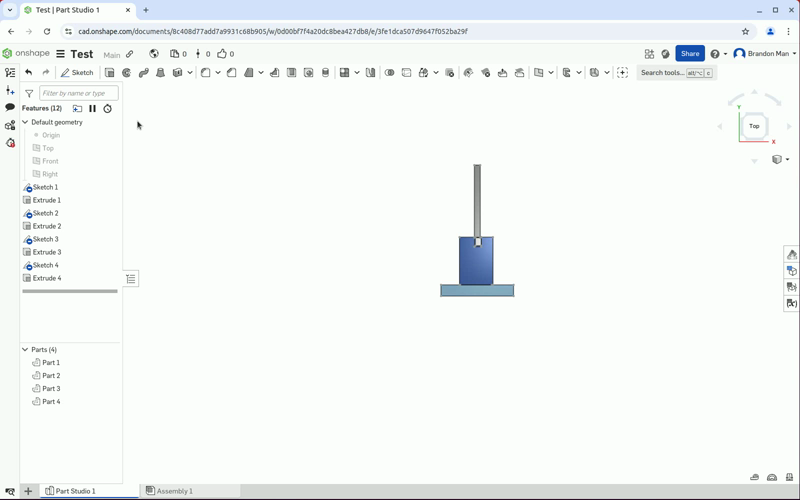
key(shift+h)
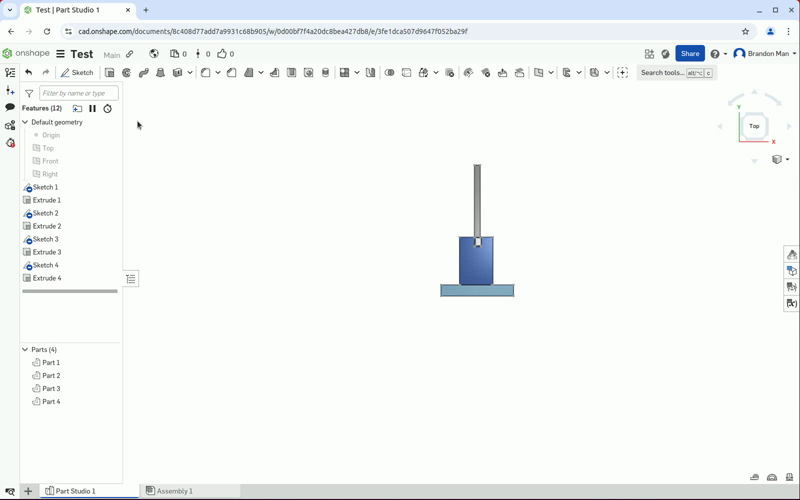
key(shift+7)
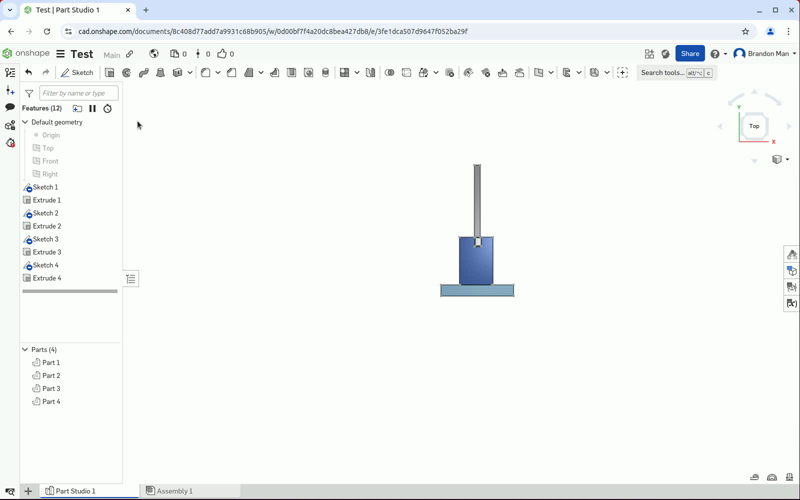
key(up, 3)
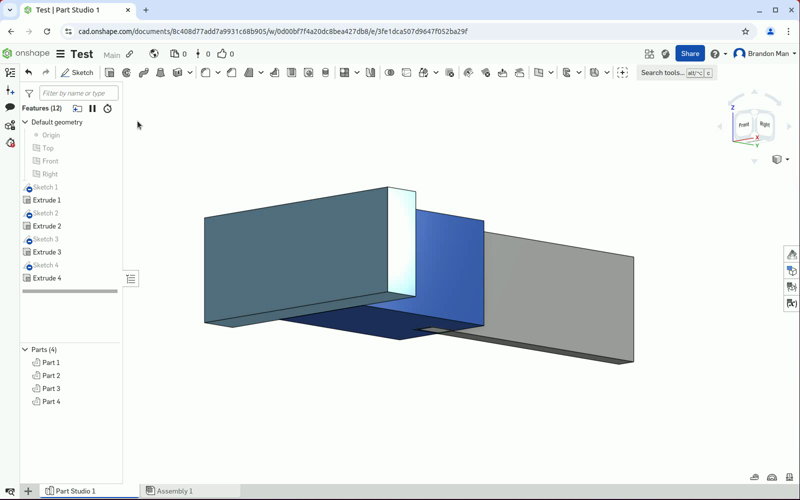
key(left, 3)
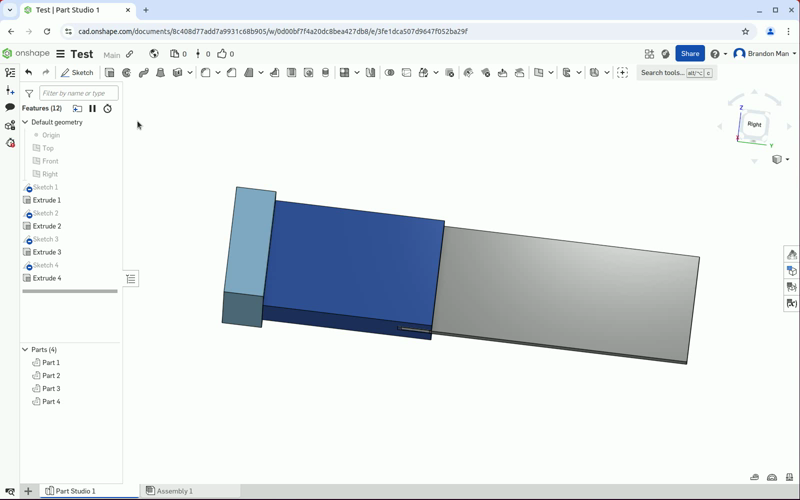
key(right, 3)
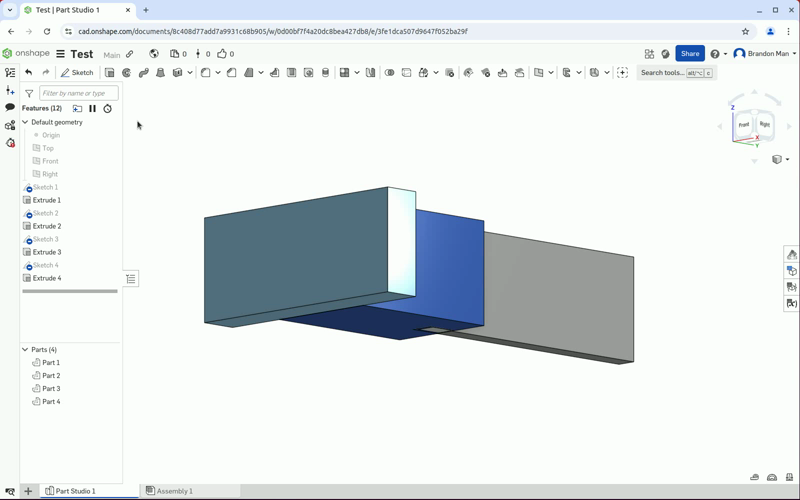
key(down, 3)
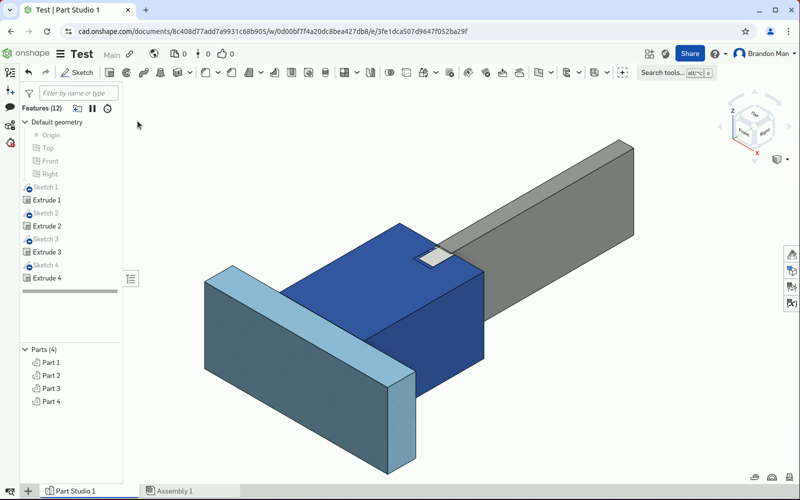
mouse_move(73, 189)
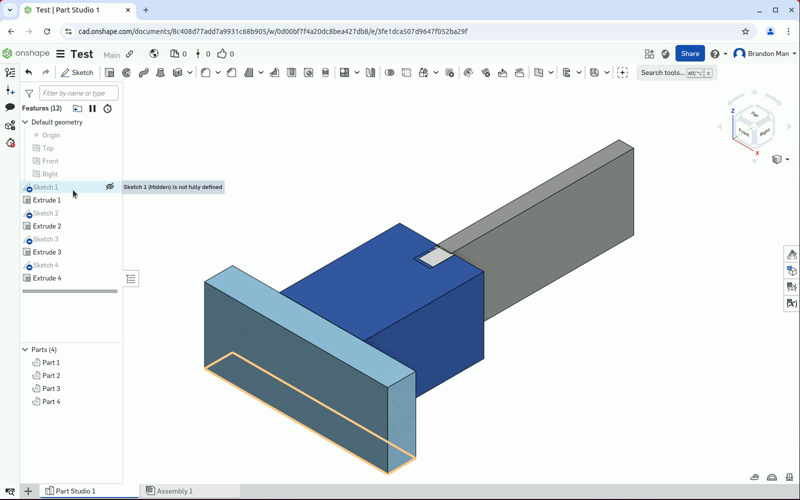
click(73, 189)